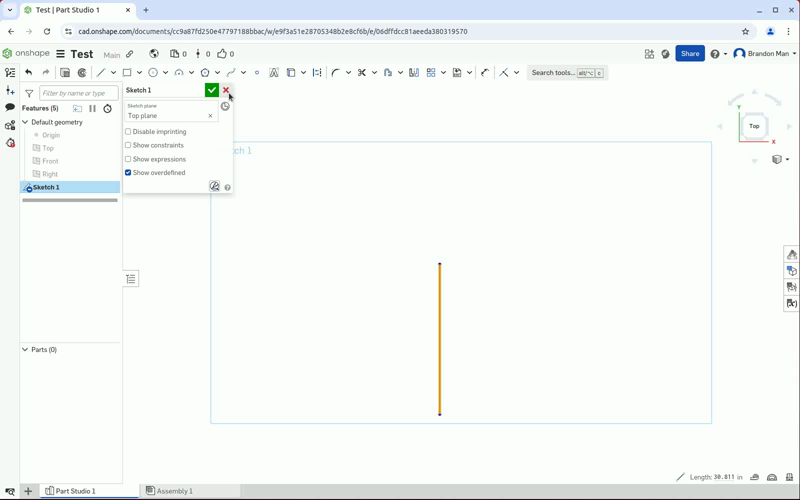
key(shift+h)
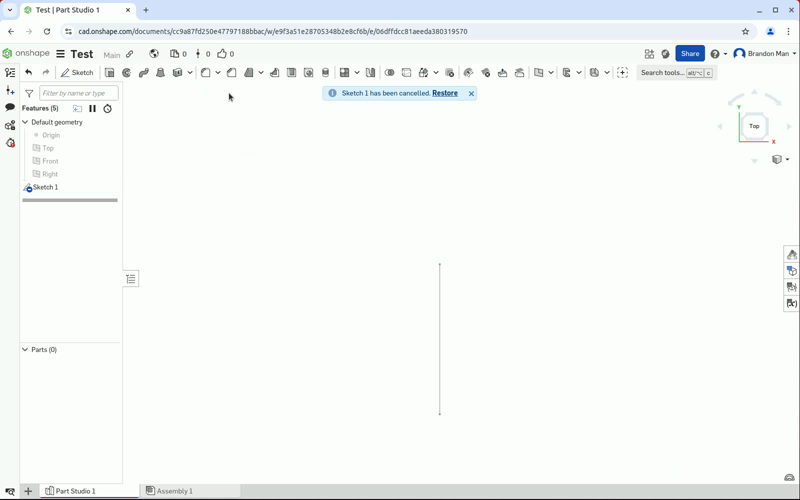
key(shift+s)
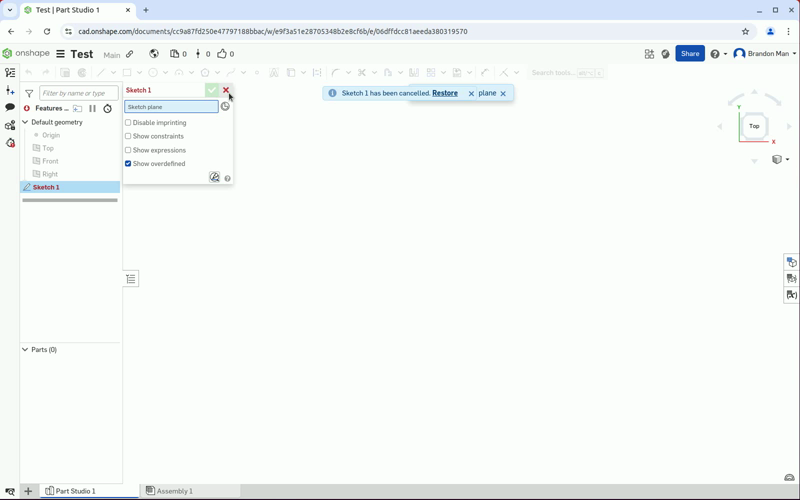
mouse_move(73, 150)
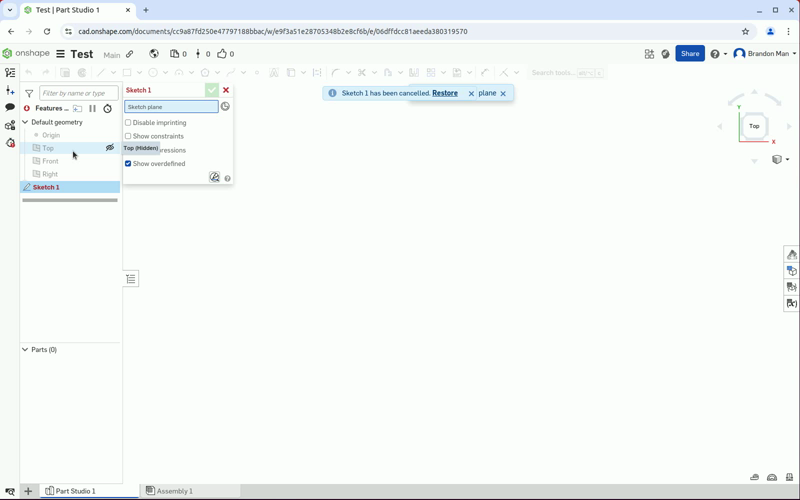
click(73, 150)
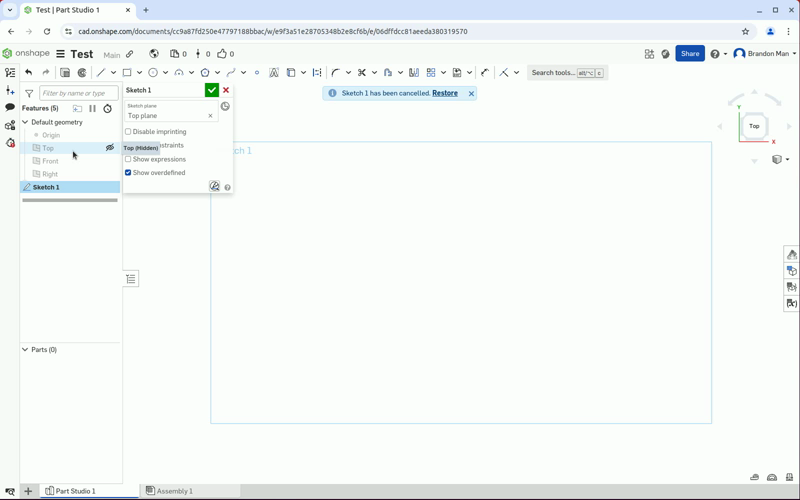
mouse_move(73, 352)
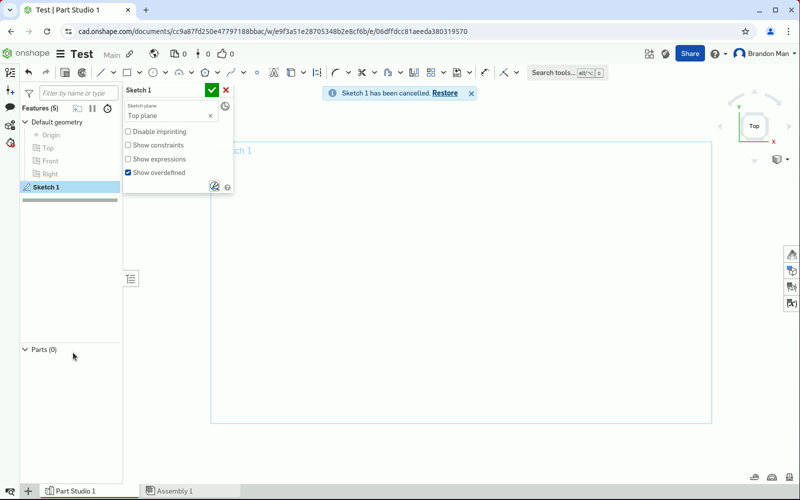
key(y)
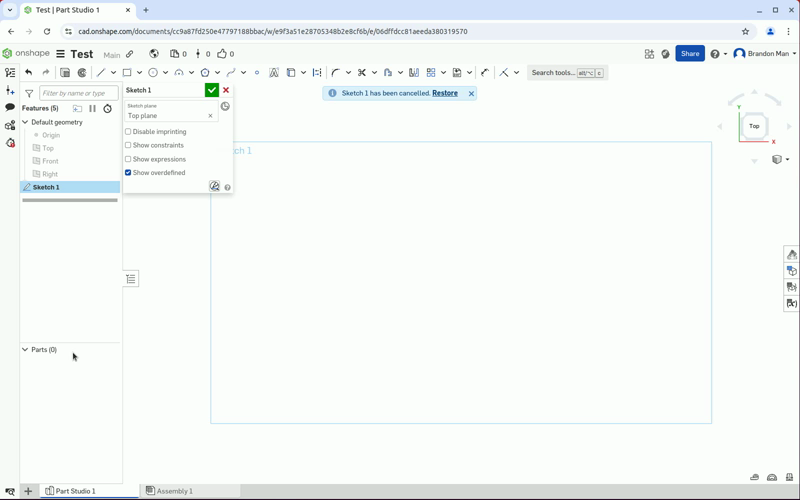
key(l)
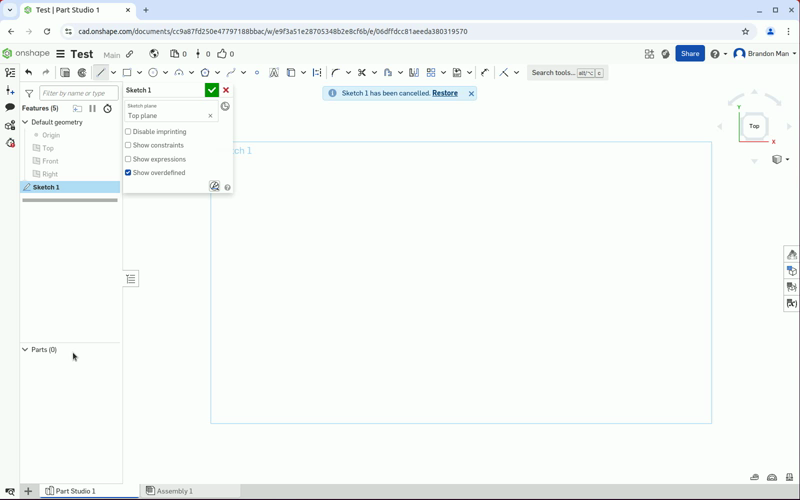
key_down(shift)
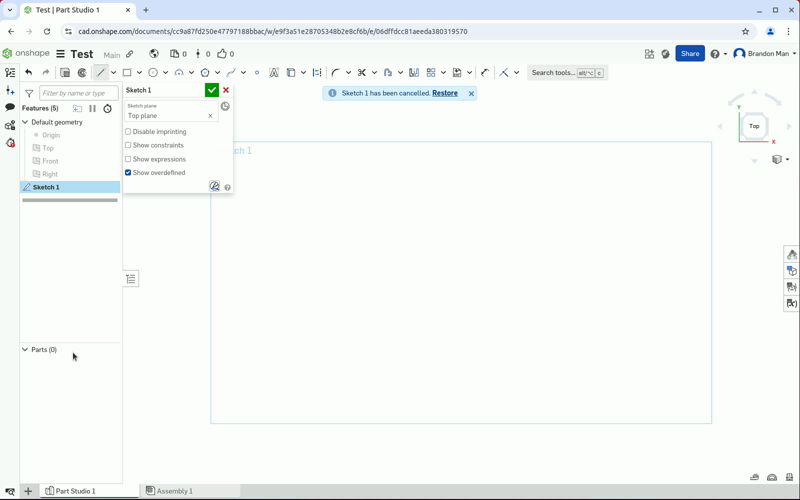
mouse_move(348, 339)
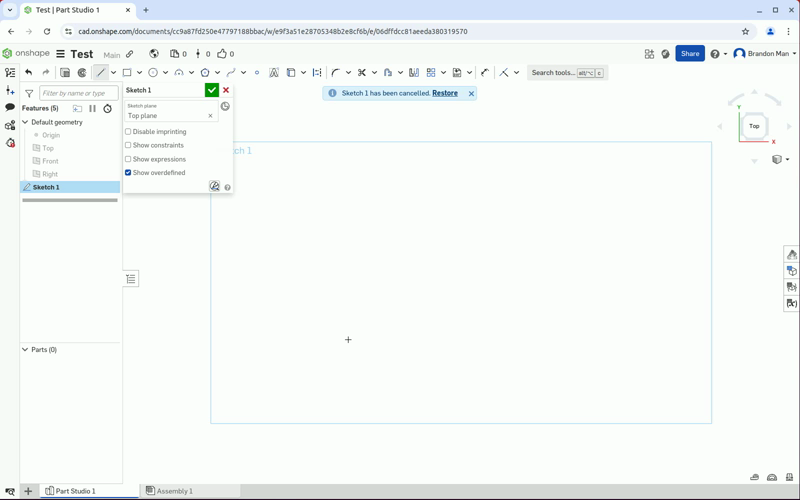
click(348, 339)
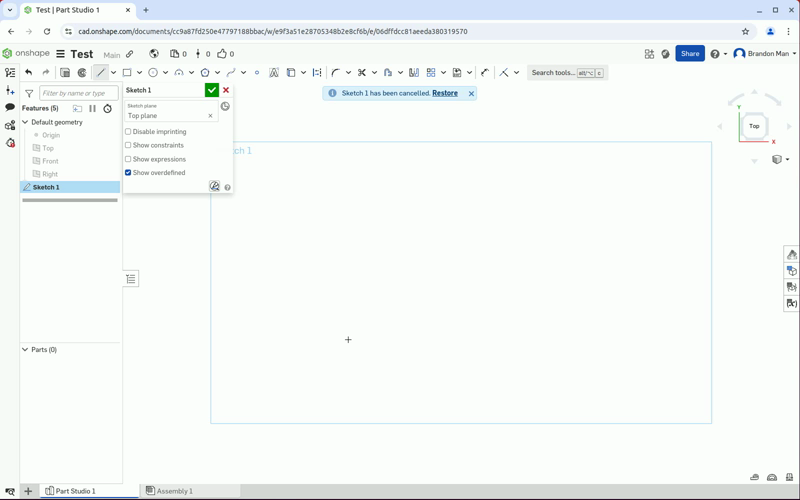
key_up(shift)
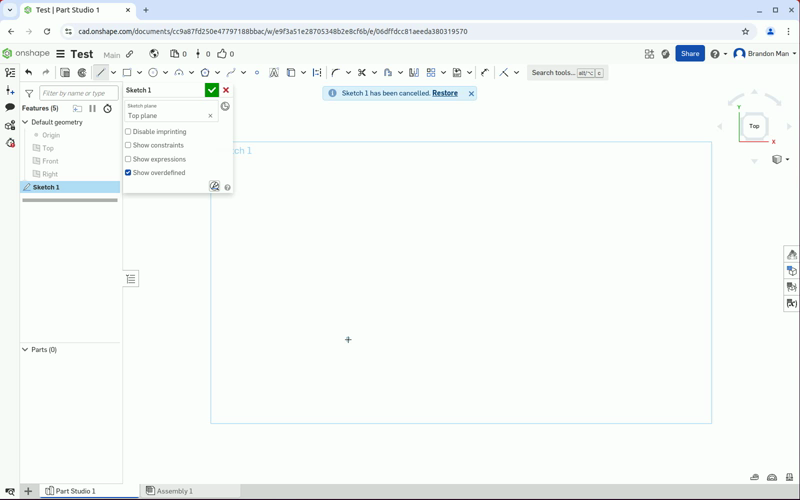
key_down(shift)
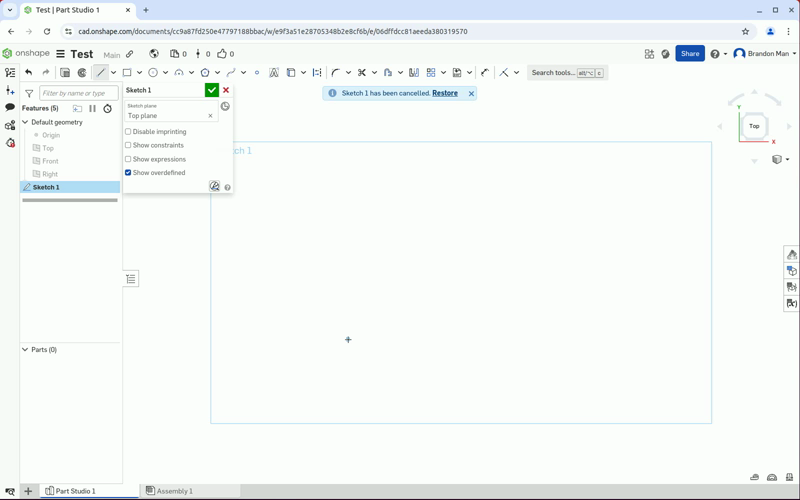
mouse_move(572, 339)
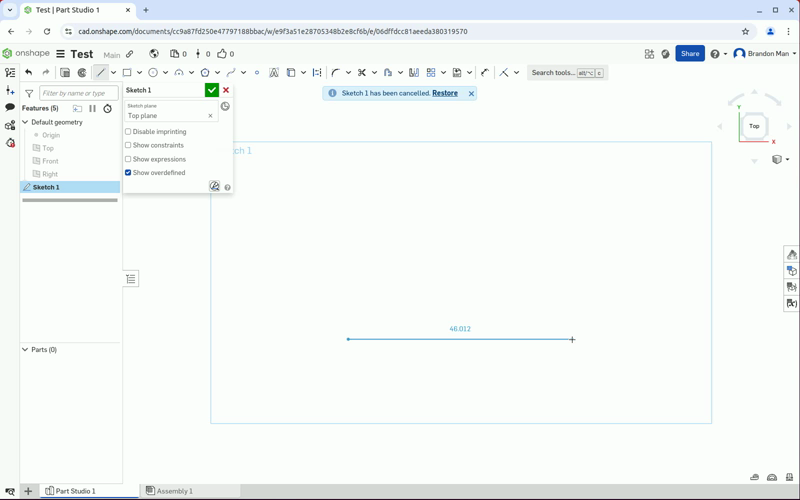
click(572, 339)
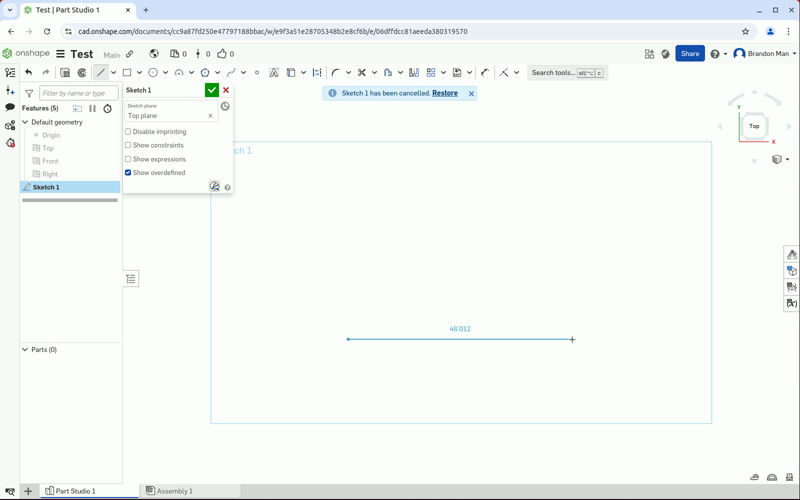
key_up(shift)
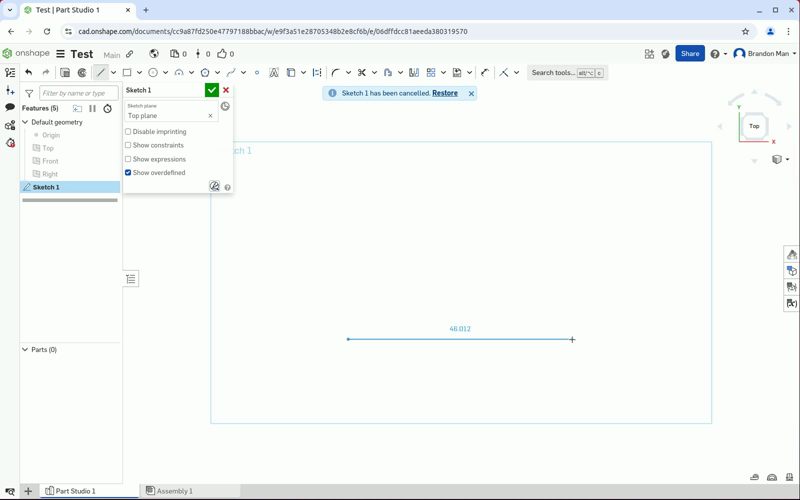
key_down(shift)
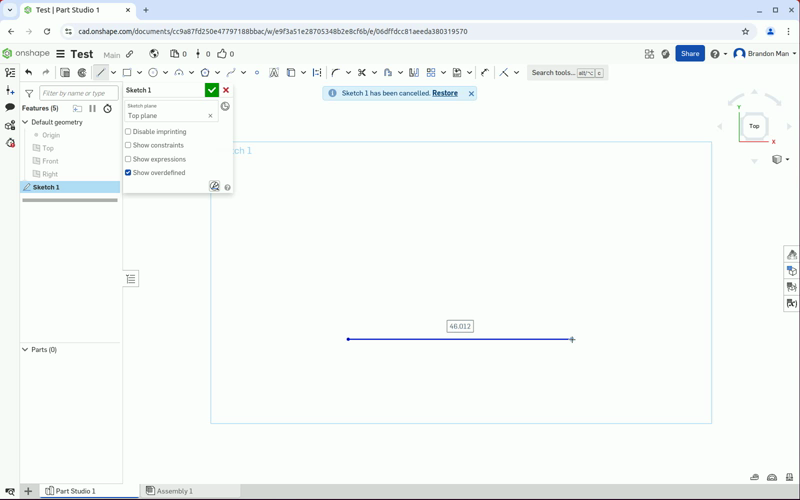
mouse_move(572, 228)
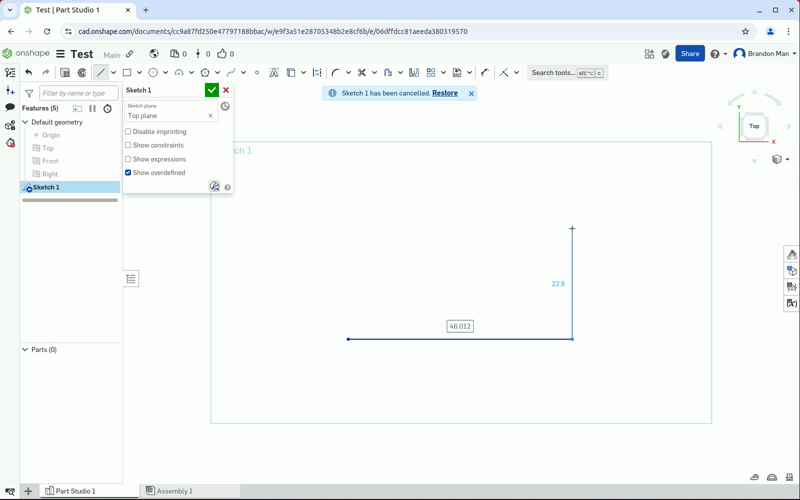
click(572, 228)
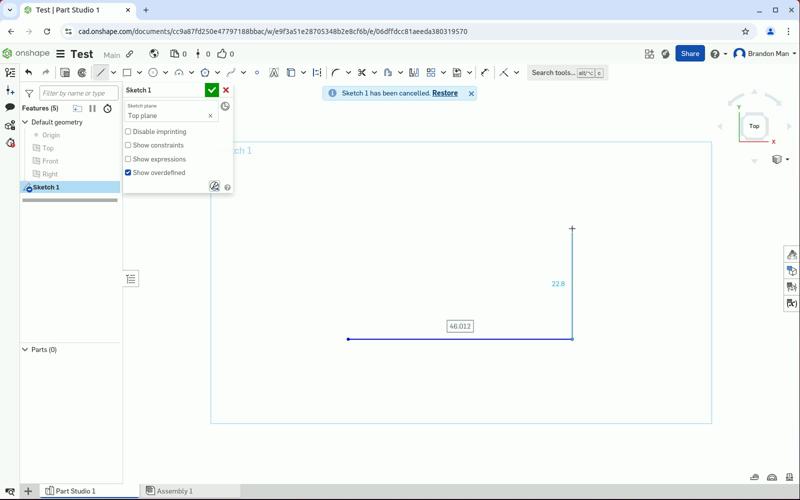
key_up(shift)
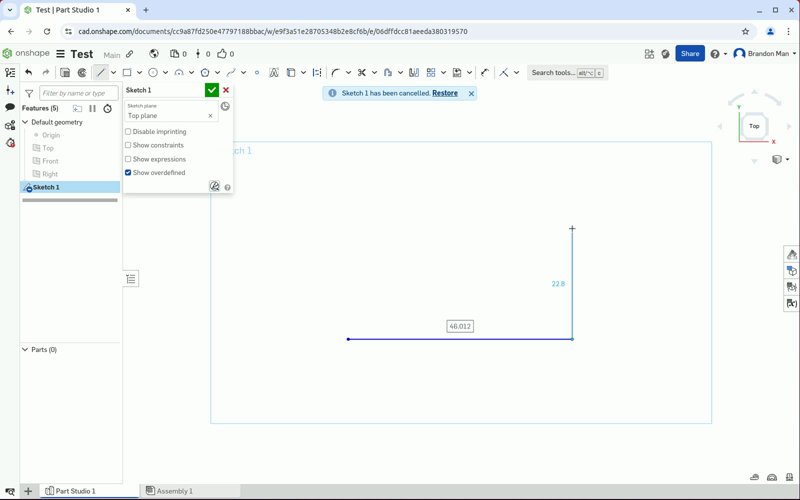
key_down(shift)
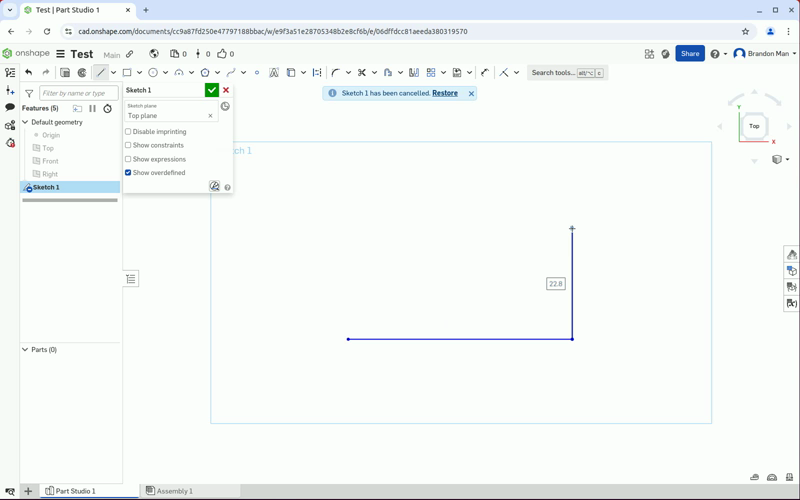
mouse_move(348, 228)
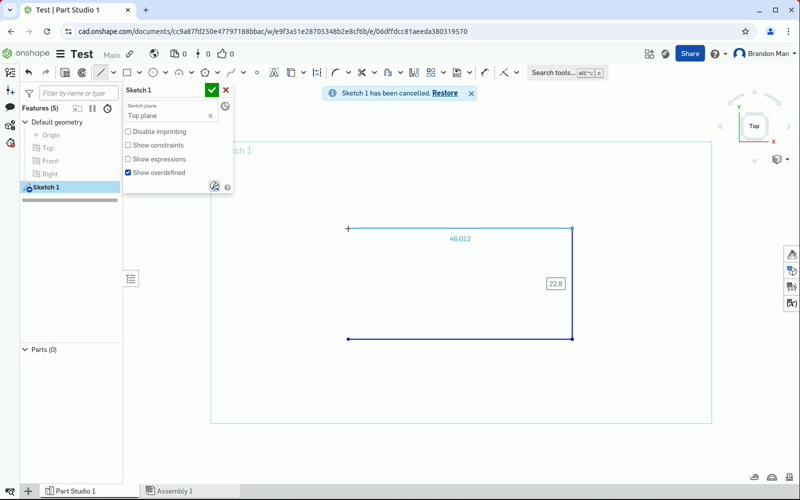
click(348, 228)
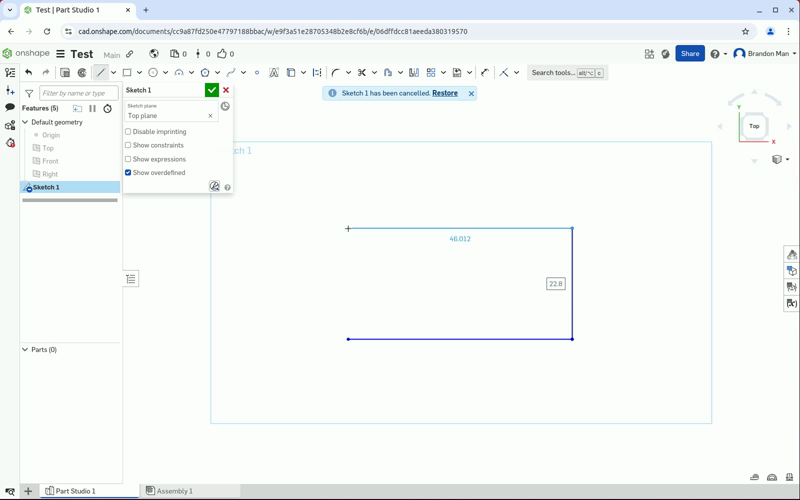
key_up(shift)
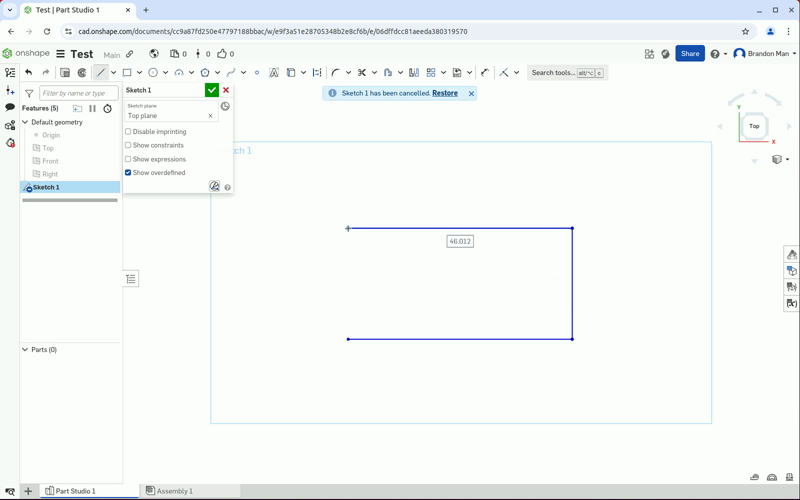
key_down(shift)
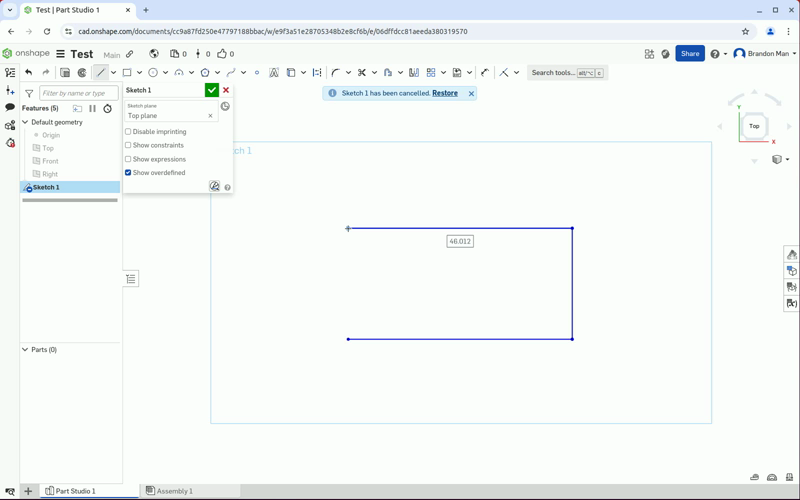
mouse_move(348, 339)
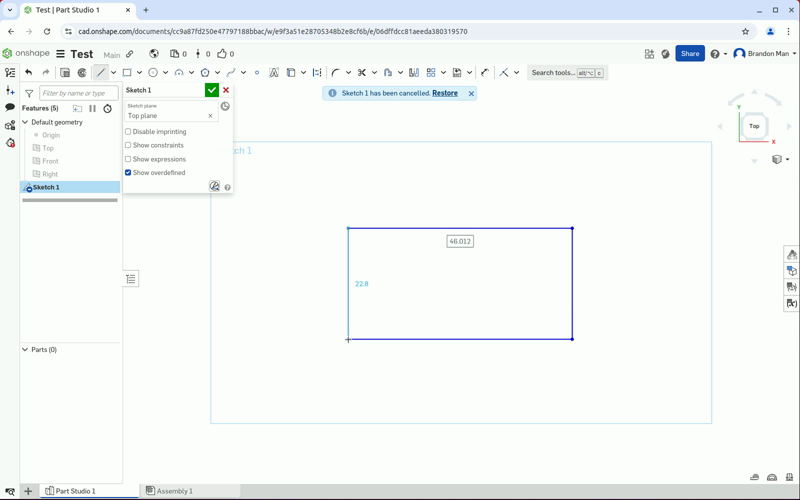
key_up(shift)
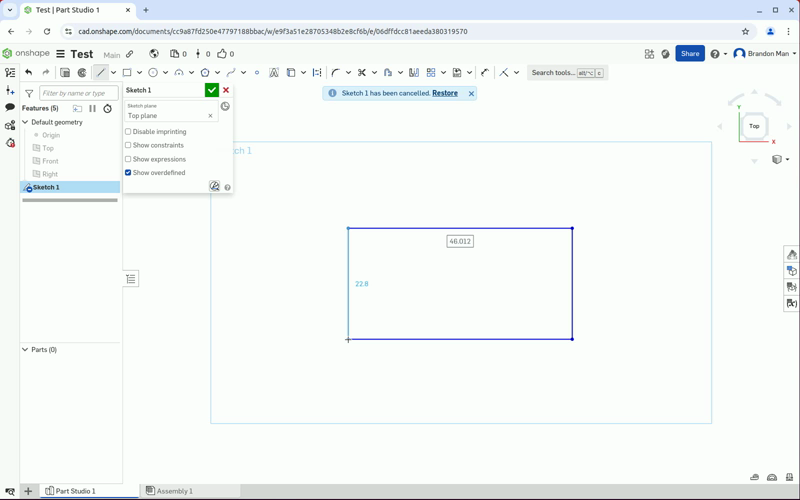
click(348, 339)
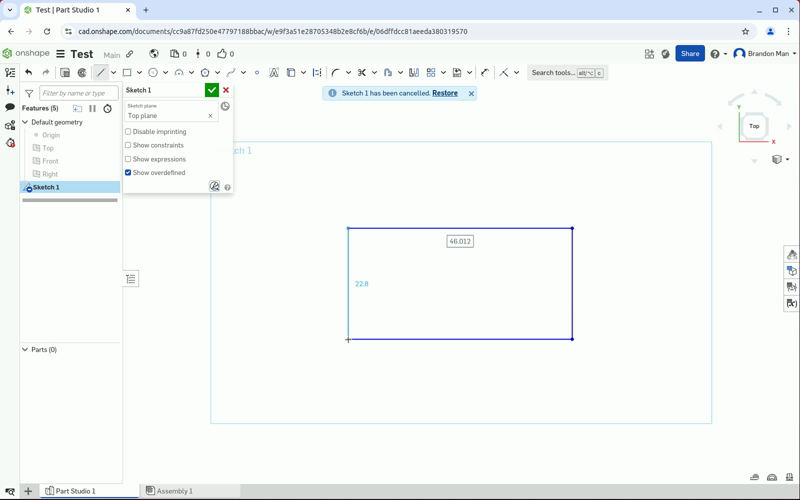
key(esc)
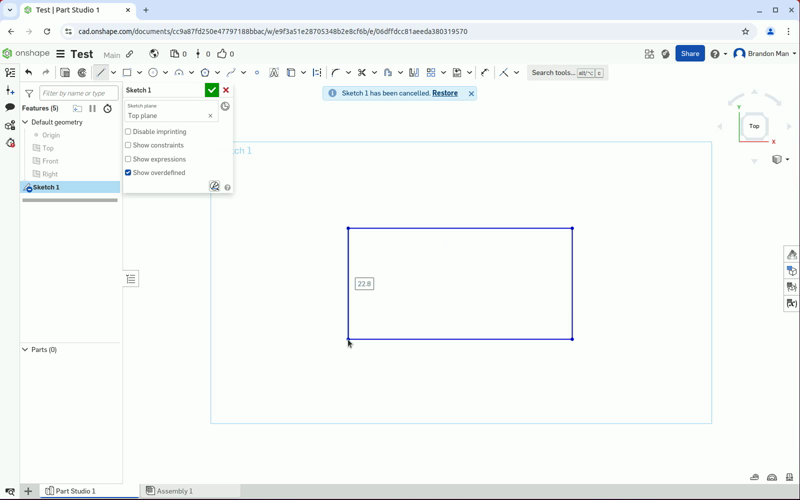
key(l)
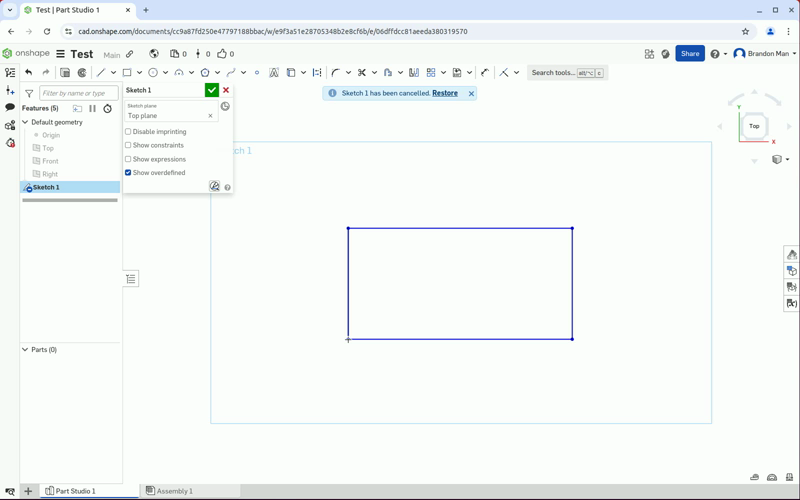
key_down(shift)
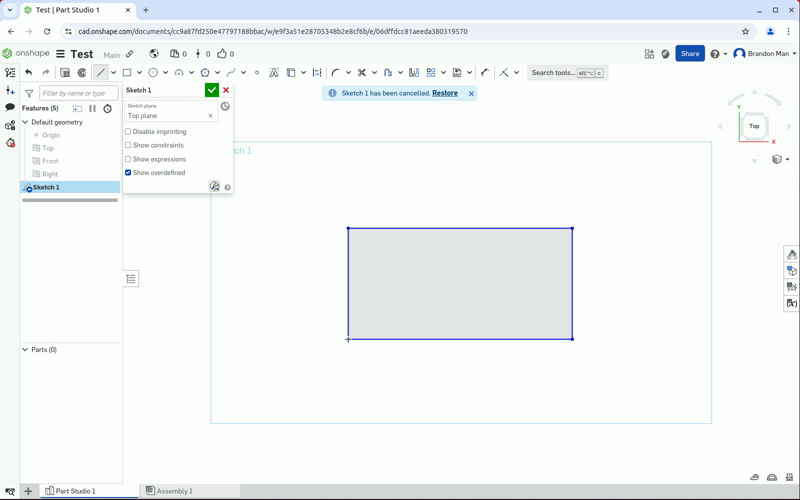
mouse_move(357, 329)
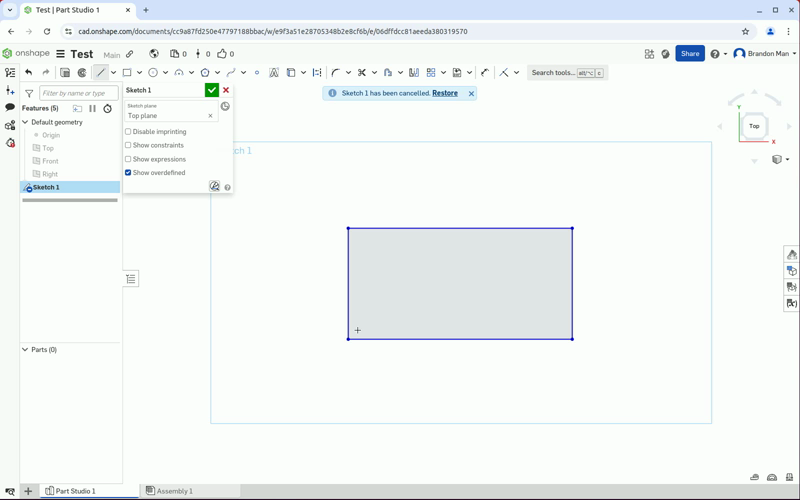
click(357, 329)
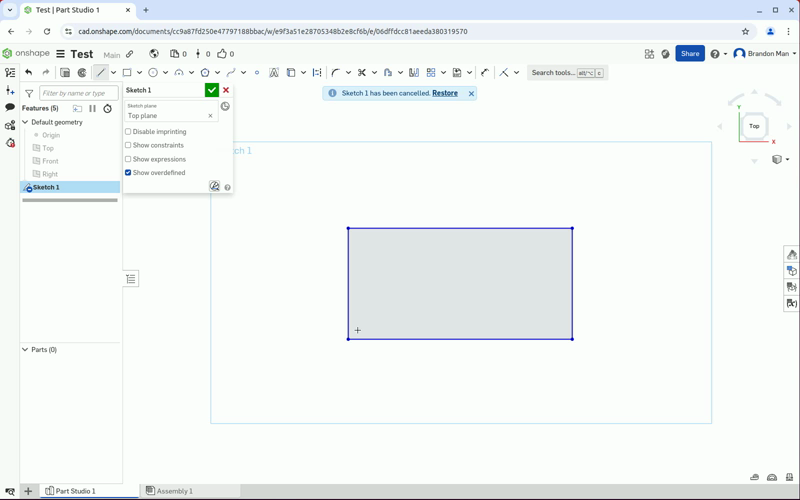
key_up(shift)
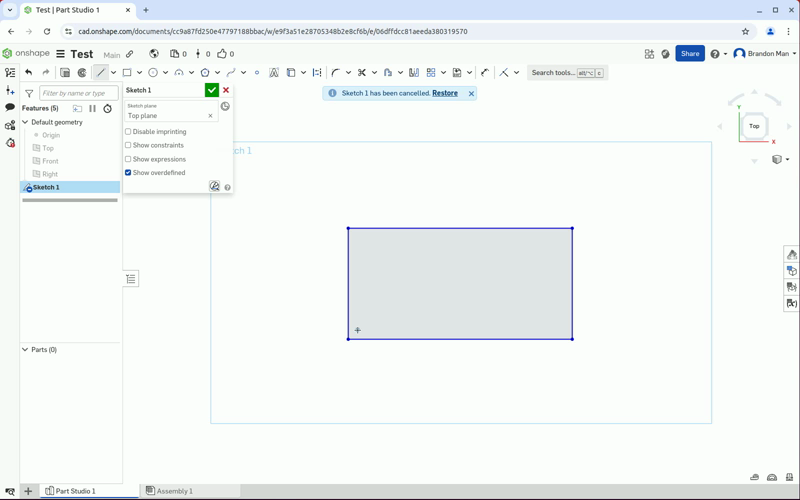
key_down(shift)
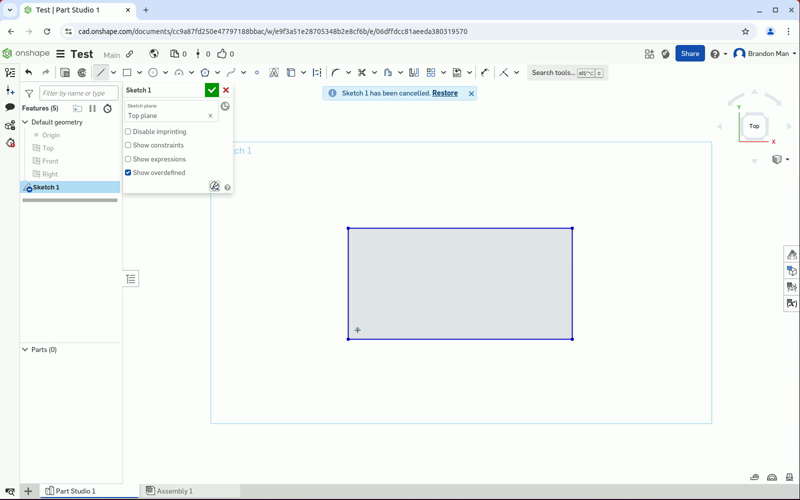
mouse_move(562, 329)
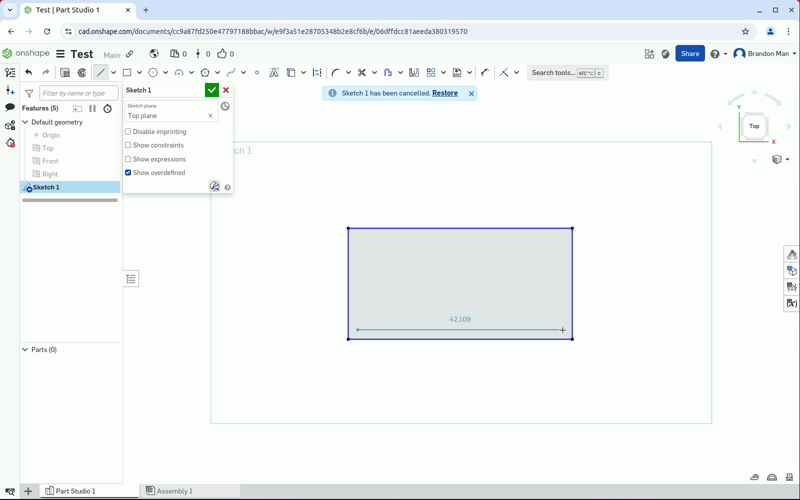
click(562, 329)
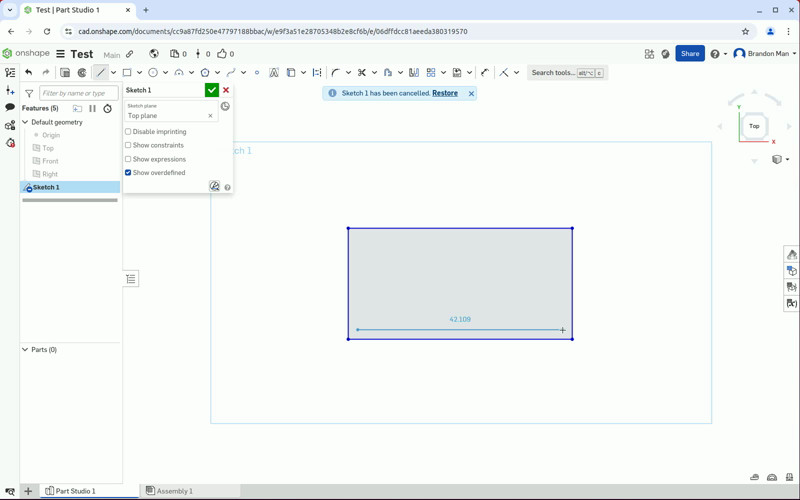
key_up(shift)
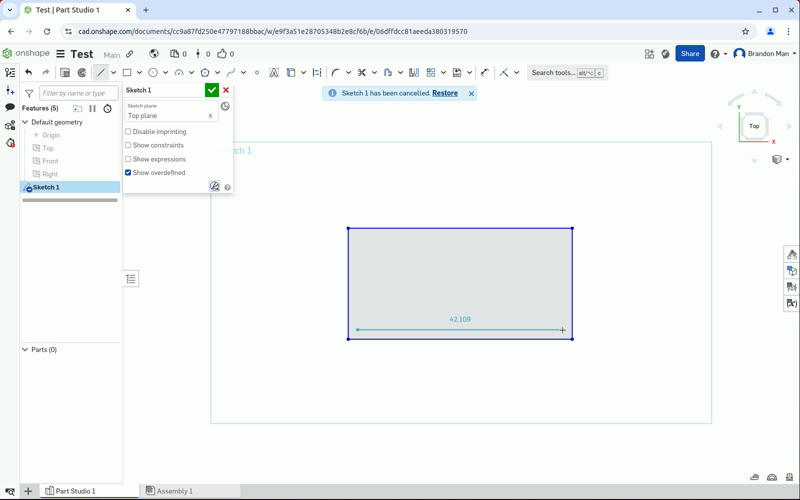
key_down(shift)
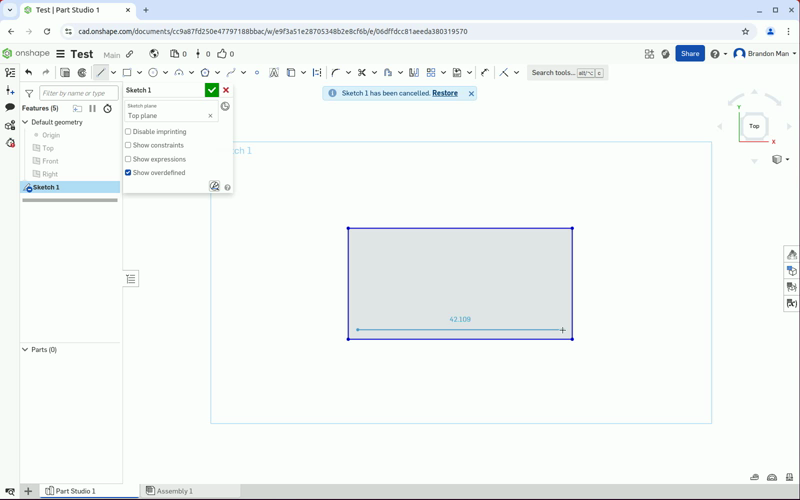
mouse_move(562, 235)
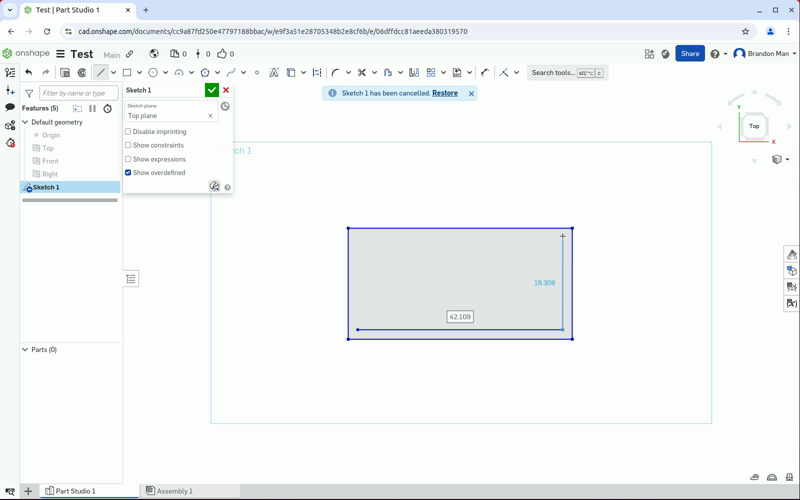
click(562, 235)
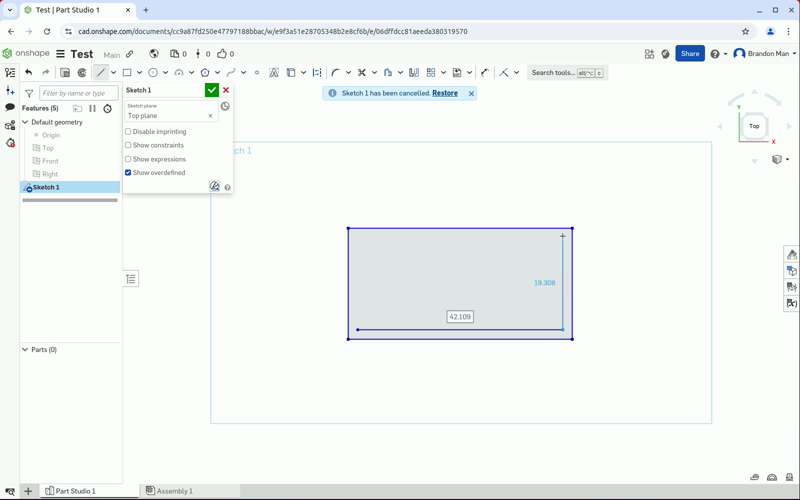
key_up(shift)
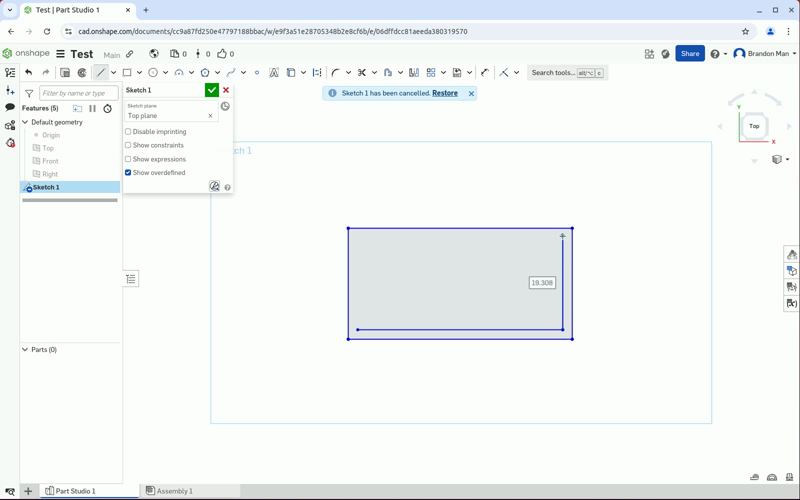
key_down(shift)
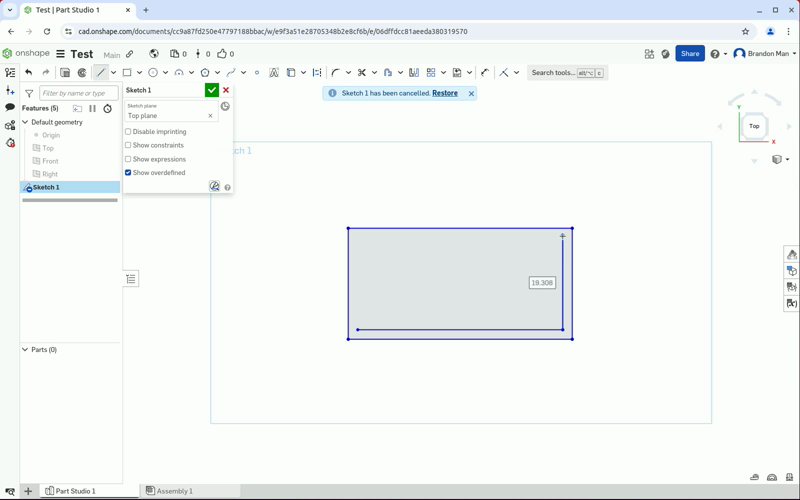
mouse_move(357, 235)
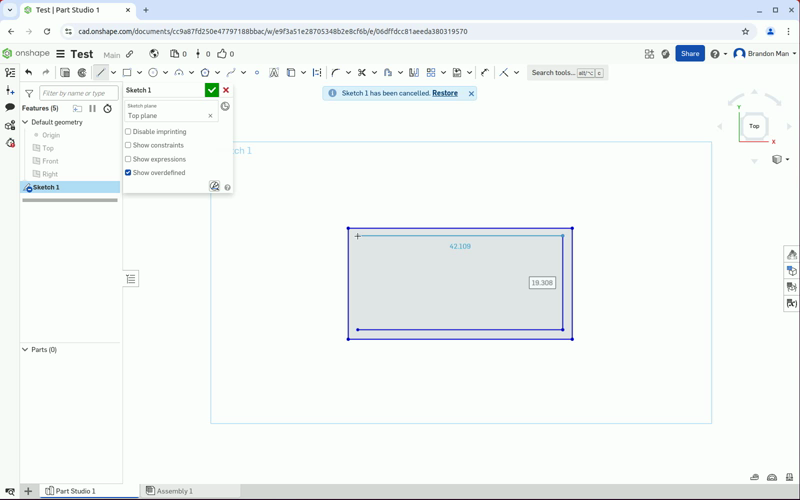
click(357, 235)
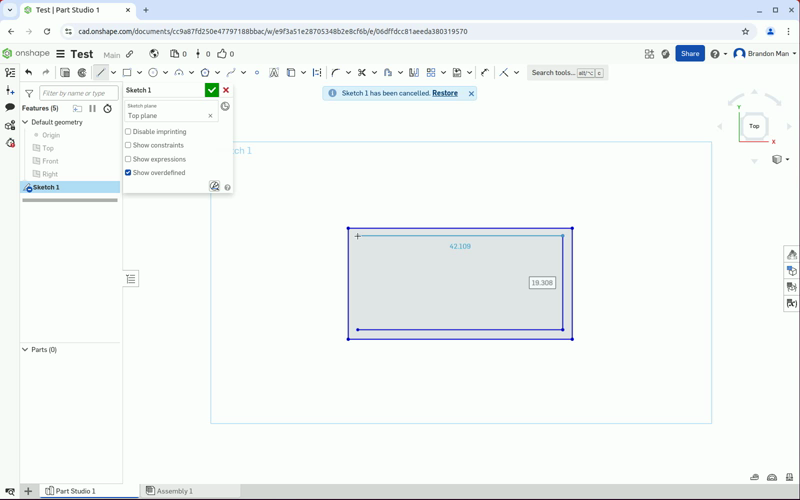
key_up(shift)
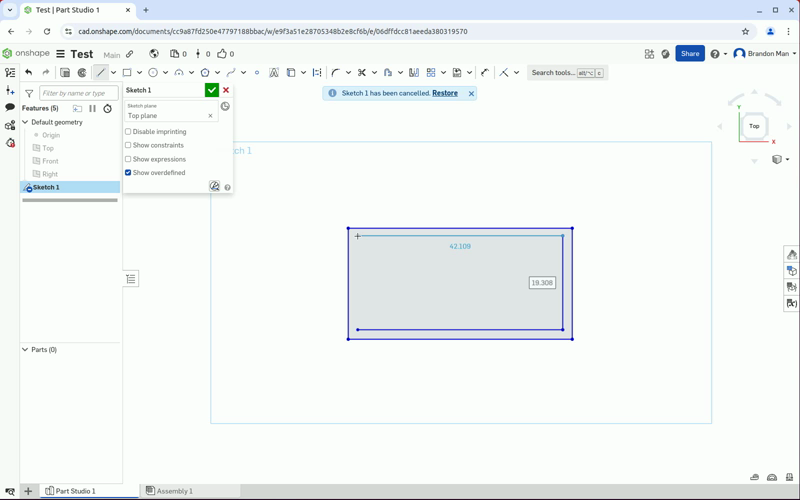
key_down(shift)
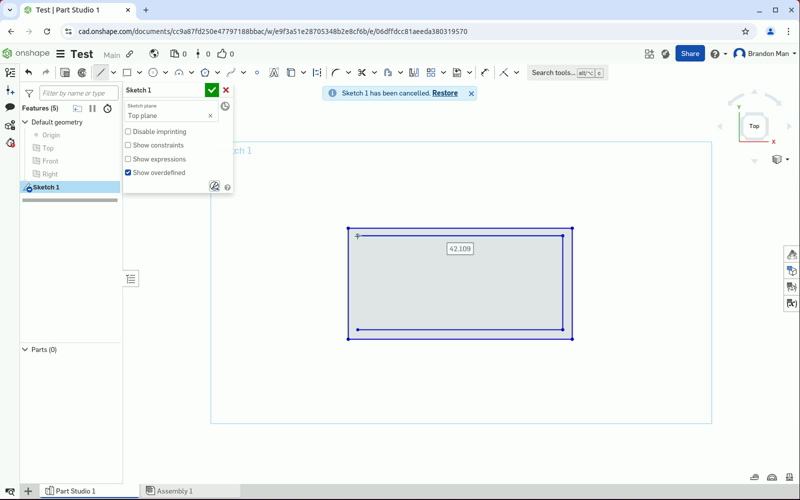
mouse_move(357, 329)
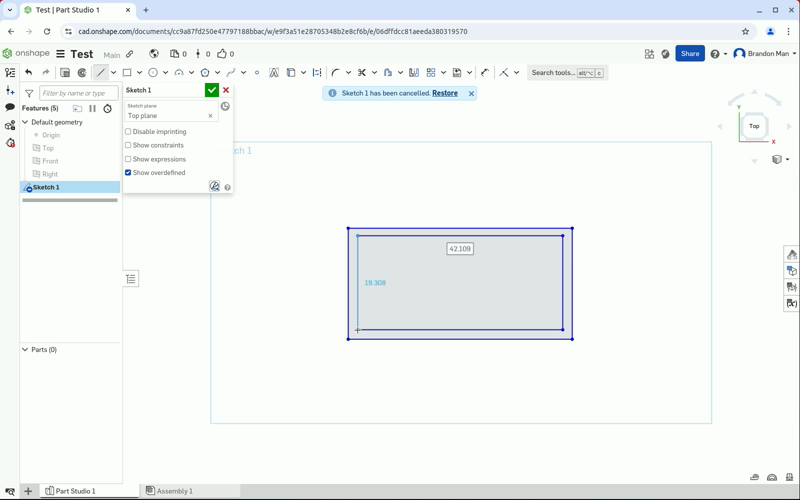
key_up(shift)
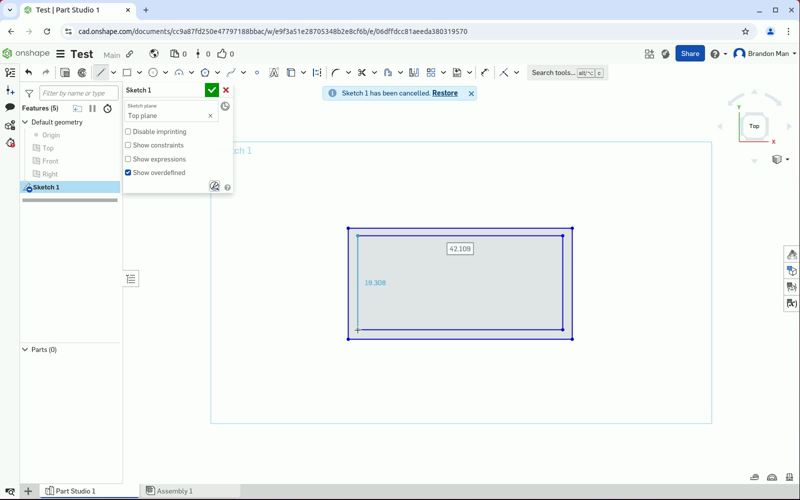
click(357, 329)
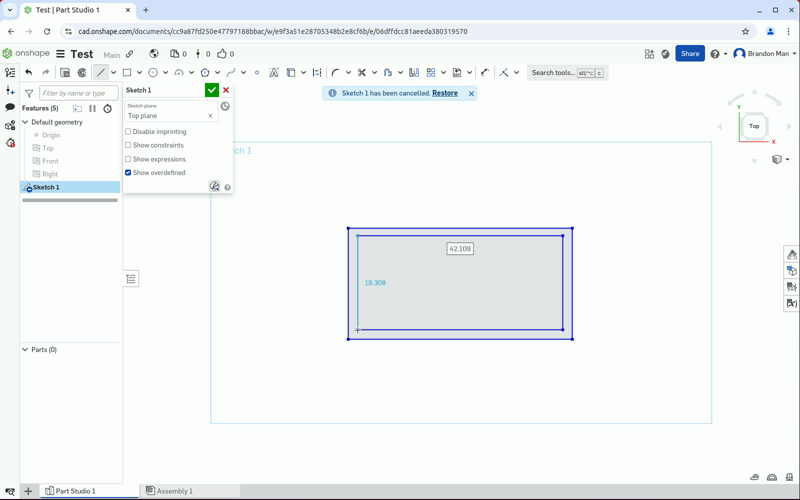
key(esc)
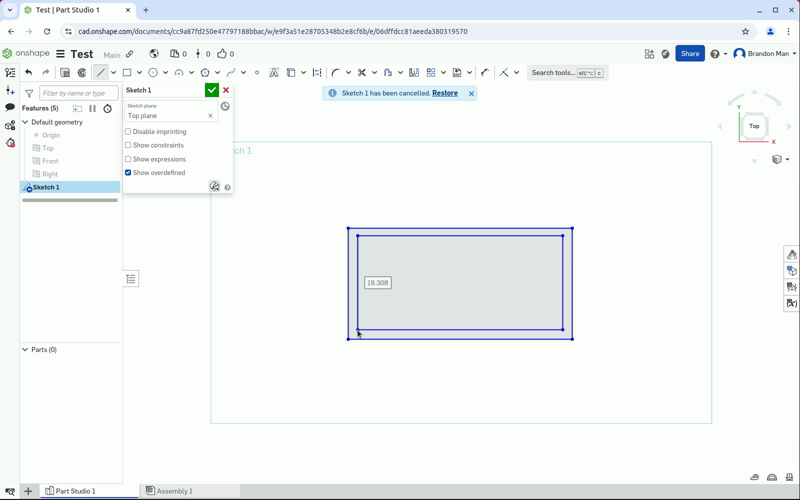
mouse_move(353, 310)
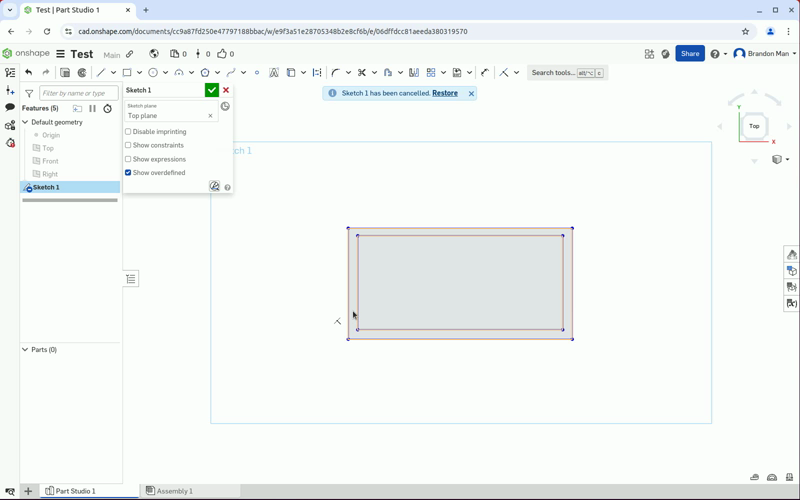
click(353, 310)
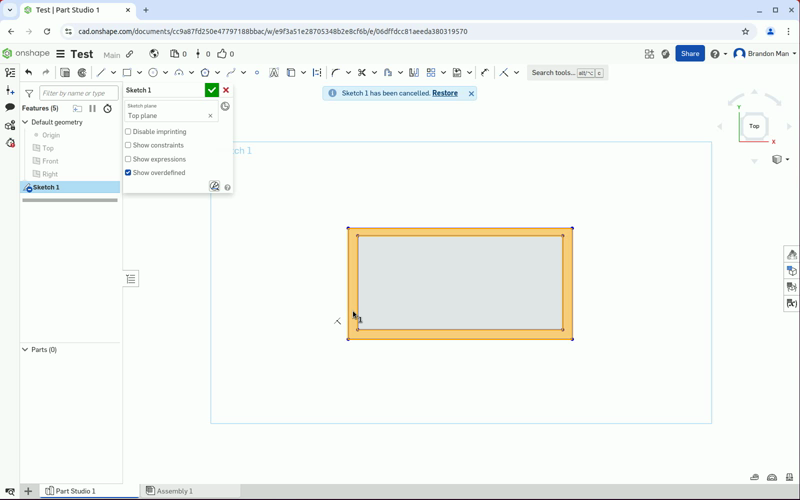
mouse_move(73, 352)
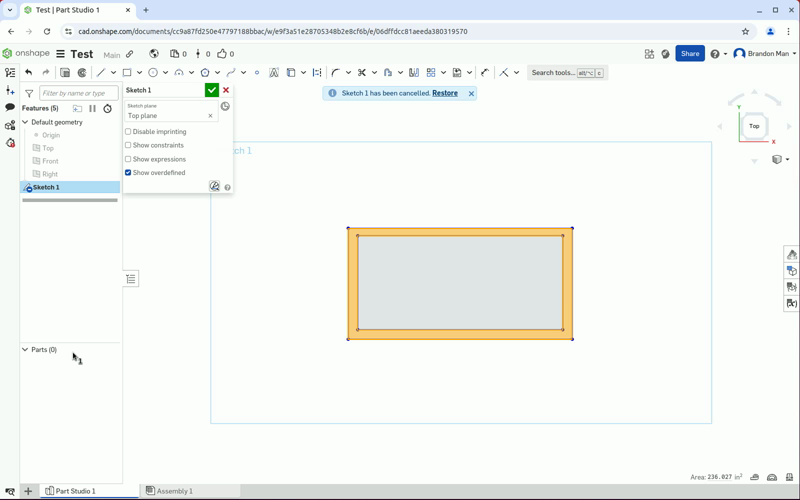
key(shift+y)
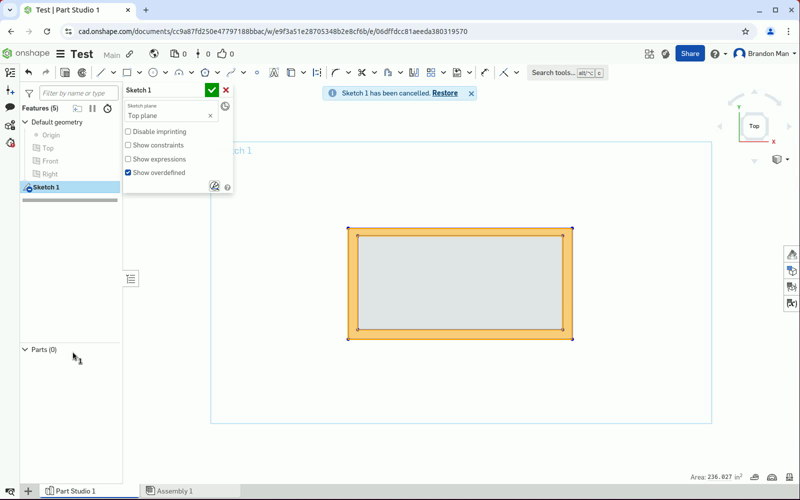
key(shift+e)
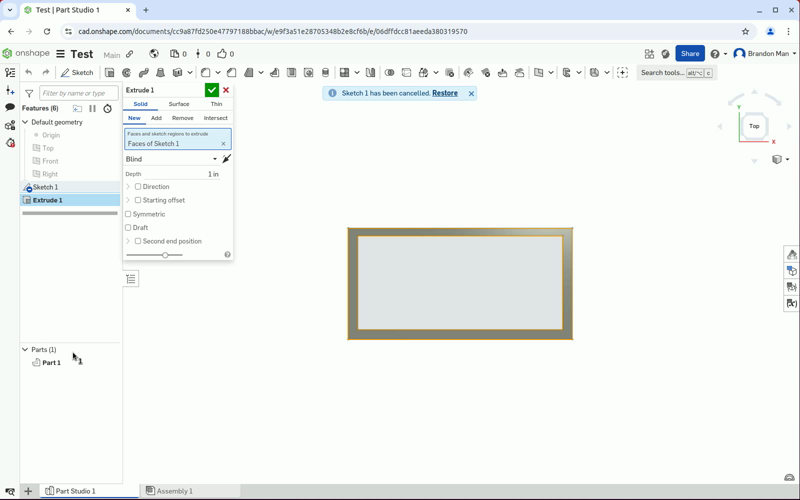
mouse_move(143, 106)
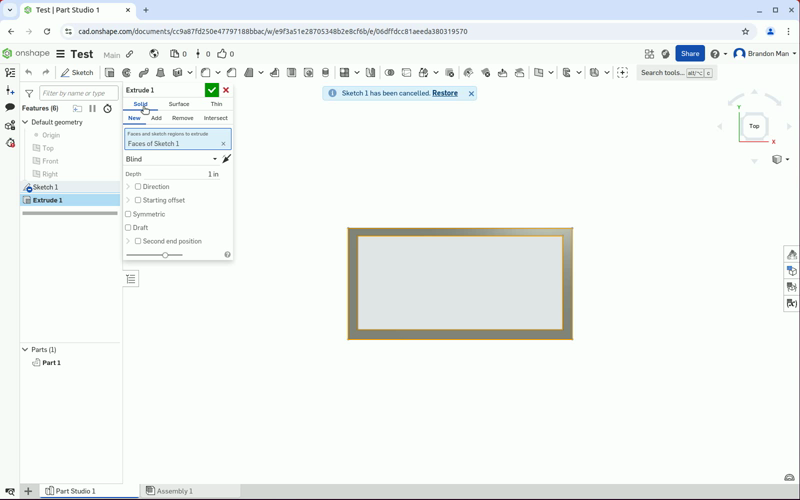
click(143, 106)
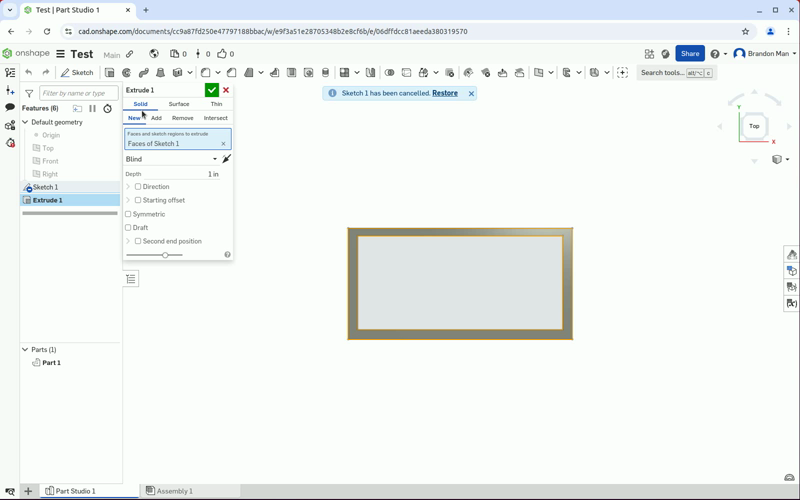
mouse_move(137, 120)
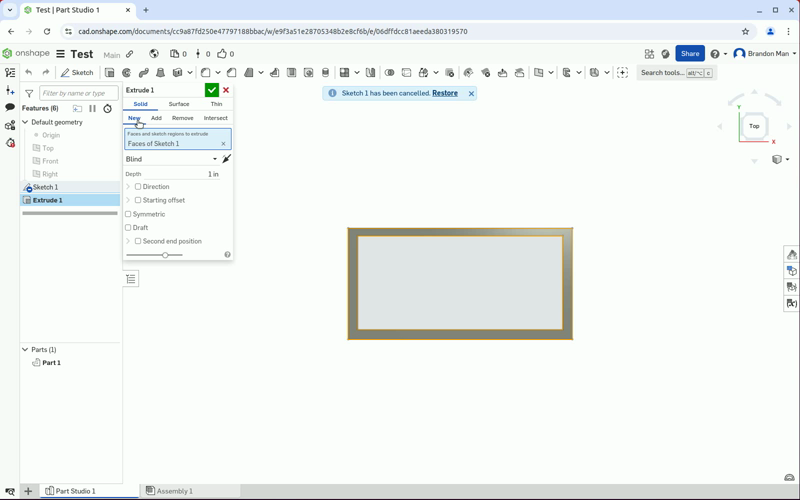
click(137, 120)
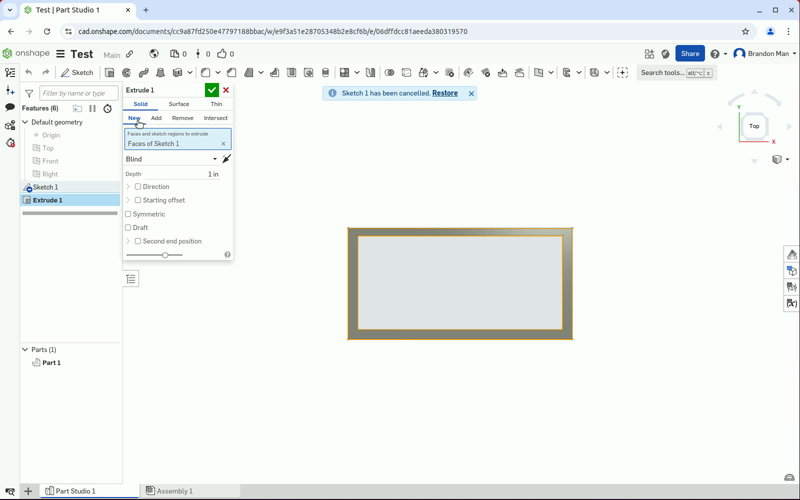
key(tab, 4)
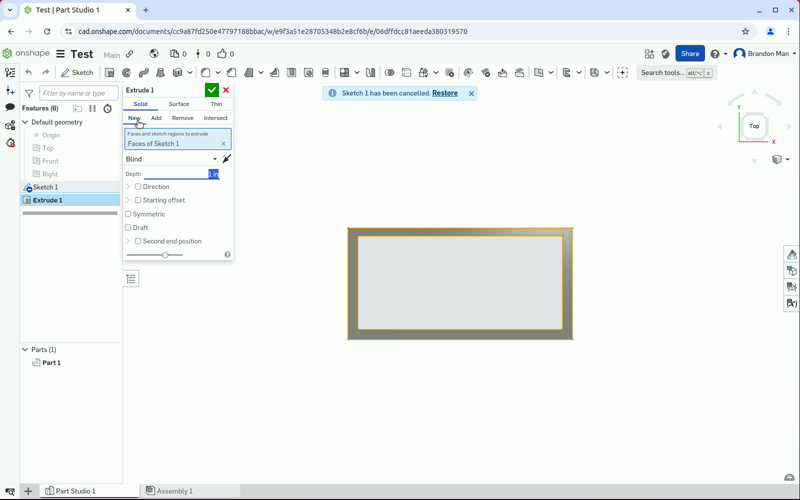
text(13.961)
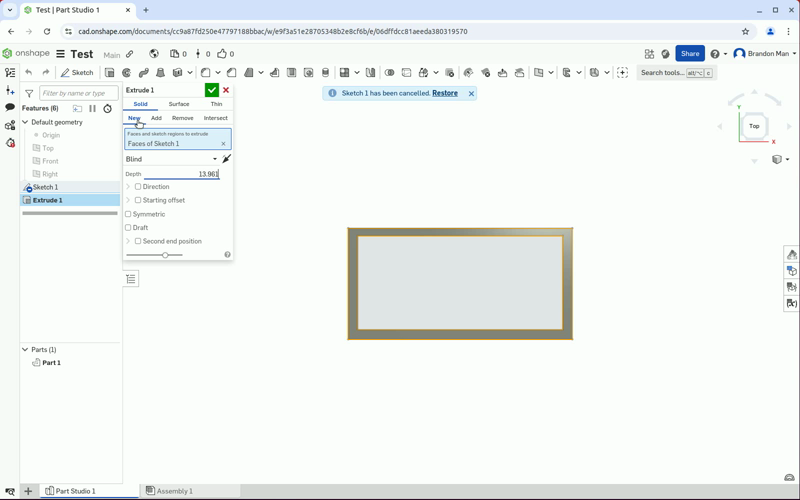
key(enter)
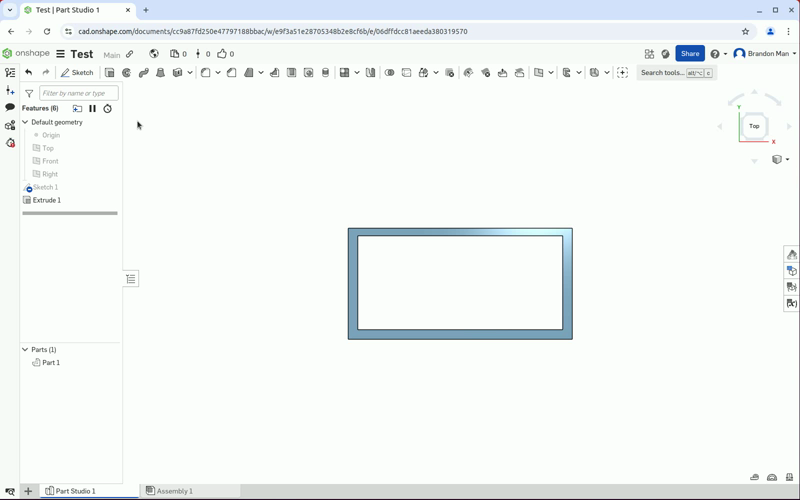
key(shift+h)
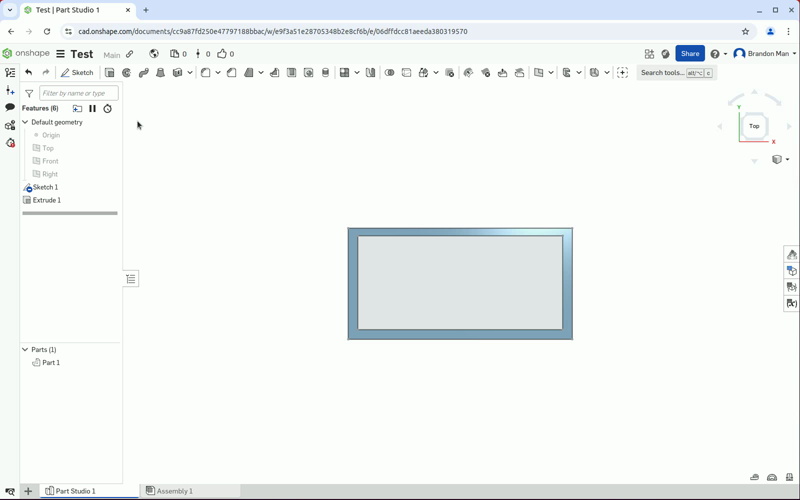
key(shift+h)
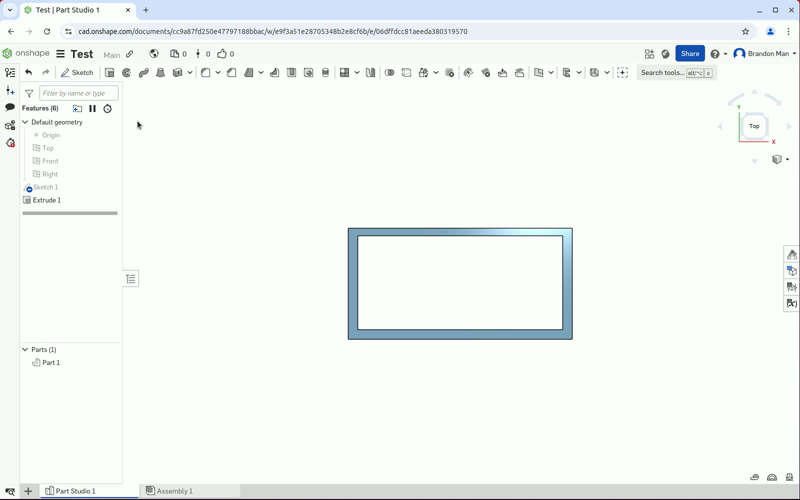
mouse_move(73, 189)
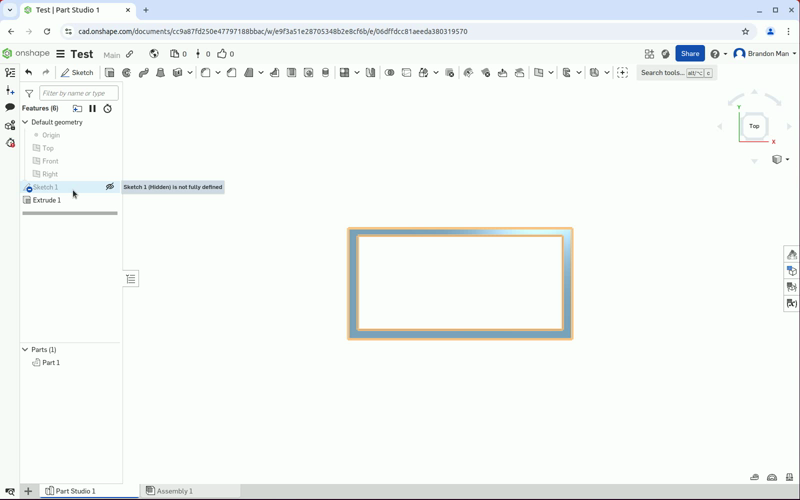
click(73, 189)
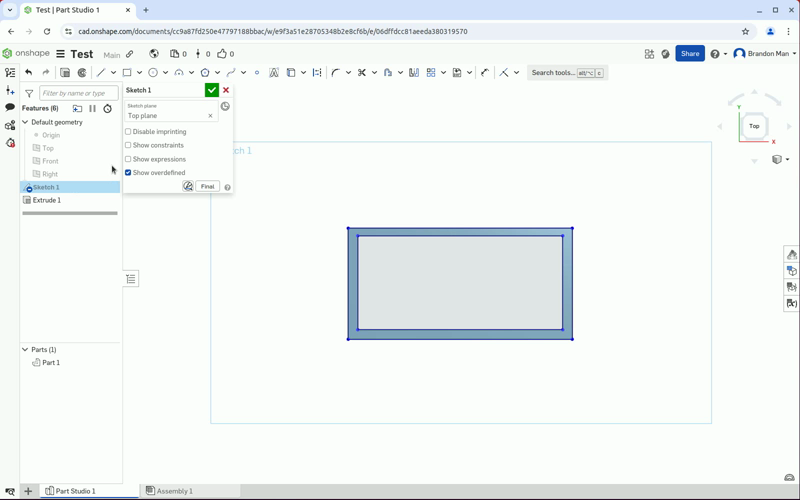
mouse_move(229, 92)
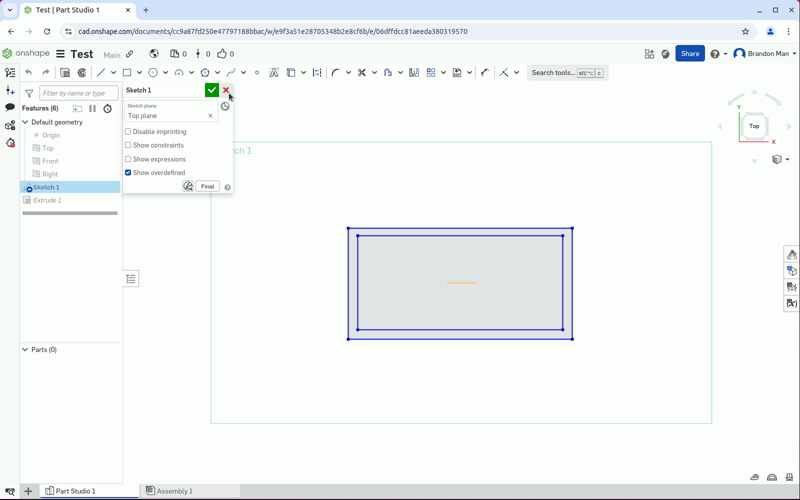
click(229, 92)
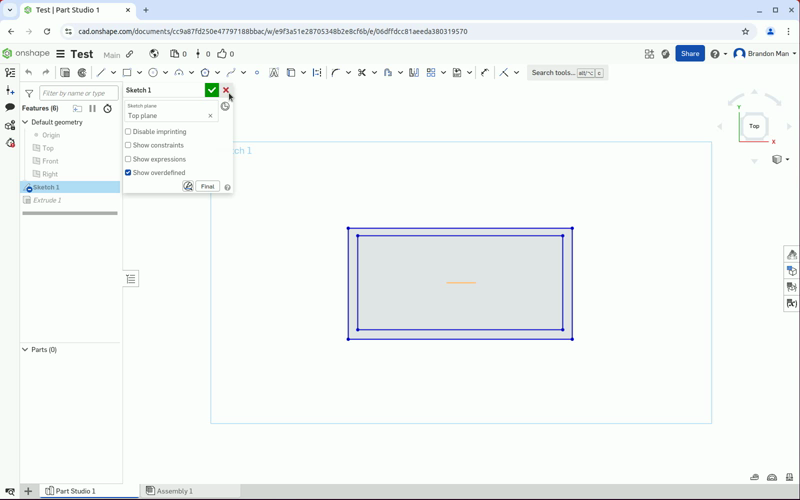
key(shift+s)
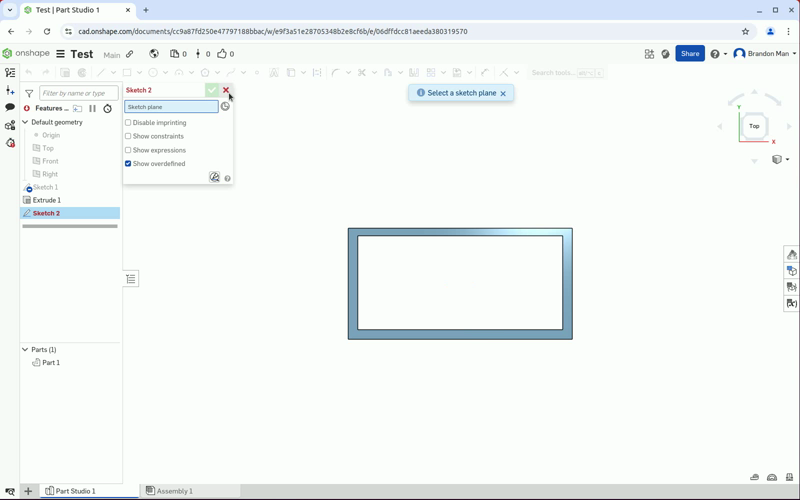
mouse_move(73, 150)
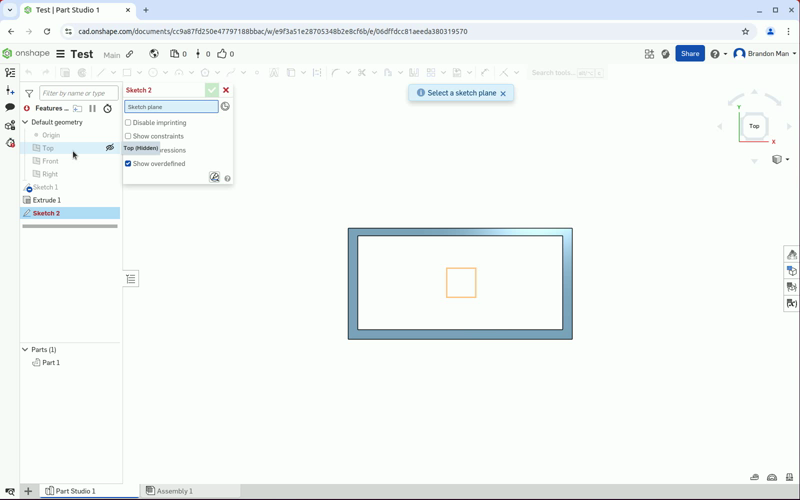
click(73, 150)
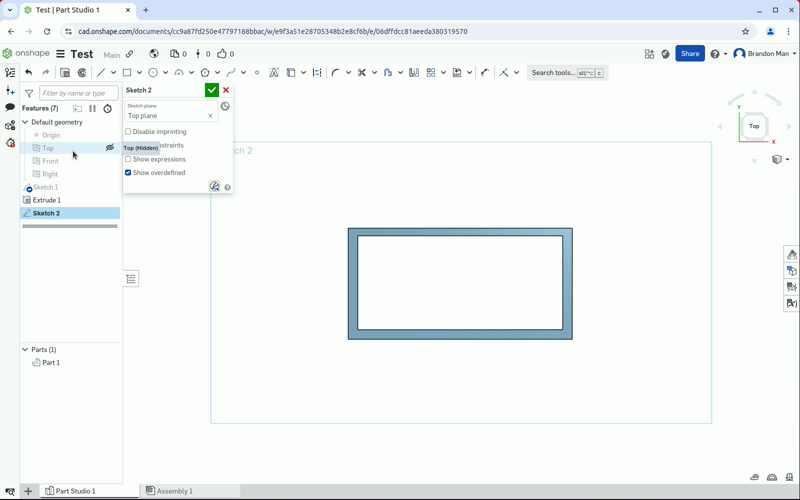
mouse_move(73, 352)
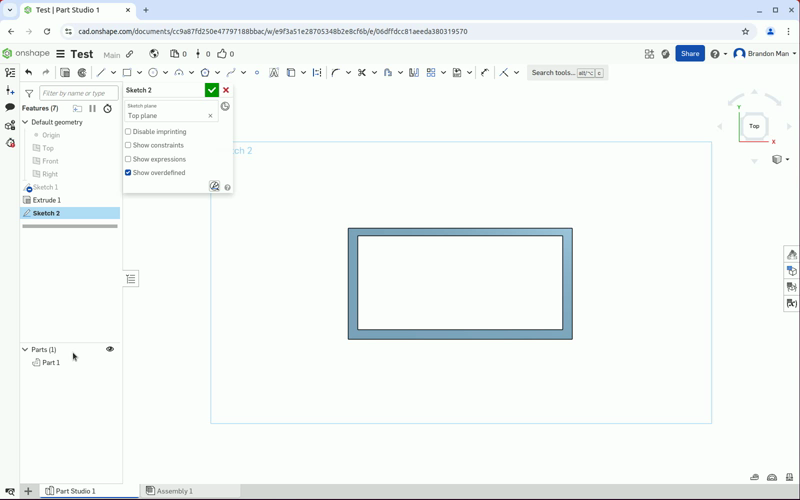
key(y)
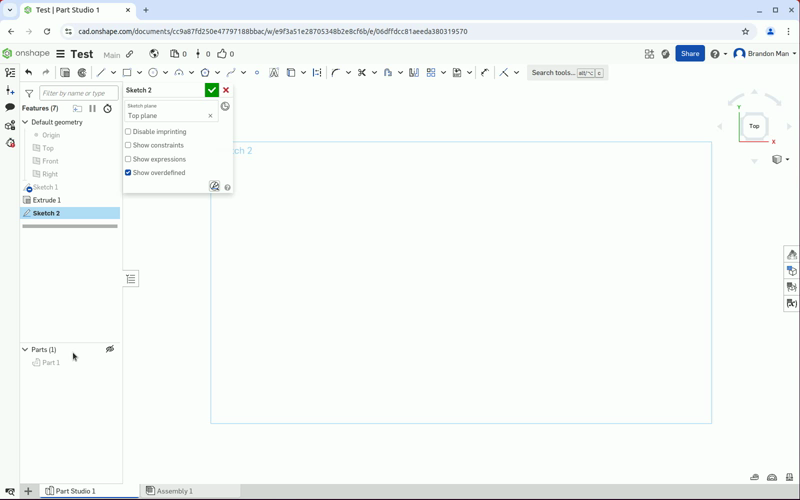
key(l)
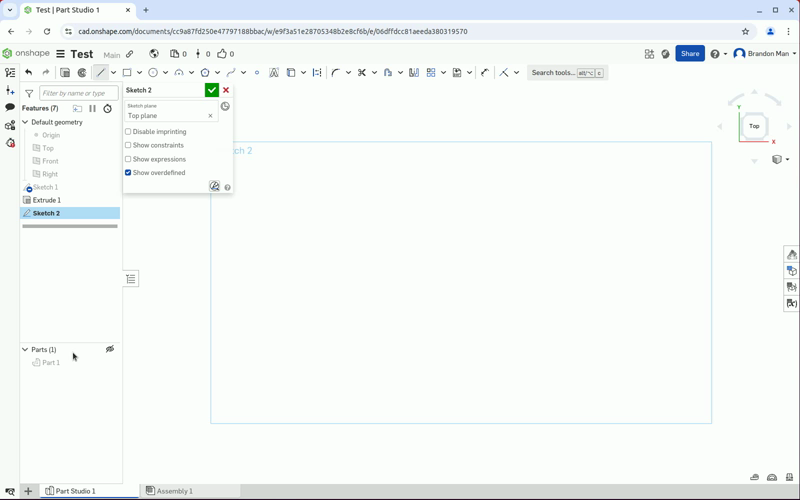
key_down(shift)
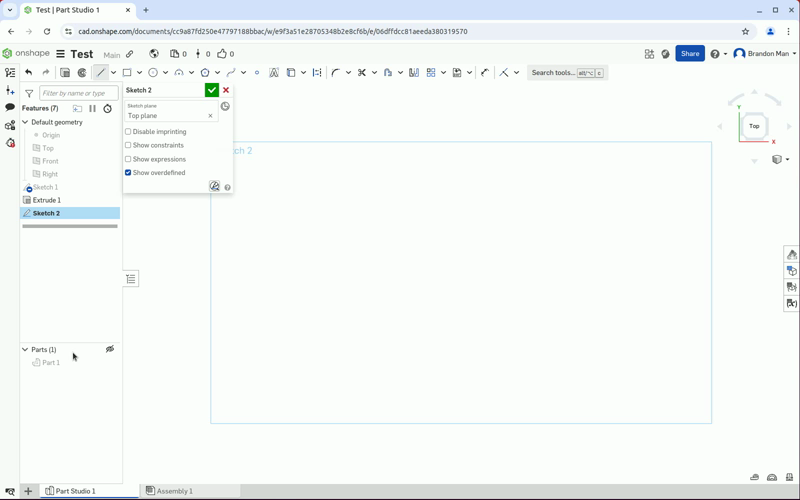
mouse_move(356, 329)
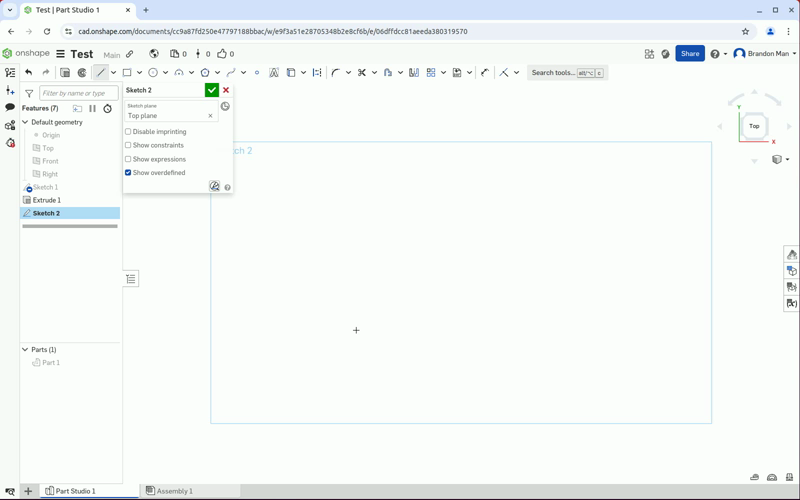
click(356, 329)
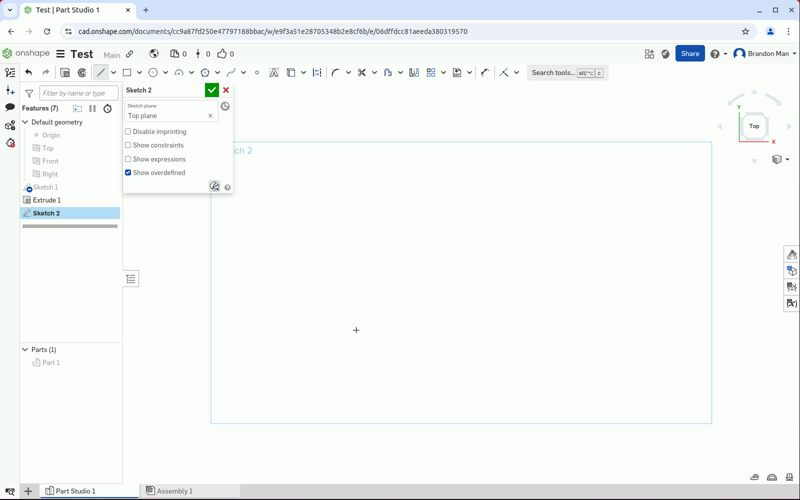
key_up(shift)
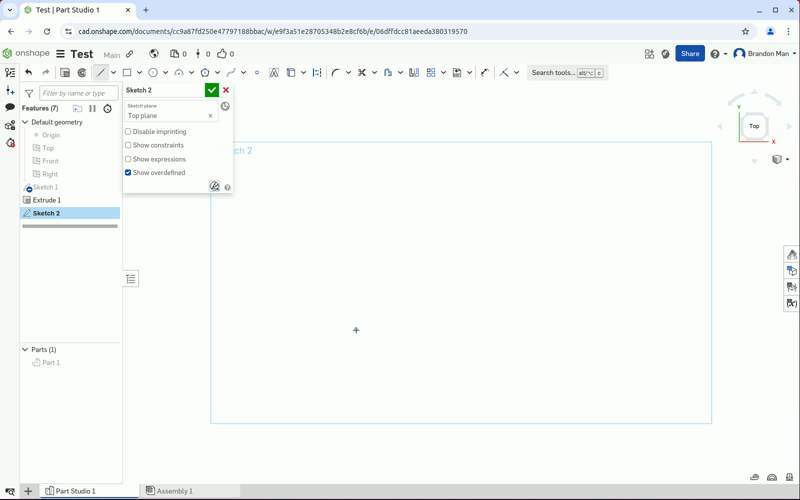
key_down(shift)
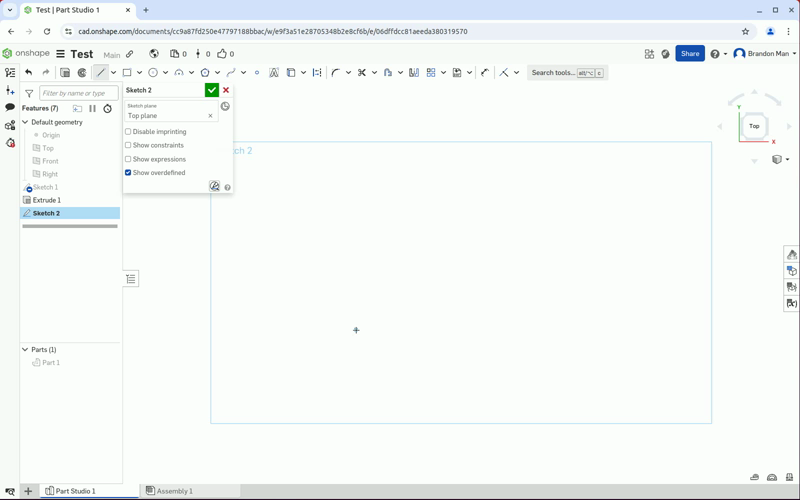
mouse_move(564, 329)
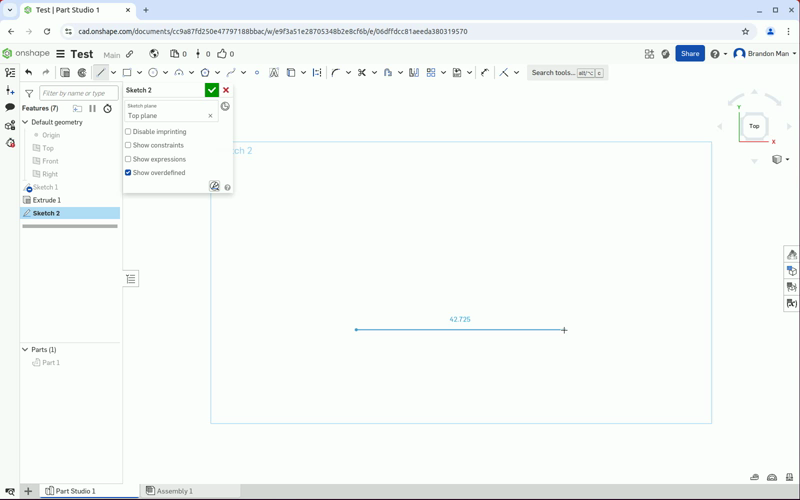
click(564, 329)
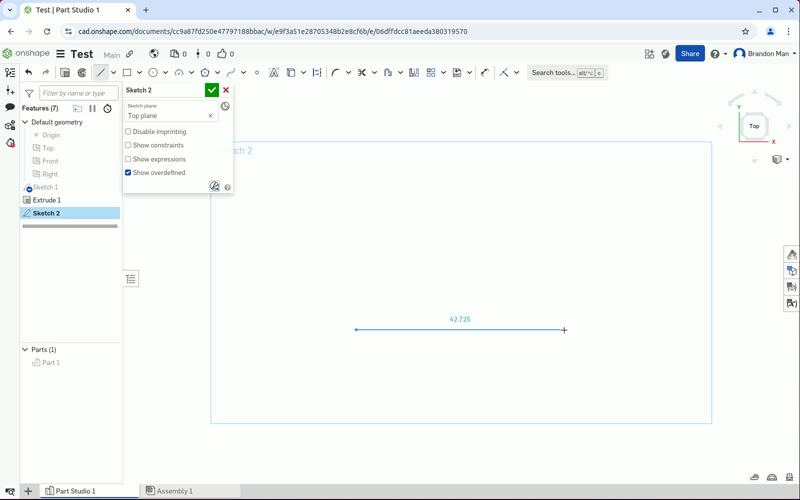
key_up(shift)
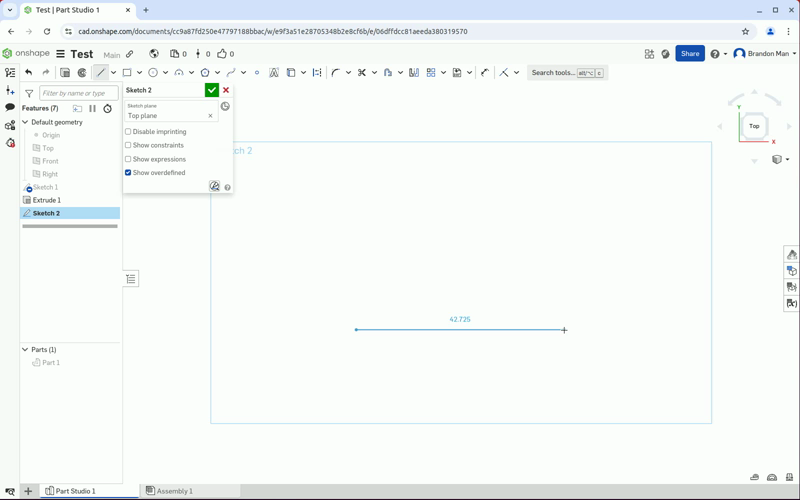
key_down(shift)
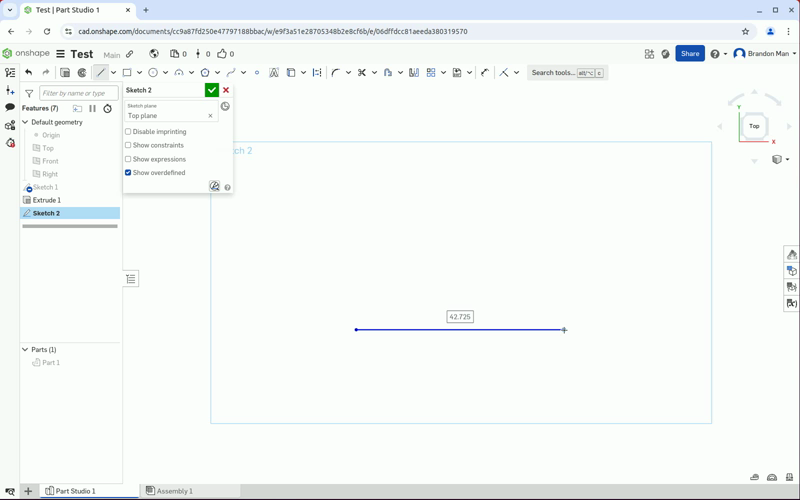
mouse_move(564, 235)
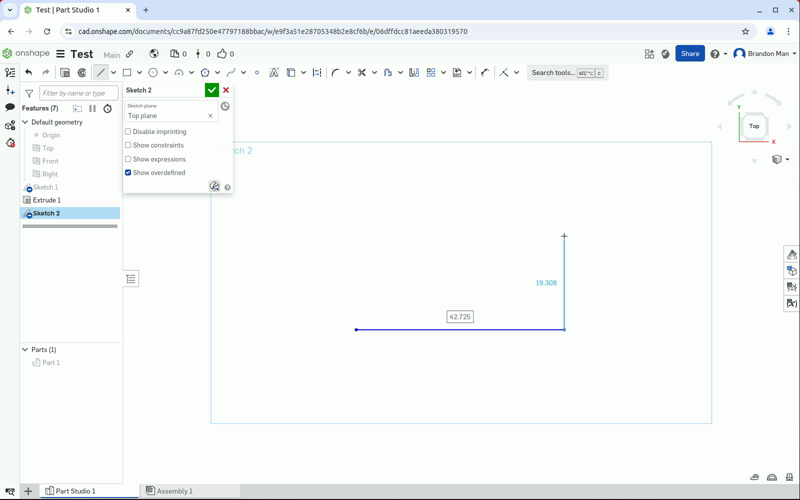
click(564, 235)
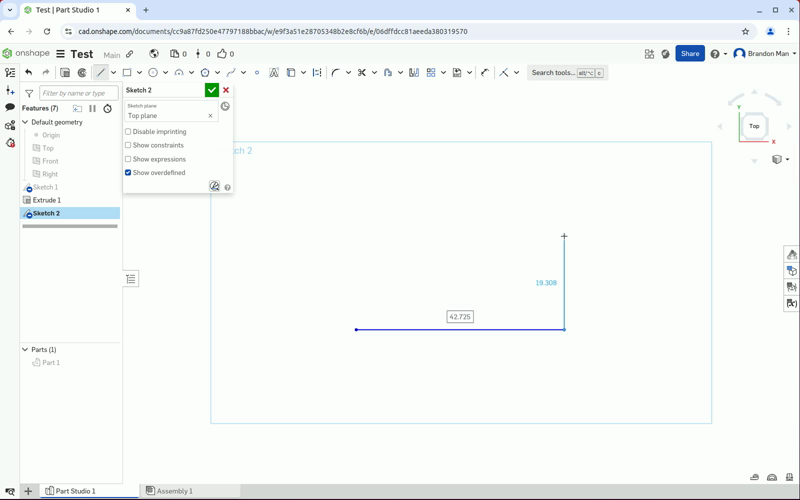
key_up(shift)
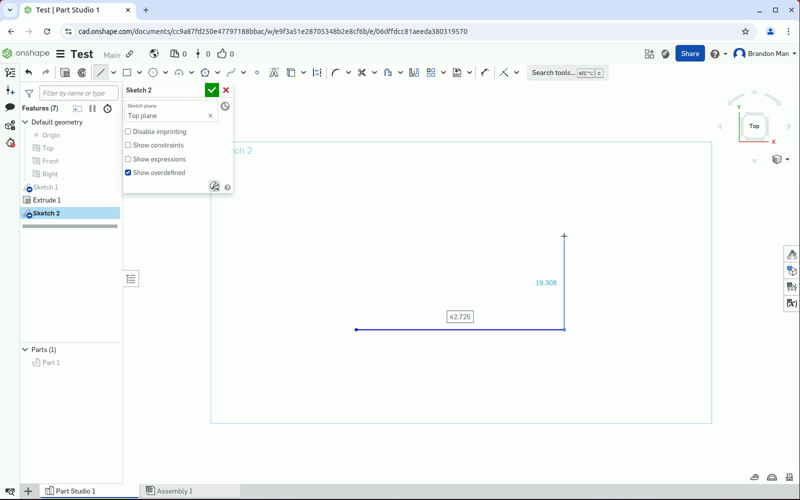
key_down(shift)
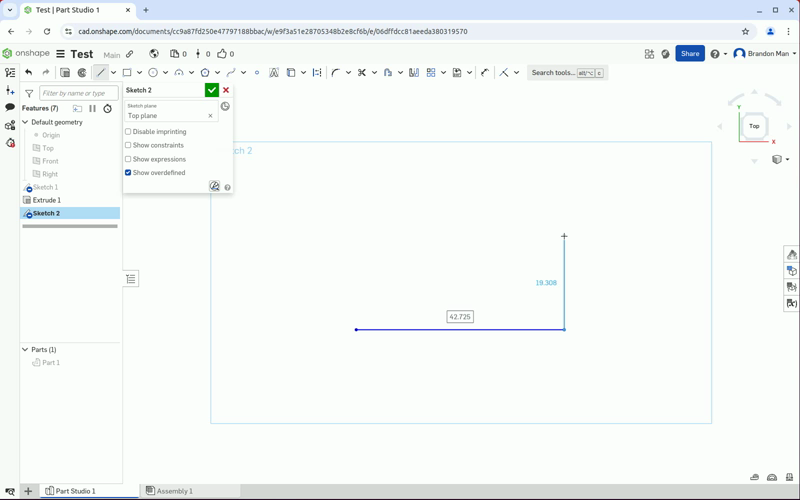
mouse_move(356, 235)
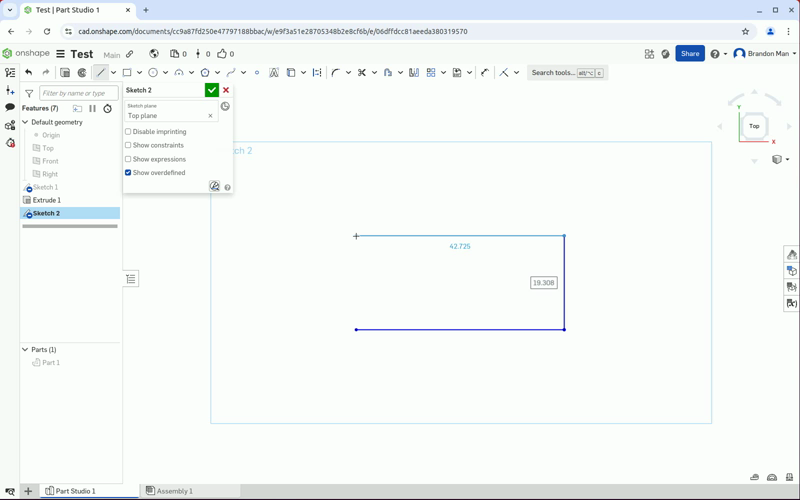
click(356, 235)
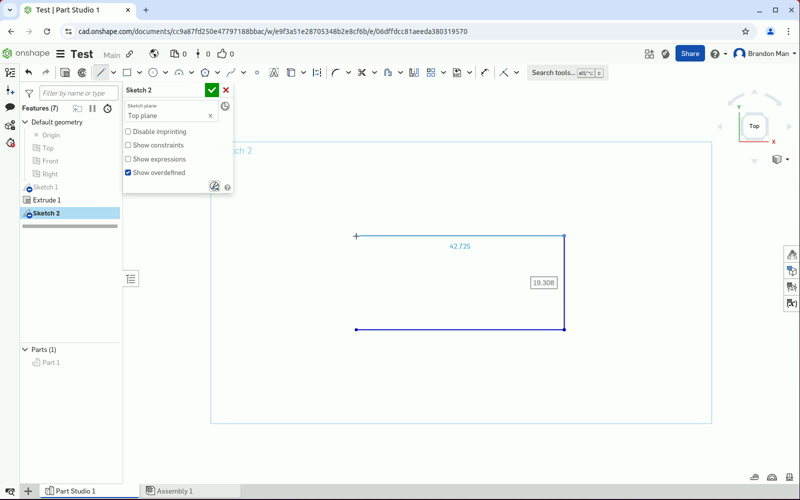
key_up(shift)
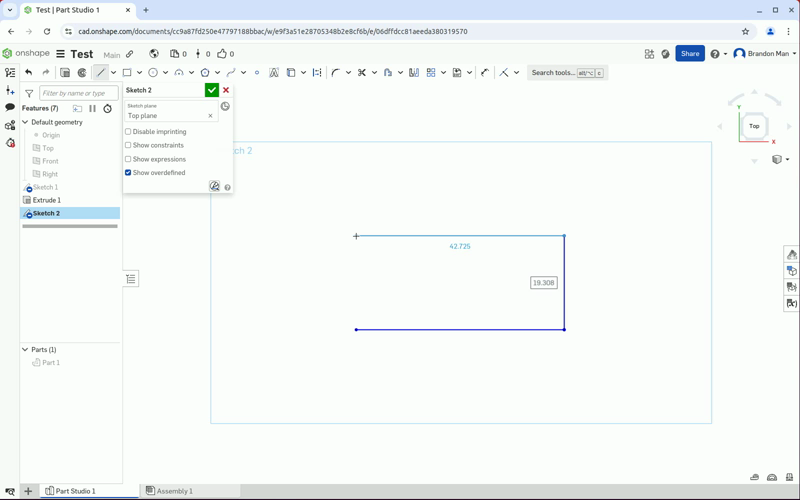
key_down(shift)
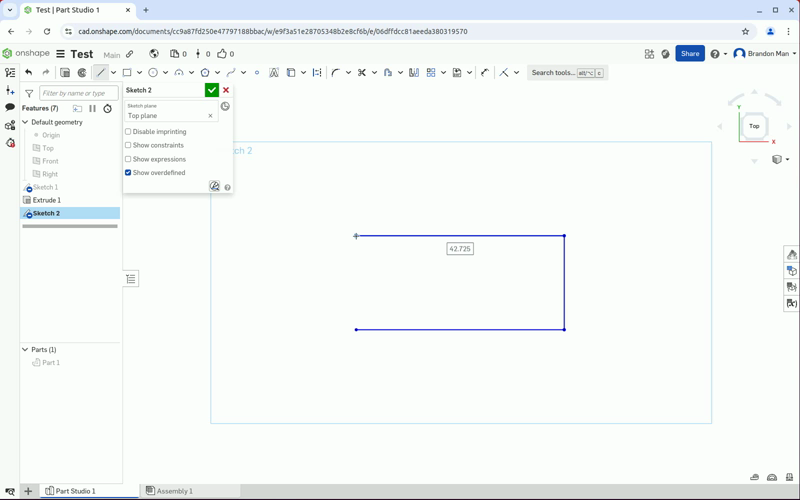
mouse_move(356, 329)
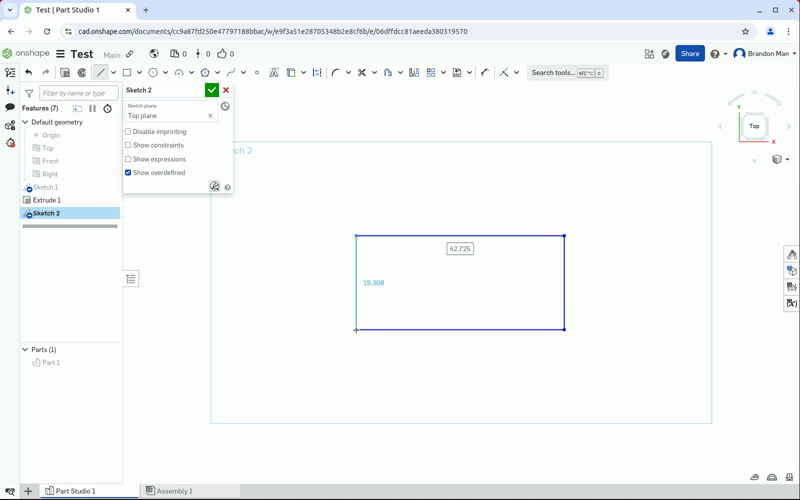
key_up(shift)
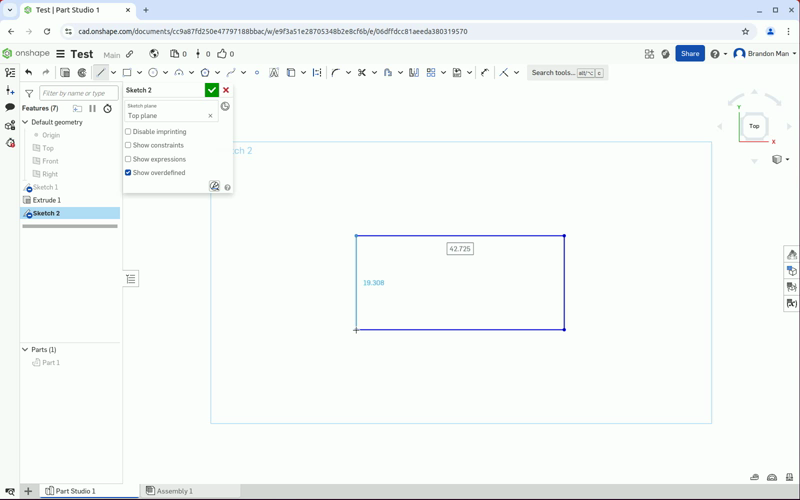
click(356, 329)
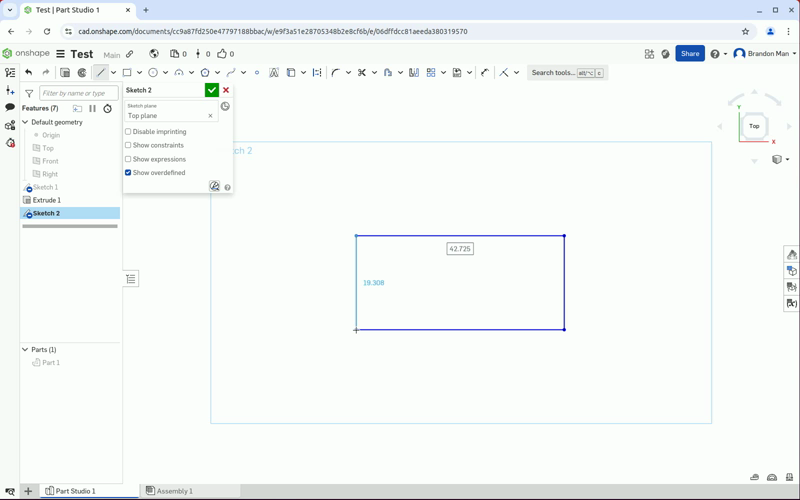
key(esc)
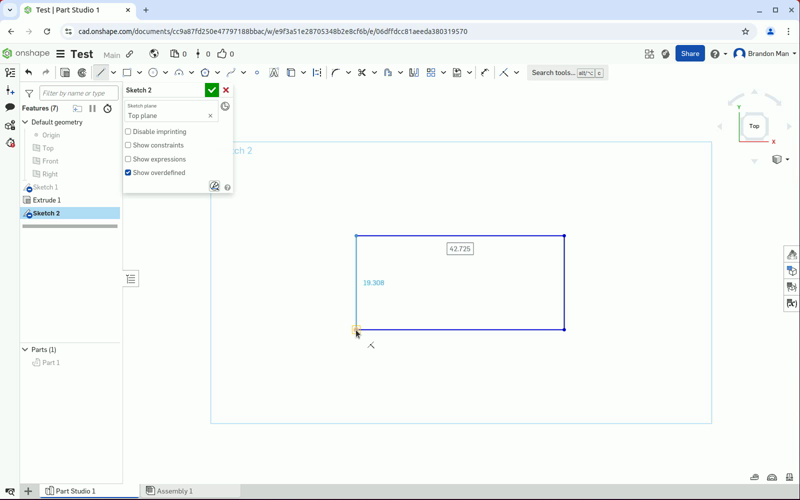
key(c)
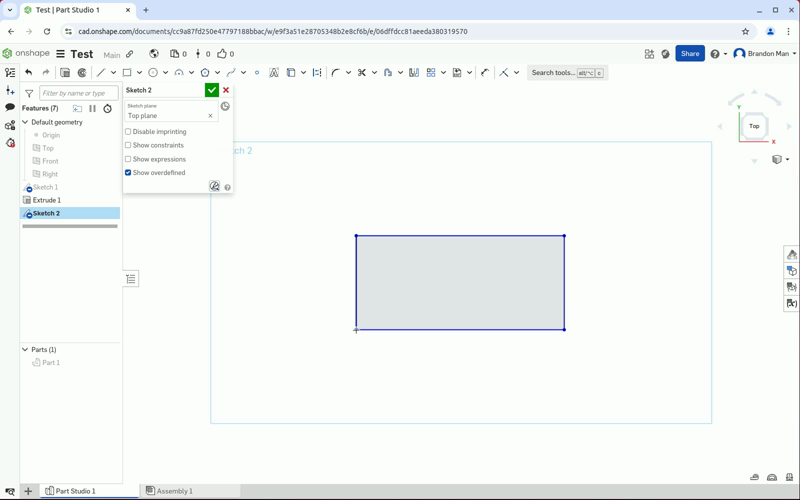
key_down(shift)
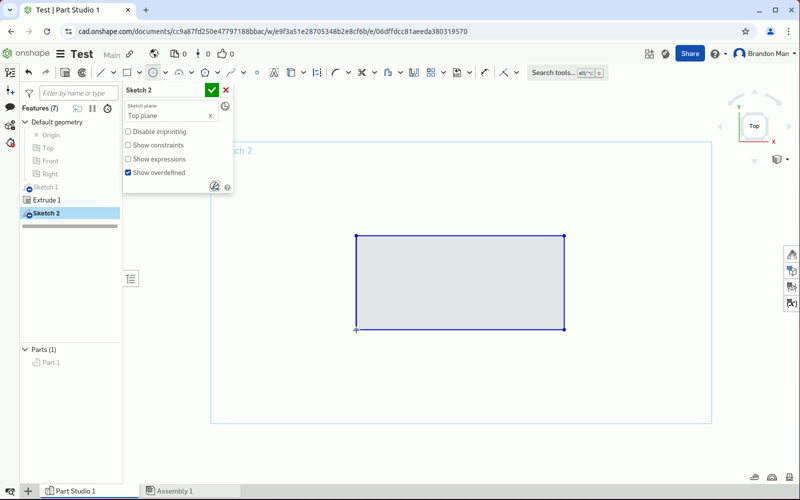
mouse_move(404, 281)
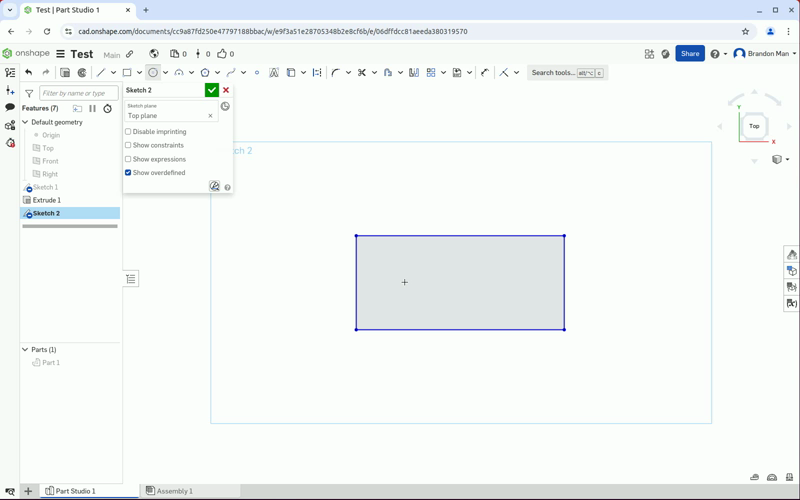
click(404, 281)
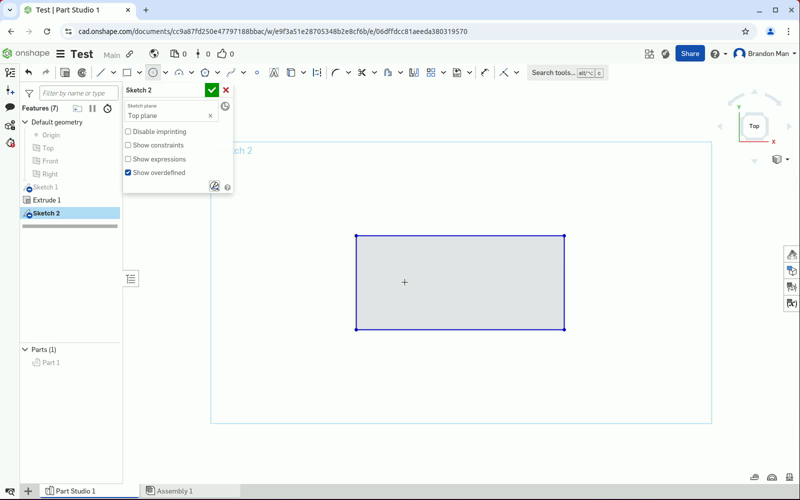
key_up(shift)
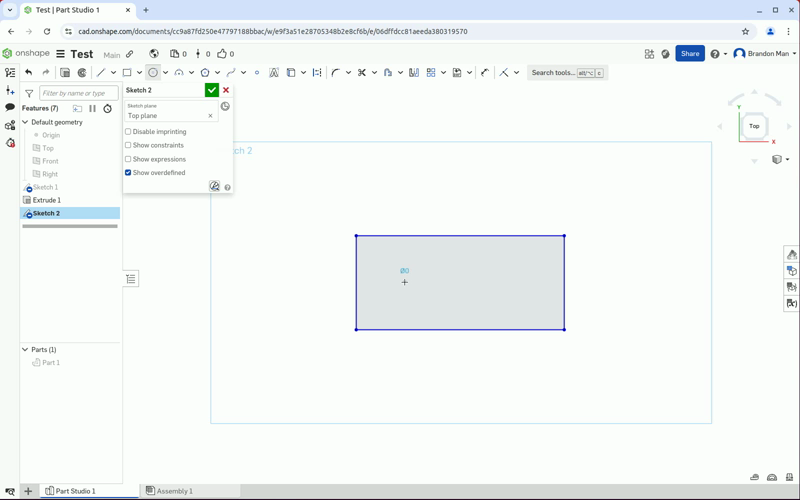
mouse_move(428, 281)
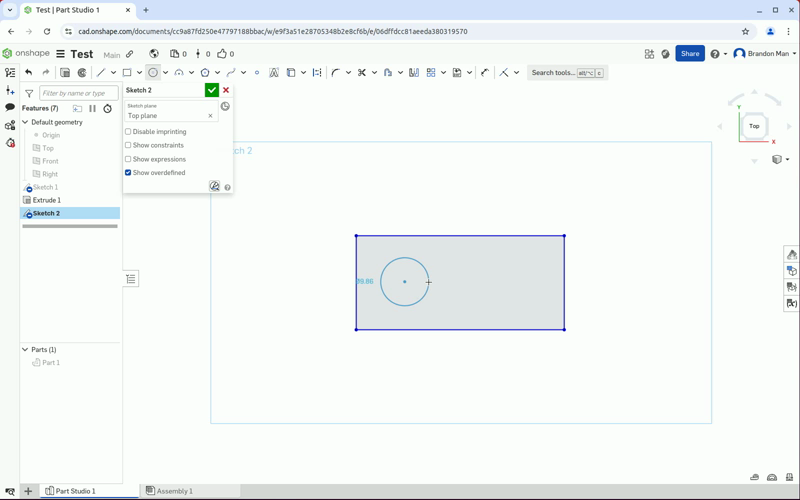
click(428, 281)
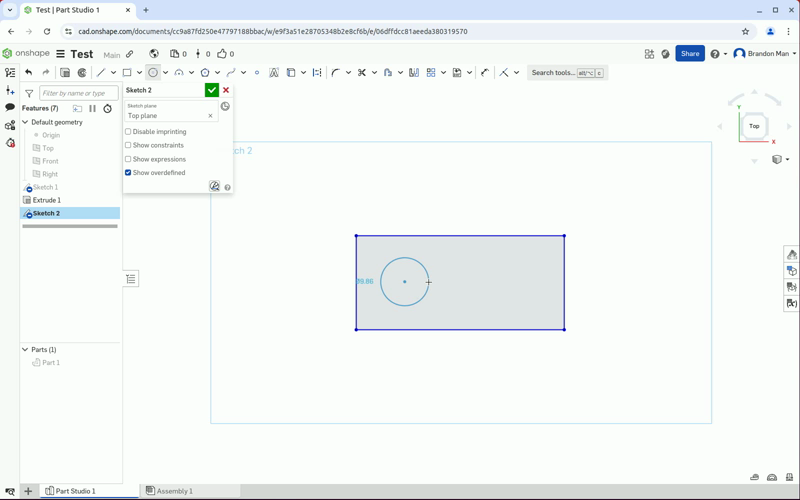
key(esc)
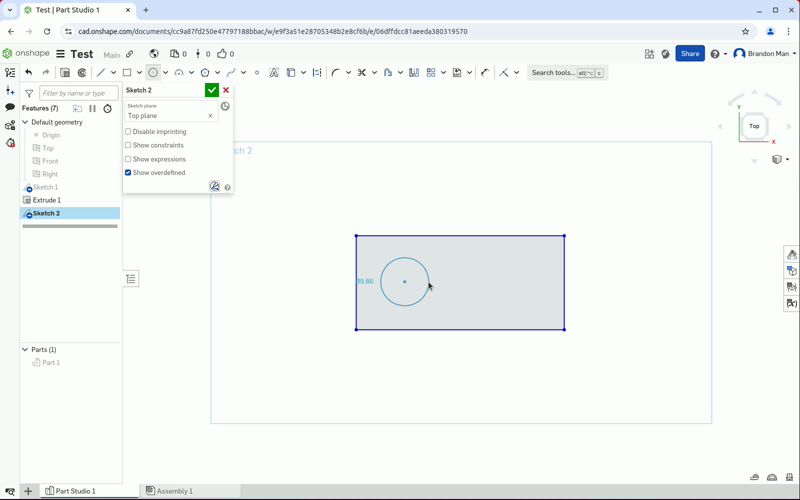
key(c)
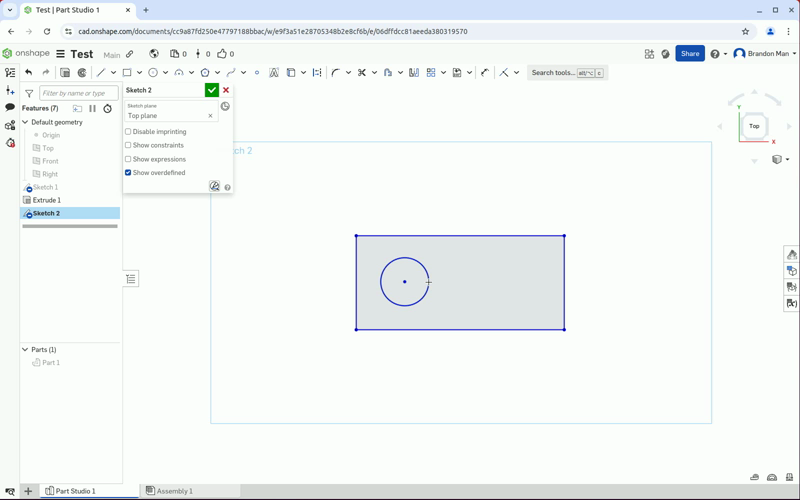
key_down(shift)
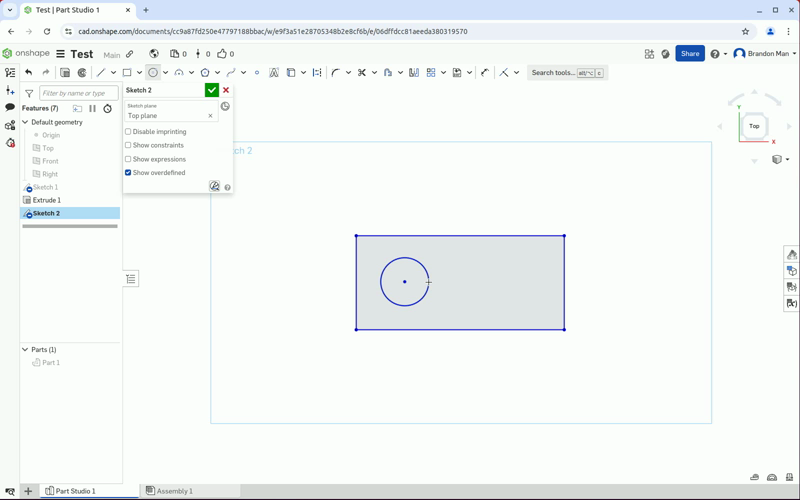
mouse_move(461, 281)
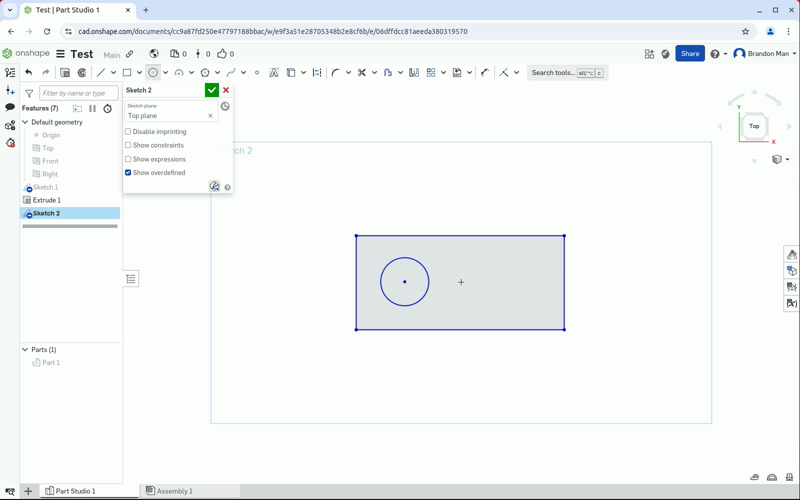
click(461, 281)
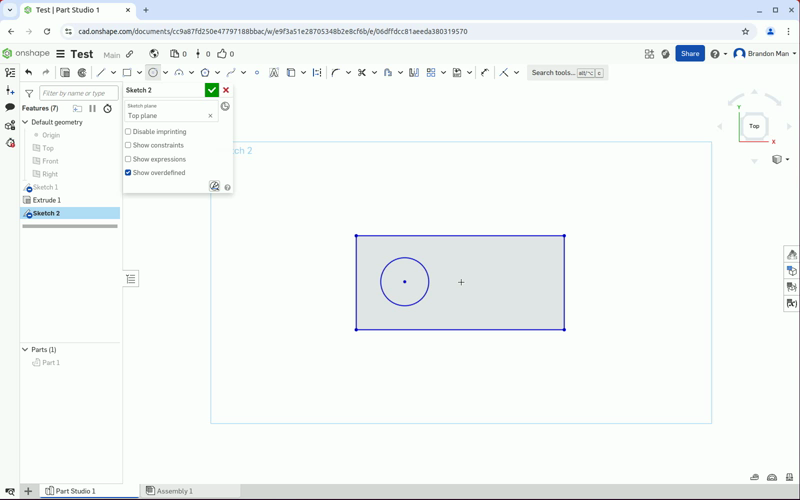
key_up(shift)
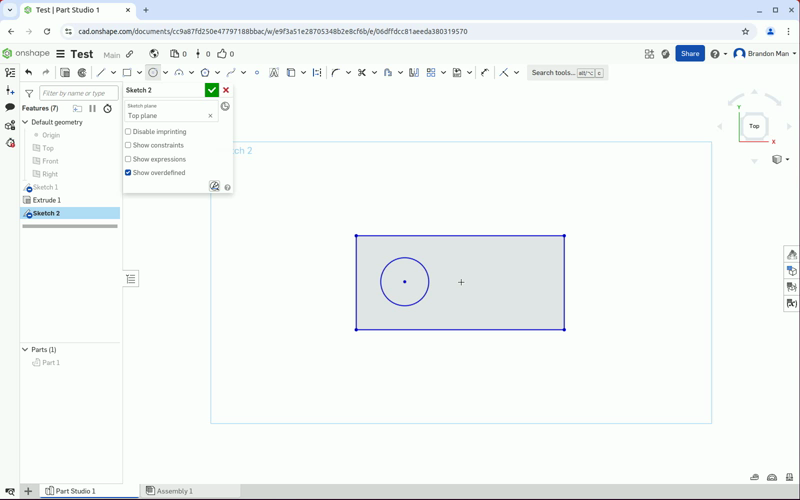
mouse_move(485, 281)
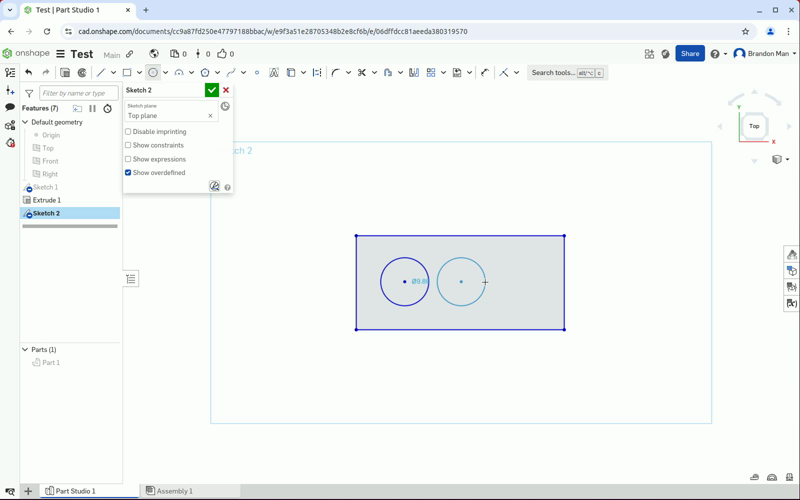
click(485, 281)
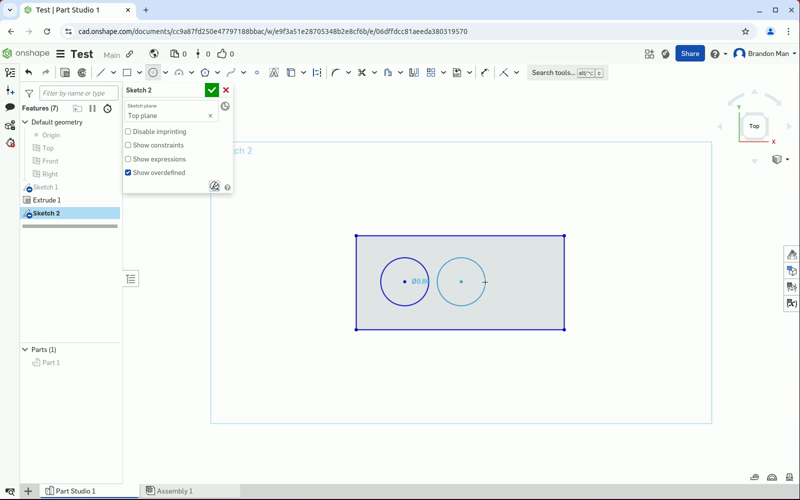
key(esc)
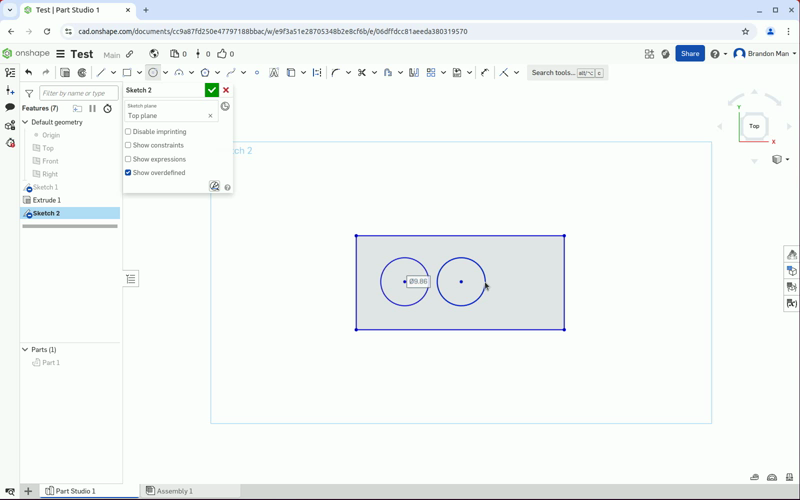
key(c)
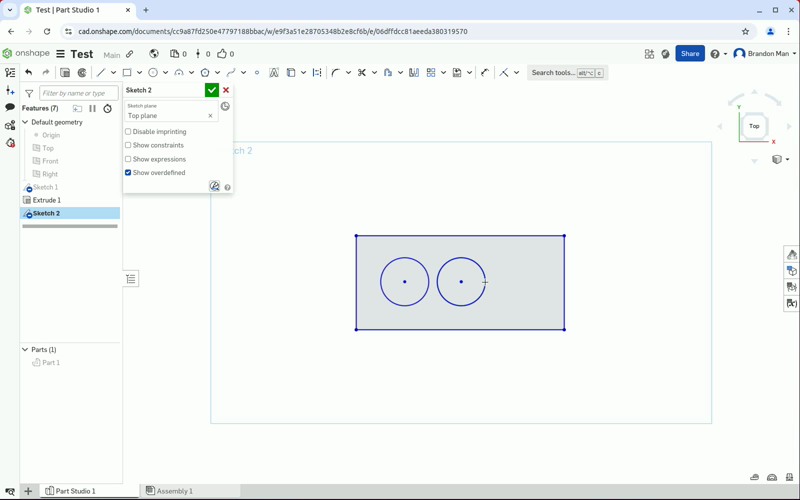
key_down(shift)
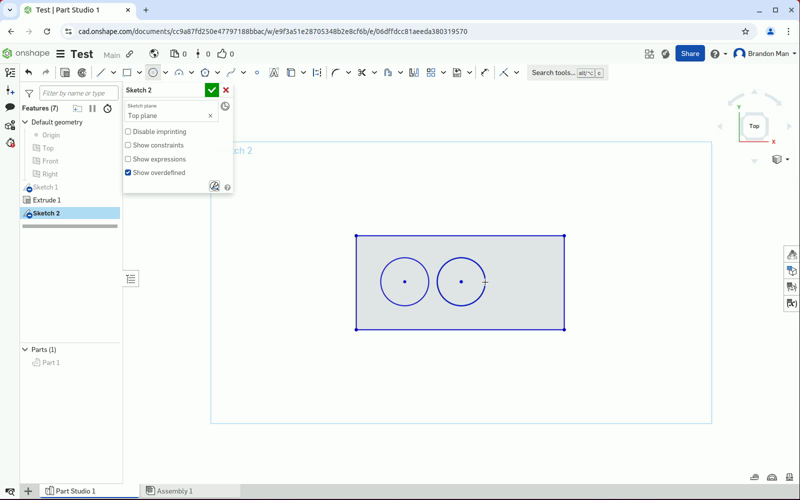
mouse_move(516, 281)
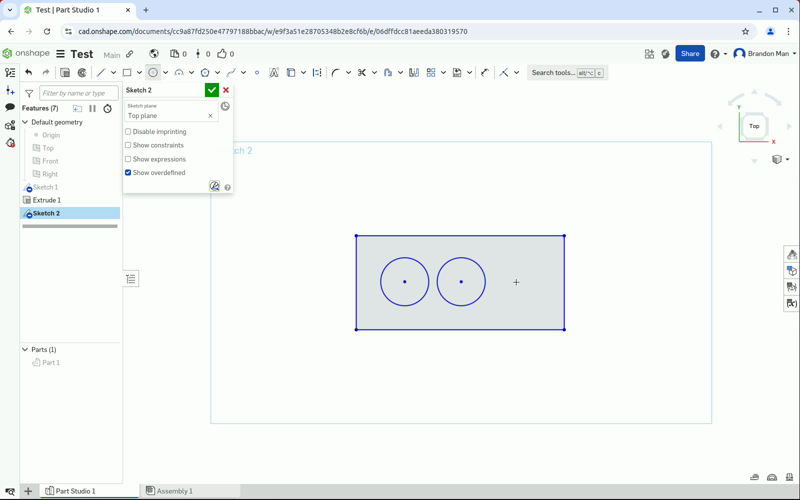
click(516, 281)
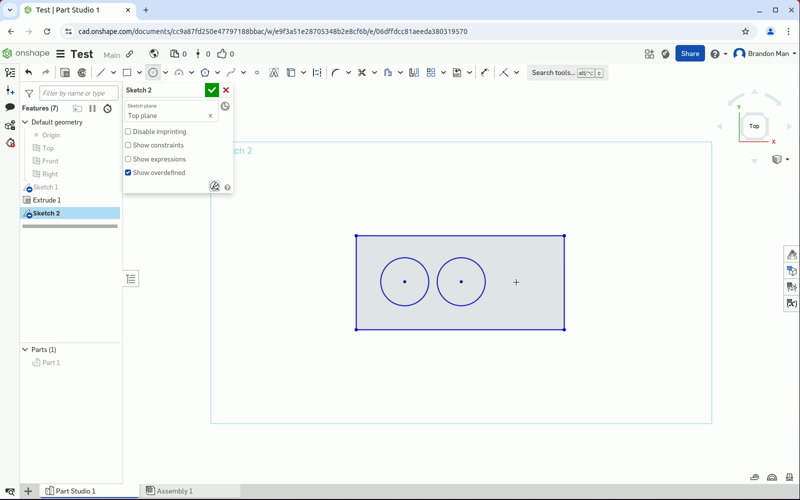
key_up(shift)
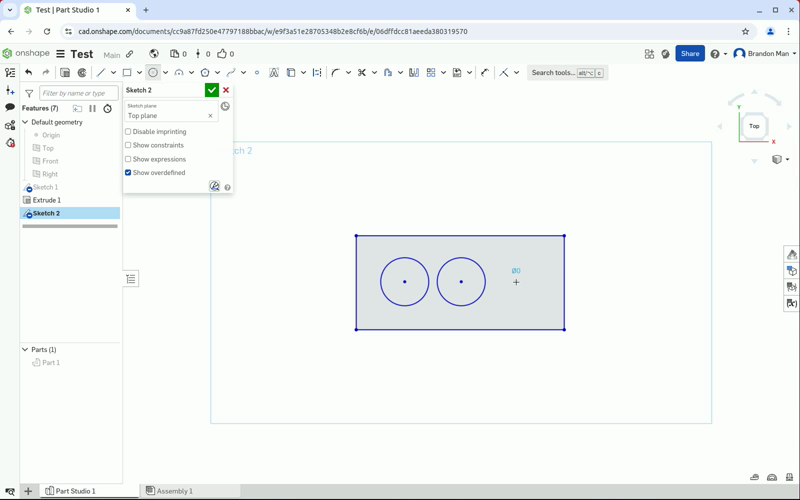
mouse_move(540, 281)
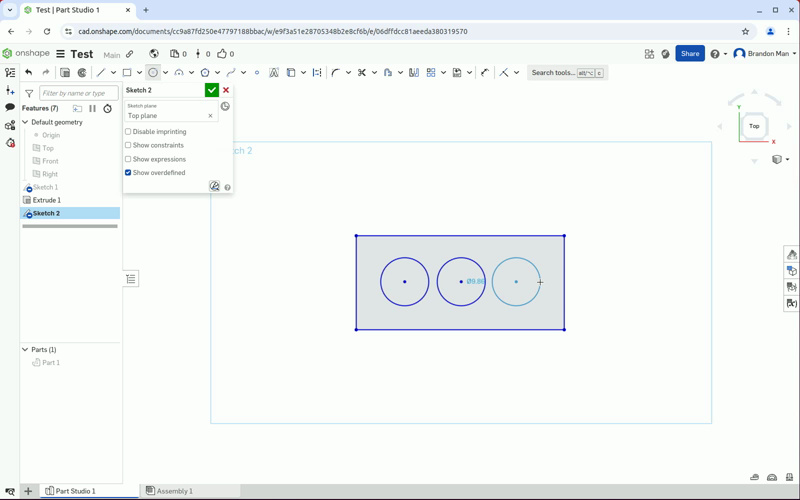
click(540, 281)
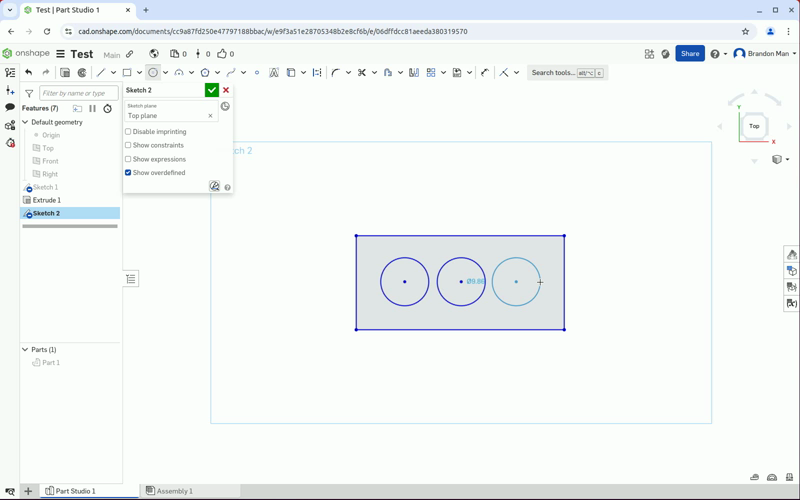
key(esc)
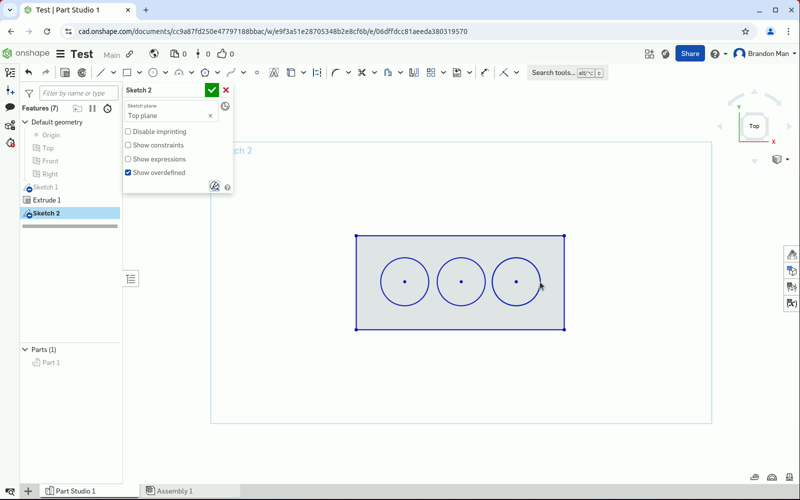
mouse_move(498, 248)
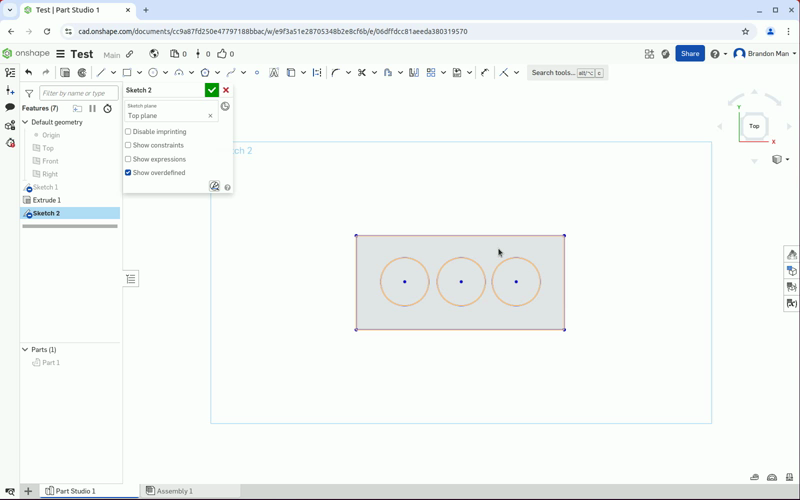
click(498, 248)
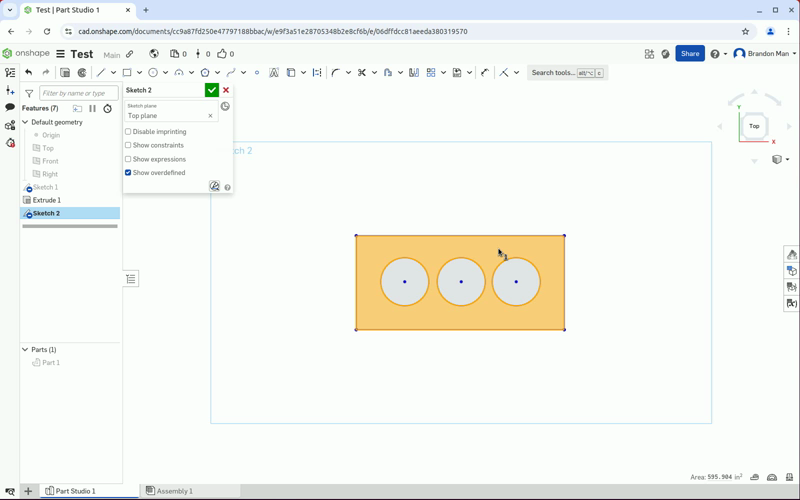
mouse_move(73, 352)
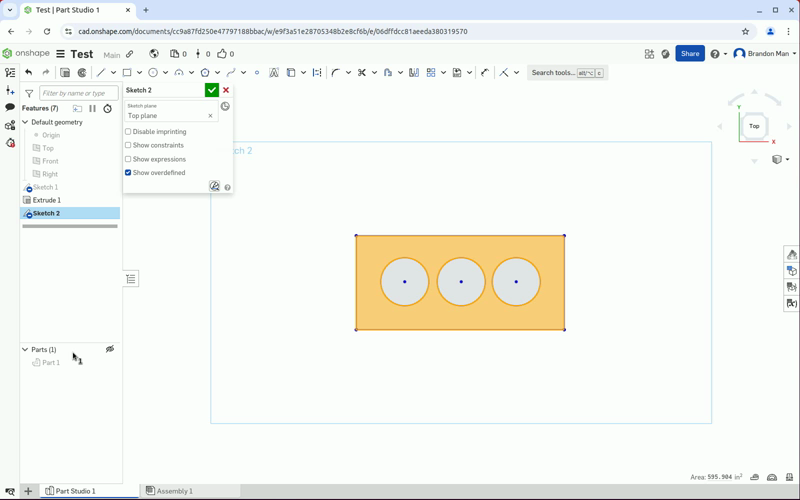
key(shift+y)
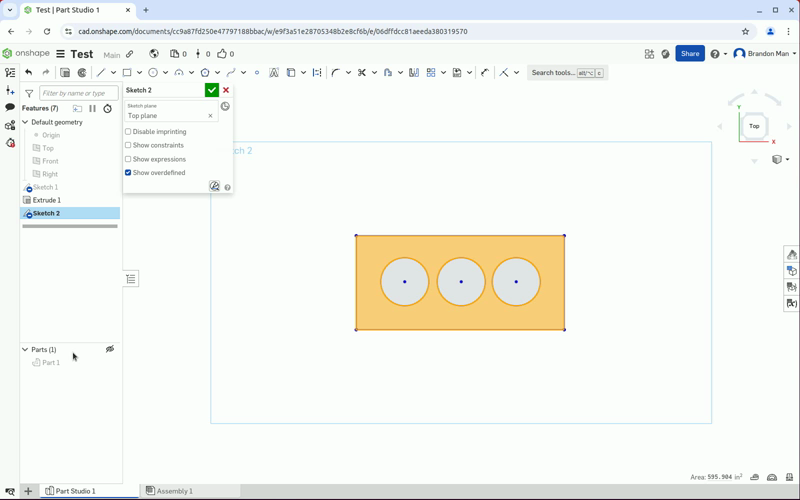
key(shift+e)
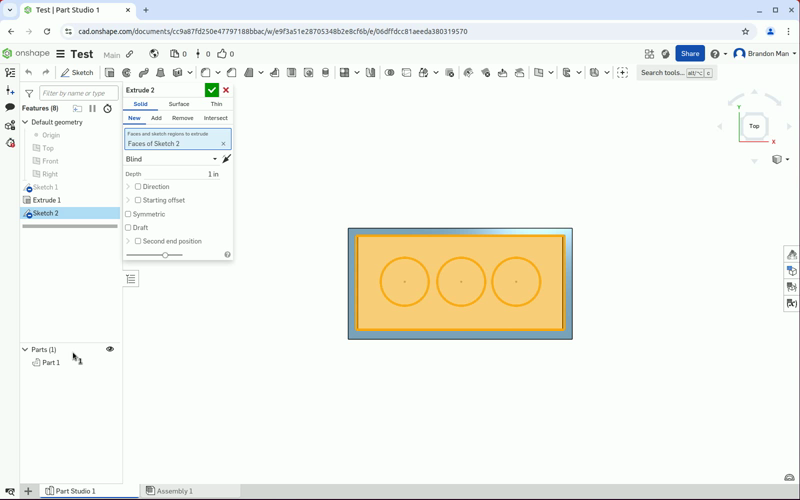
mouse_move(143, 106)
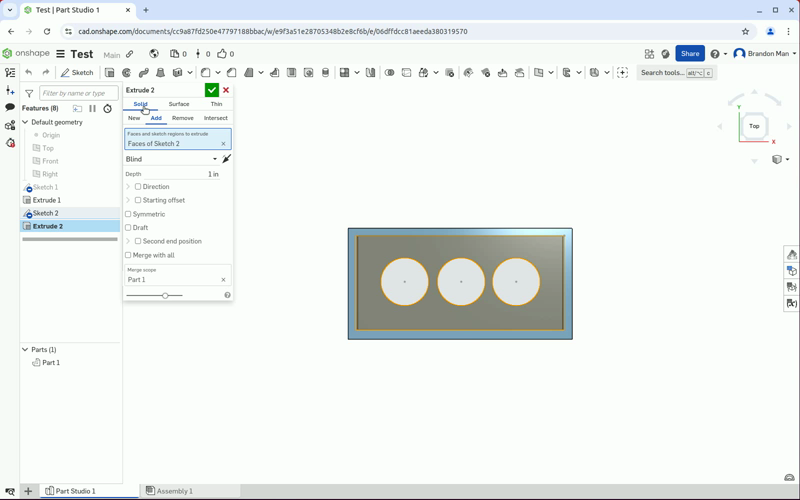
click(143, 106)
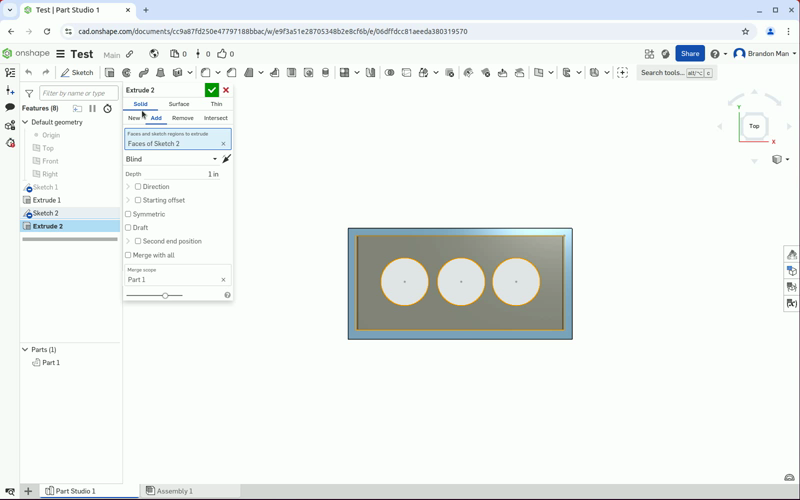
mouse_move(137, 120)
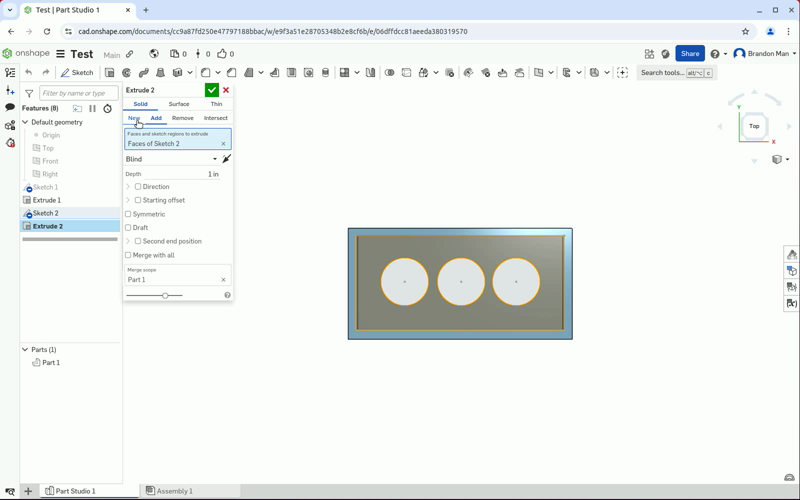
click(137, 120)
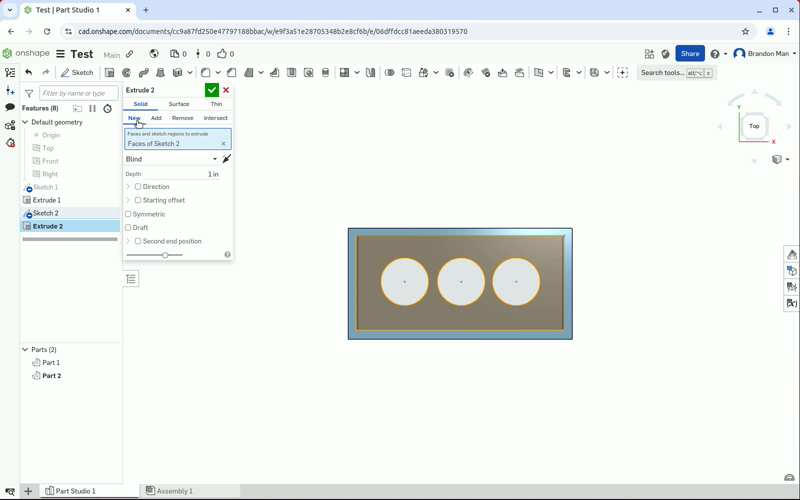
key(tab, 4)
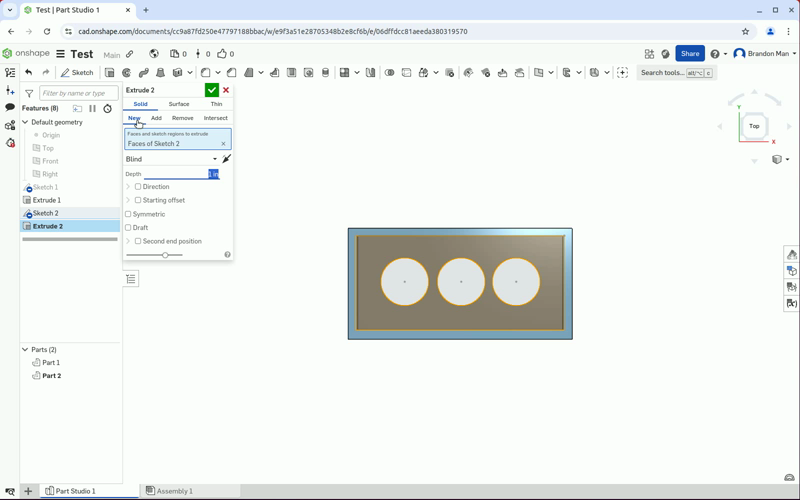
text(13.961)
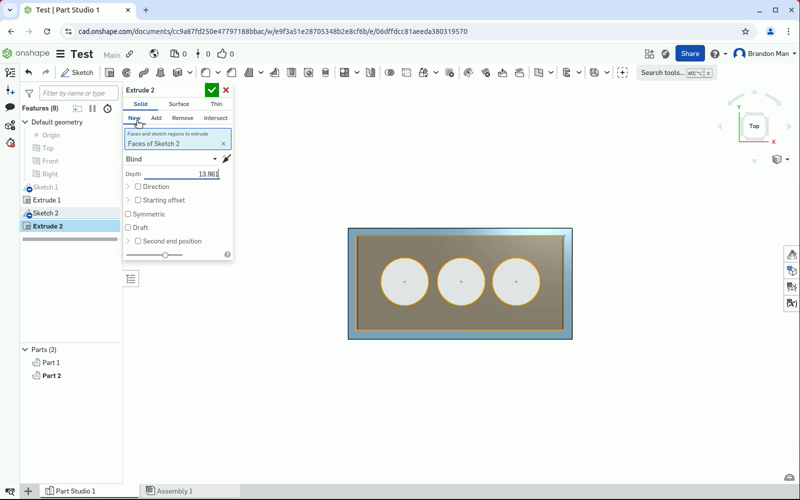
key(enter)
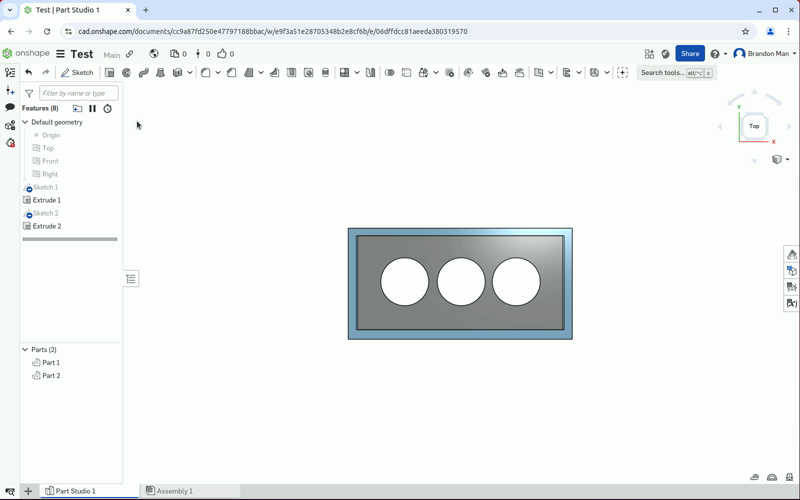
key(shift+h)
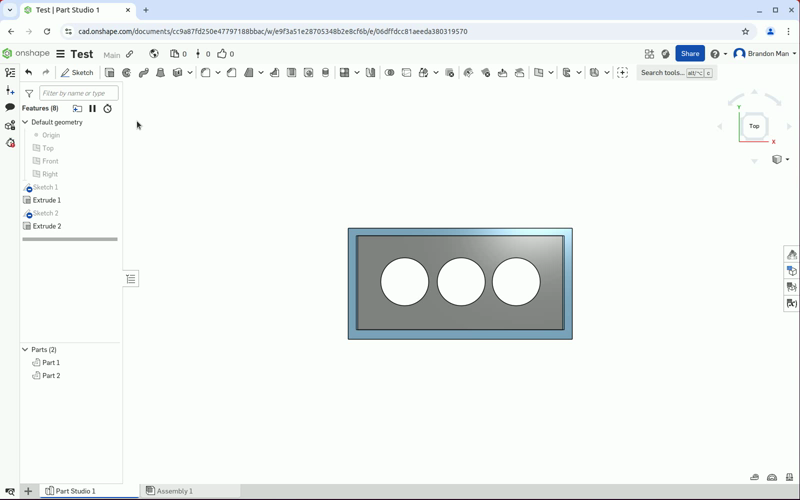
key(shift+h)
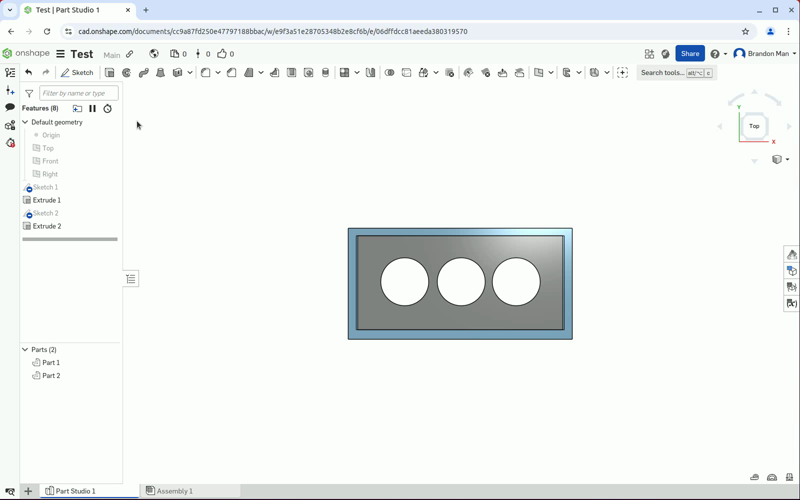
mouse_move(73, 189)
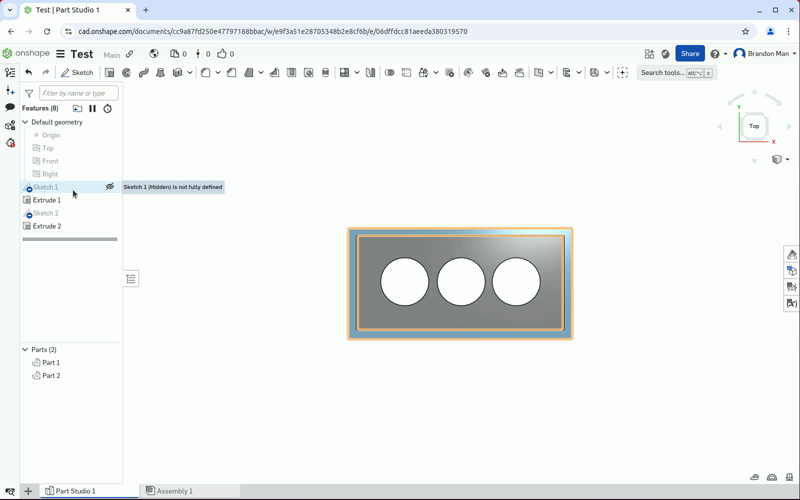
click(73, 189)
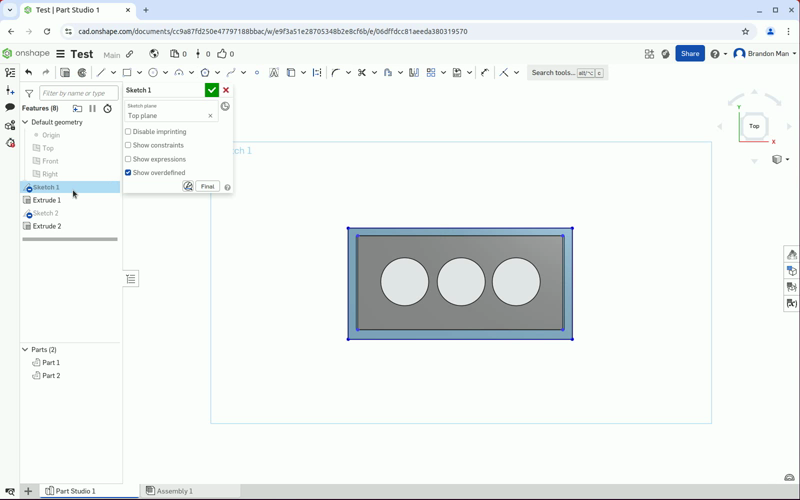
mouse_move(229, 92)
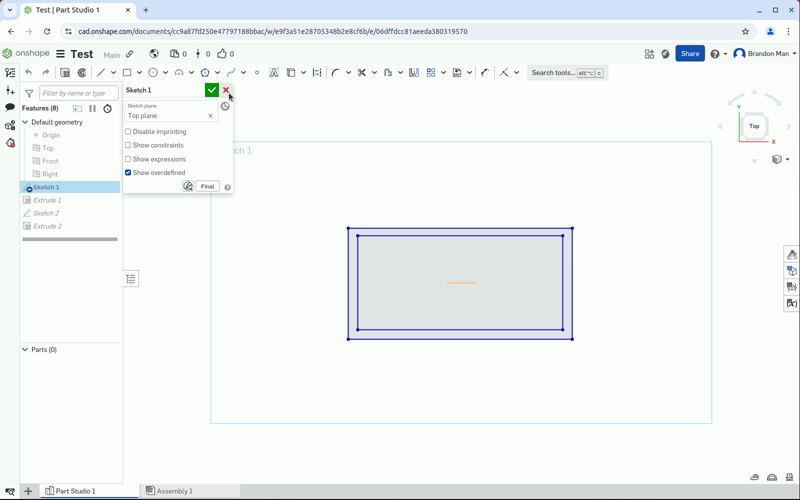
click(229, 92)
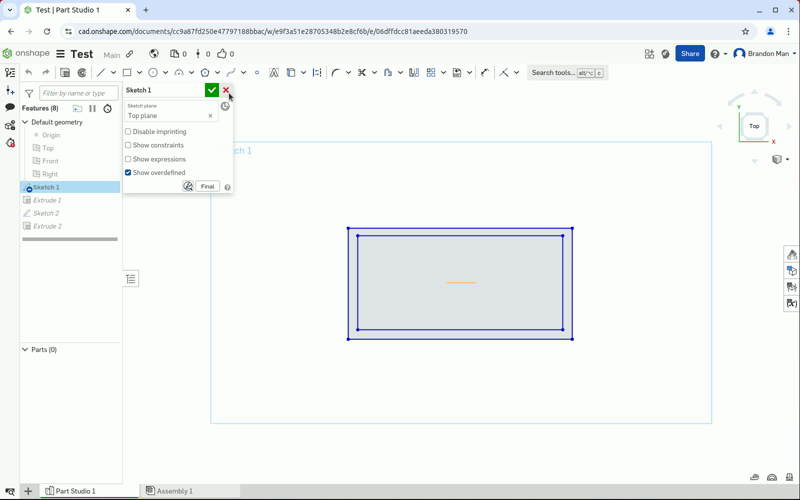
key(shift+s)
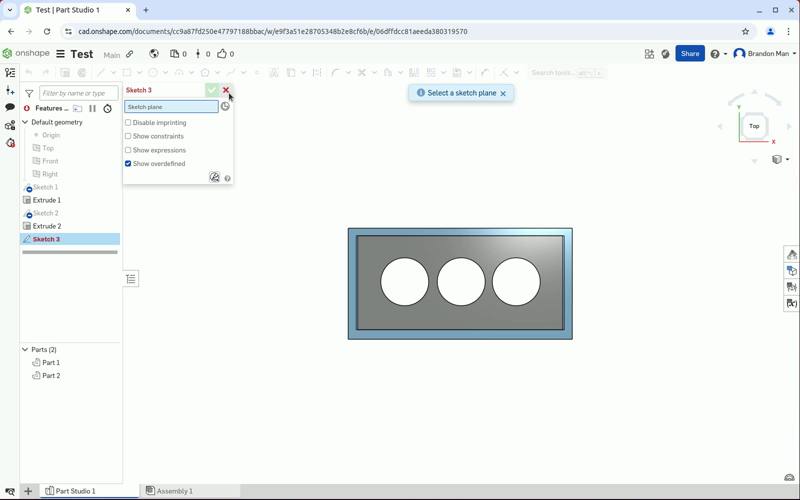
mouse_move(73, 150)
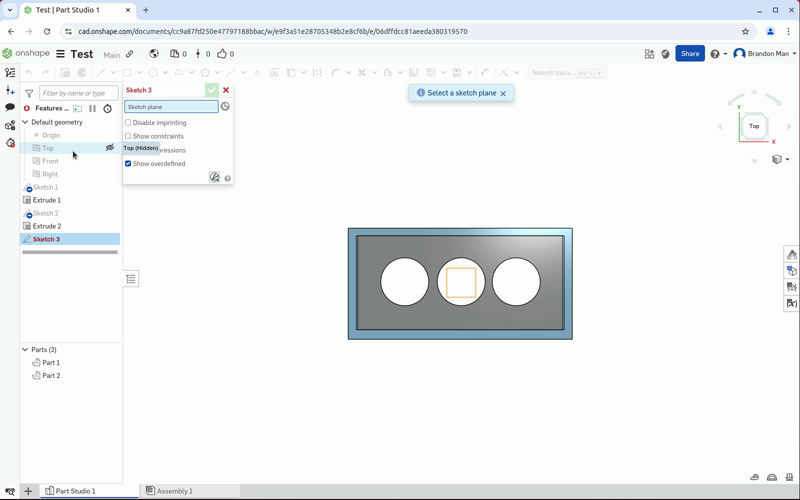
click(73, 150)
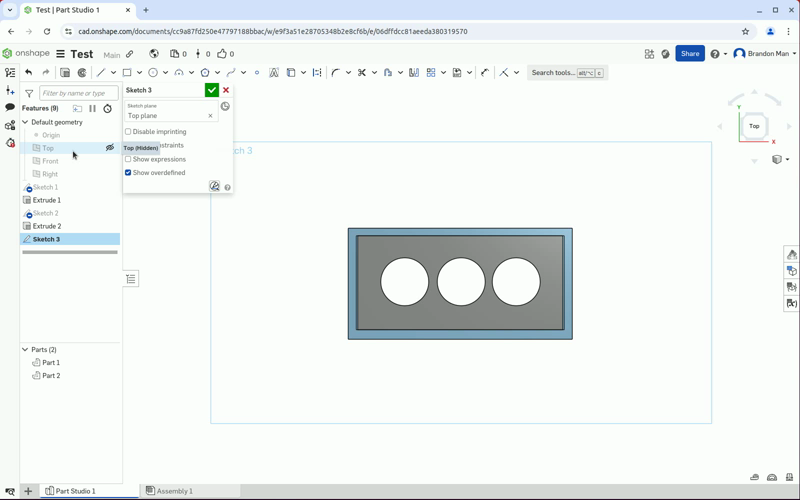
mouse_move(73, 352)
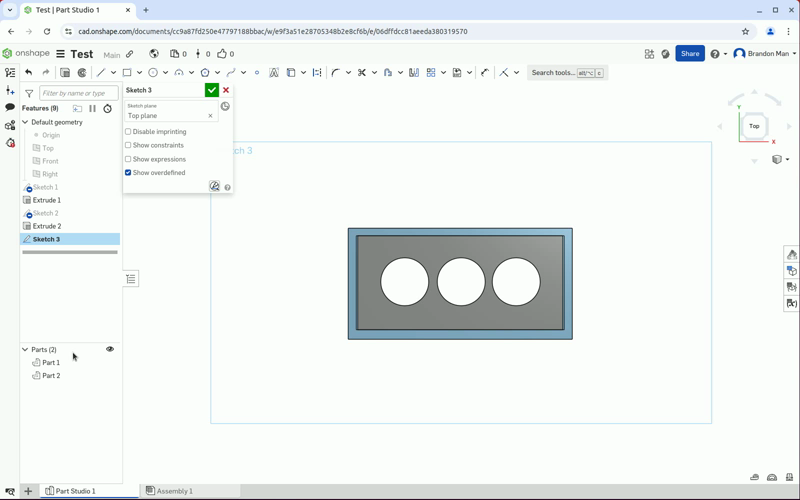
key(y)
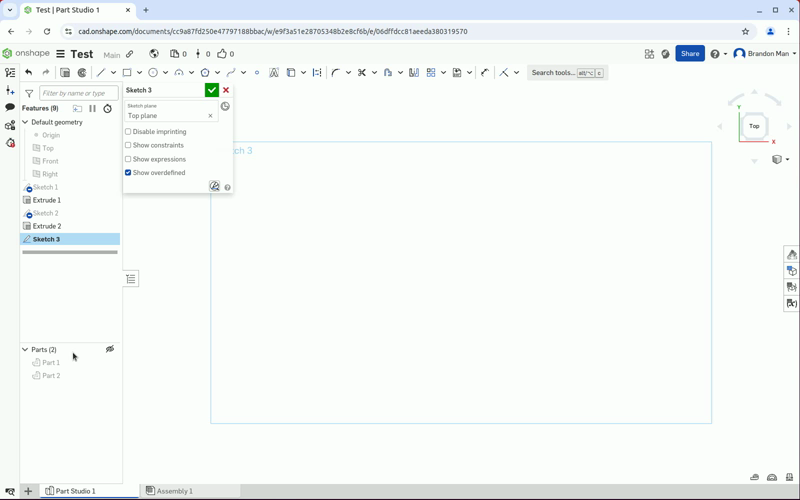
key(c)
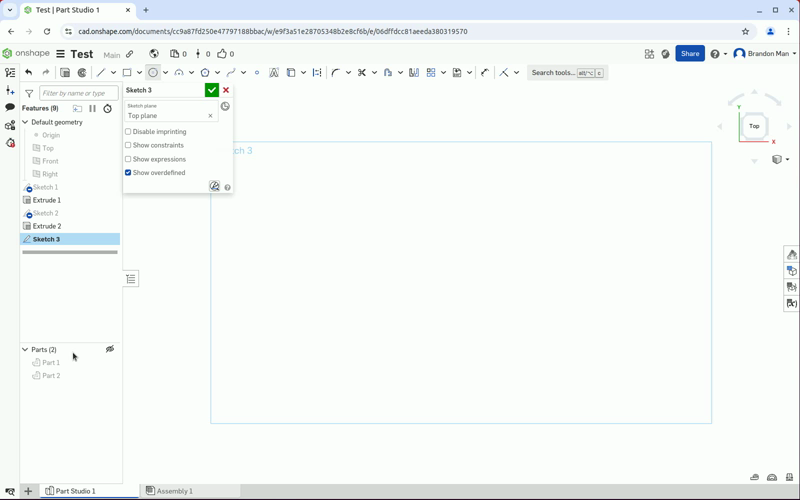
key_down(shift)
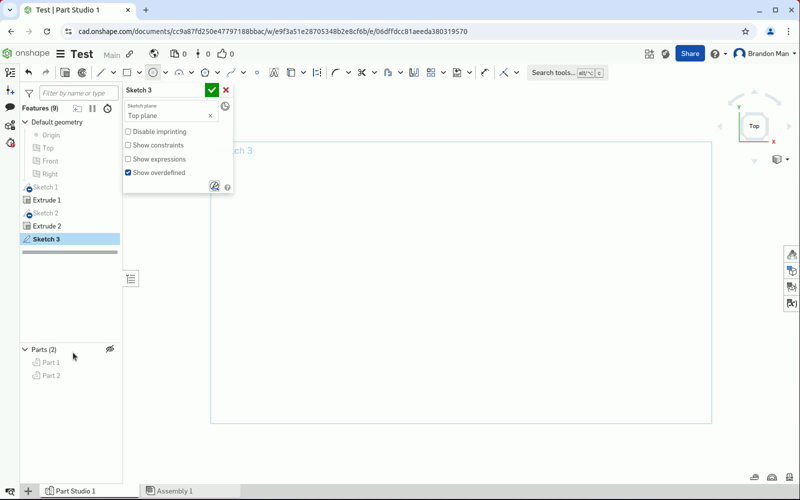
mouse_move(404, 282)
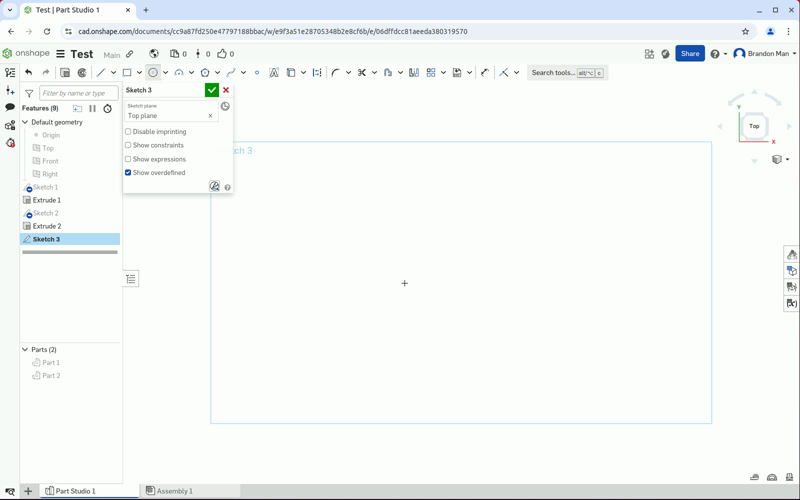
click(404, 282)
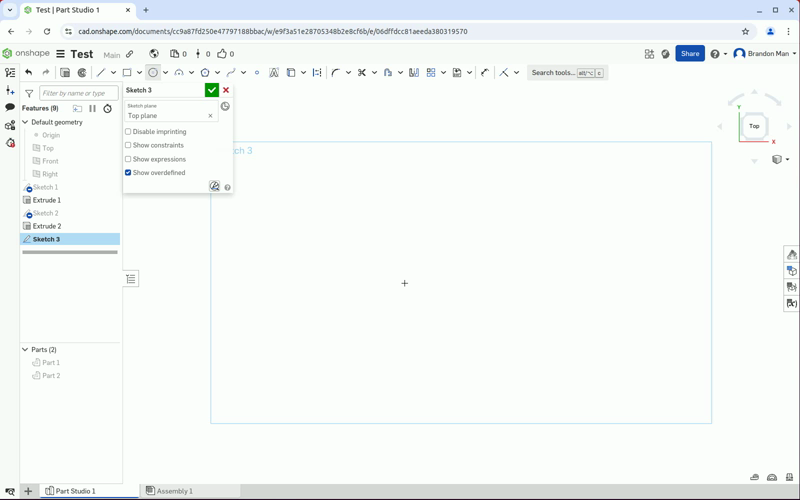
key_up(shift)
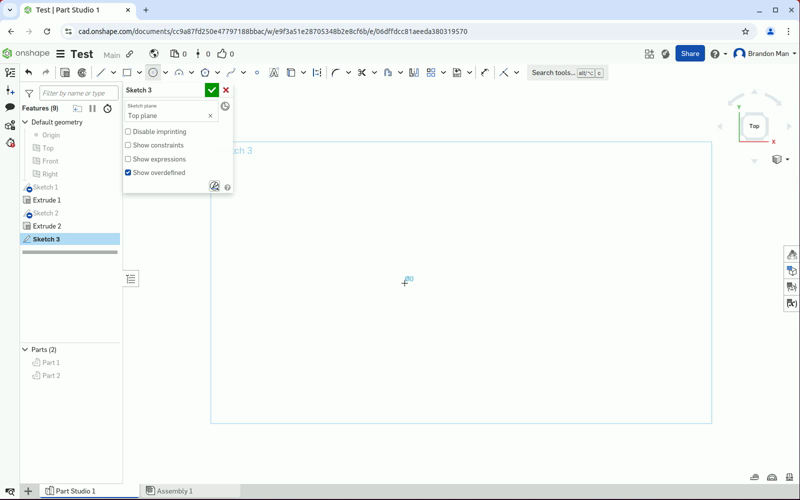
mouse_move(422, 282)
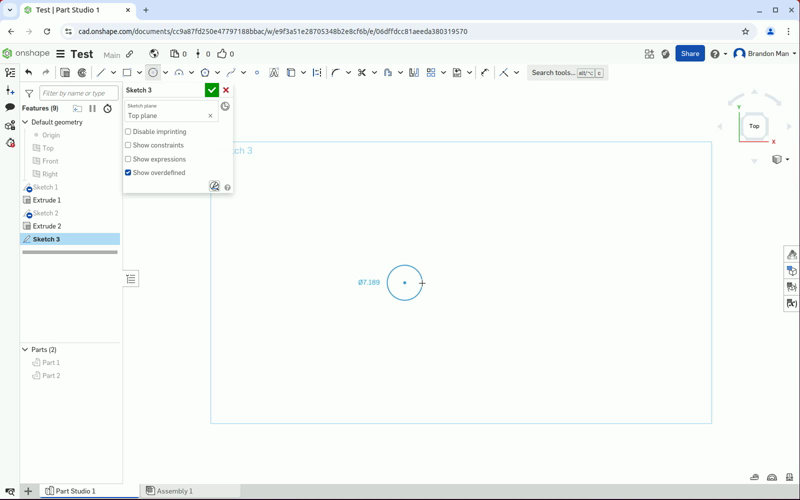
click(422, 282)
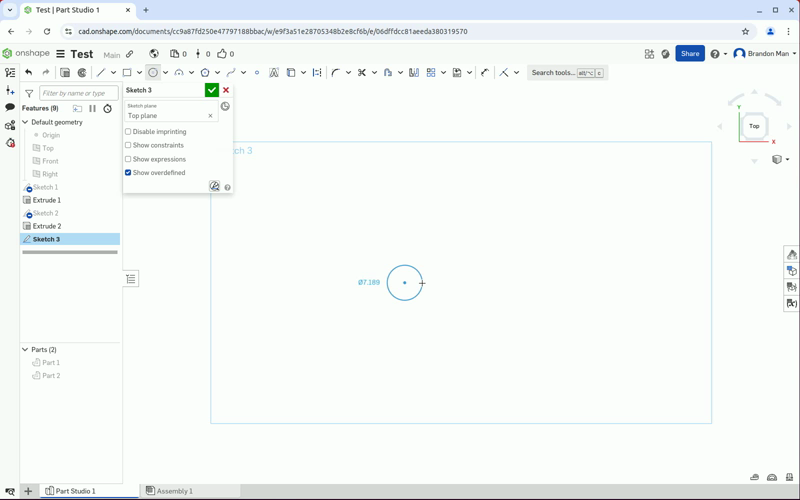
key(esc)
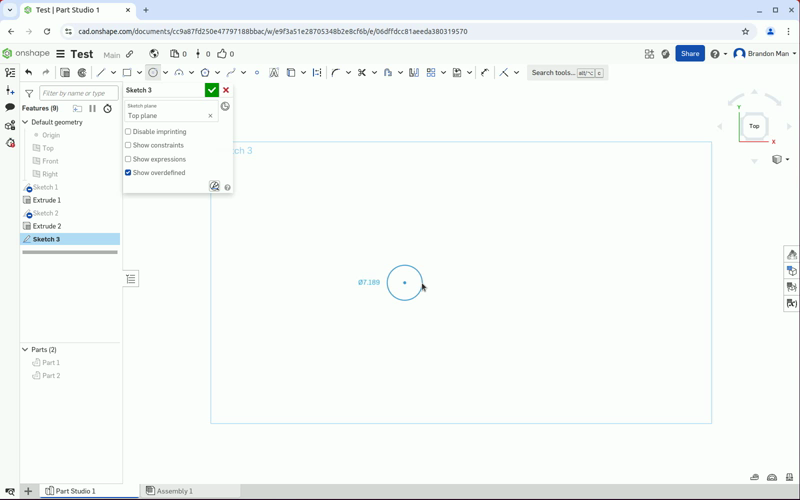
mouse_move(407, 287)
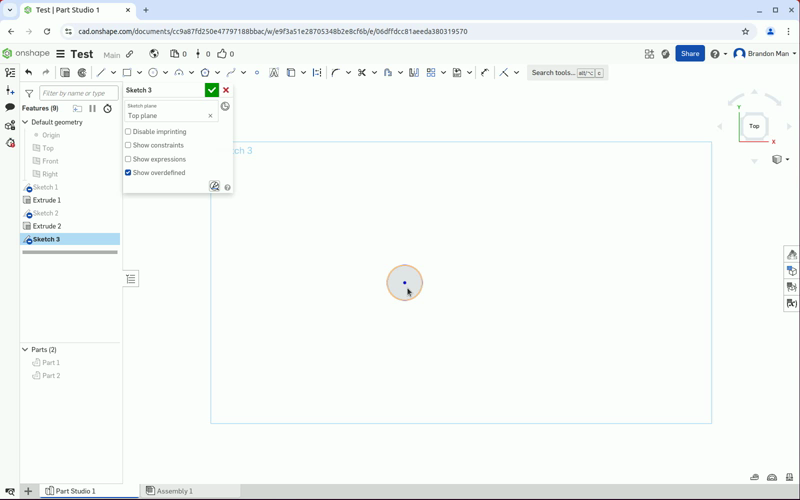
scroll(6)
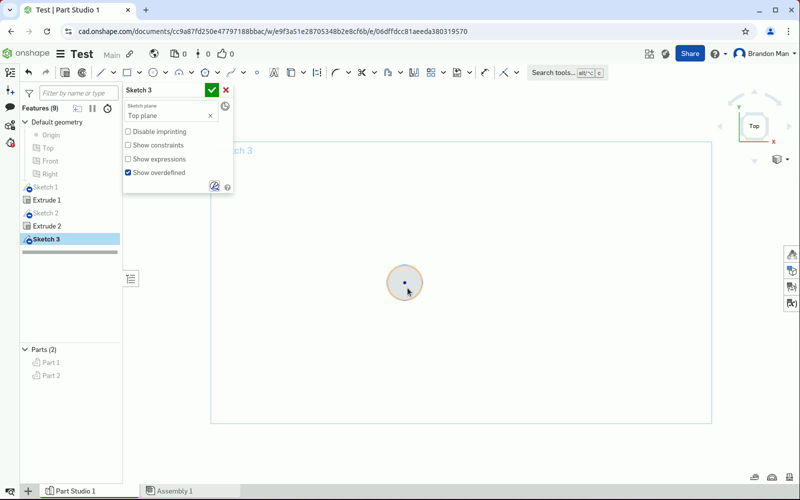
scroll(6)
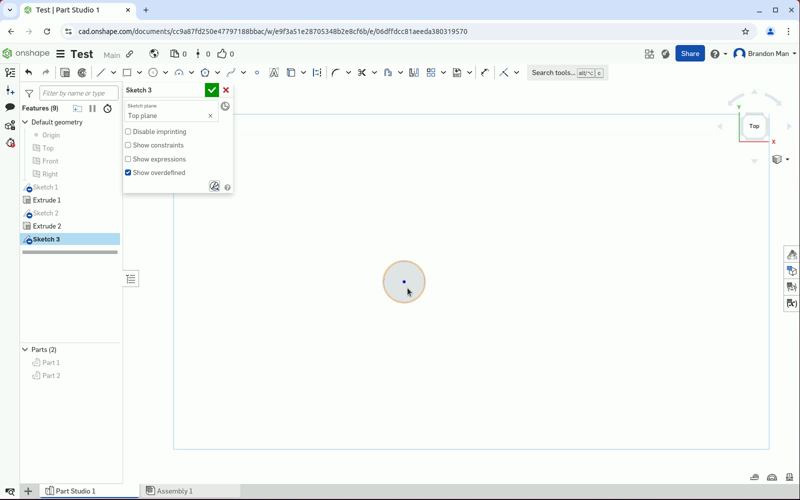
scroll(6)
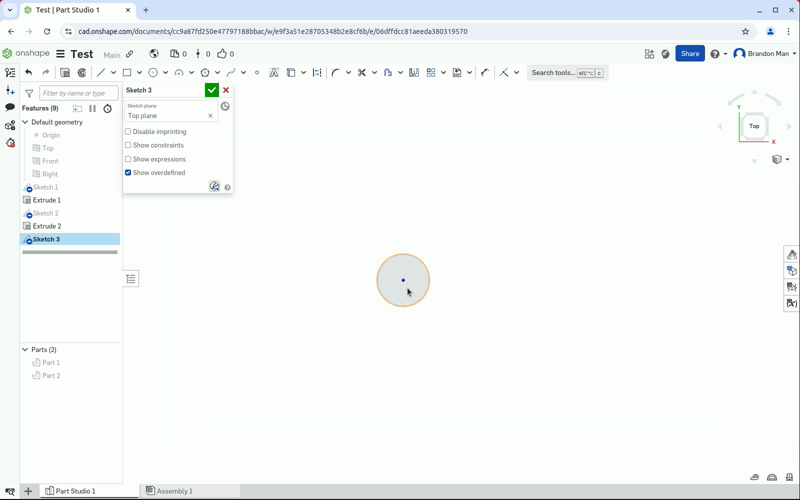
scroll(6)
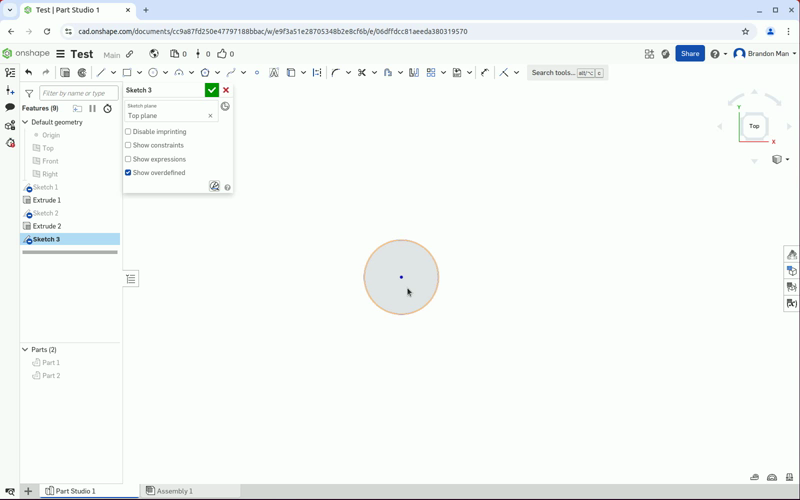
scroll(6)
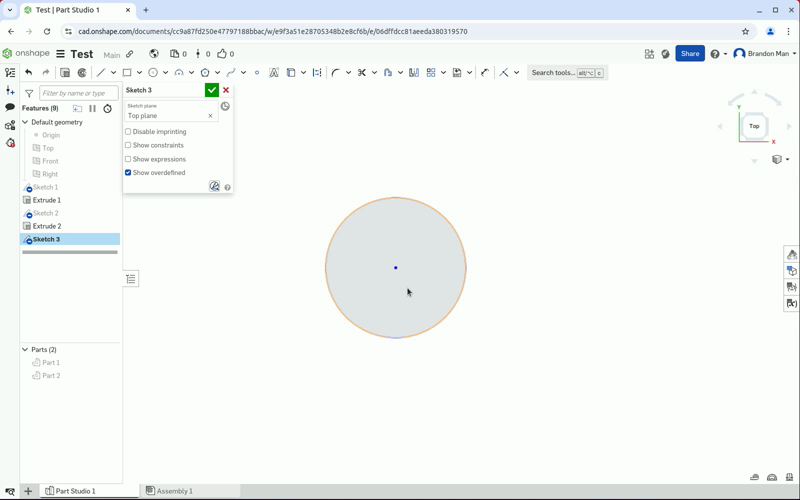
scroll(6)
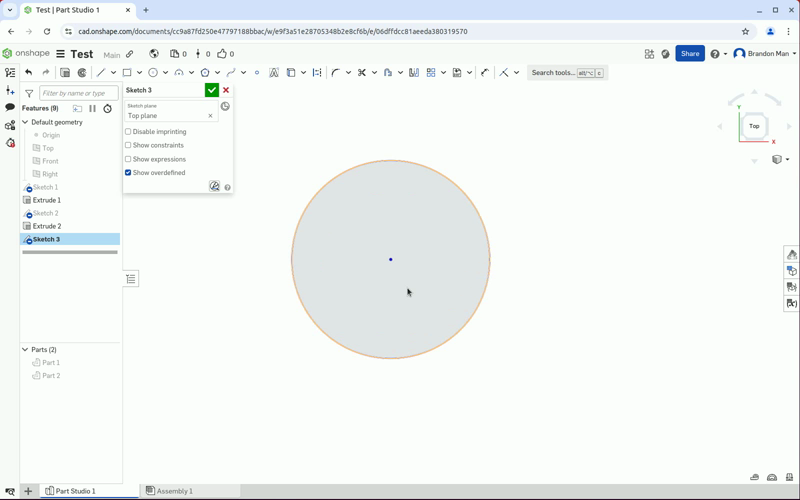
scroll(6)
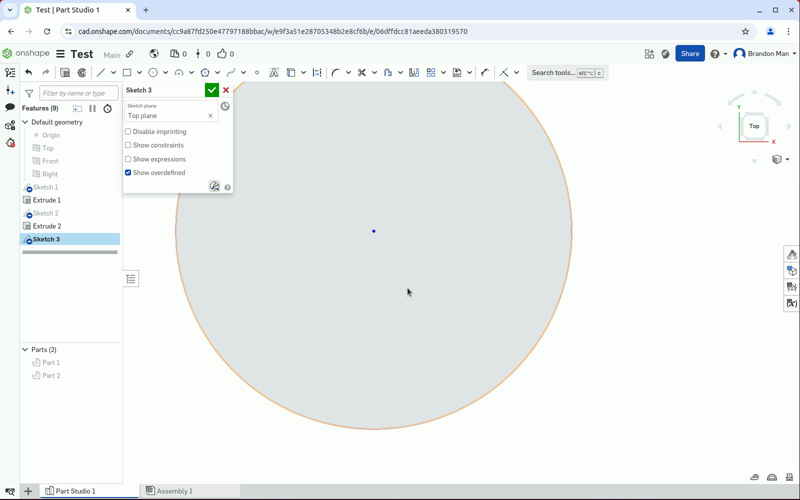
click(407, 287)
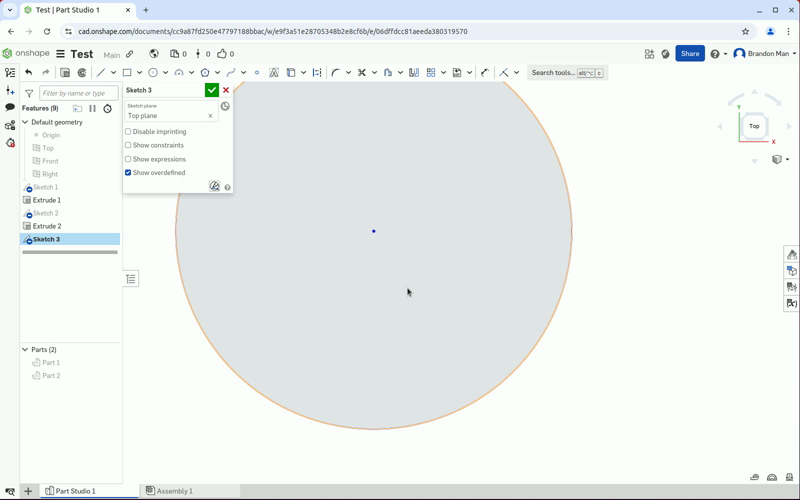
scroll(-6)
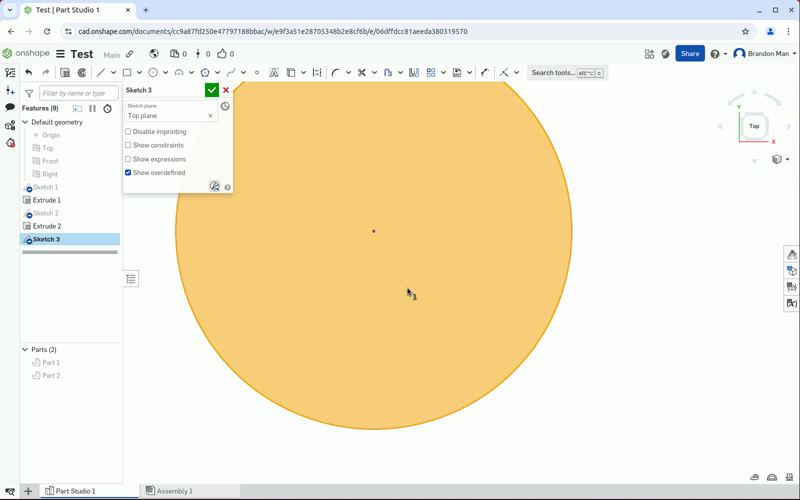
scroll(-6)
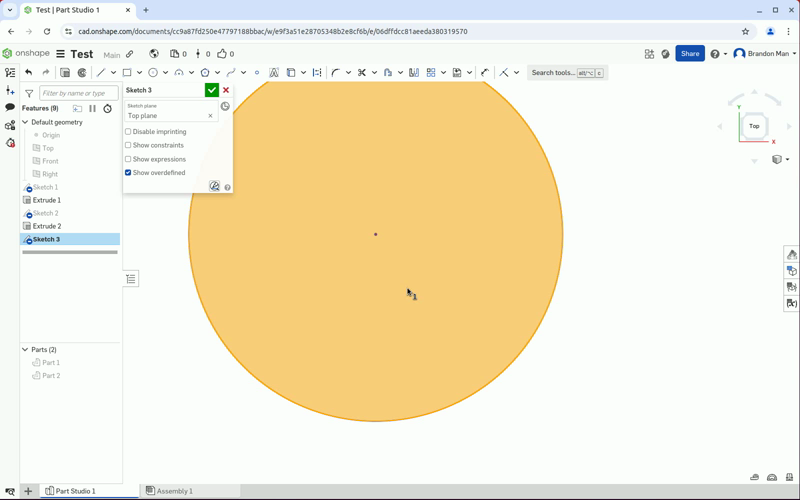
scroll(-6)
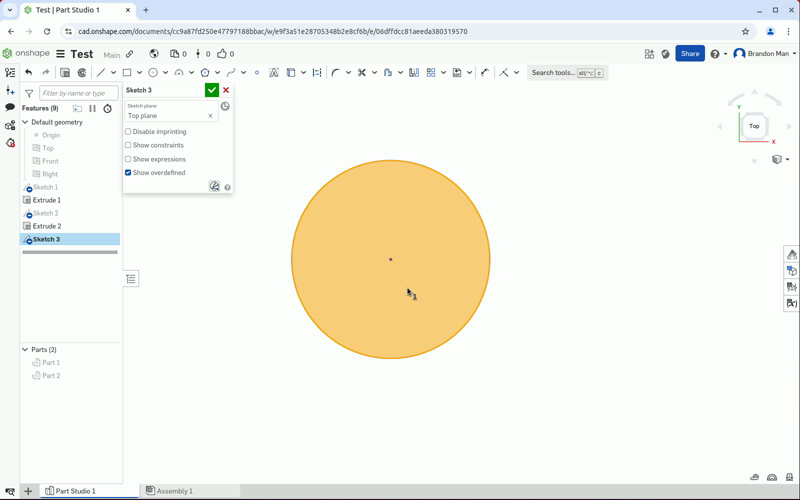
scroll(-6)
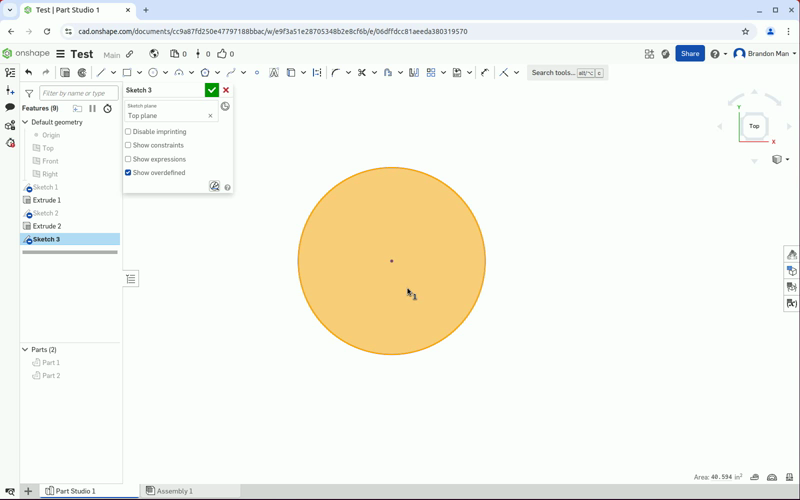
scroll(-6)
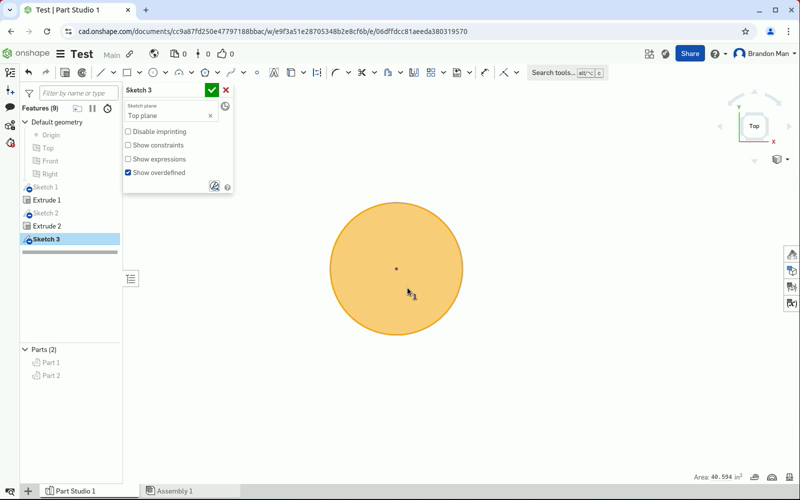
scroll(-6)
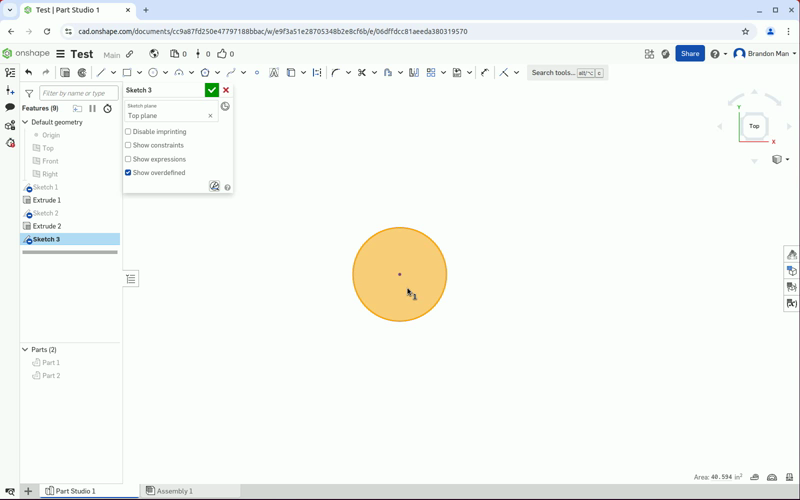
scroll(-6)
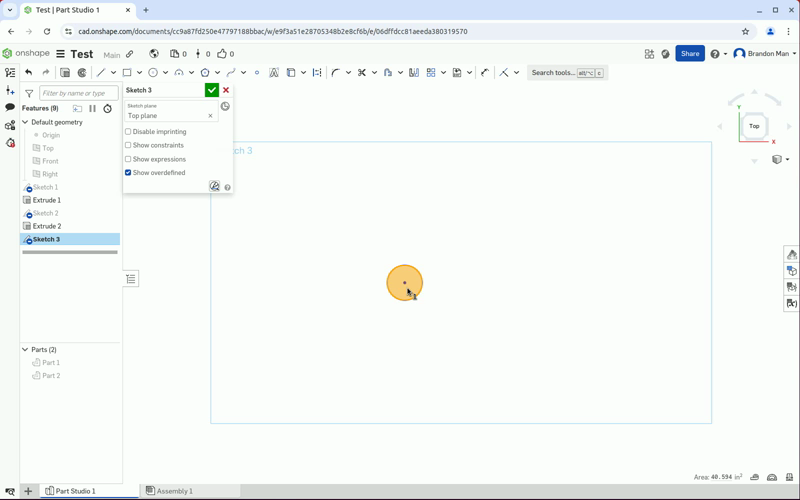
mouse_move(73, 352)
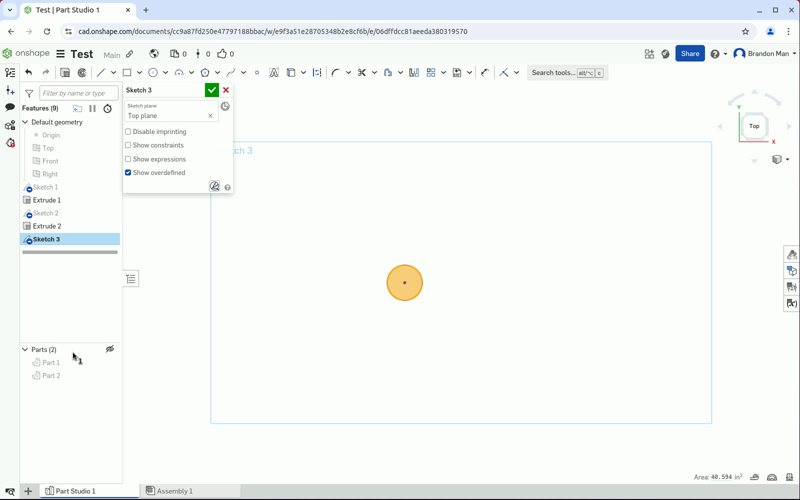
key(shift+y)
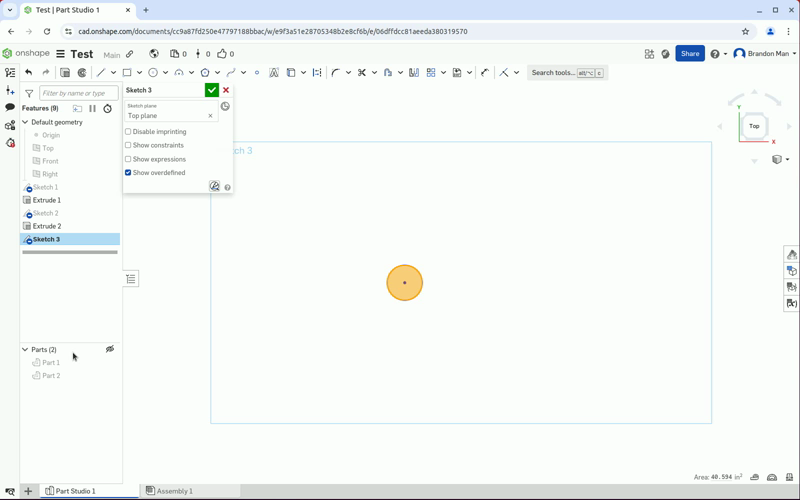
key(shift+e)
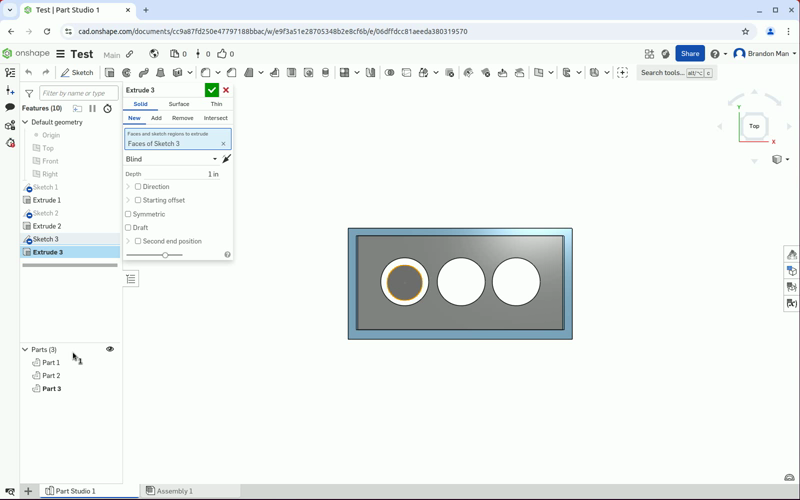
mouse_move(143, 106)
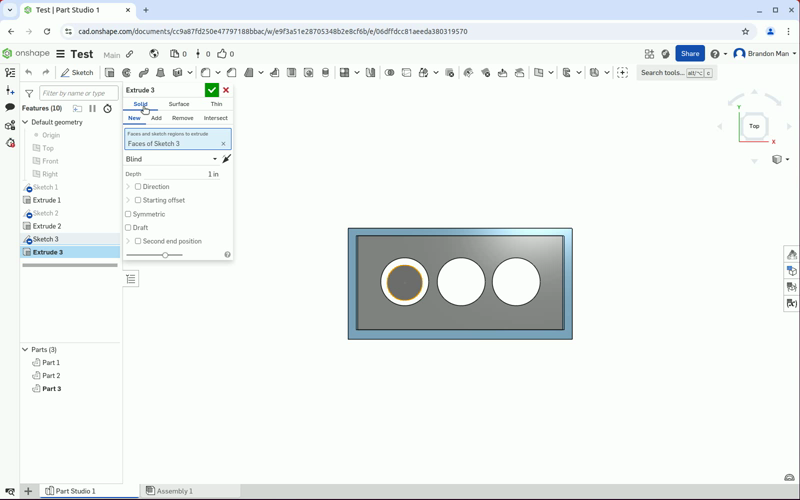
click(143, 106)
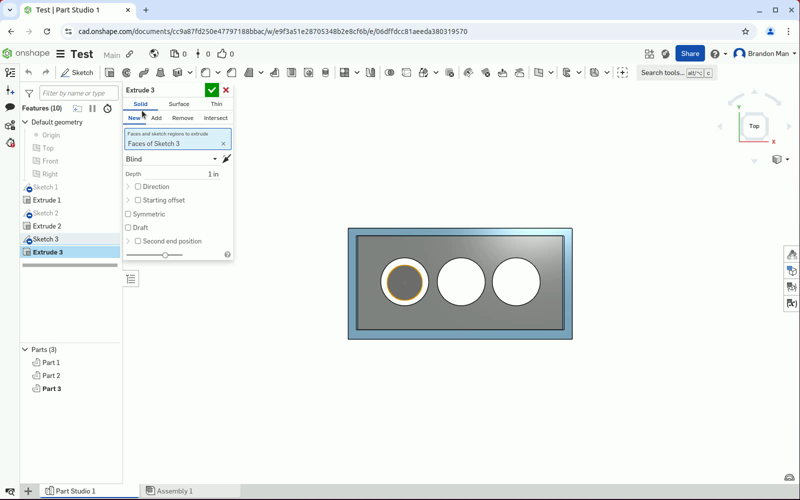
mouse_move(137, 120)
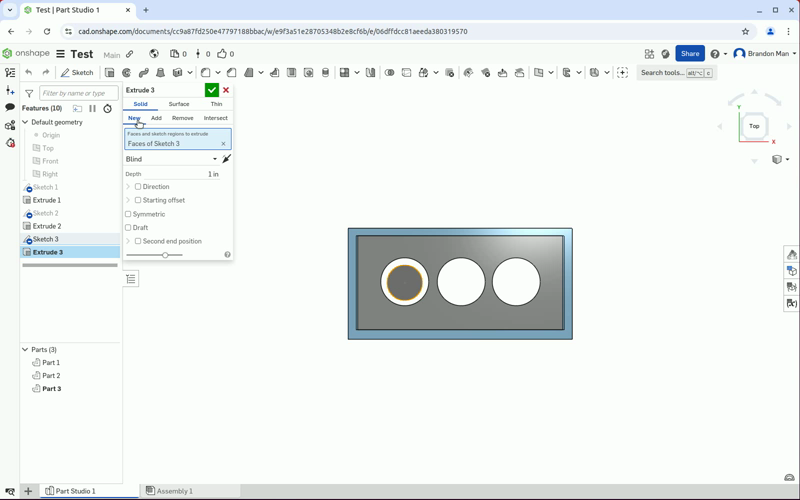
click(137, 120)
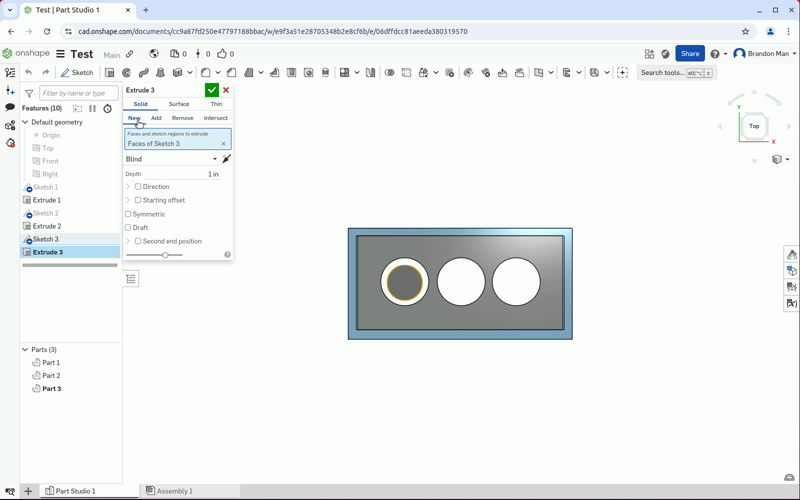
key(tab, 4)
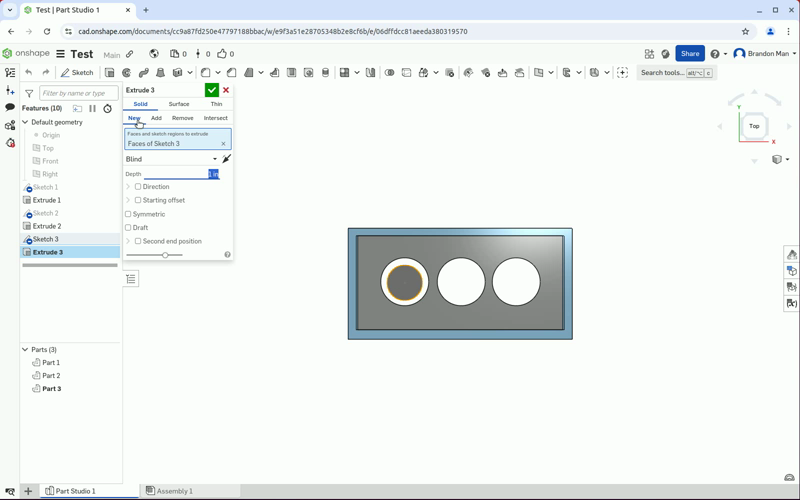
text(13.961)
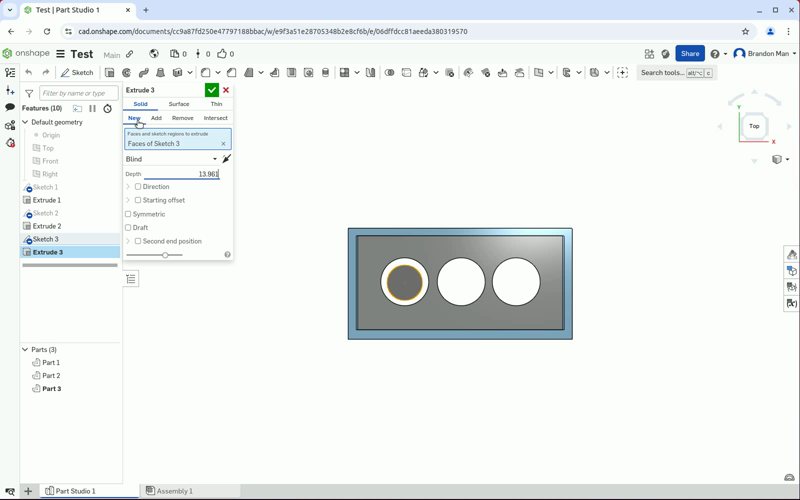
key(enter)
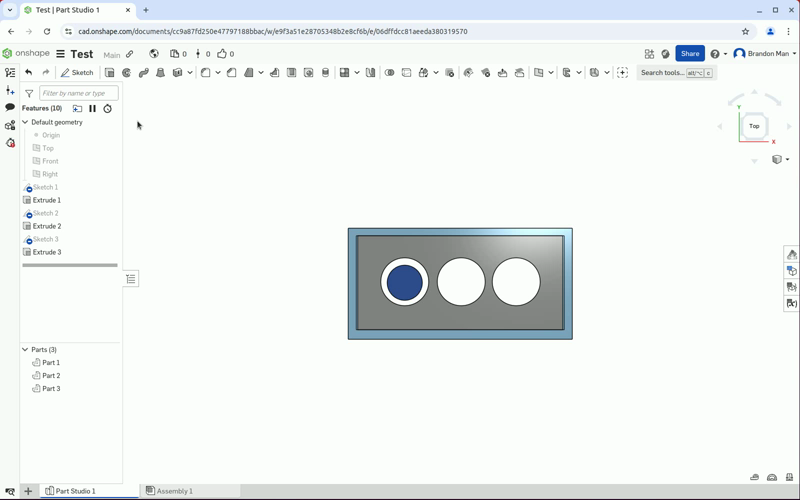
key(shift+h)
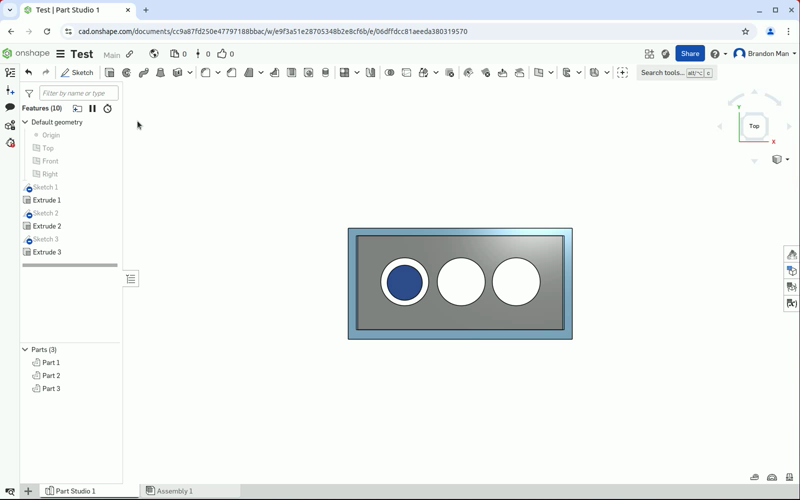
key(shift+h)
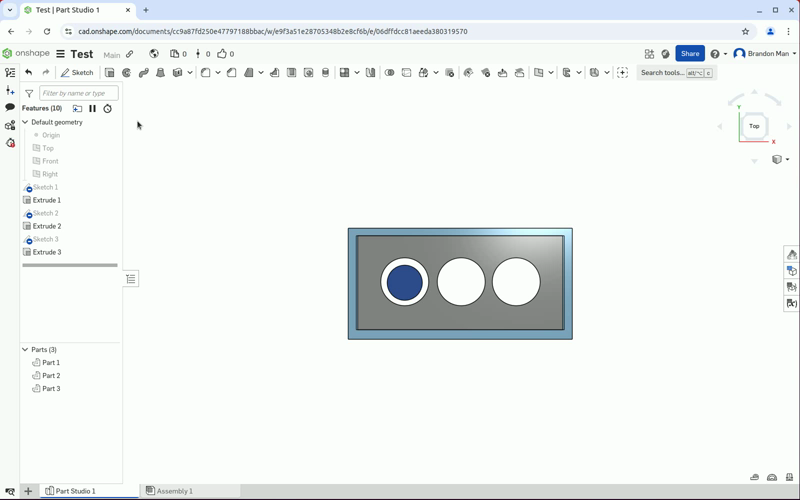
mouse_move(73, 189)
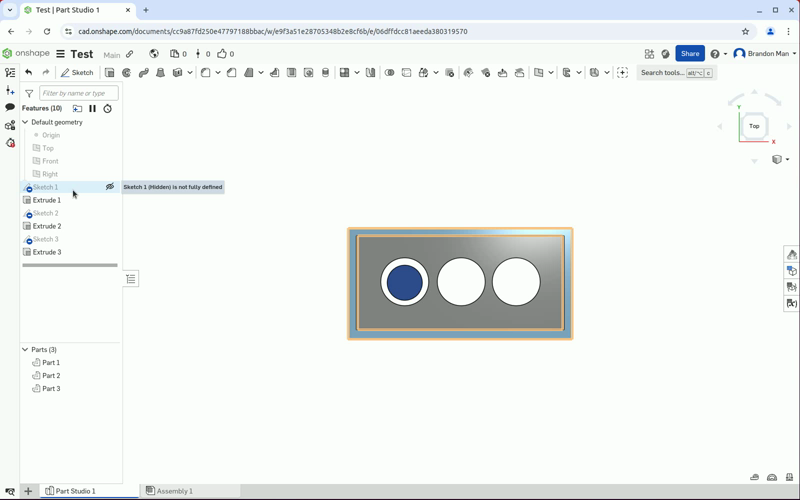
click(73, 189)
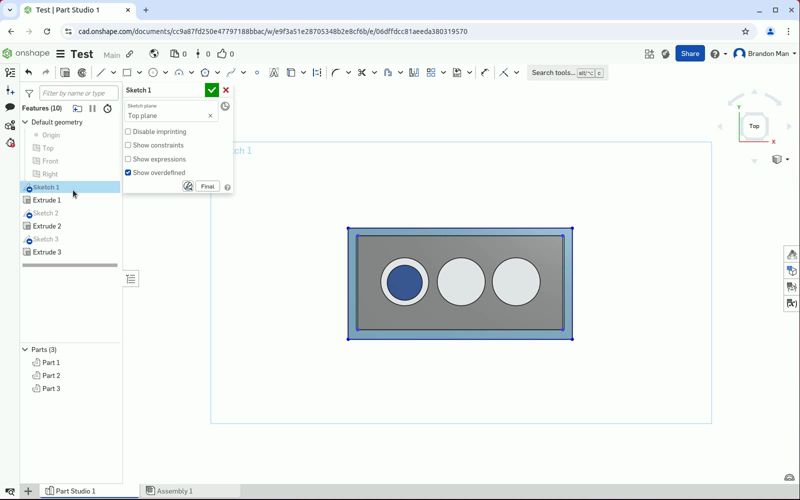
mouse_move(229, 92)
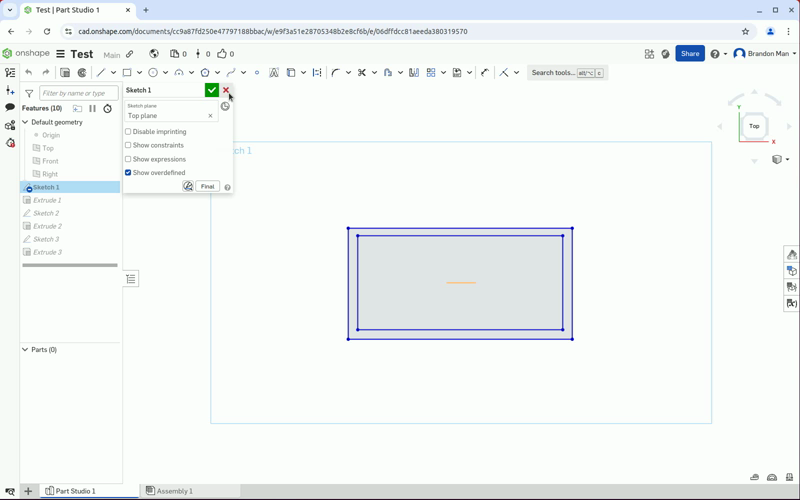
click(229, 92)
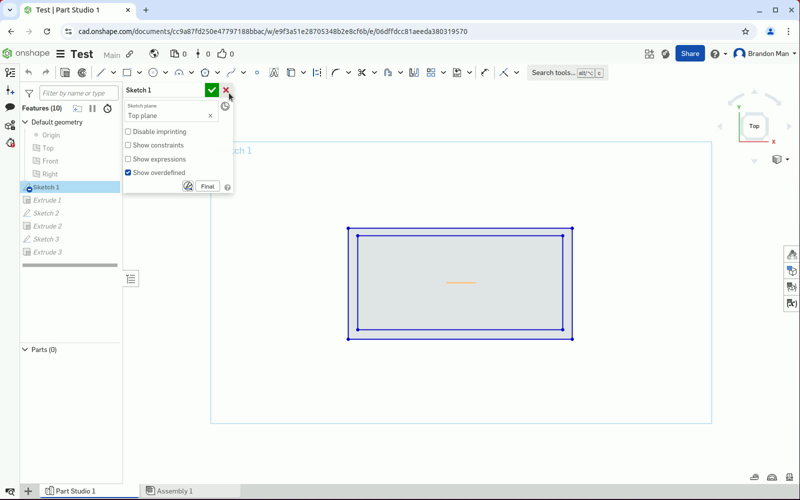
key(shift+s)
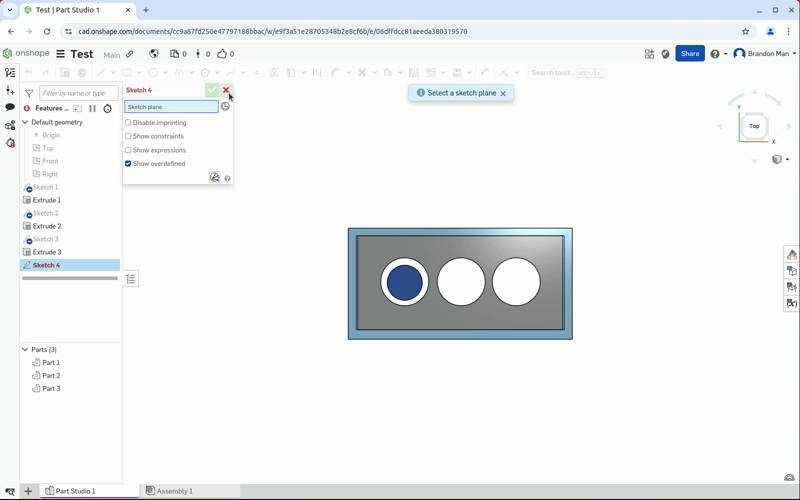
mouse_move(73, 150)
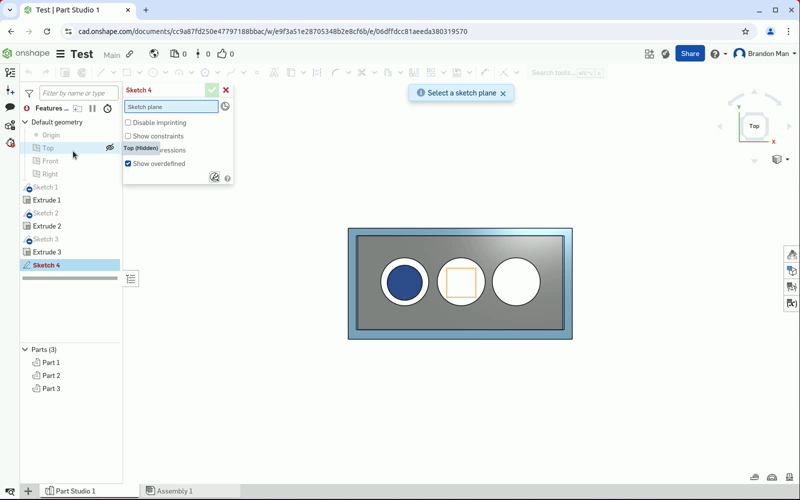
click(73, 150)
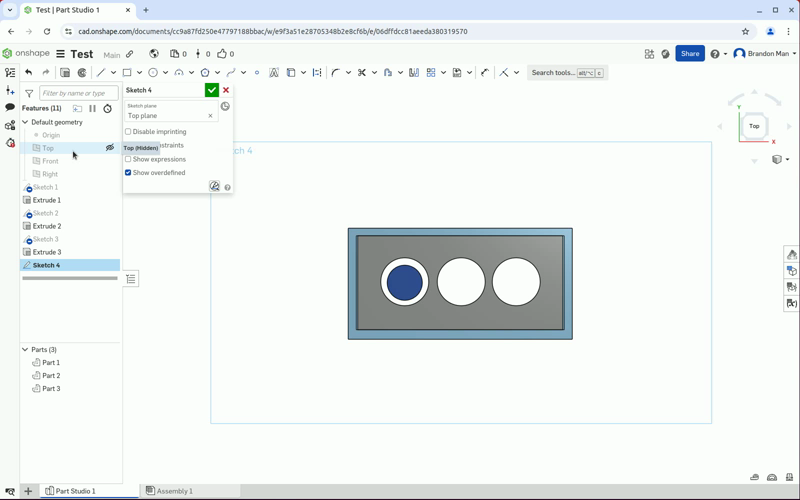
mouse_move(73, 352)
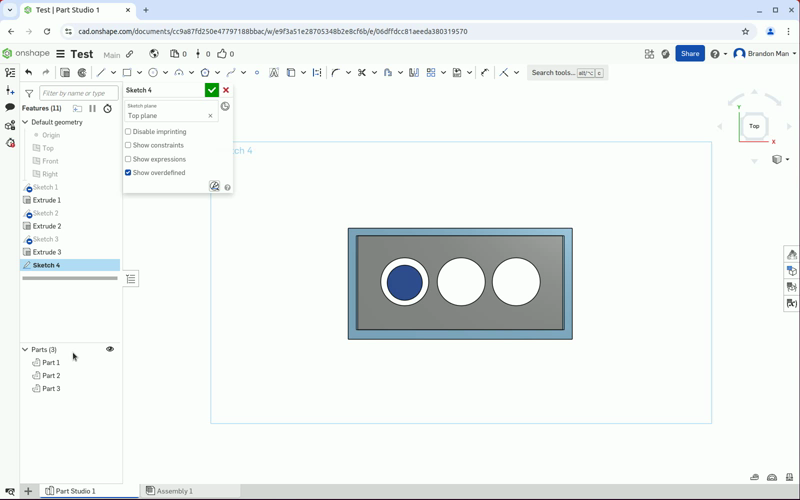
key(y)
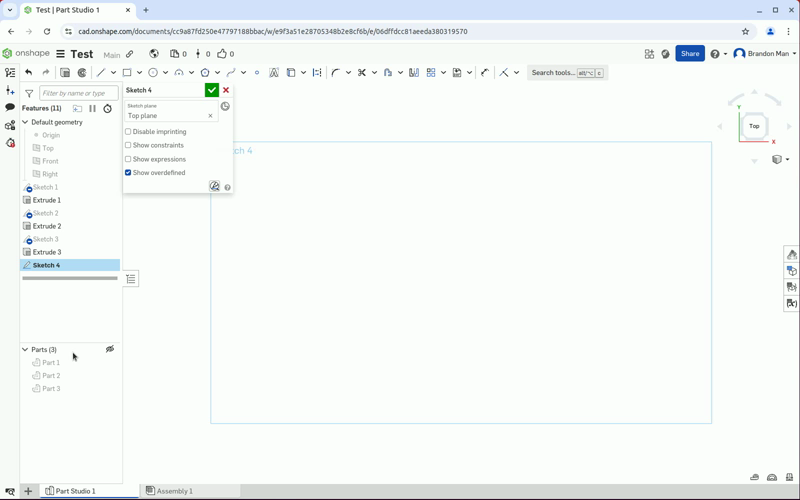
key(c)
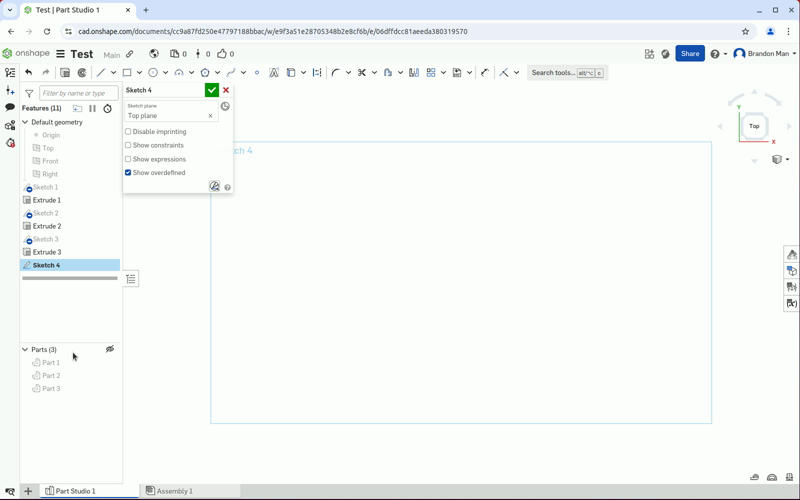
key_down(shift)
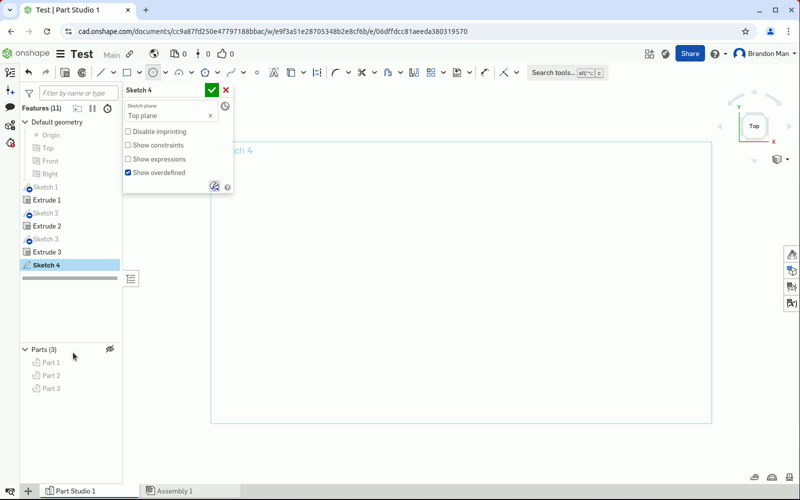
mouse_move(461, 282)
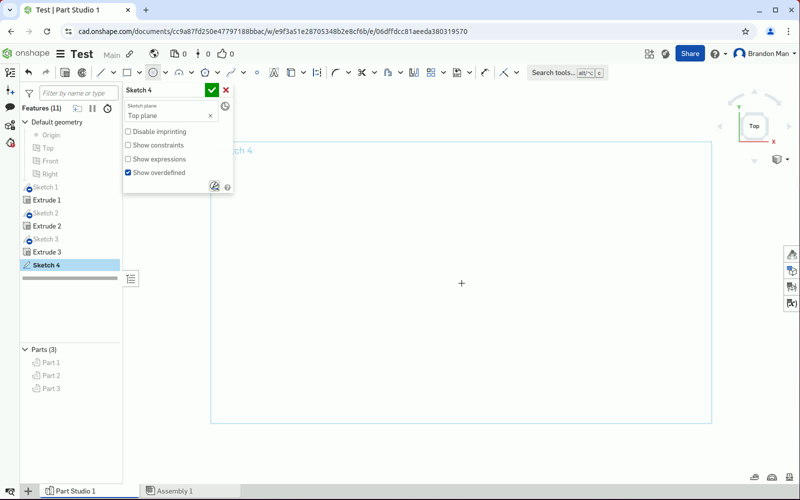
click(461, 282)
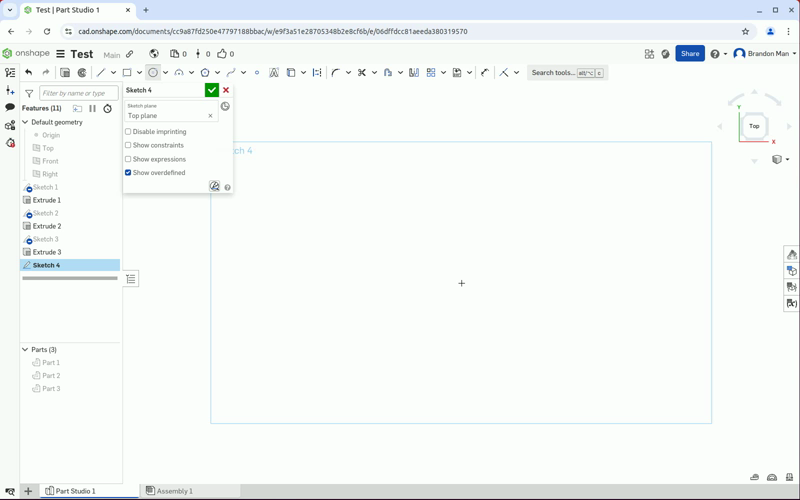
key_up(shift)
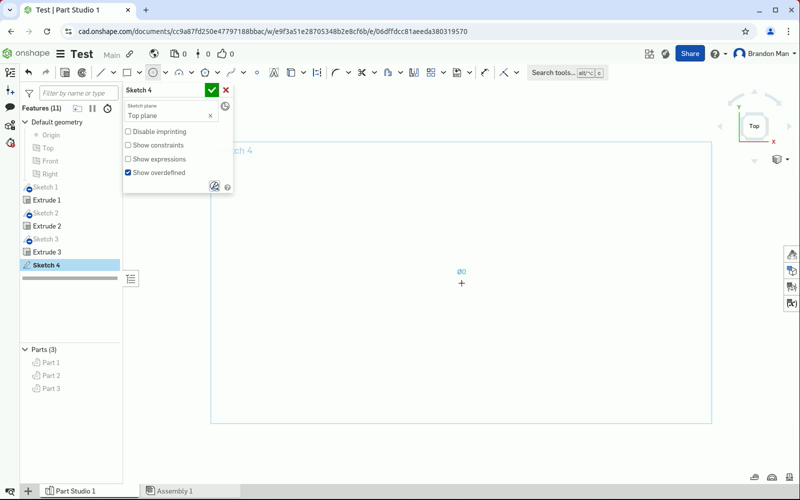
mouse_move(479, 282)
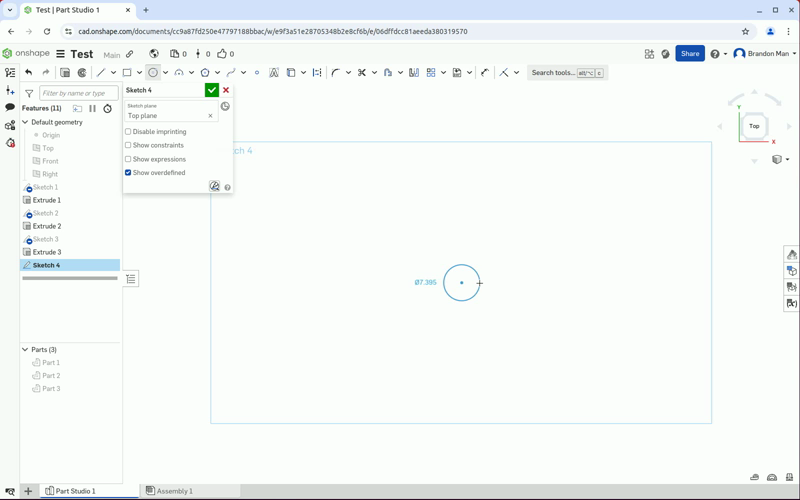
click(479, 282)
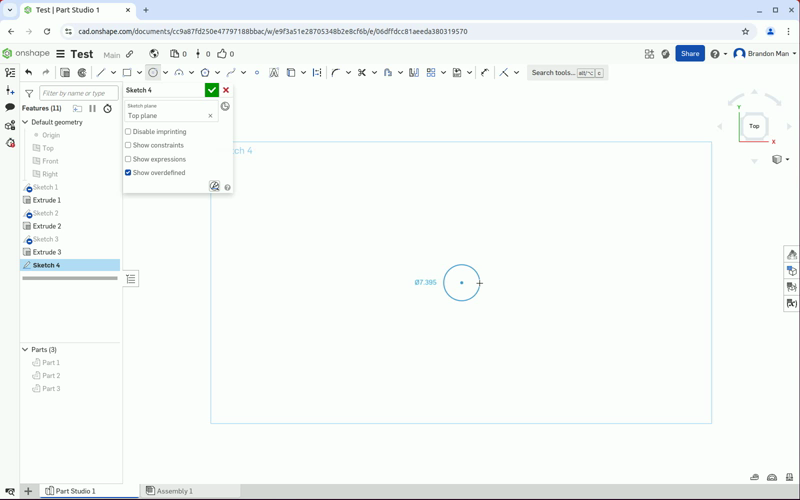
key(esc)
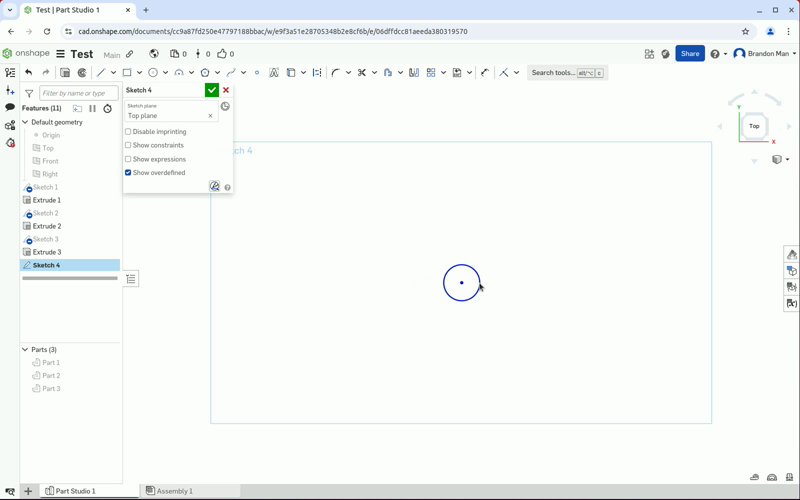
mouse_move(460, 295)
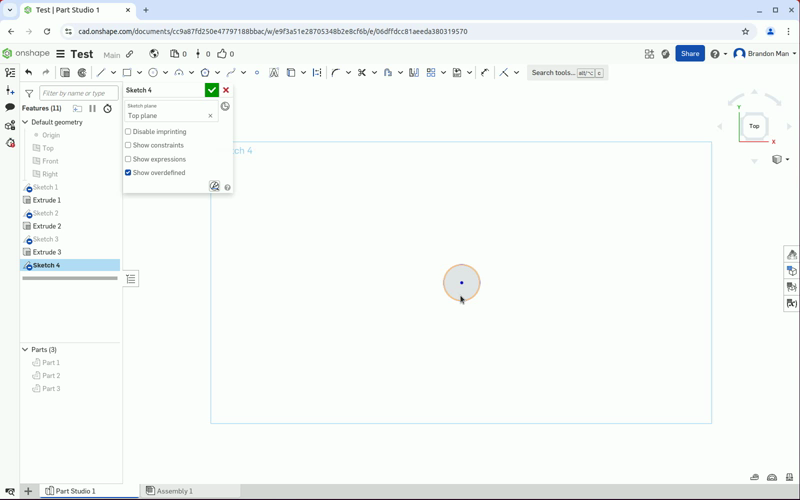
scroll(6)
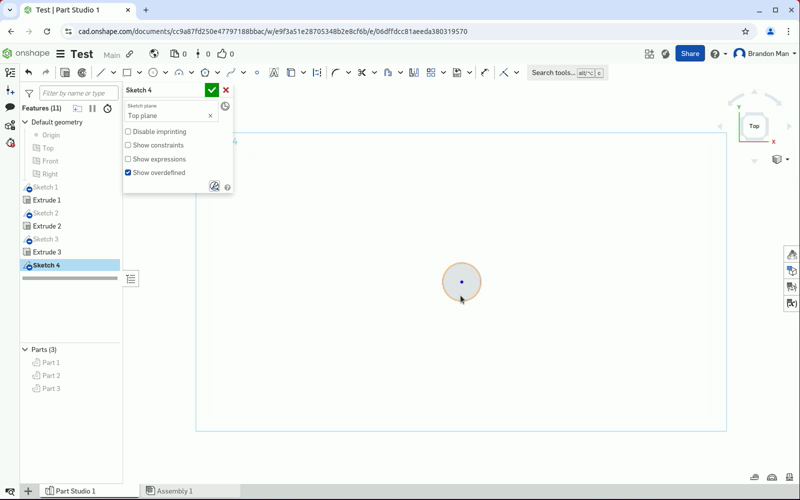
scroll(6)
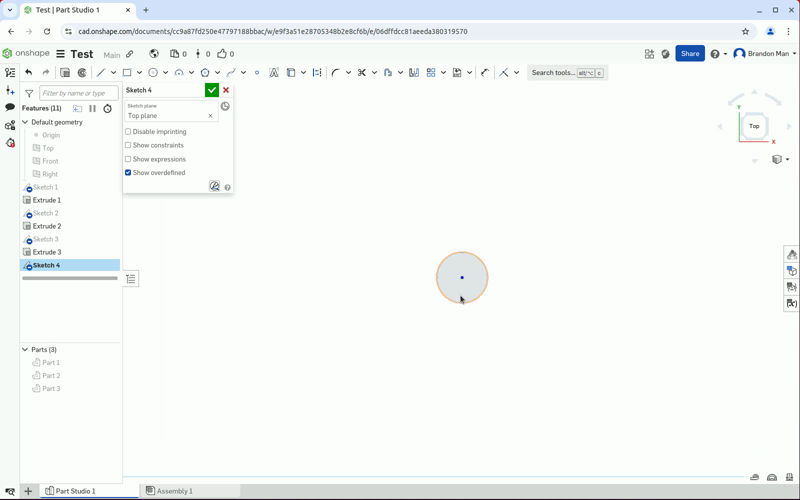
scroll(6)
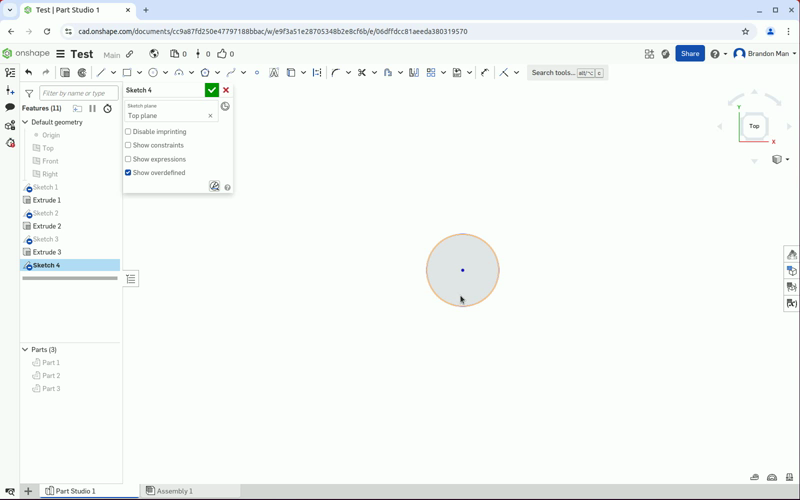
scroll(6)
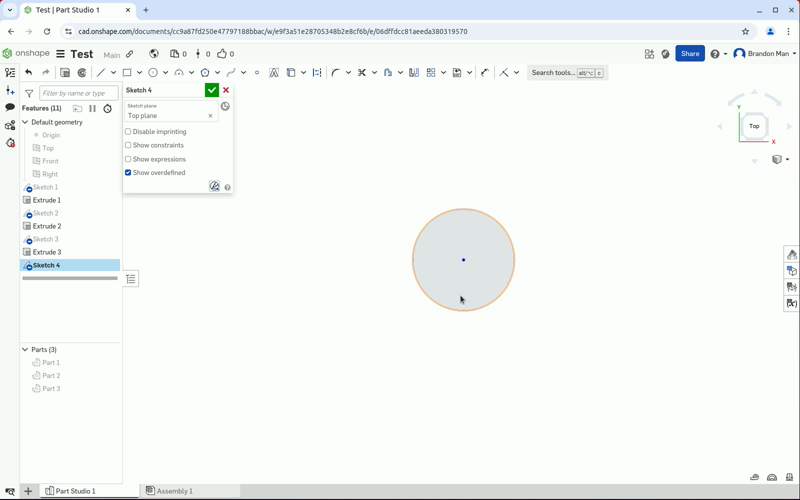
scroll(6)
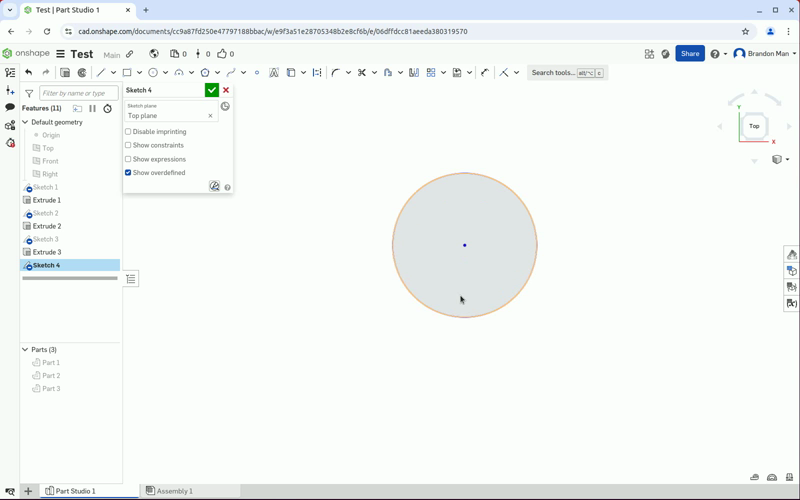
scroll(6)
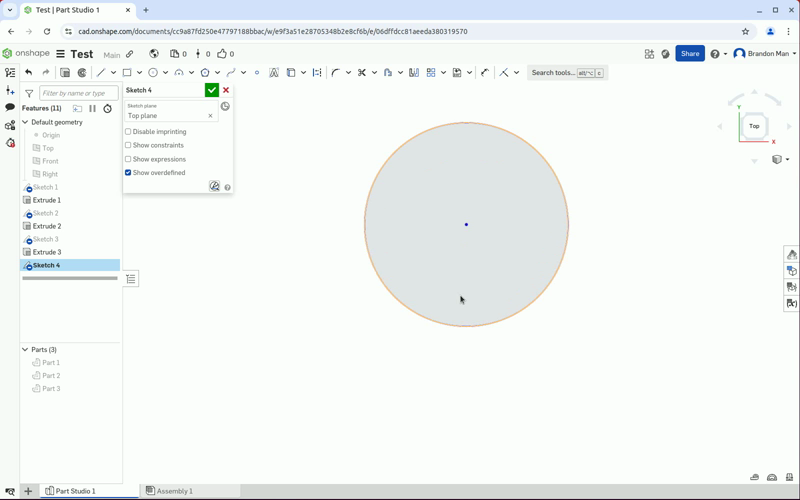
scroll(6)
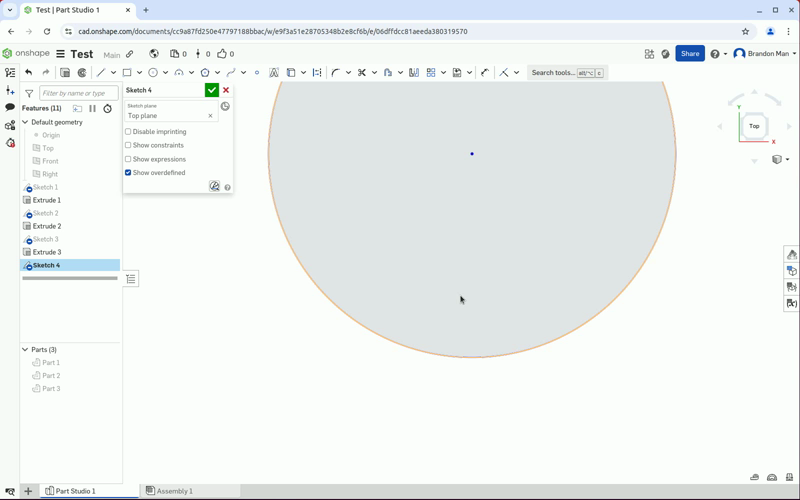
click(460, 295)
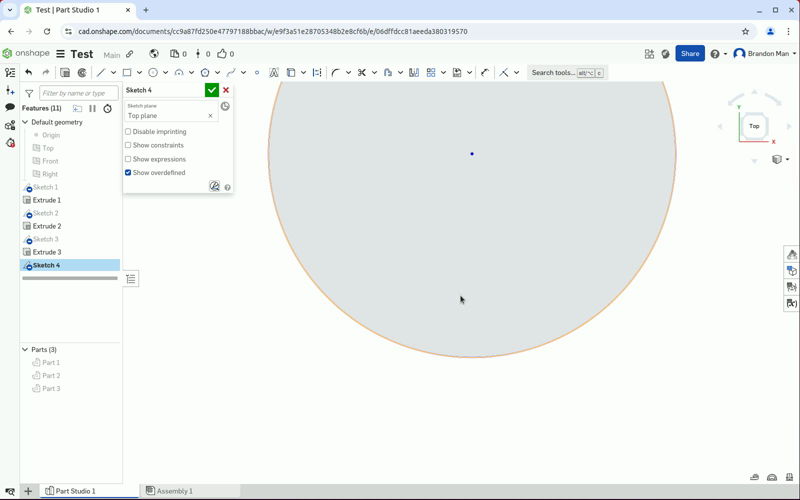
scroll(-6)
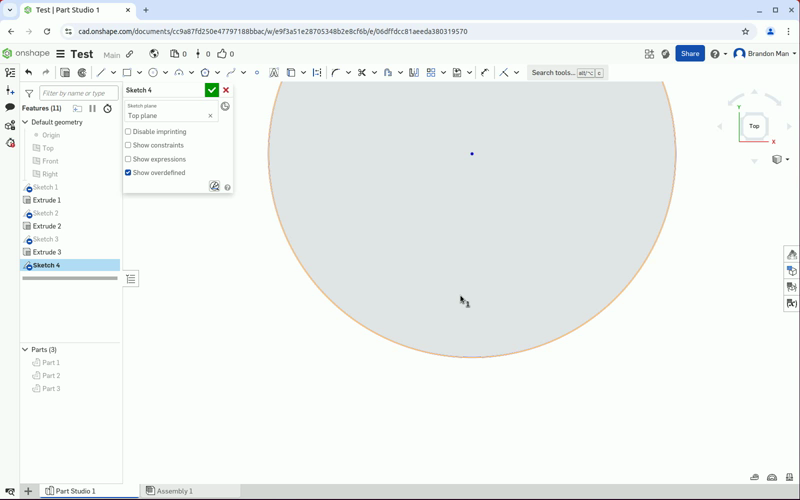
scroll(-6)
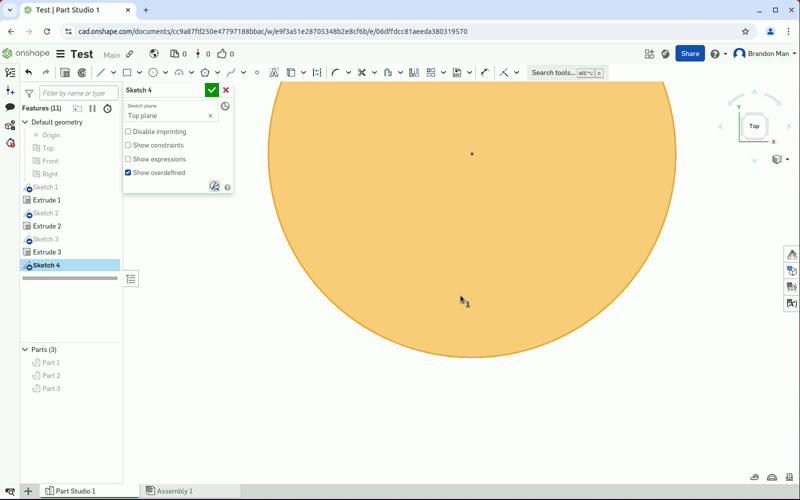
scroll(-6)
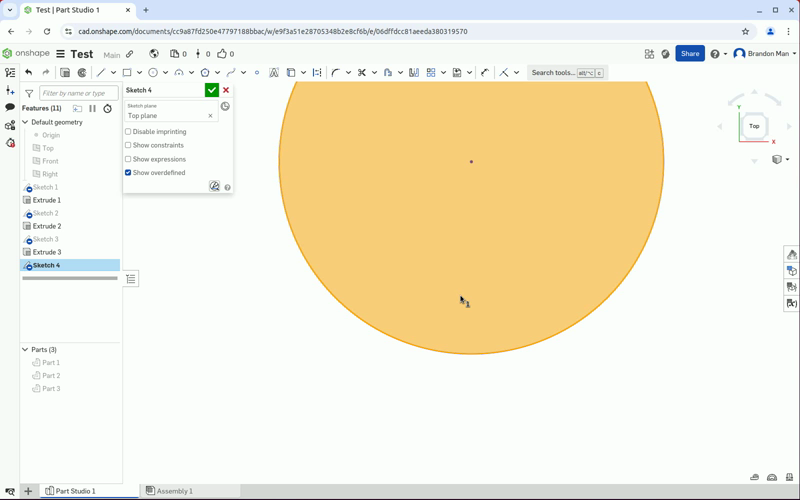
scroll(-6)
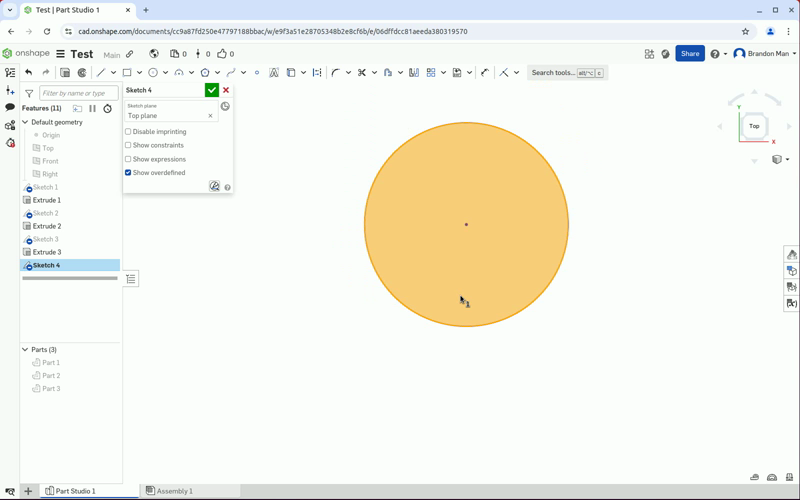
scroll(-6)
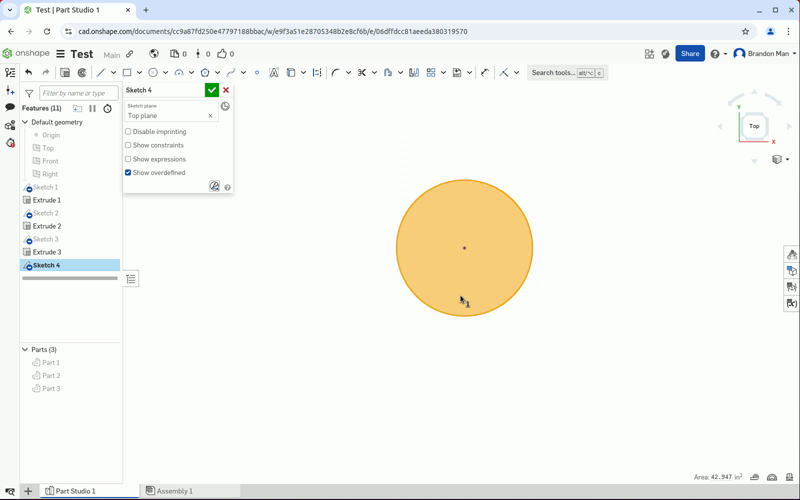
scroll(-6)
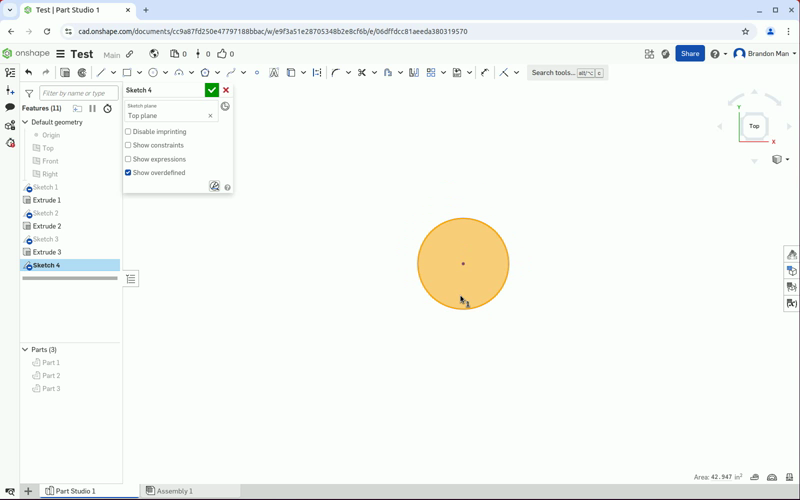
scroll(-6)
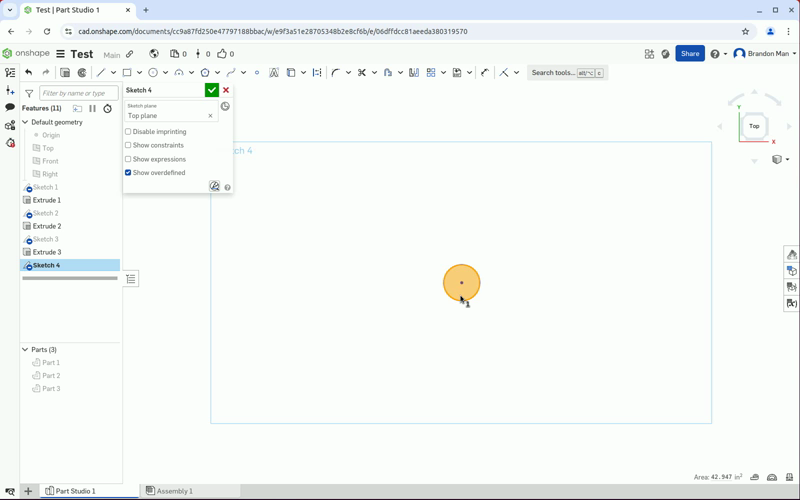
mouse_move(73, 352)
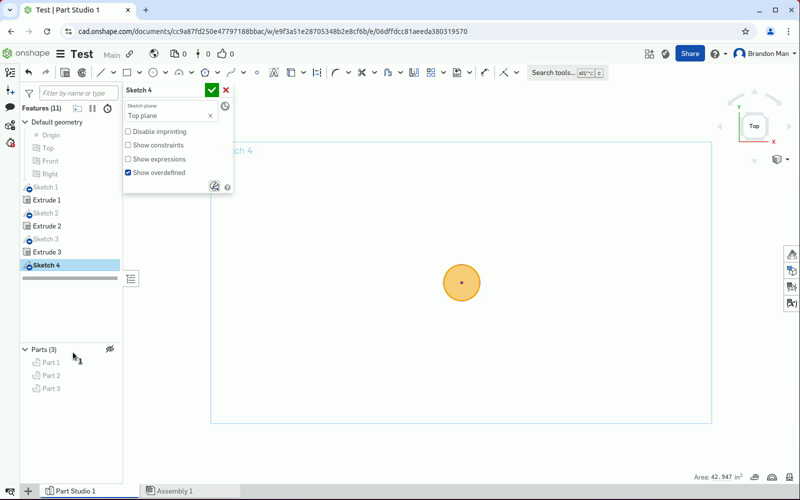
key(shift+y)
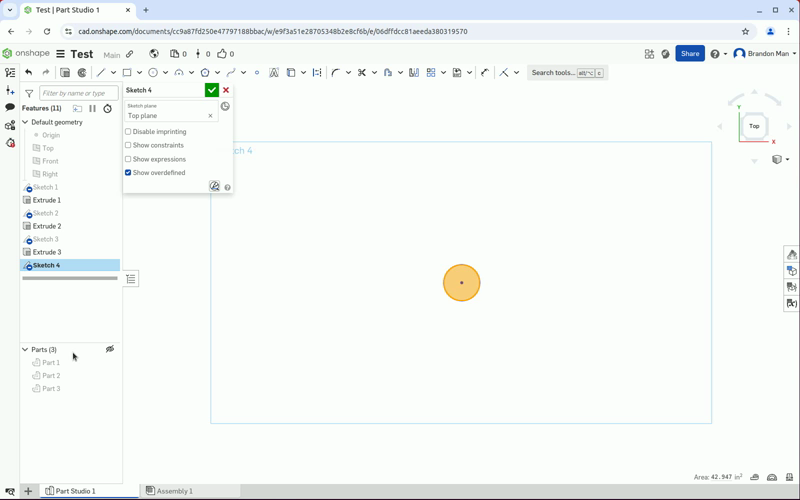
key(shift+e)
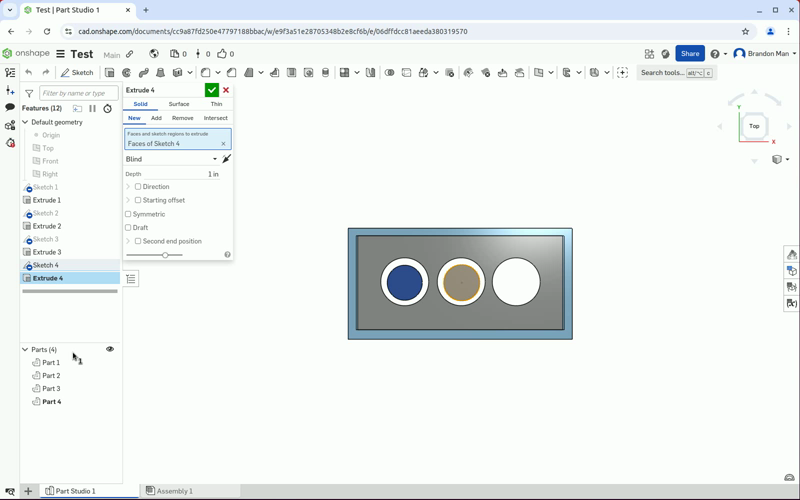
mouse_move(143, 106)
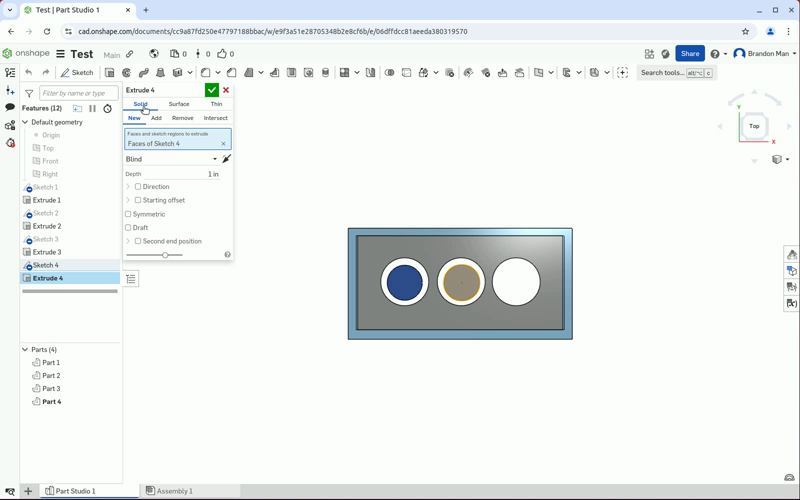
click(143, 106)
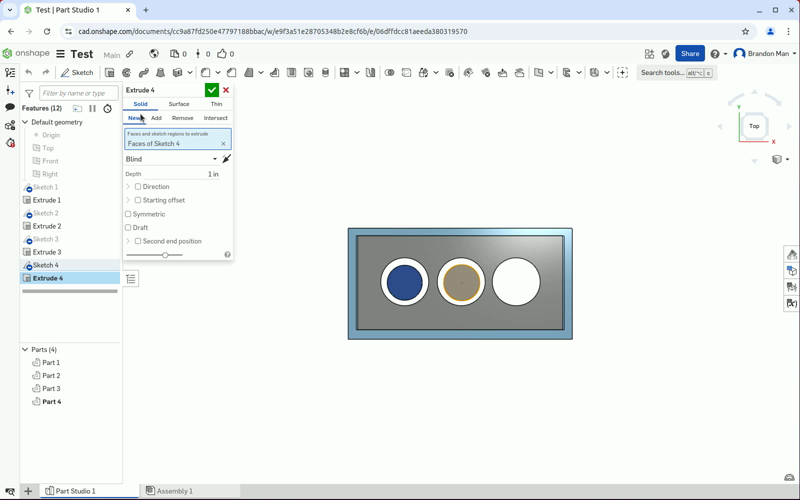
mouse_move(137, 120)
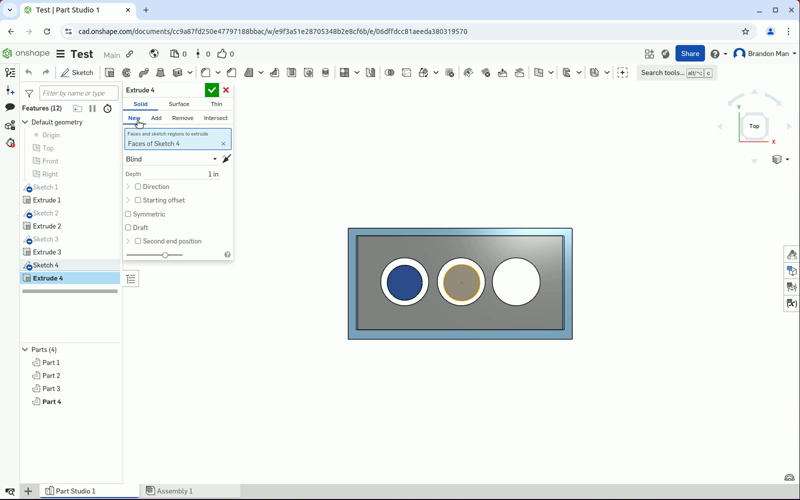
click(137, 120)
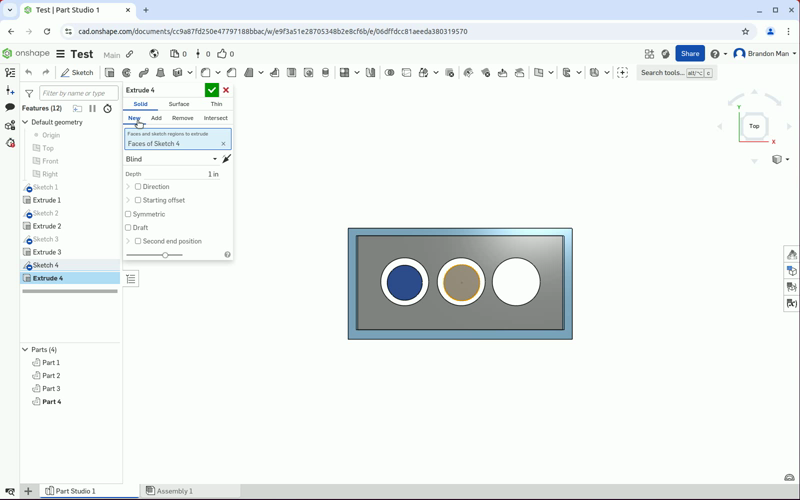
key(tab, 4)
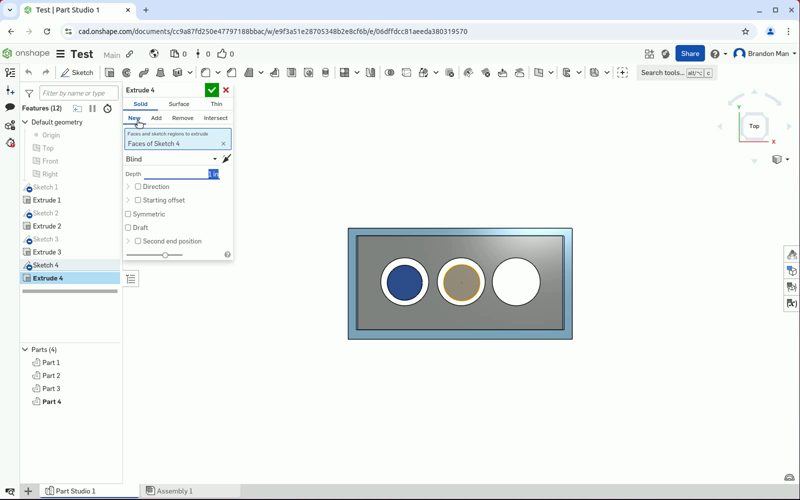
text(13.961)
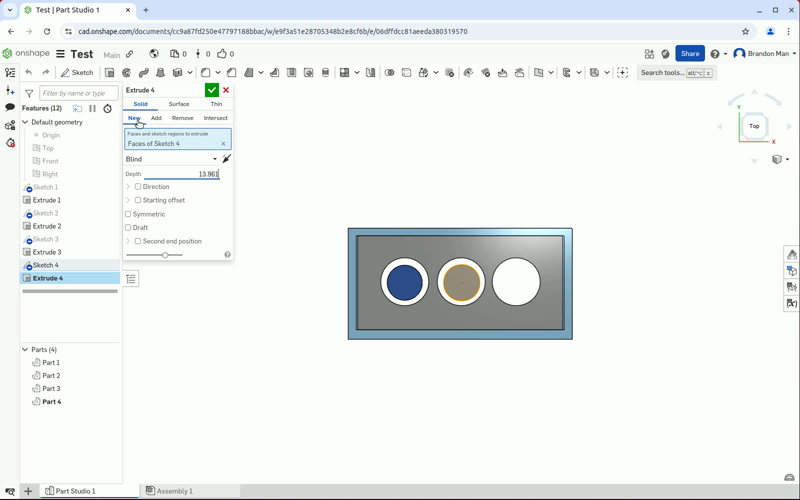
key(enter)
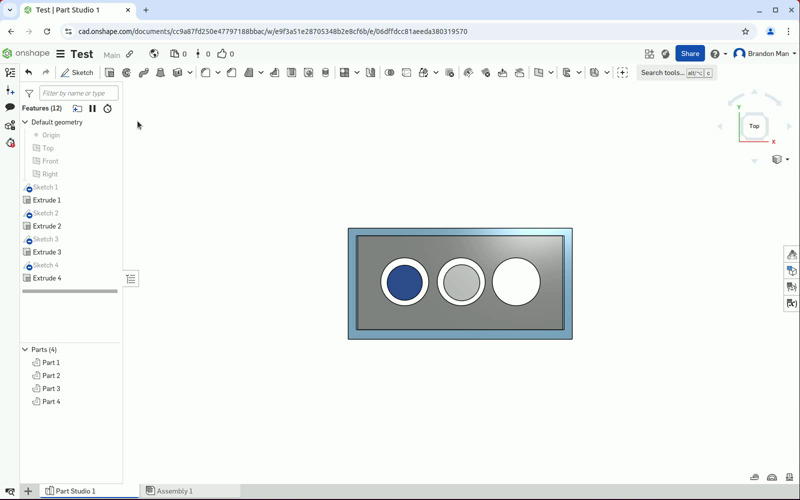
key(shift+h)
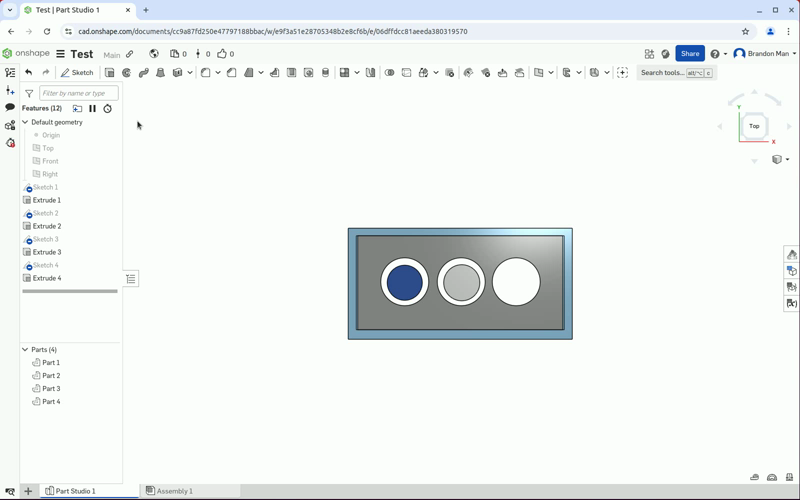
key(shift+h)
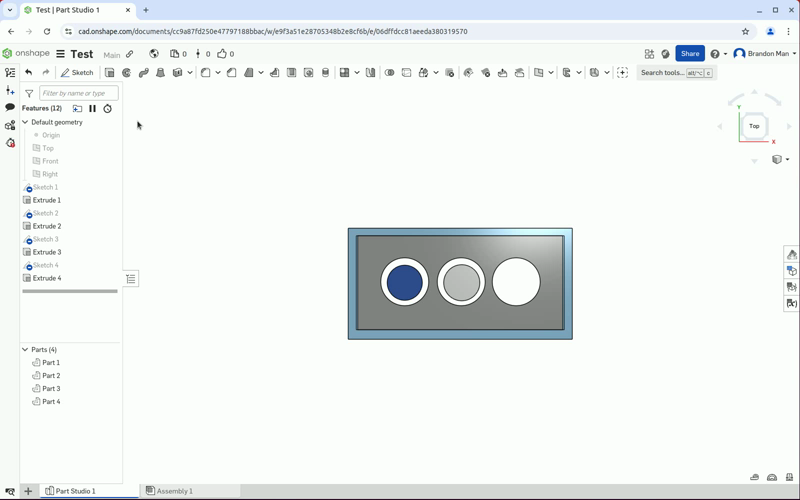
mouse_move(73, 189)
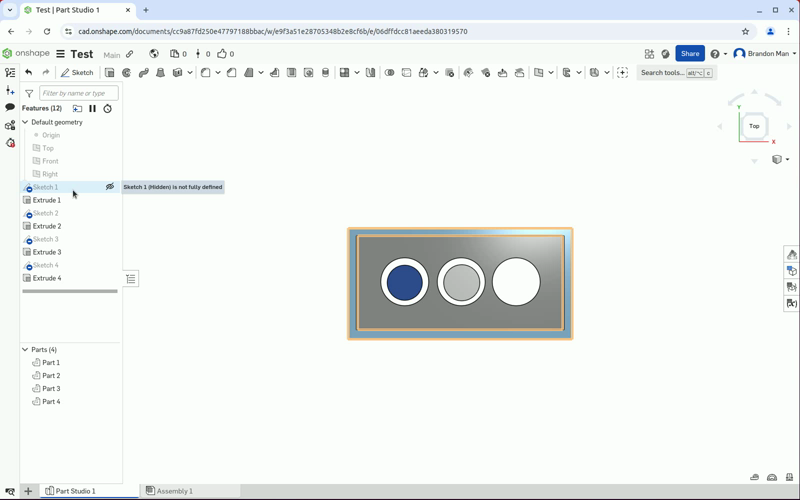
click(73, 189)
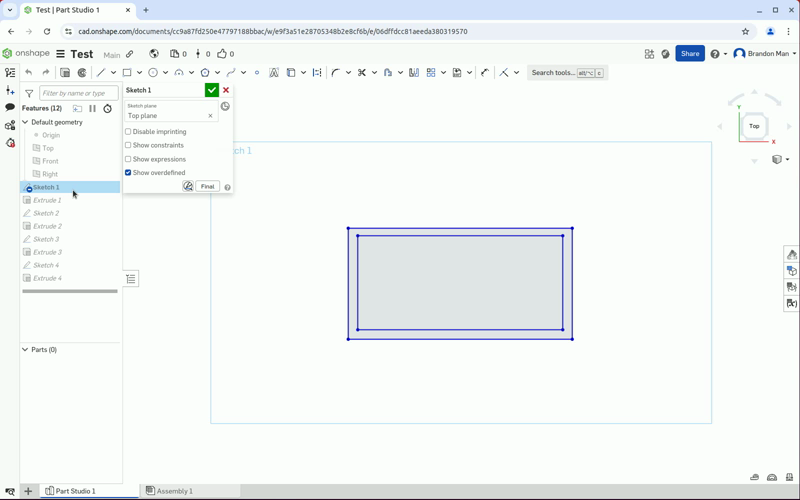
mouse_move(229, 92)
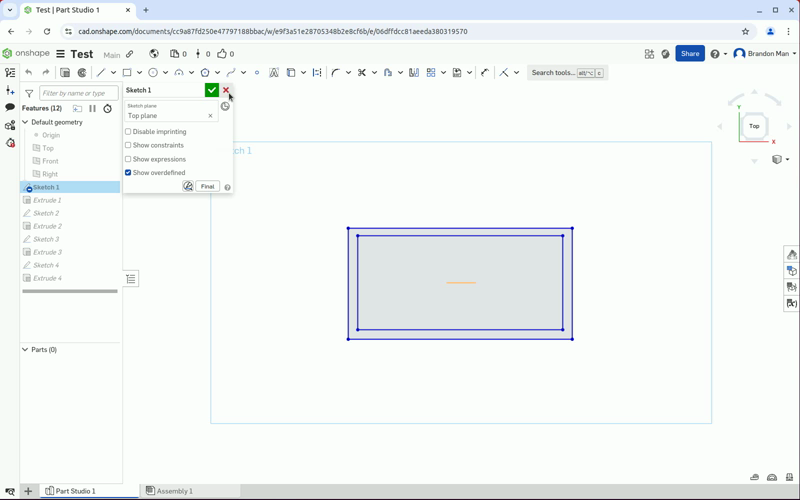
click(229, 92)
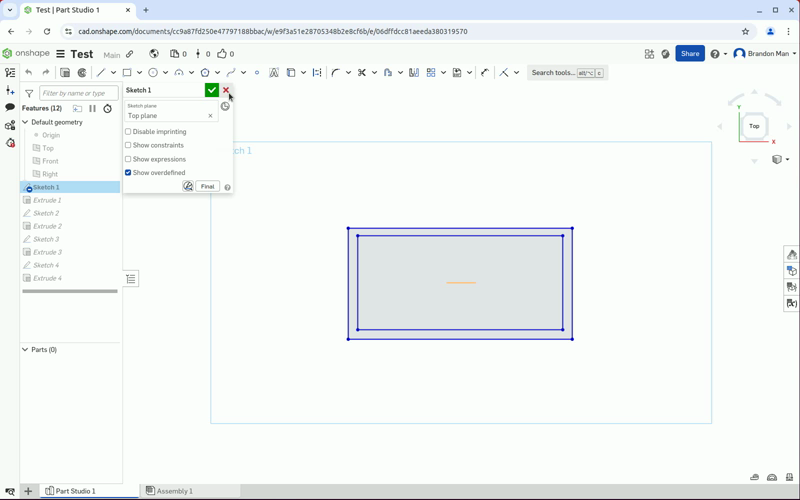
key(shift+s)
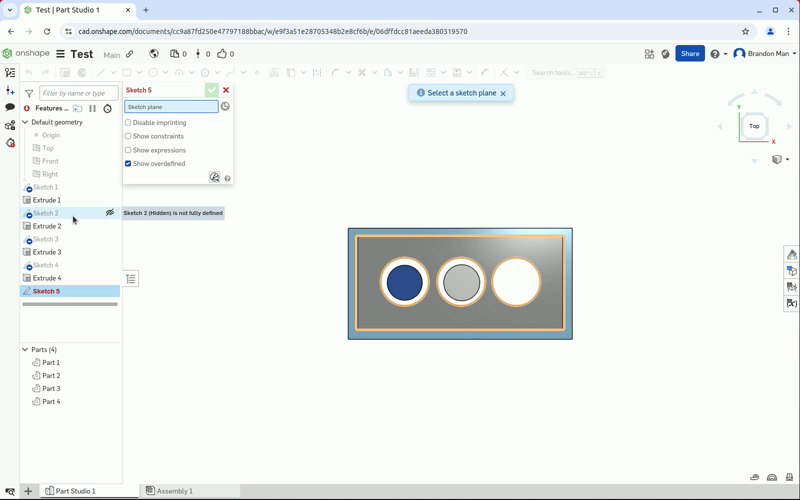
scroll(3)
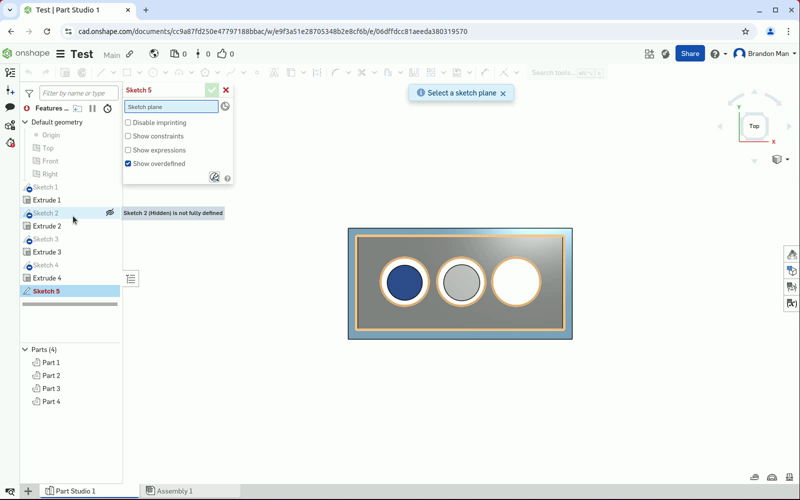
mouse_move(73, 150)
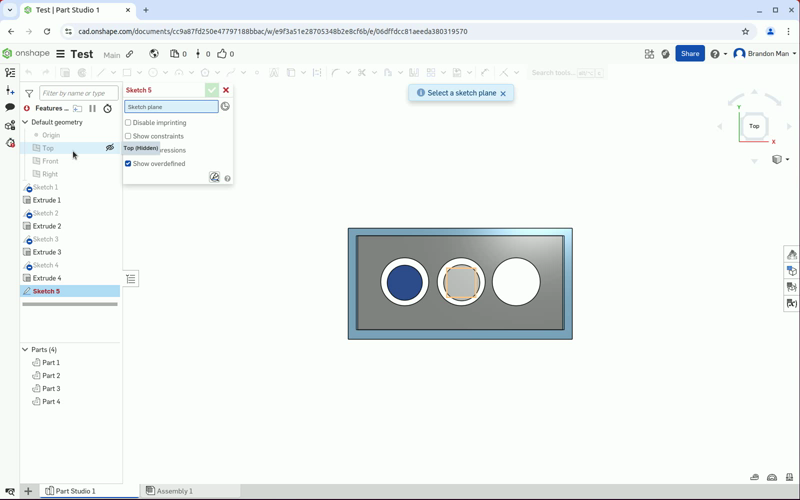
click(73, 150)
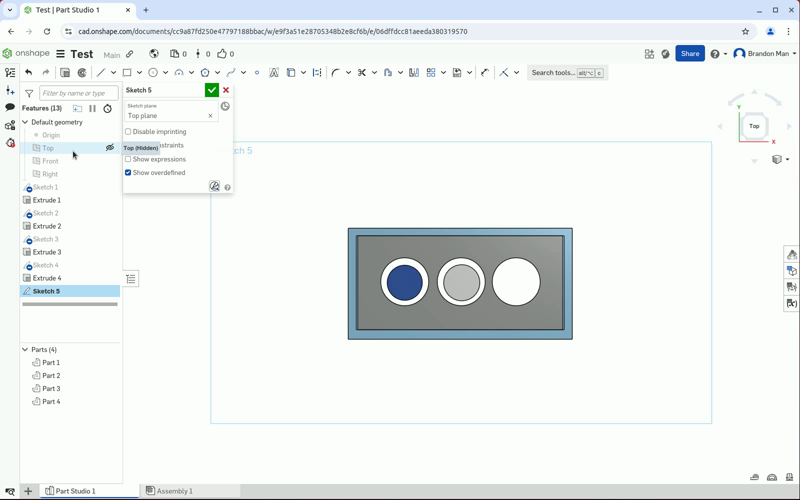
mouse_move(73, 352)
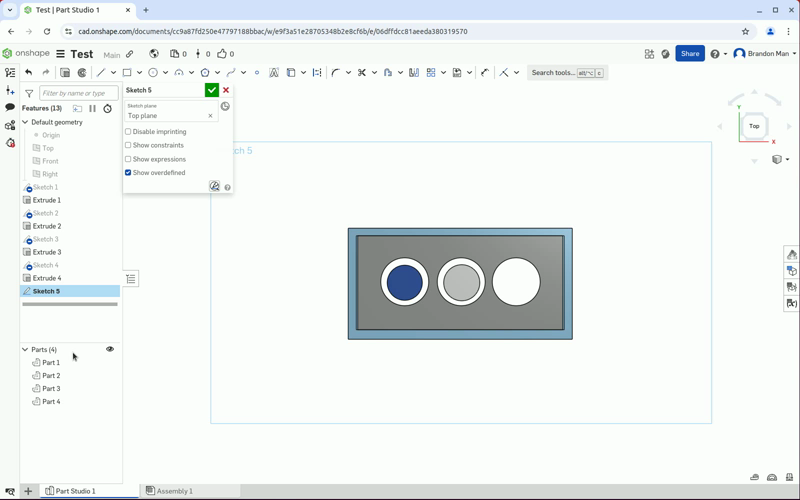
key(y)
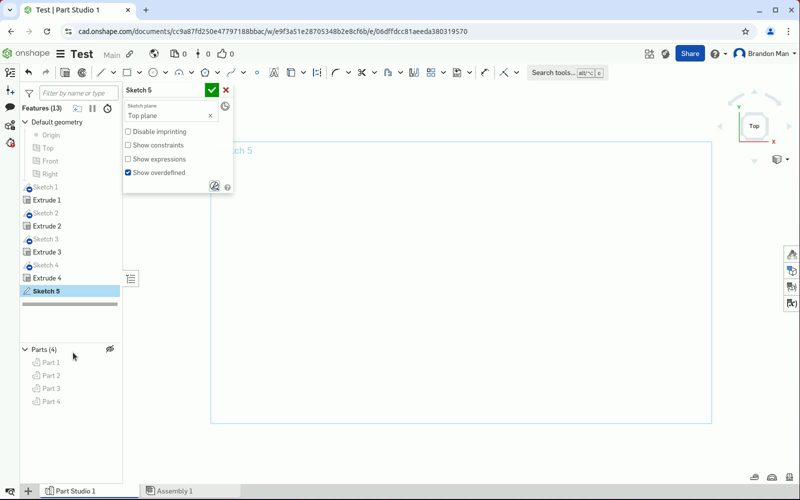
key(c)
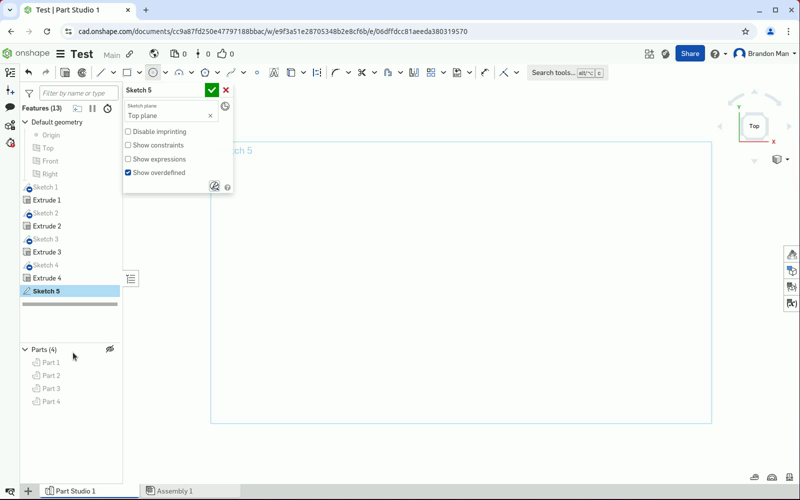
key_down(shift)
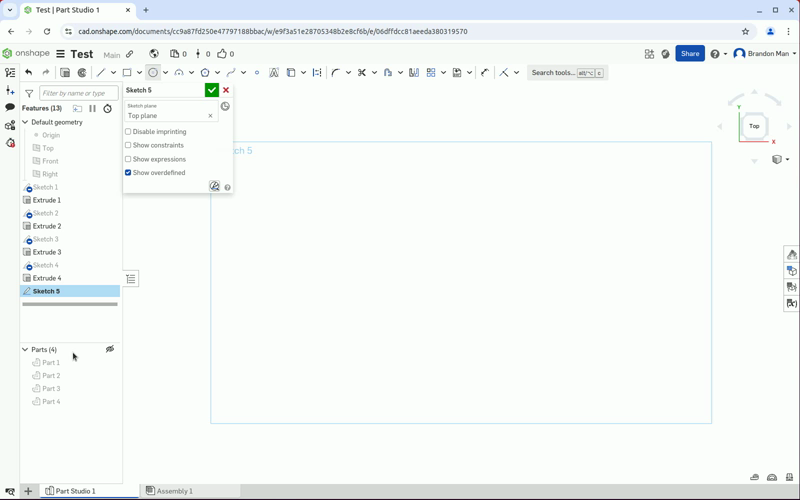
mouse_move(518, 282)
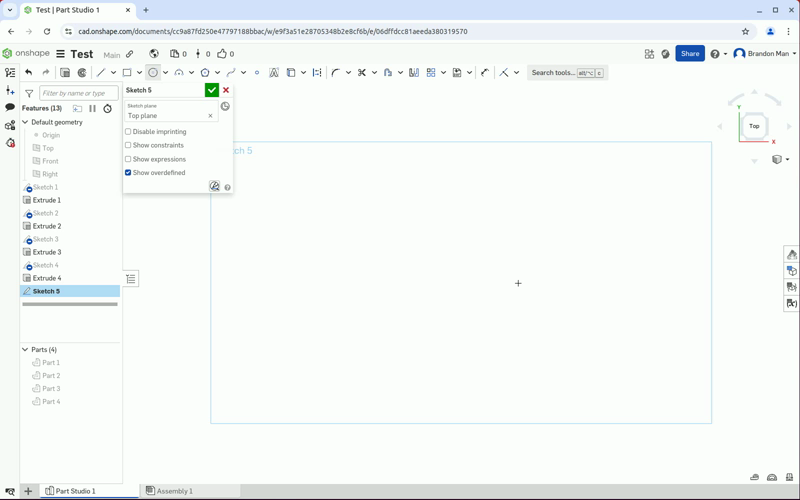
click(518, 282)
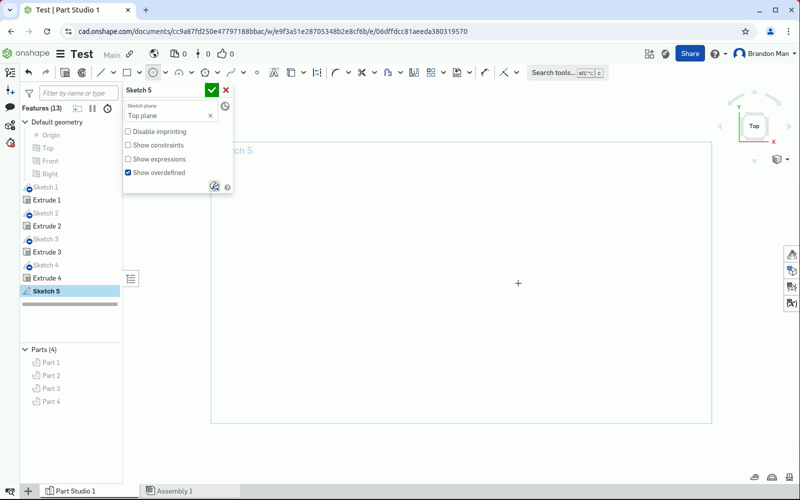
key_up(shift)
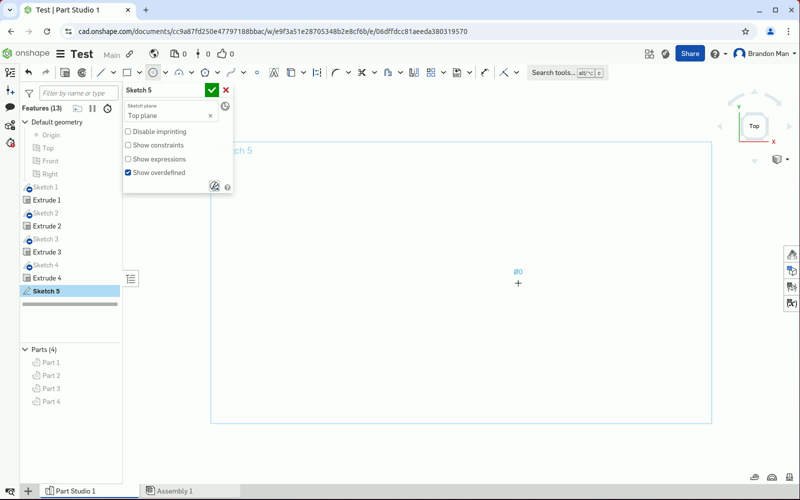
mouse_move(536, 282)
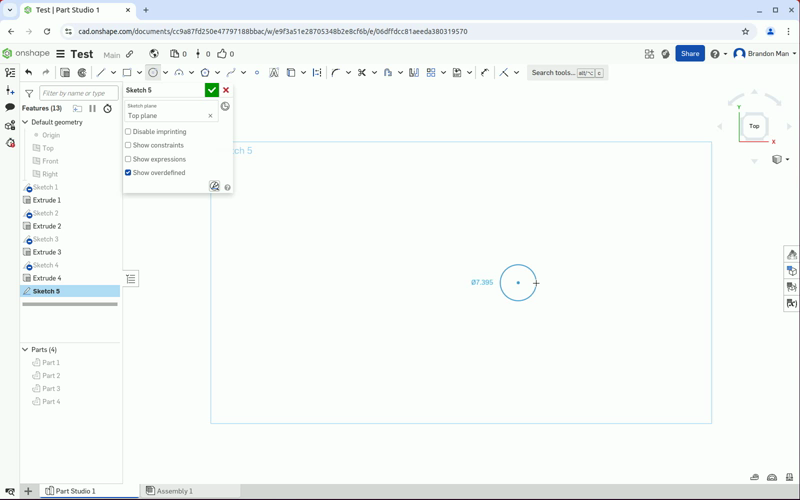
click(536, 282)
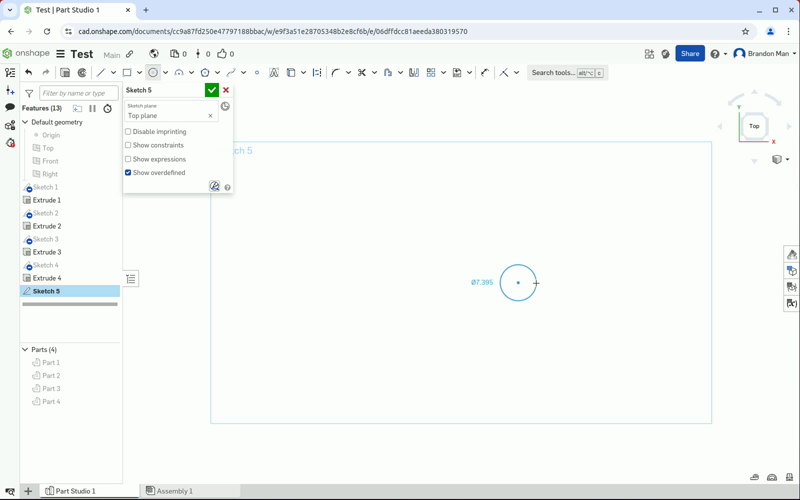
key(esc)
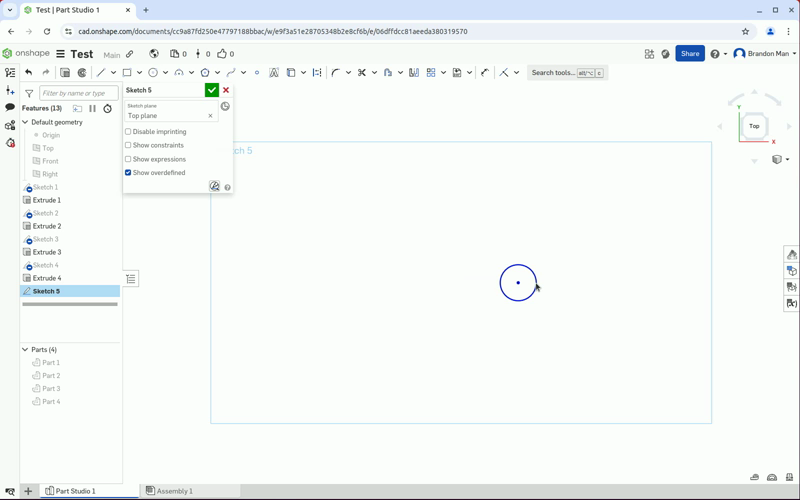
mouse_move(516, 287)
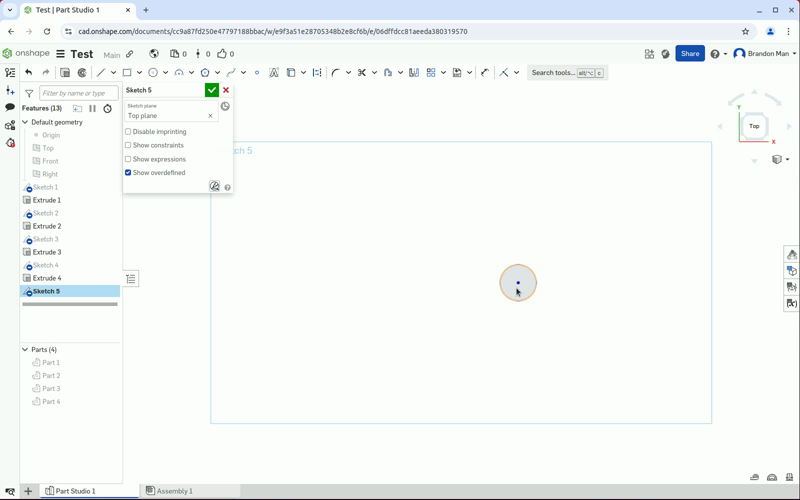
scroll(6)
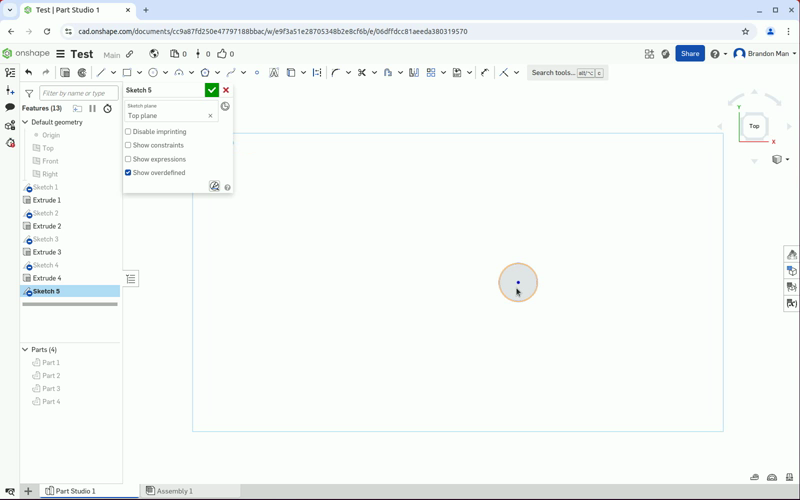
scroll(6)
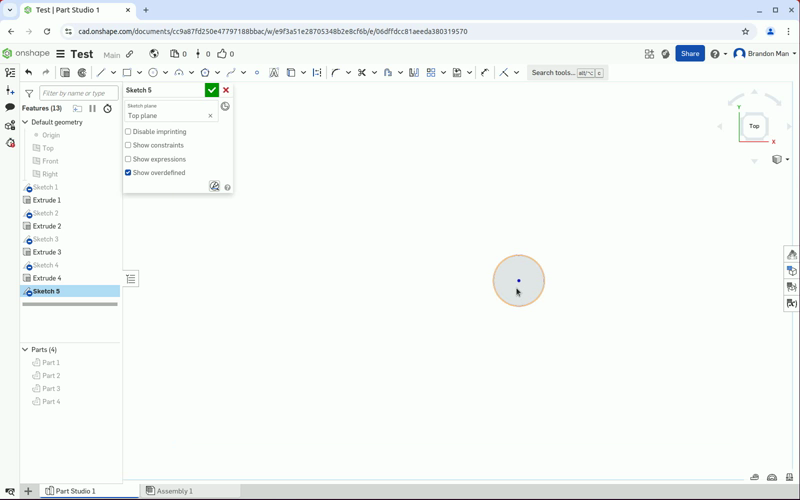
scroll(6)
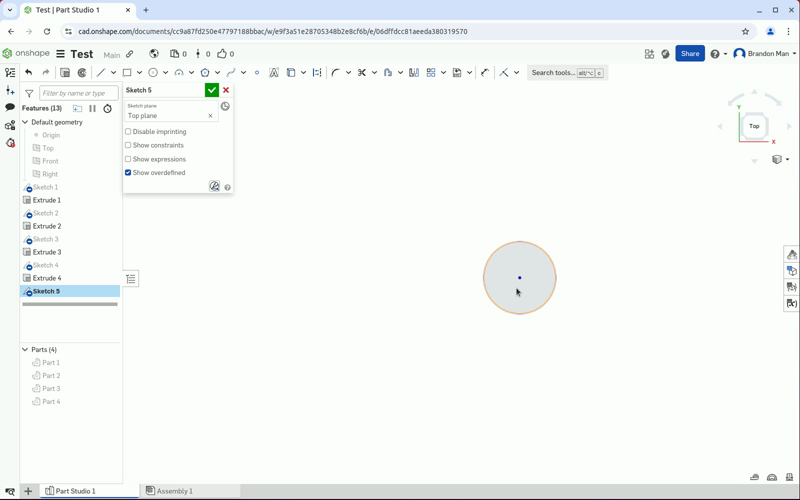
scroll(6)
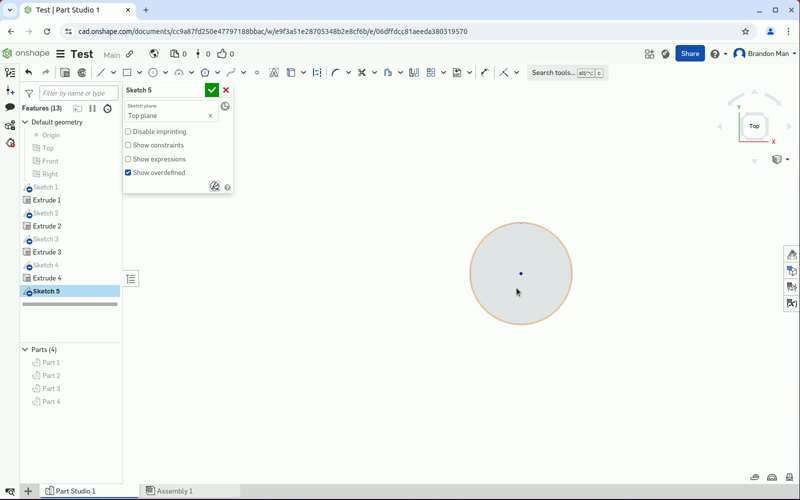
scroll(6)
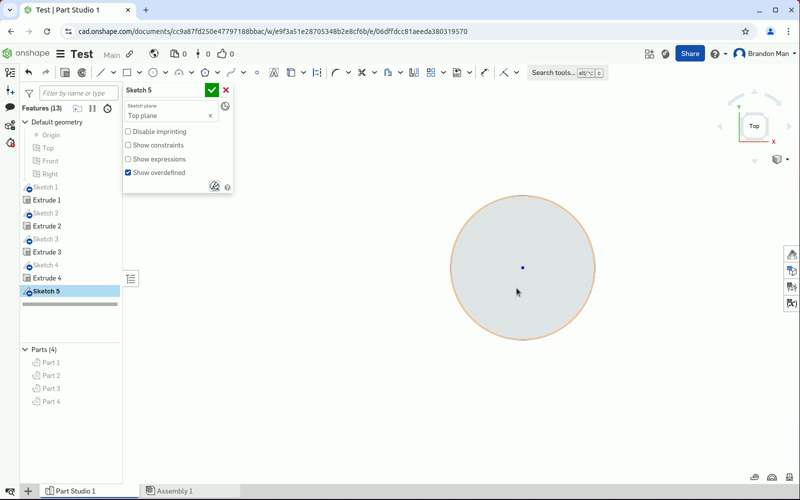
scroll(6)
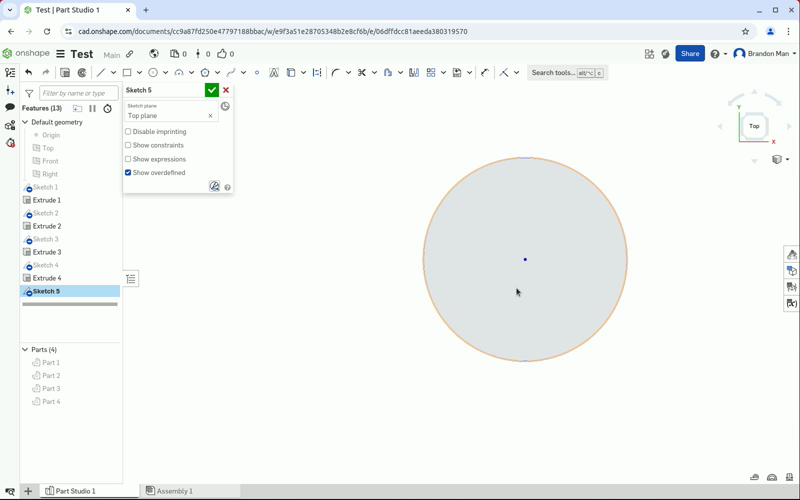
scroll(6)
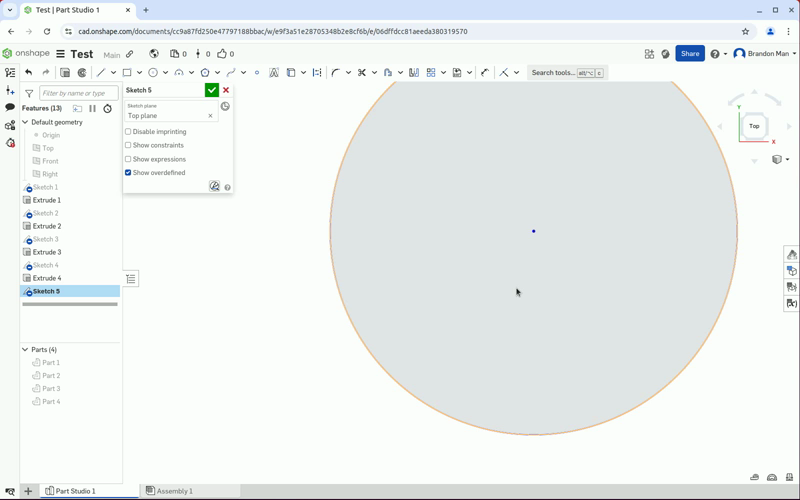
click(516, 287)
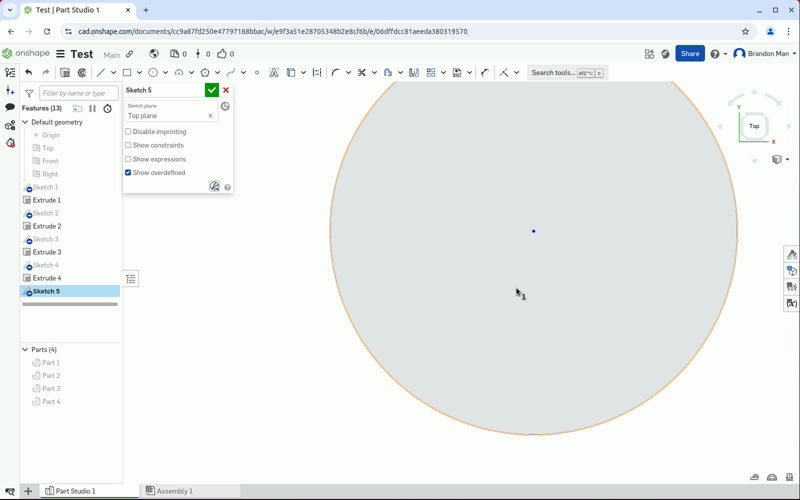
scroll(-6)
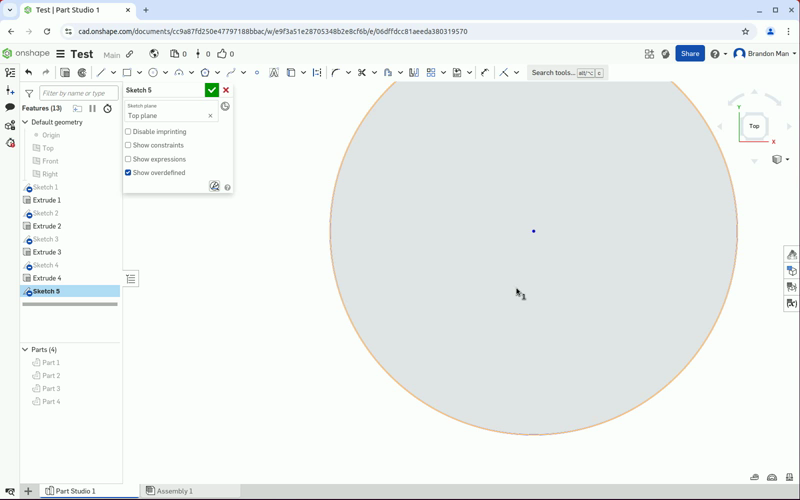
scroll(-6)
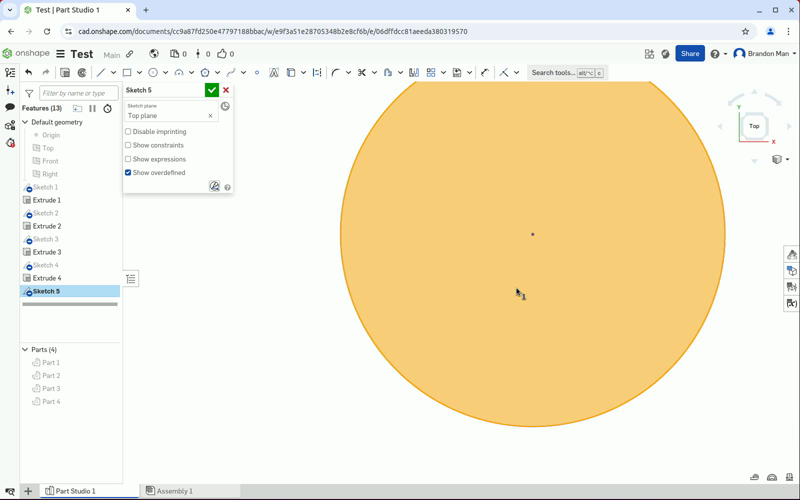
scroll(-6)
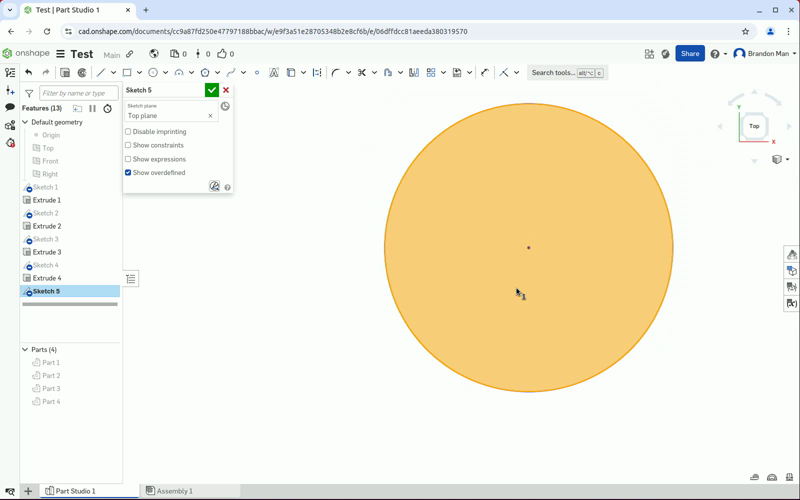
scroll(-6)
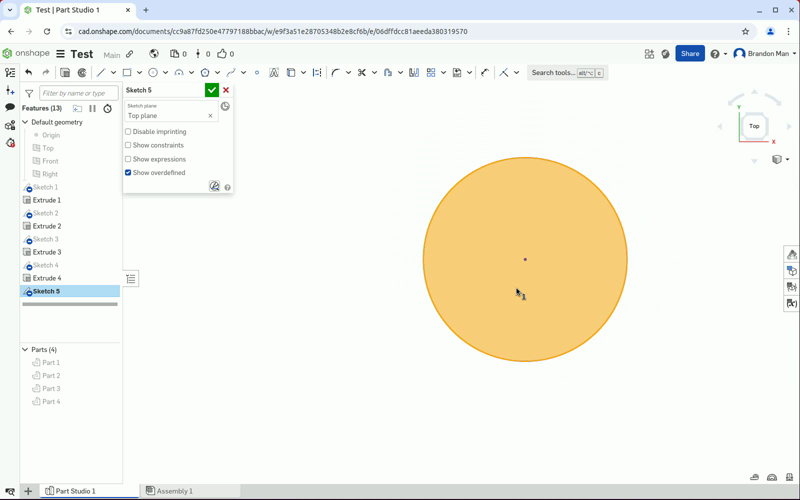
scroll(-6)
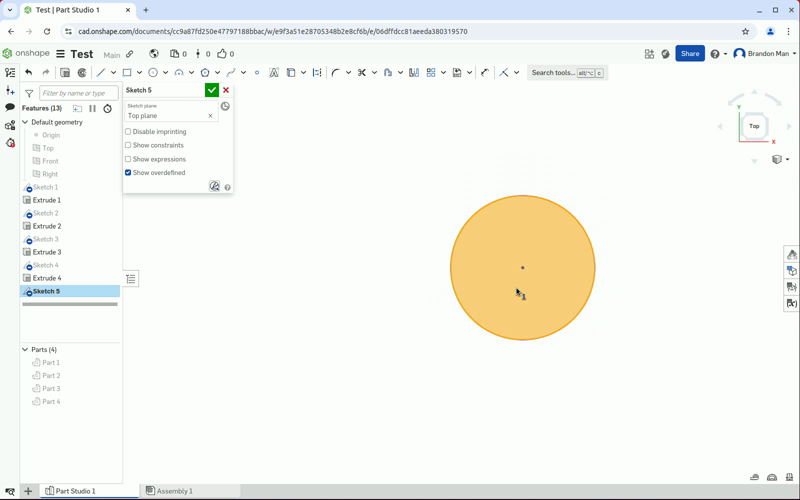
scroll(-6)
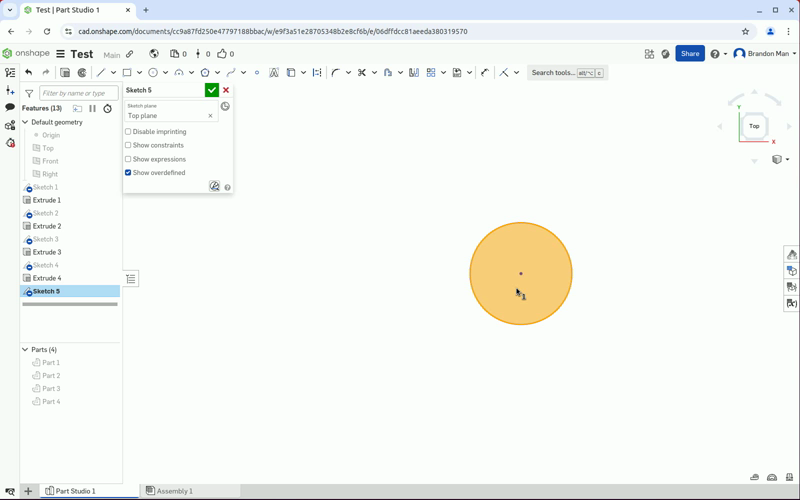
scroll(-6)
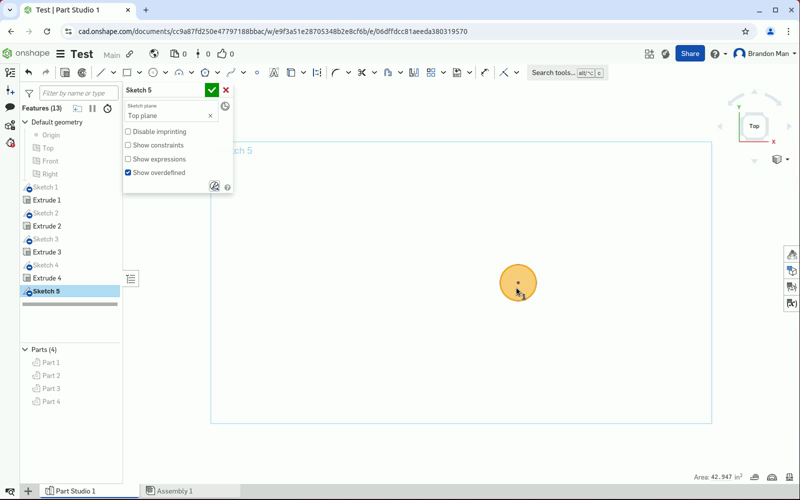
mouse_move(73, 352)
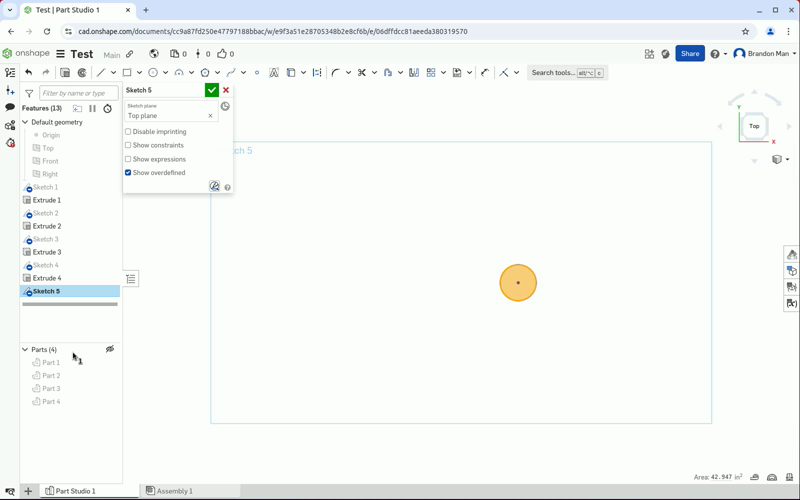
key(shift+y)
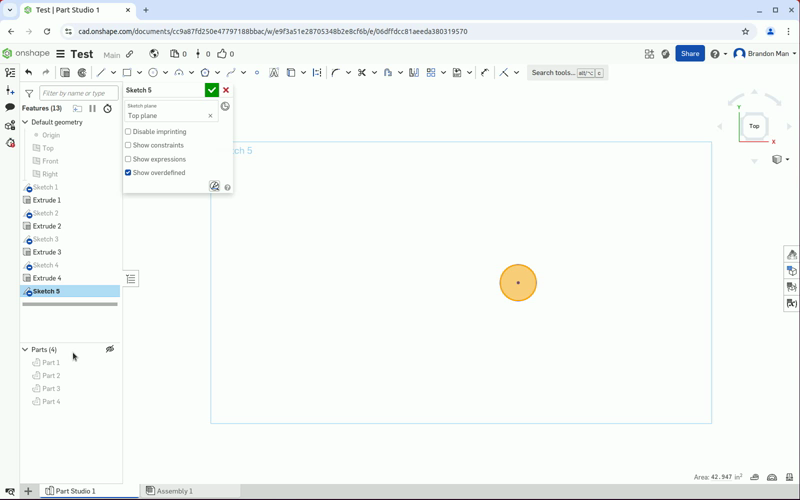
key(shift+e)
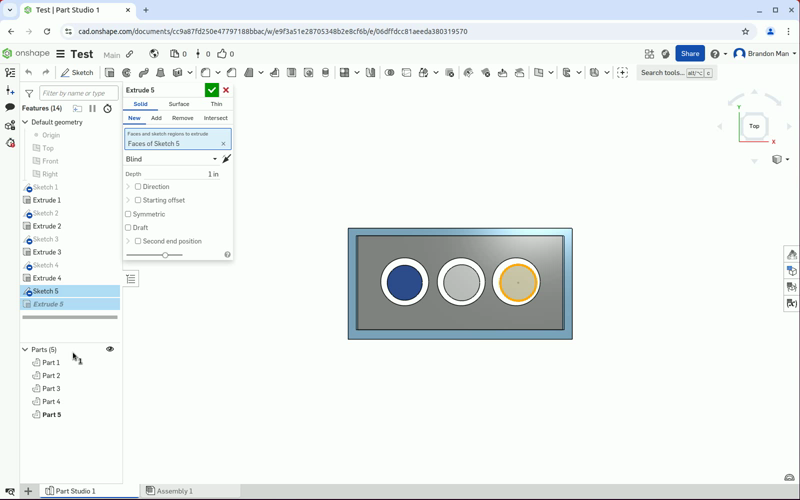
mouse_move(143, 106)
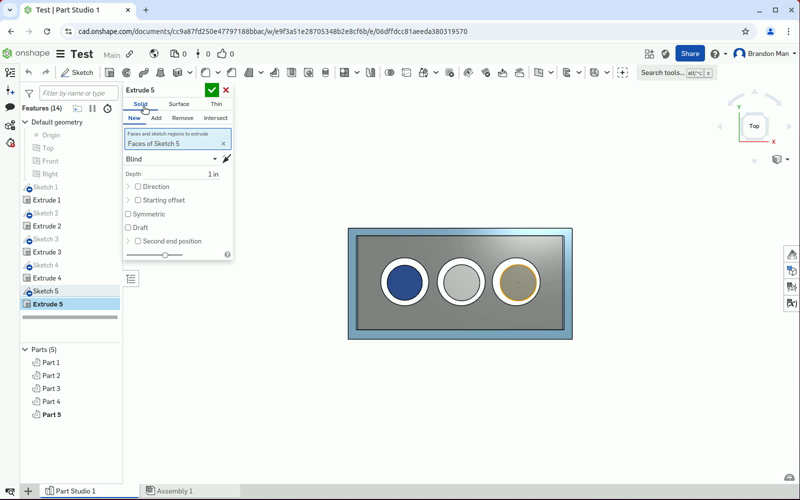
click(143, 106)
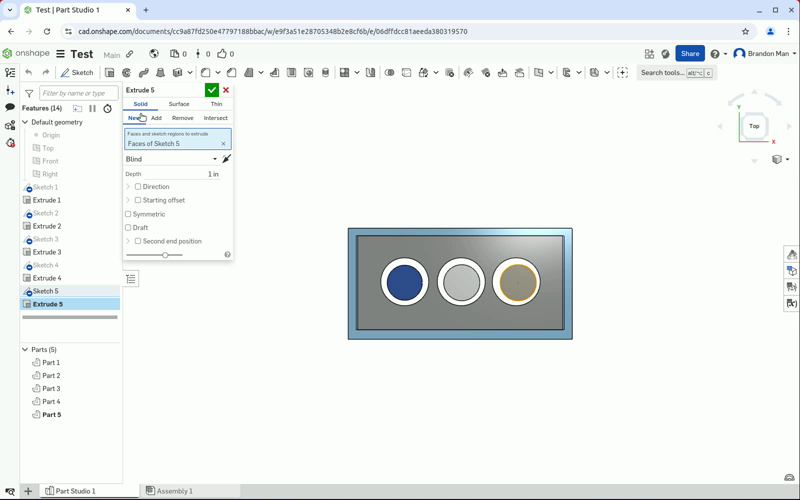
mouse_move(137, 120)
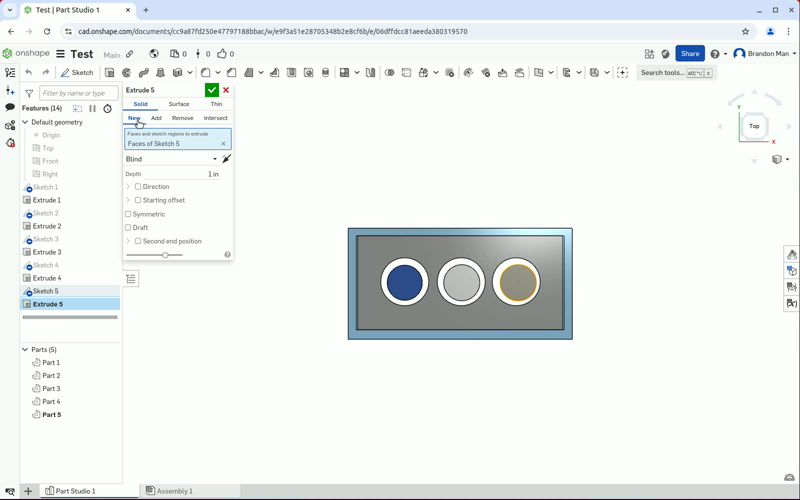
click(137, 120)
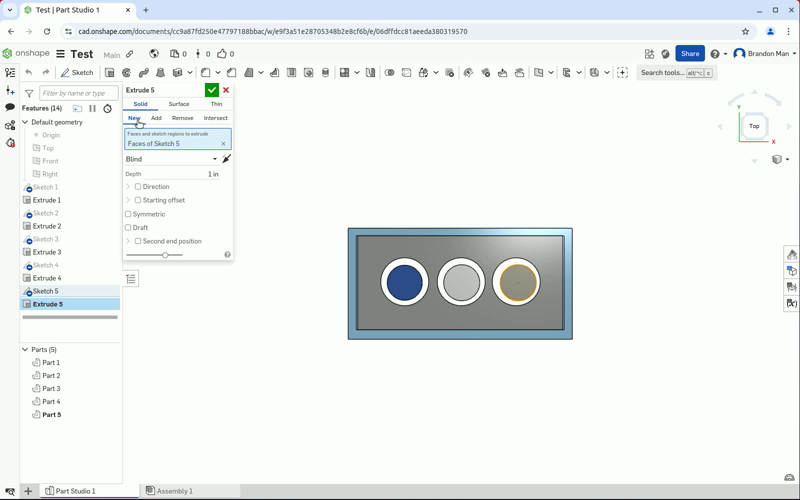
key(tab, 4)
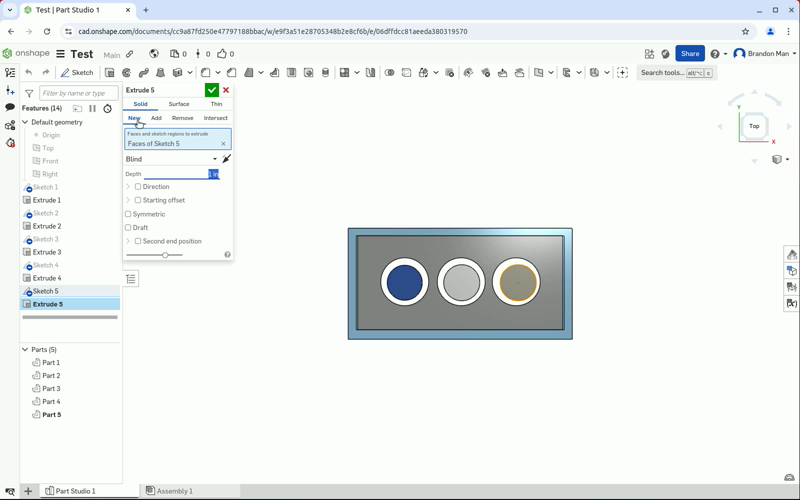
text(13.961)
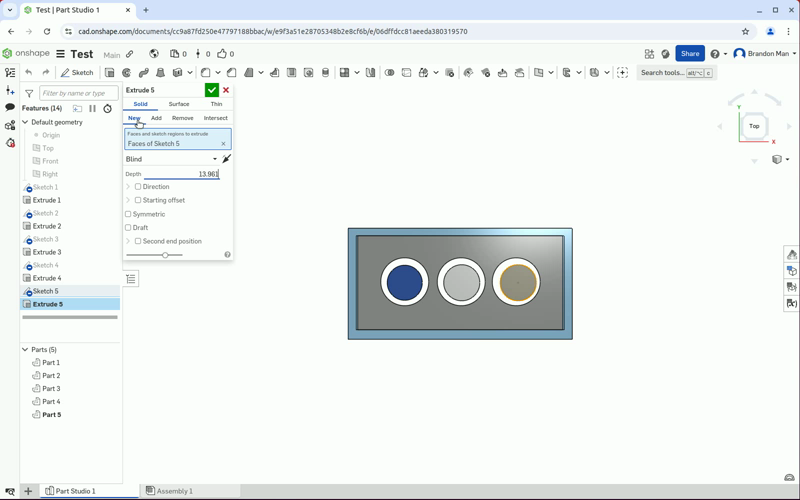
key(enter)
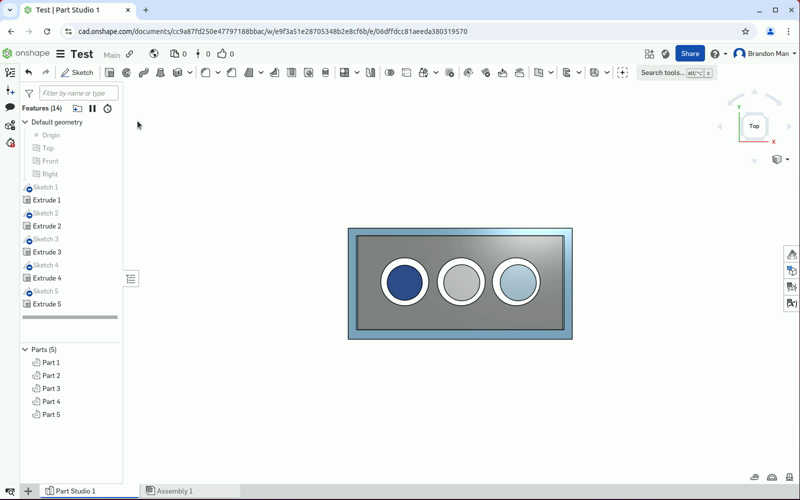
key(shift+h)
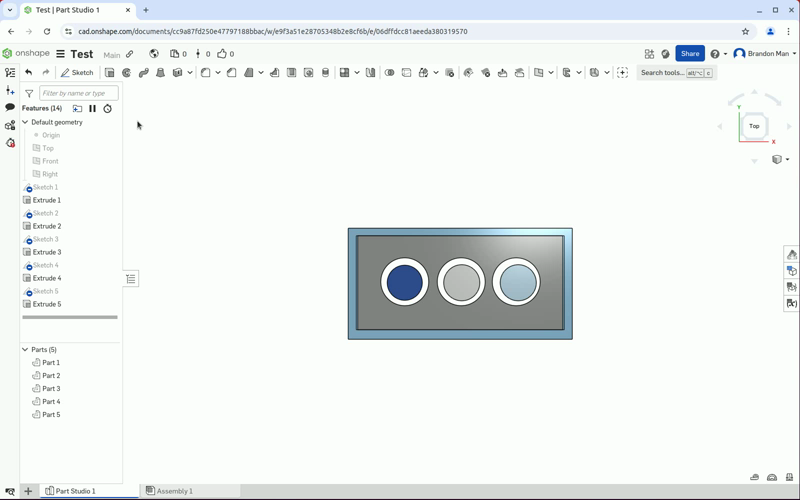
key(shift+h)
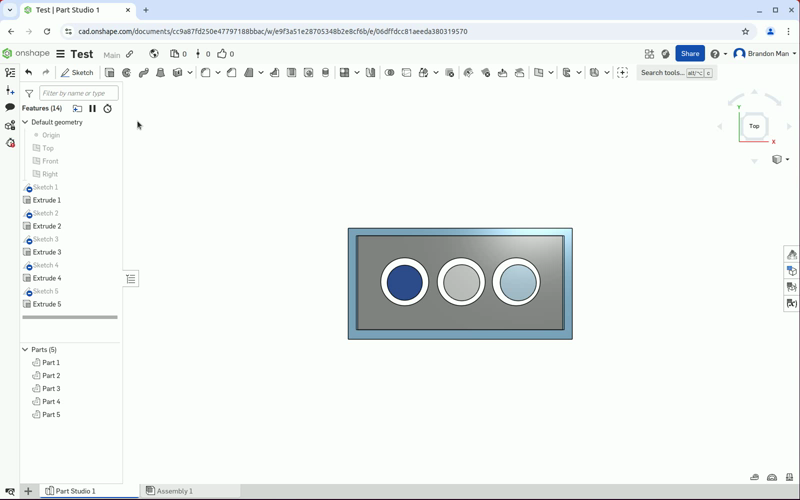
mouse_move(73, 189)
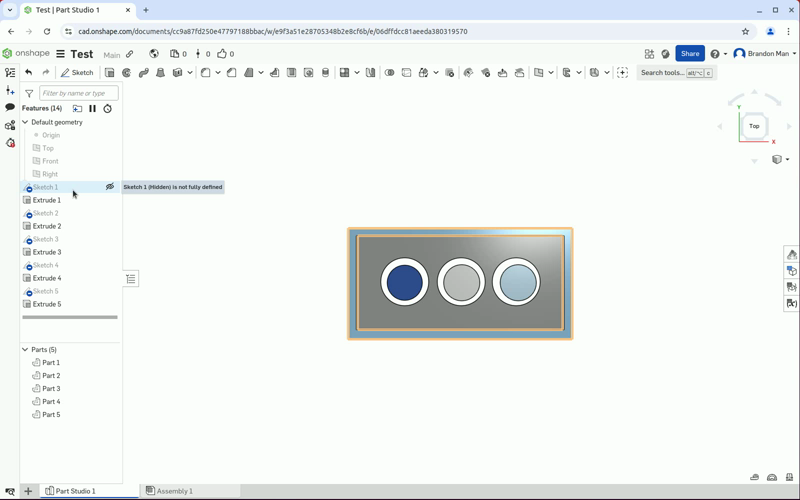
click(73, 189)
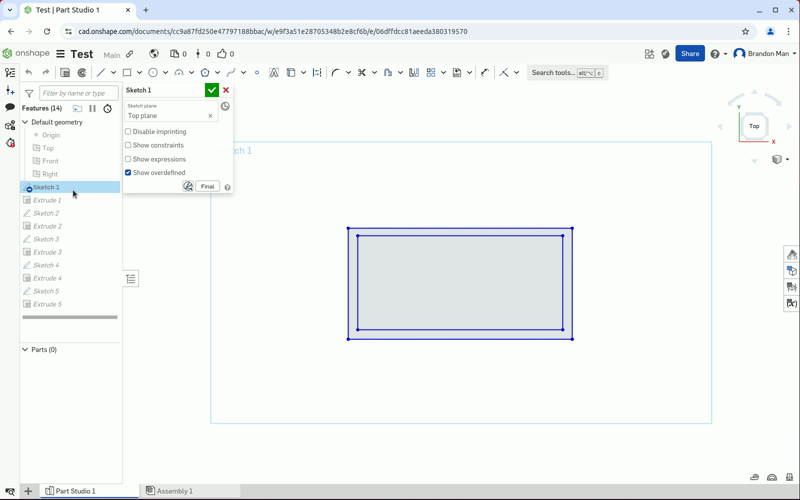
mouse_move(229, 92)
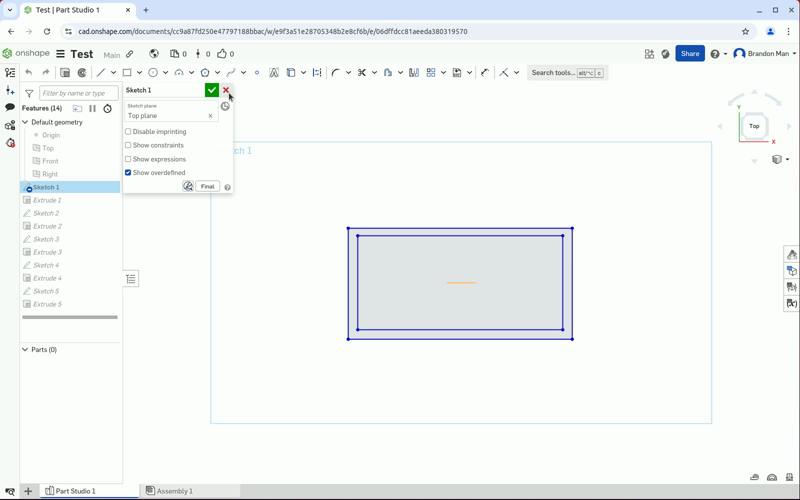
click(229, 92)
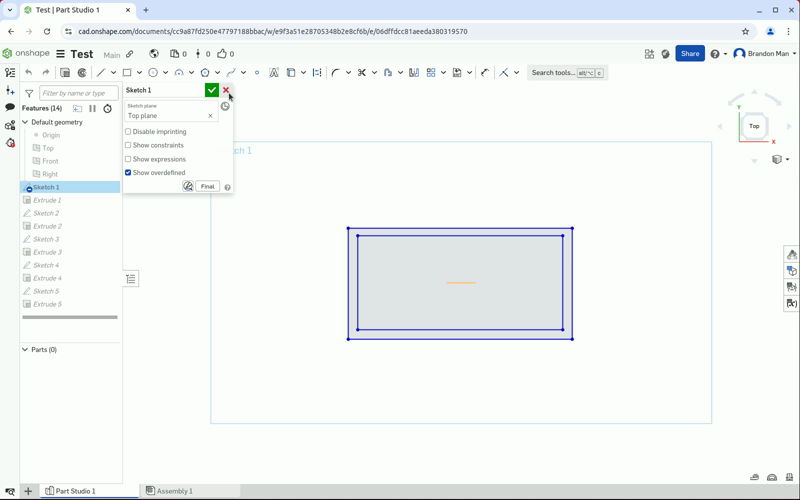
key(shift+s)
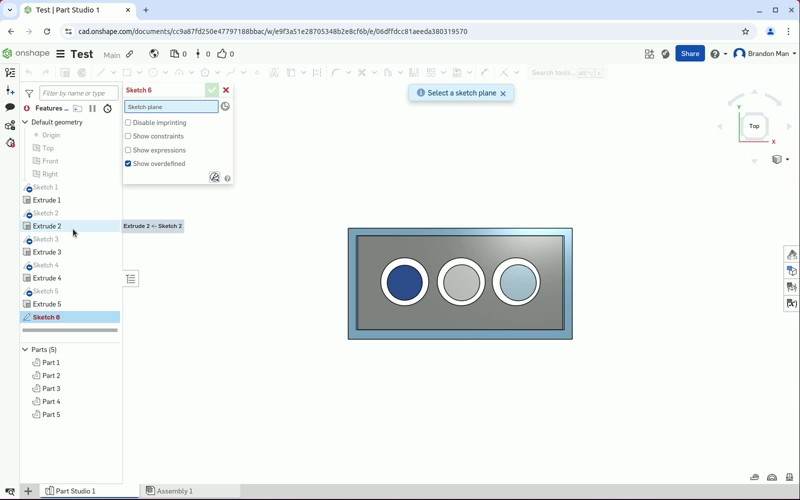
scroll(3)
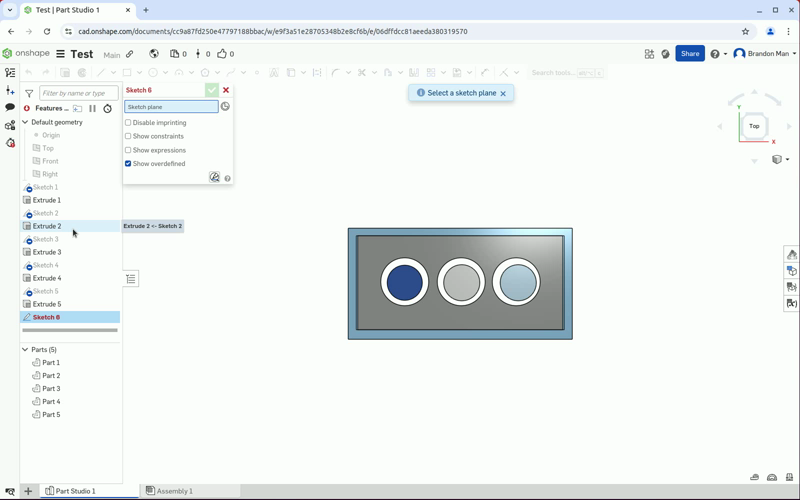
mouse_move(73, 150)
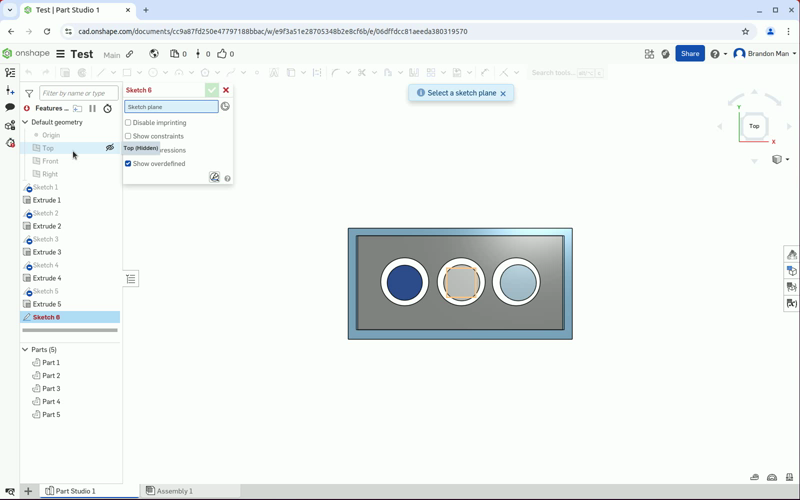
click(73, 150)
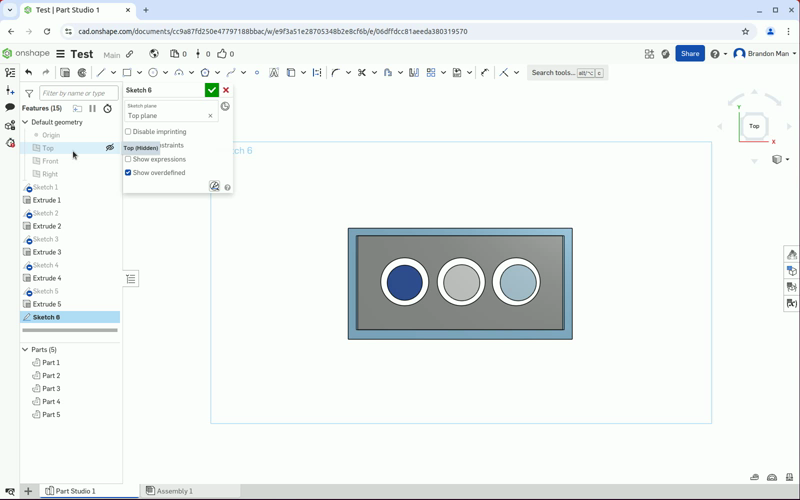
mouse_move(73, 352)
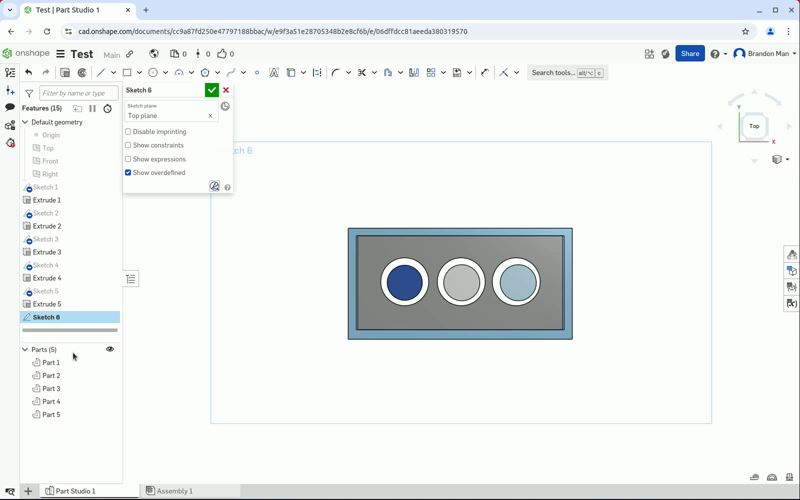
key(y)
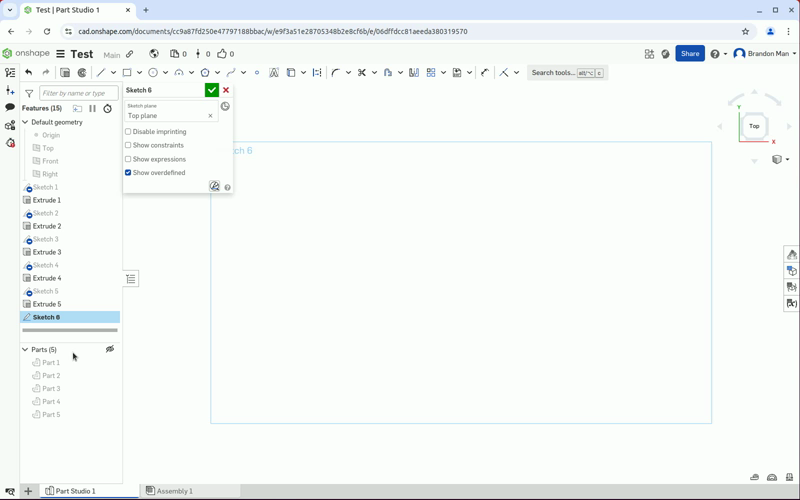
key(c)
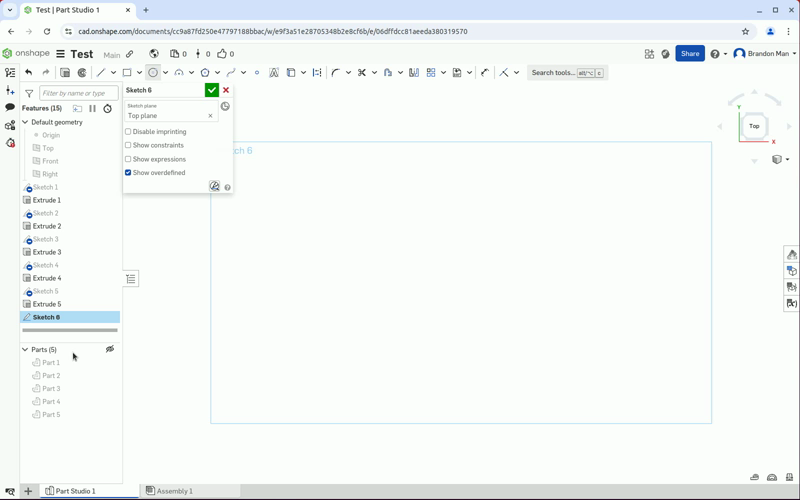
key_down(shift)
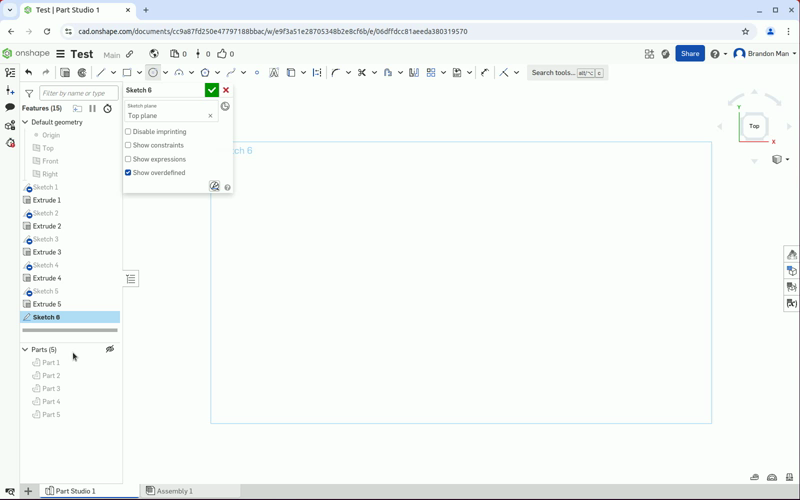
mouse_move(404, 282)
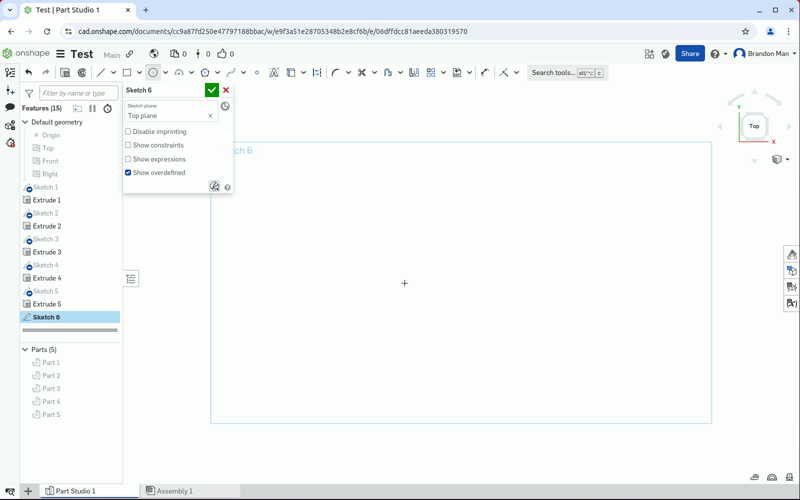
click(404, 282)
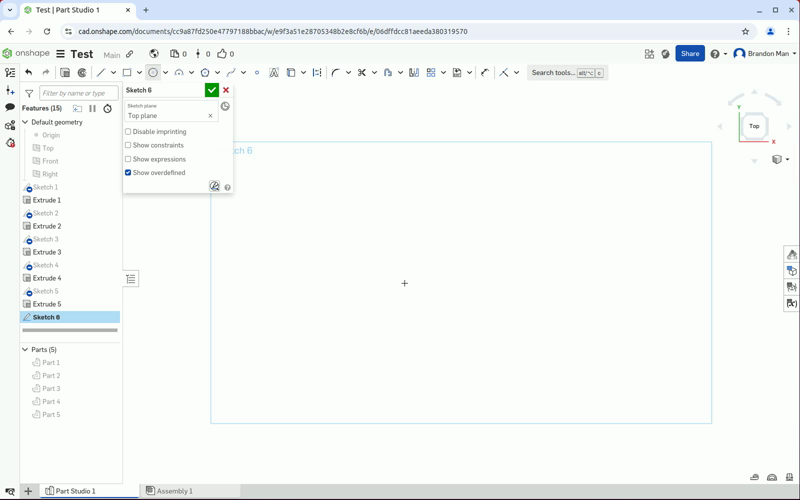
key_up(shift)
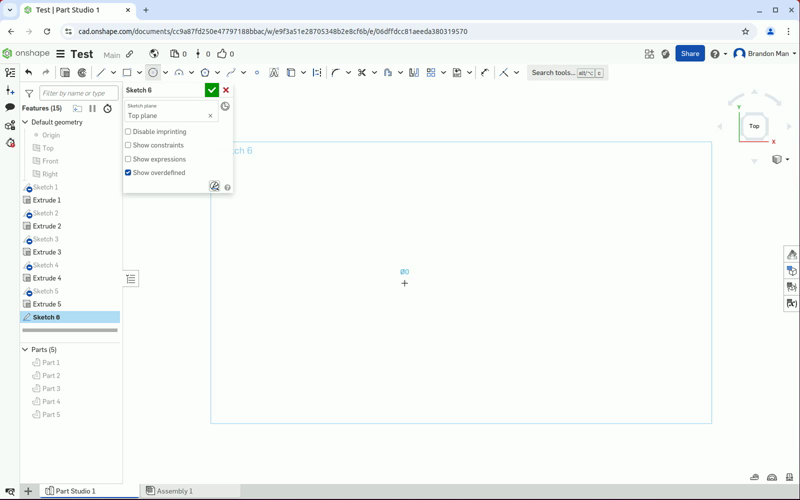
mouse_move(428, 282)
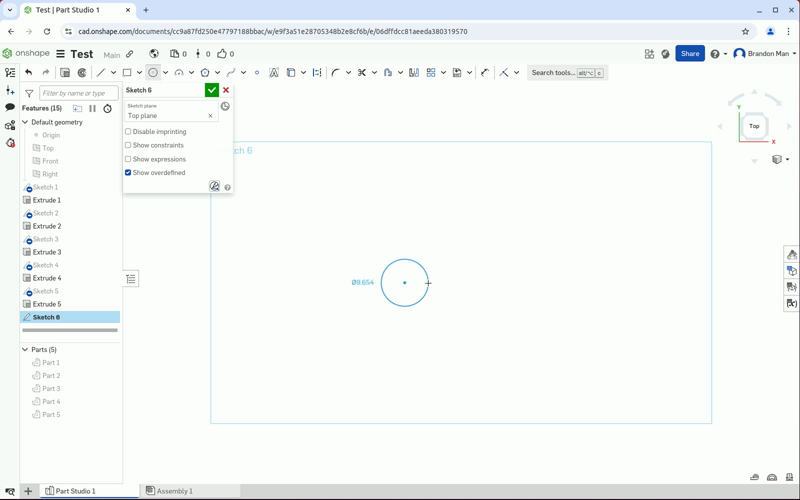
click(428, 282)
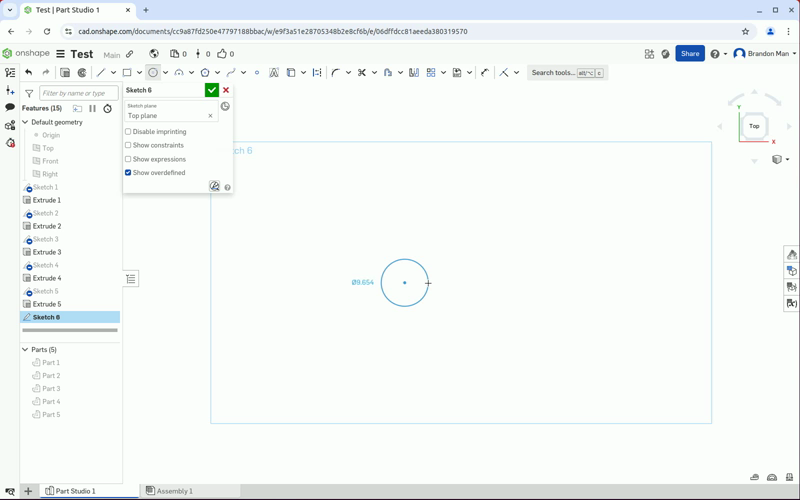
key(esc)
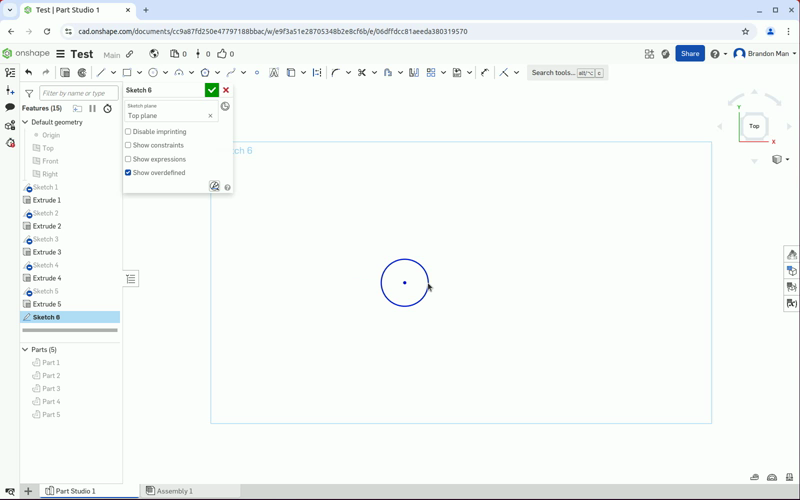
key(c)
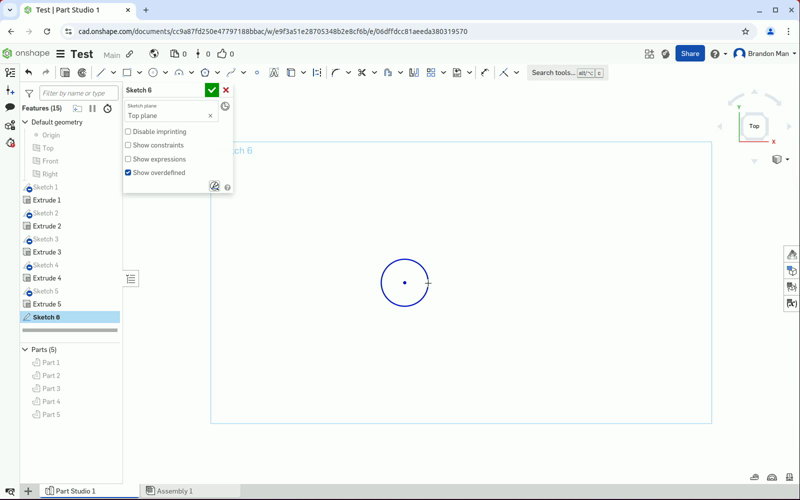
key_down(shift)
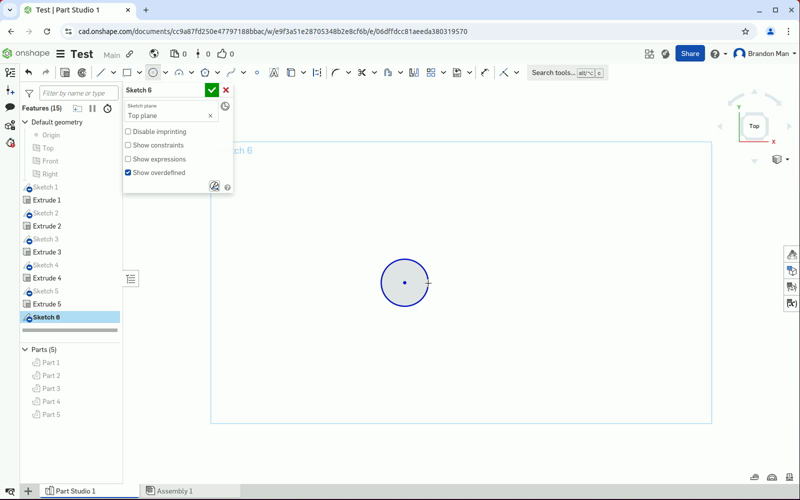
mouse_move(404, 282)
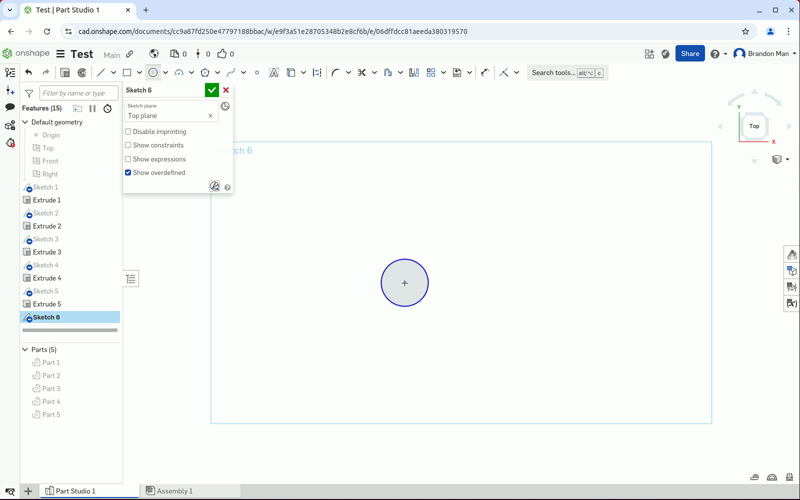
click(404, 282)
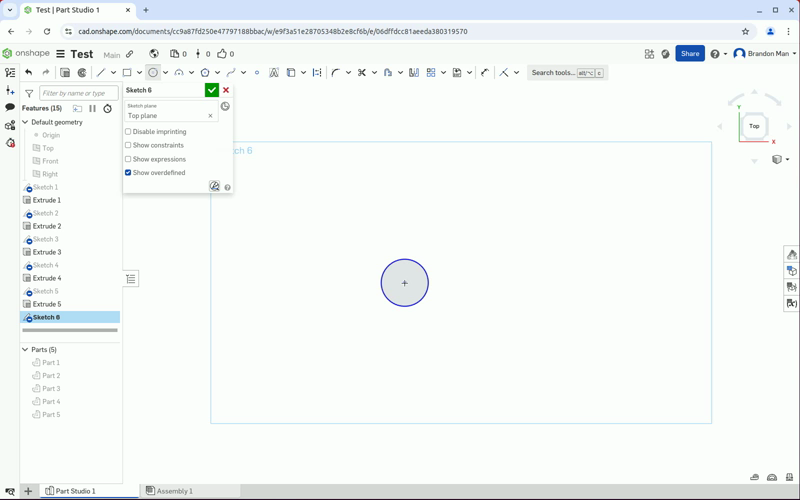
key_up(shift)
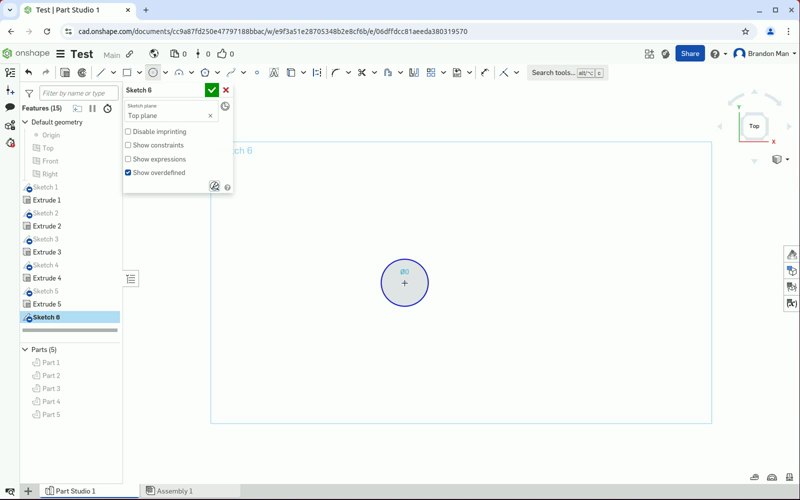
mouse_move(421, 282)
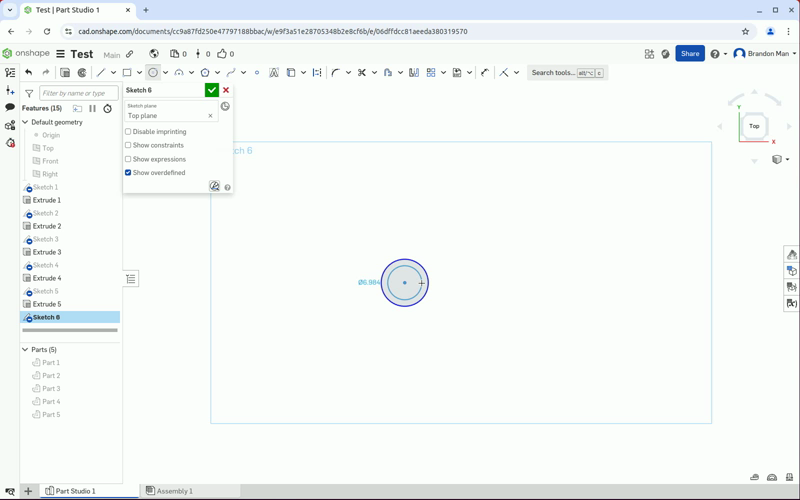
click(421, 282)
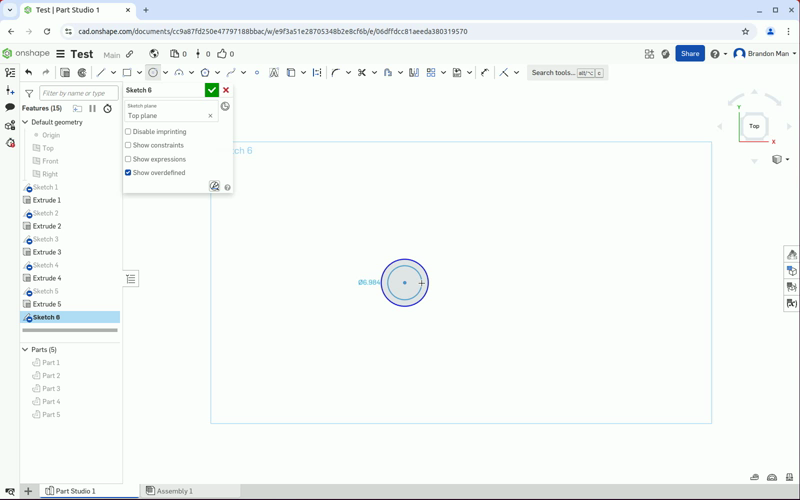
key(esc)
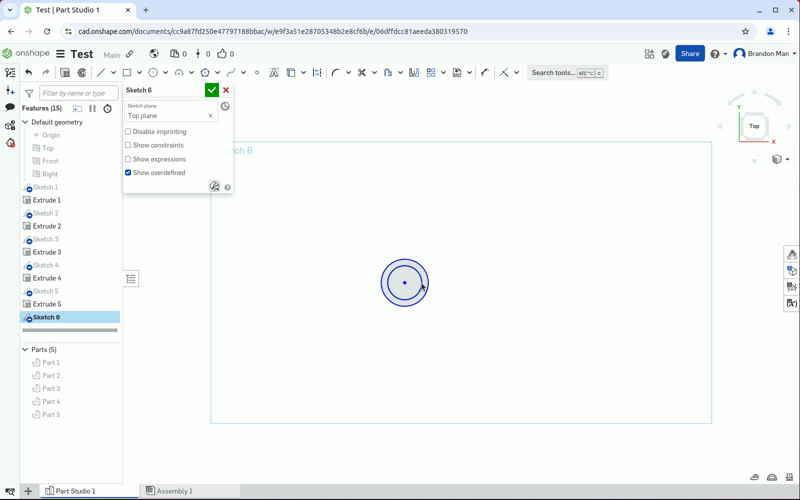
mouse_move(423, 292)
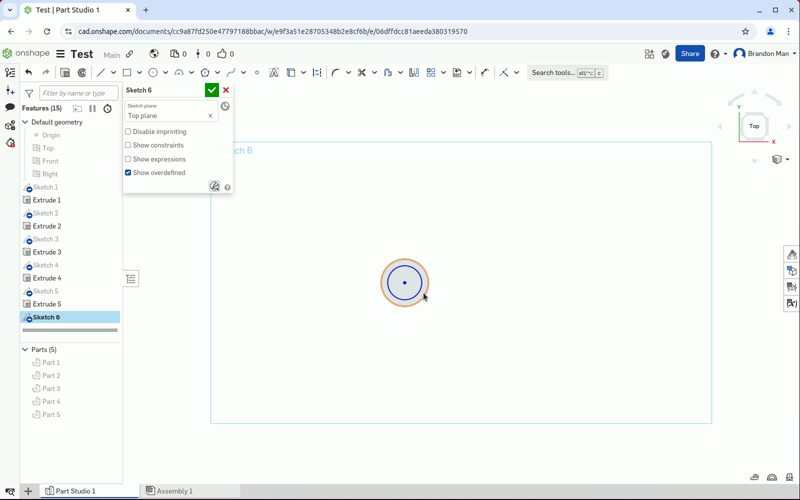
scroll(6)
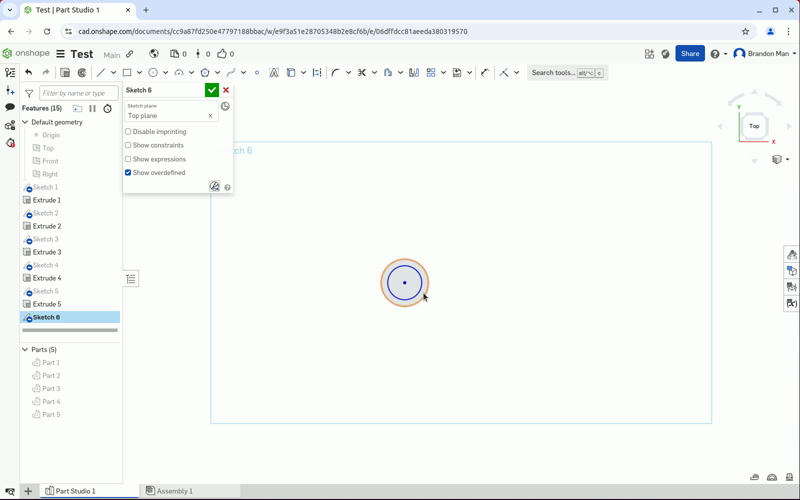
scroll(6)
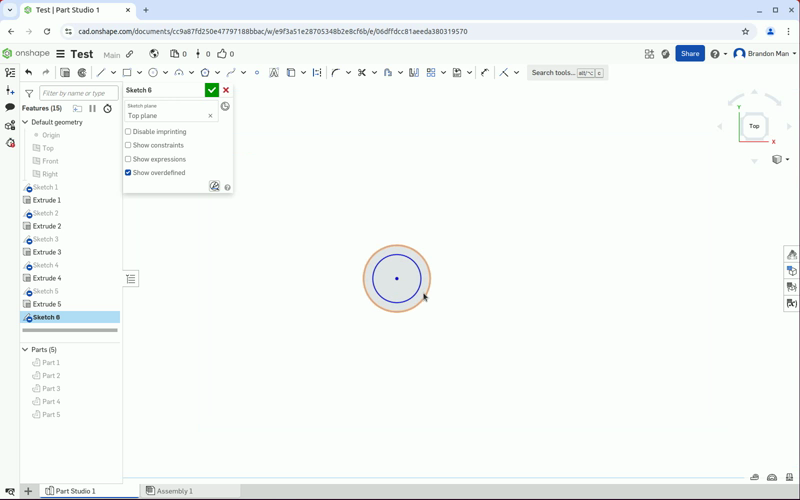
scroll(6)
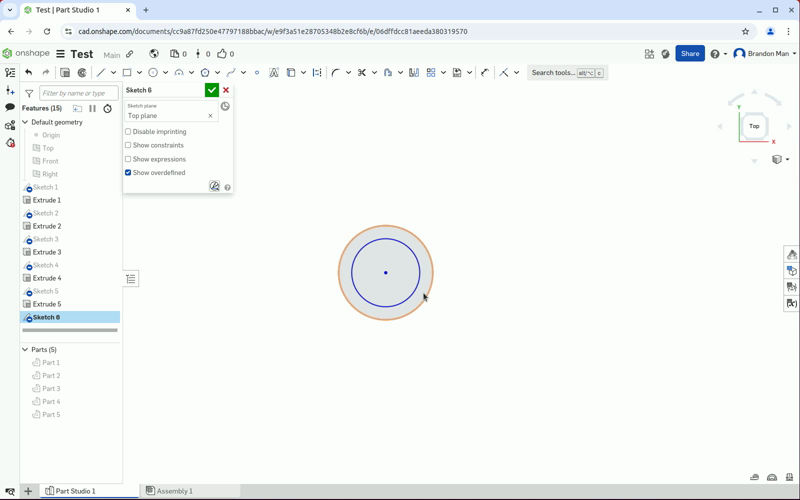
scroll(6)
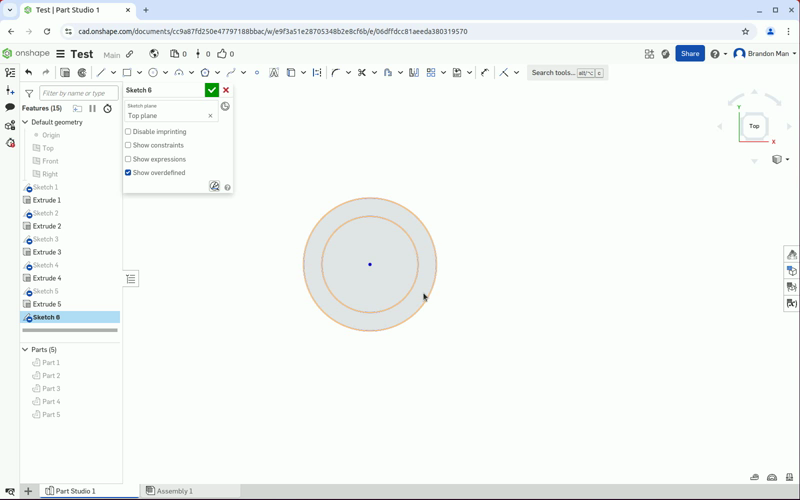
scroll(6)
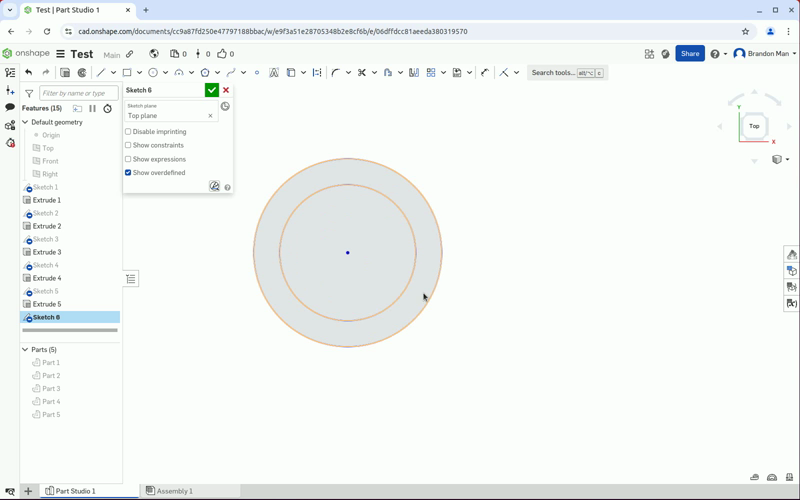
scroll(6)
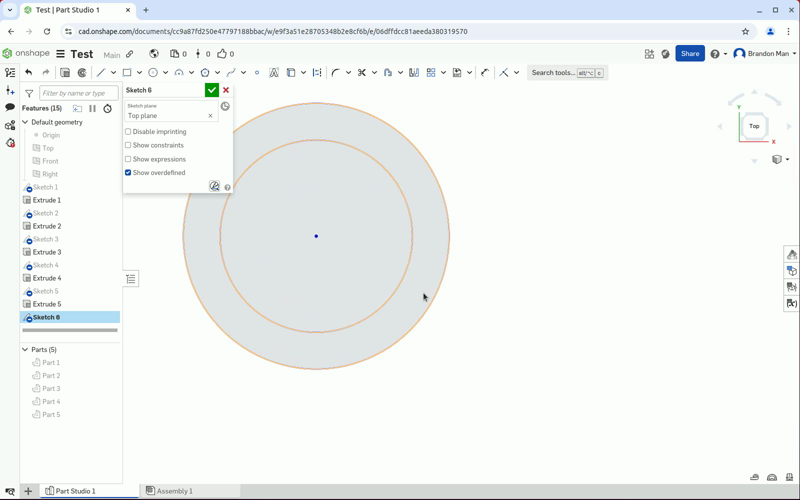
scroll(6)
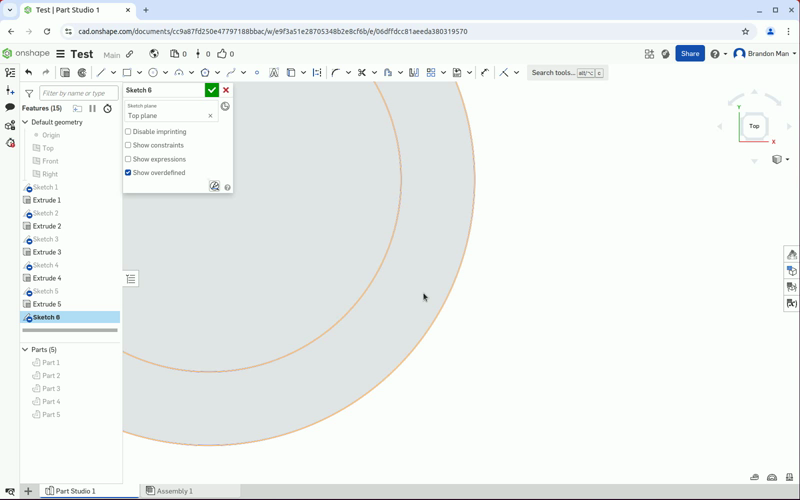
click(423, 292)
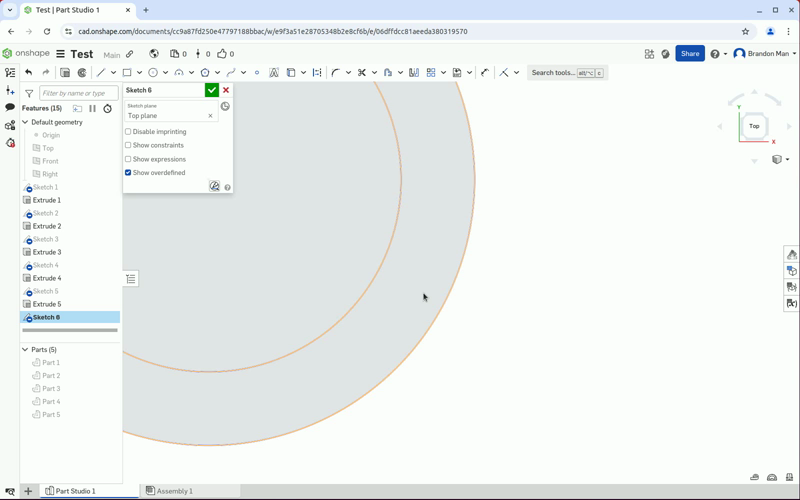
scroll(-6)
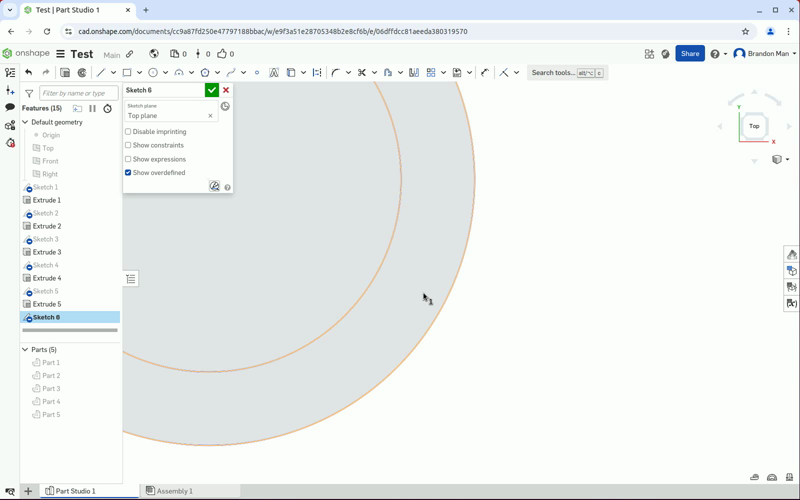
scroll(-6)
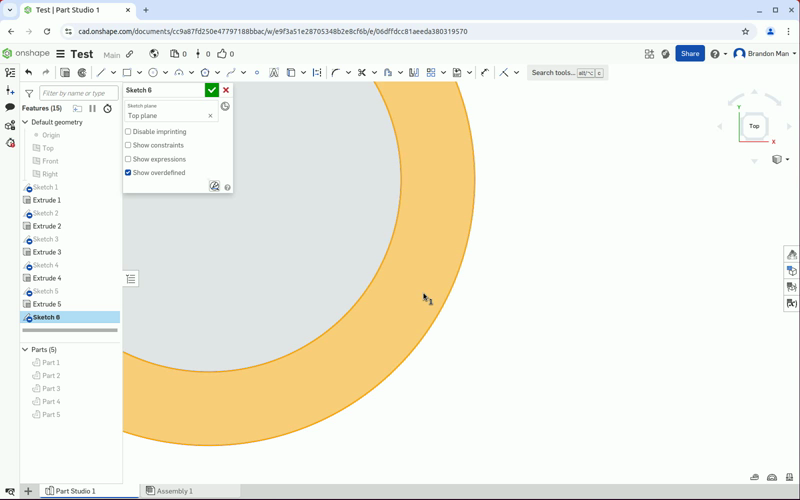
scroll(-6)
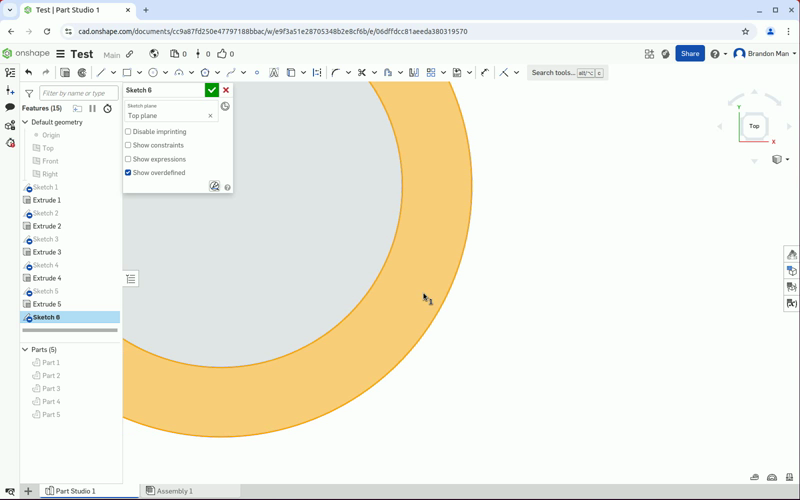
scroll(-6)
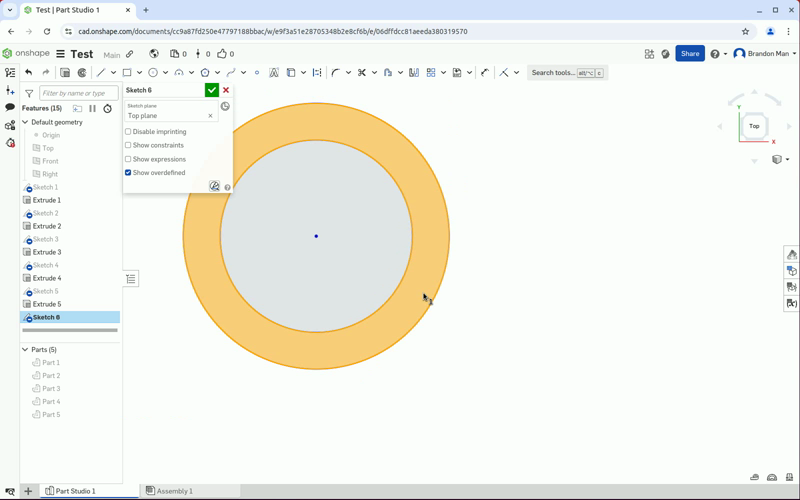
scroll(-6)
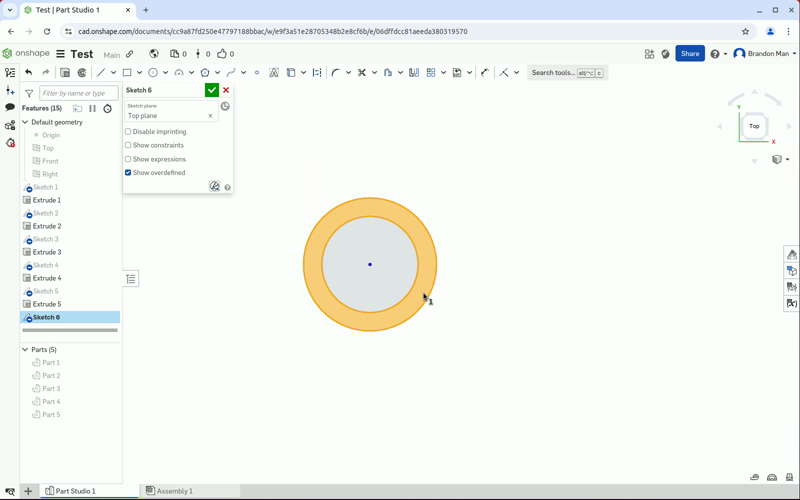
scroll(-6)
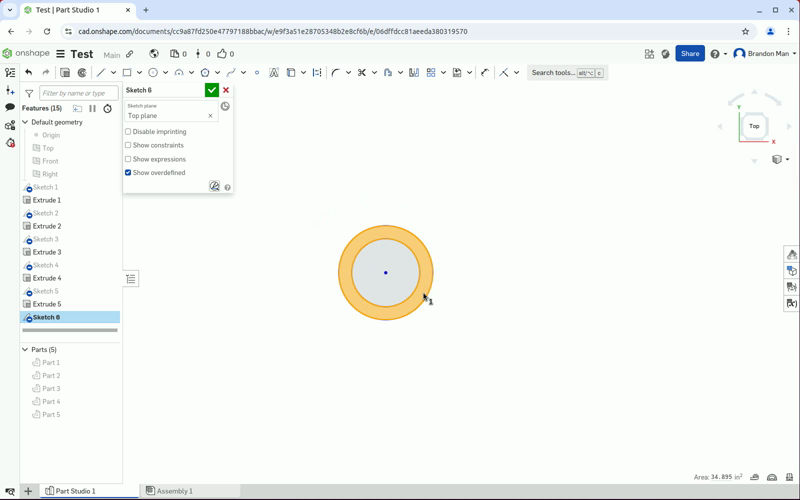
scroll(-6)
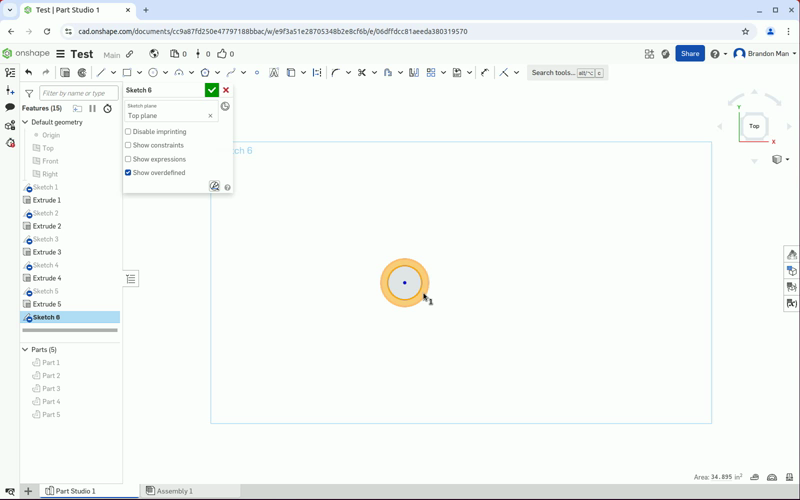
mouse_move(73, 352)
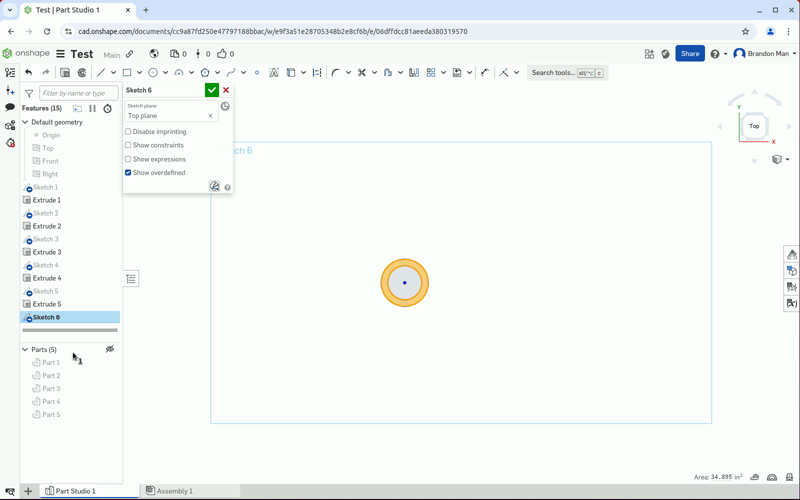
key(shift+y)
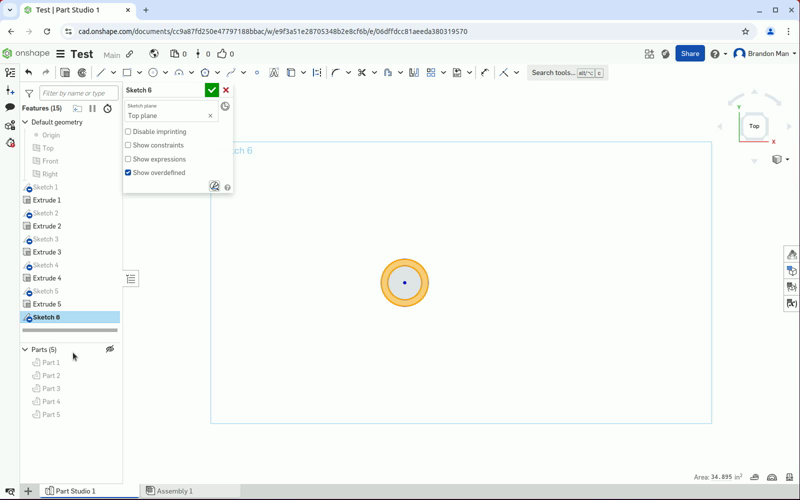
key(shift+e)
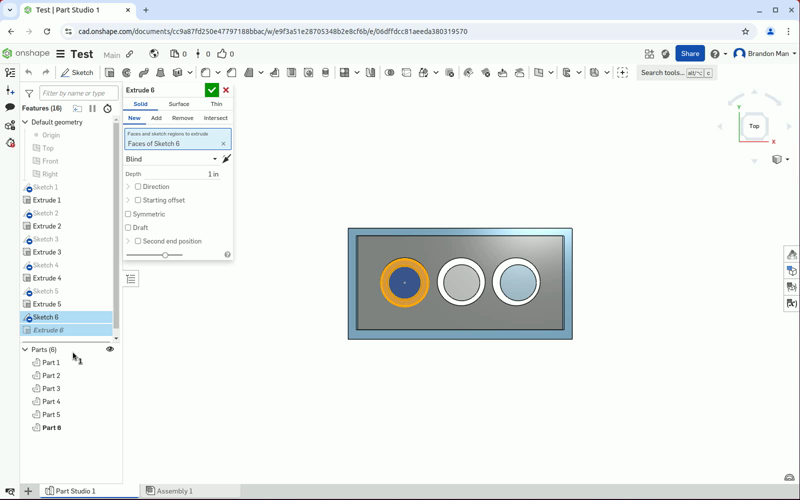
mouse_move(143, 106)
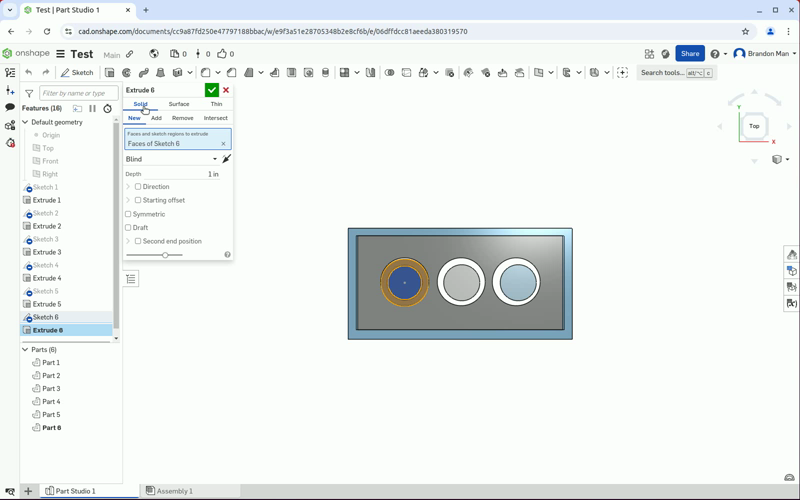
click(143, 106)
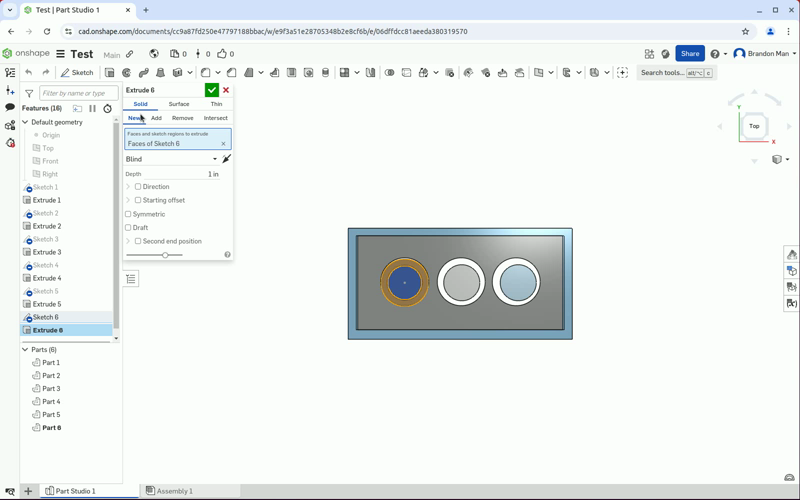
mouse_move(137, 120)
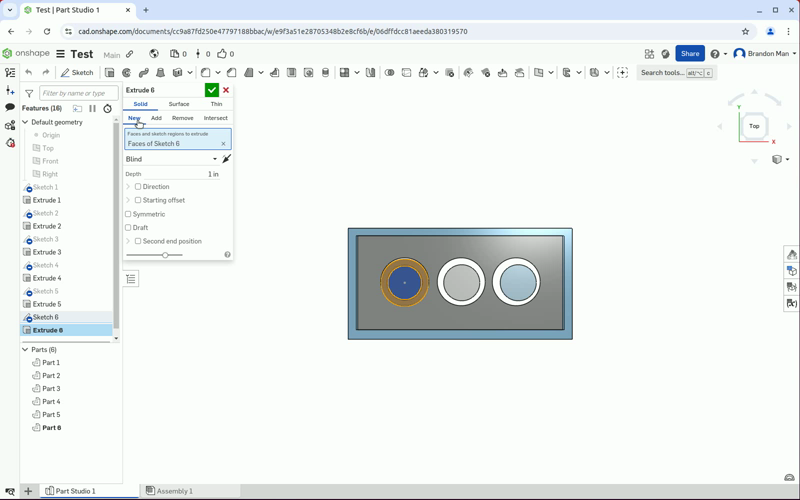
click(137, 120)
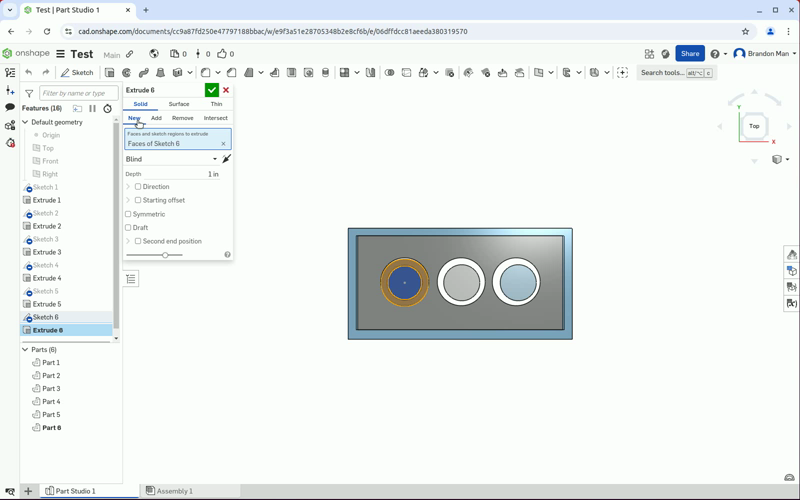
key(tab, 4)
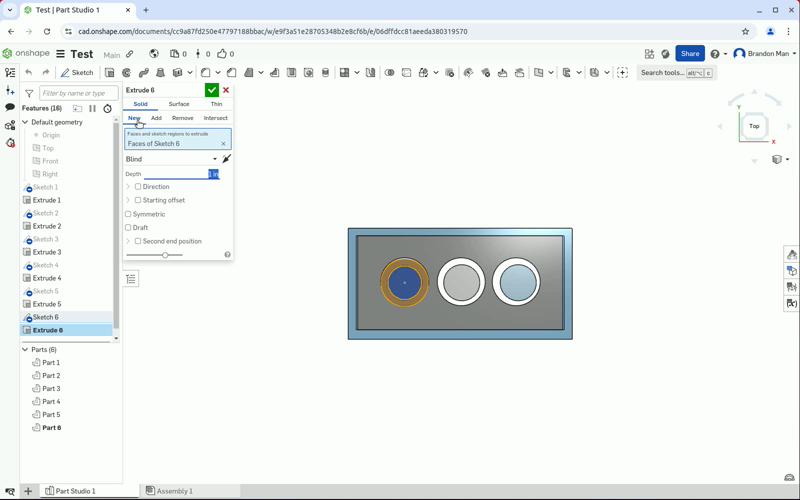
text(13.961)
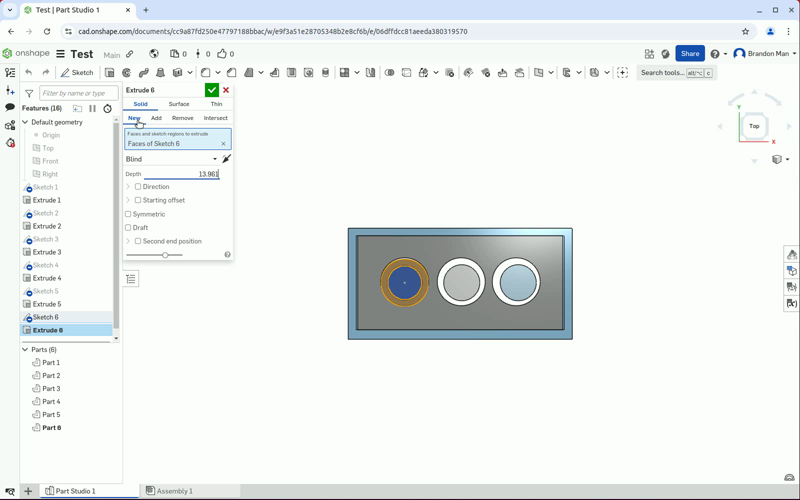
key(enter)
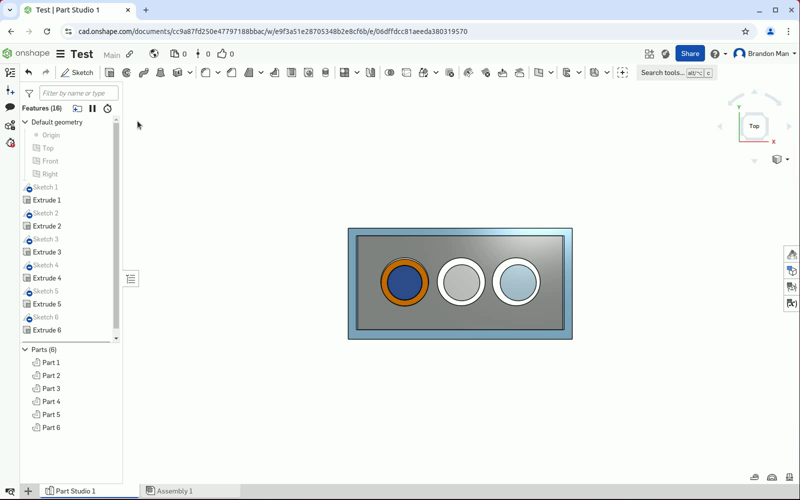
key(shift+h)
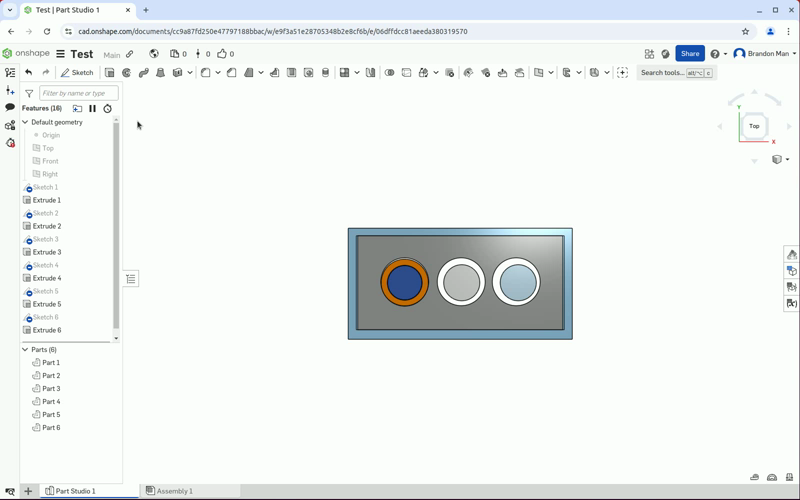
key(shift+h)
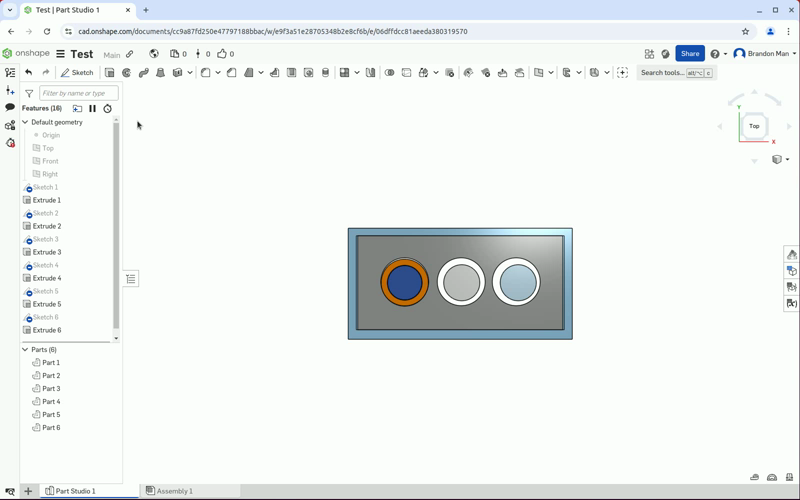
mouse_move(69, 189)
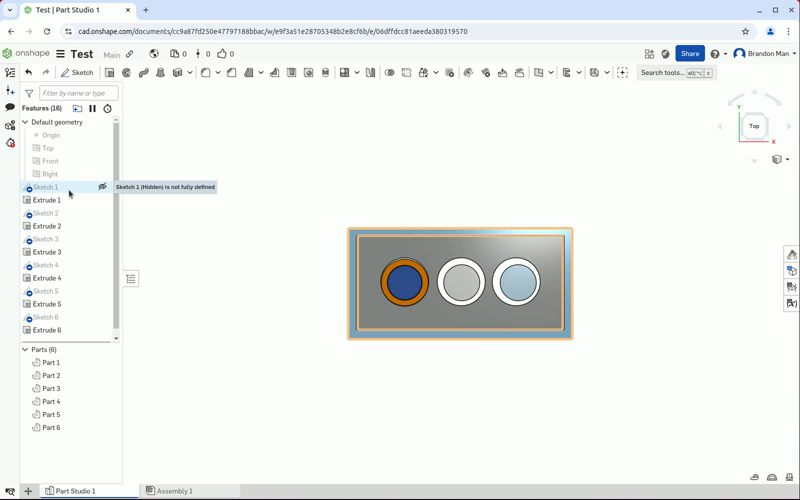
click(69, 189)
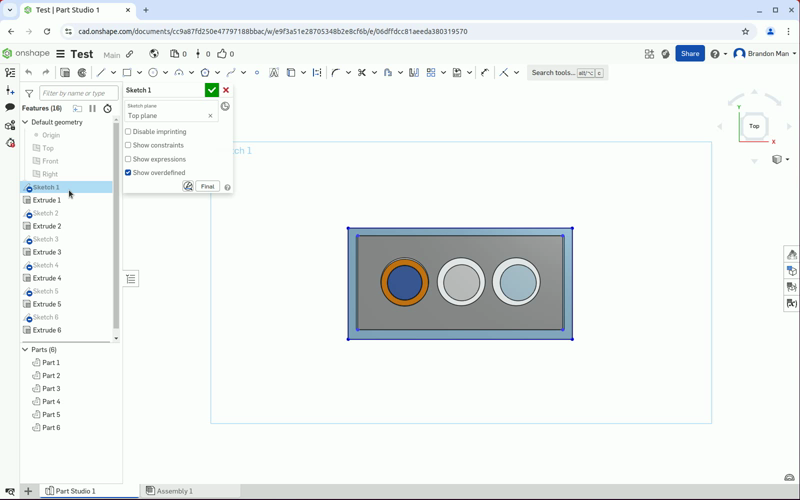
mouse_move(229, 92)
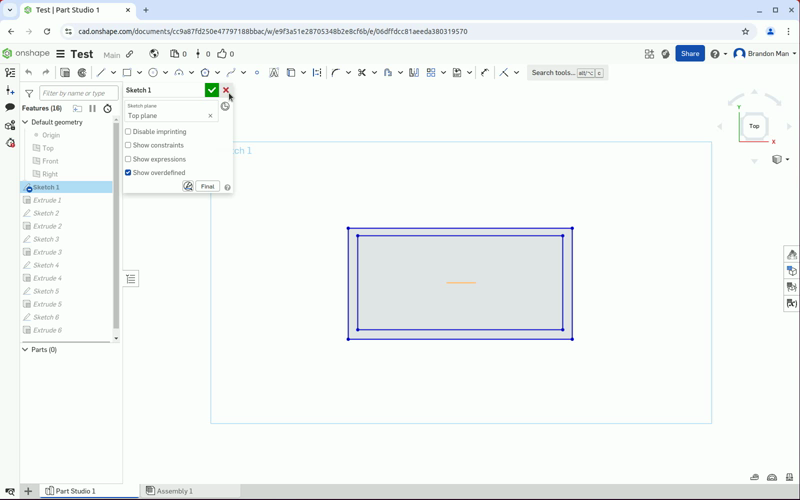
click(229, 92)
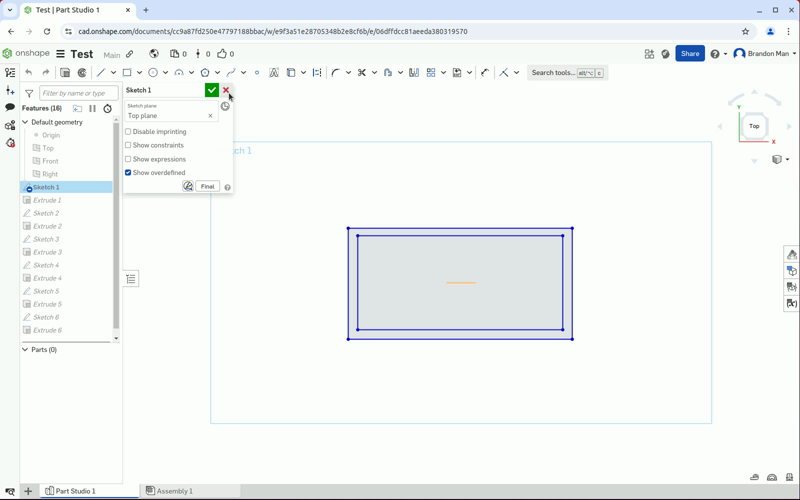
key(shift+s)
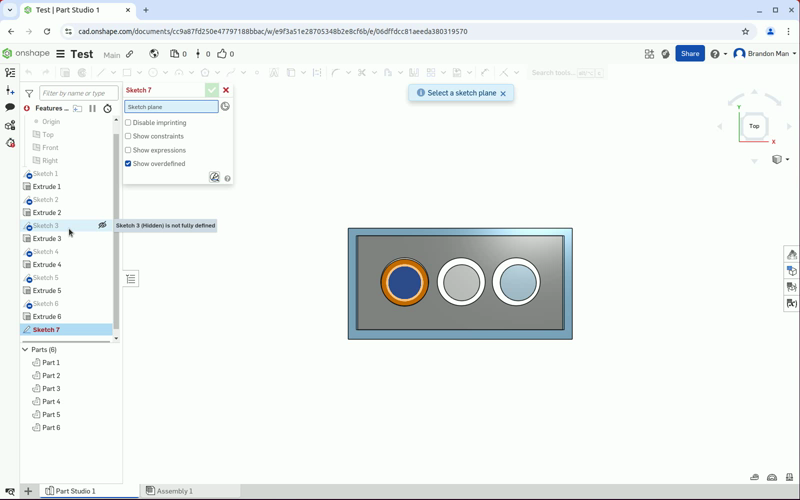
scroll(3)
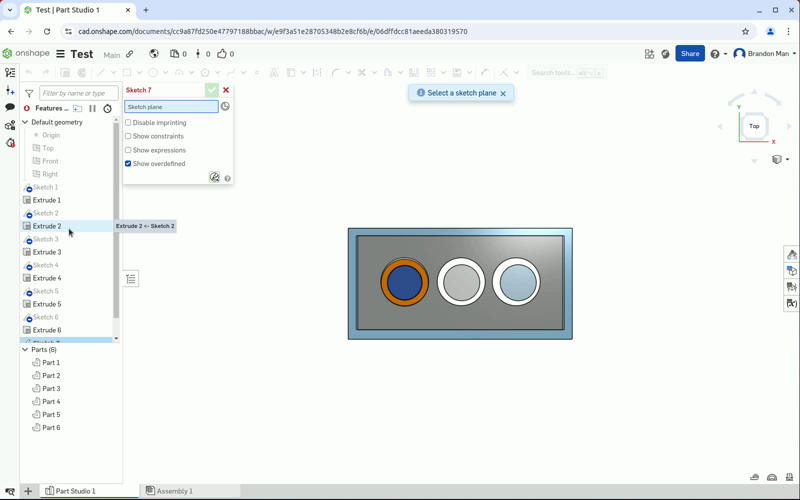
mouse_move(69, 150)
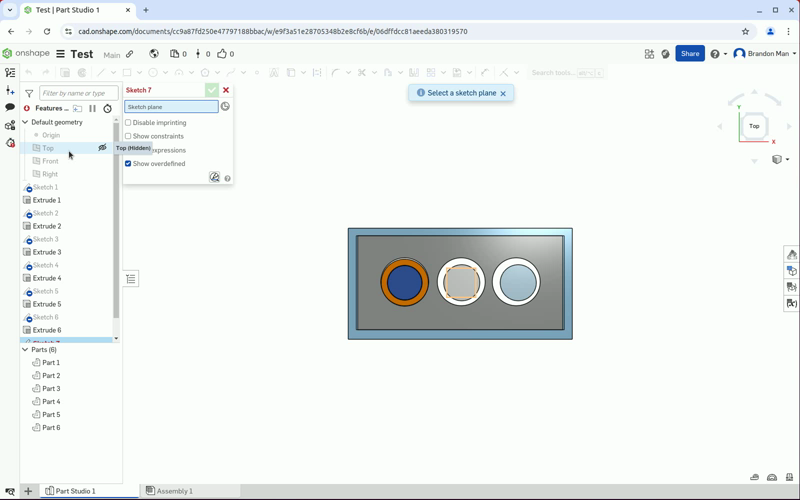
click(69, 150)
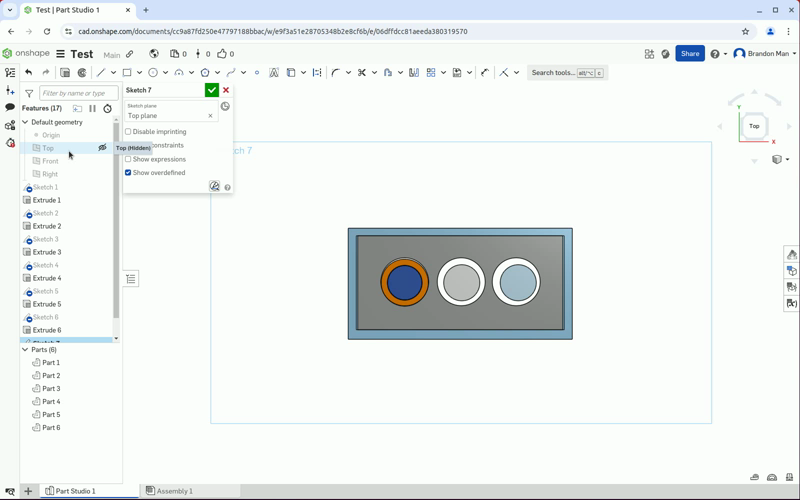
mouse_move(73, 352)
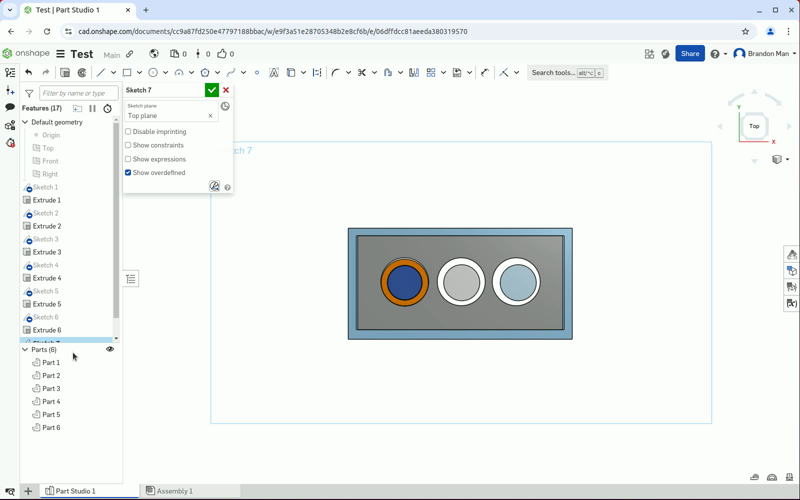
key(y)
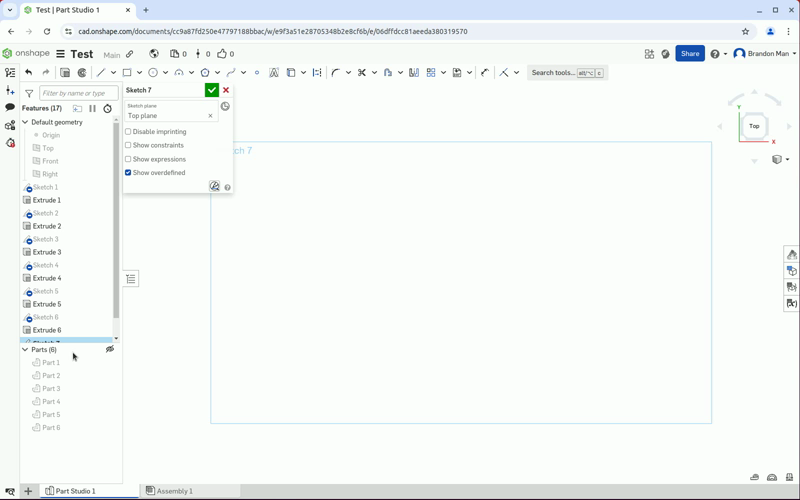
key(c)
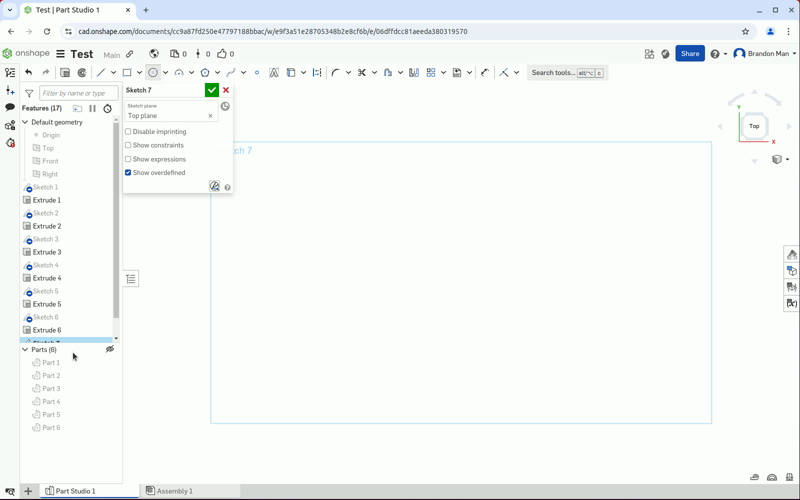
key_down(shift)
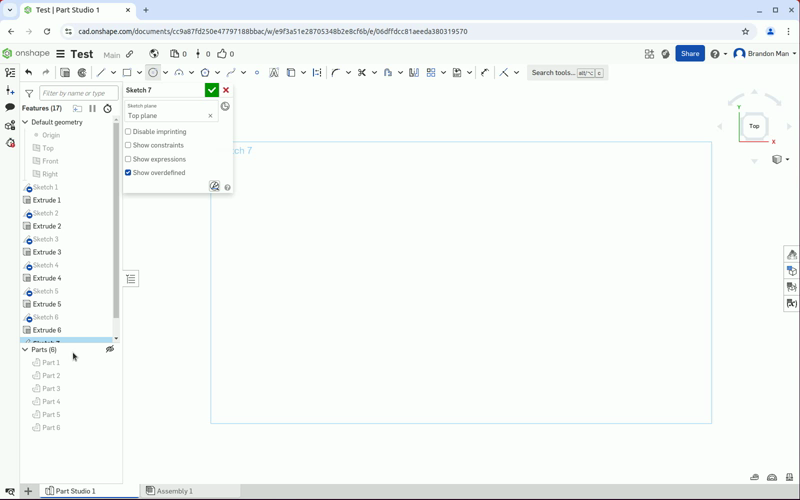
mouse_move(460, 282)
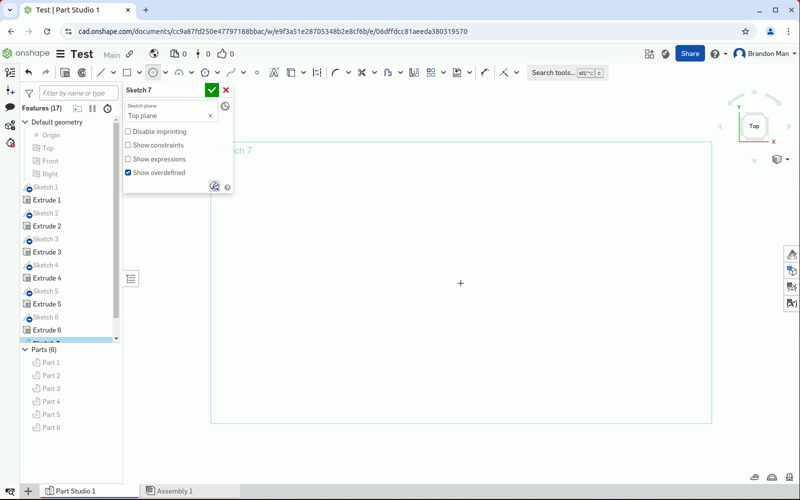
click(460, 282)
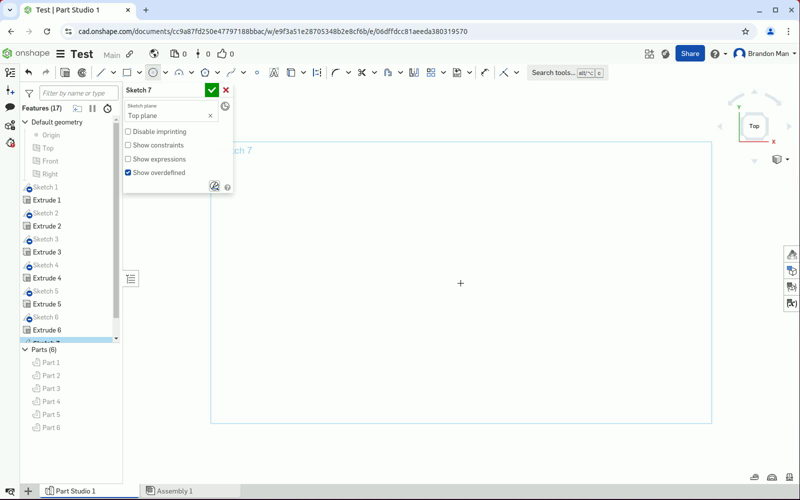
key_up(shift)
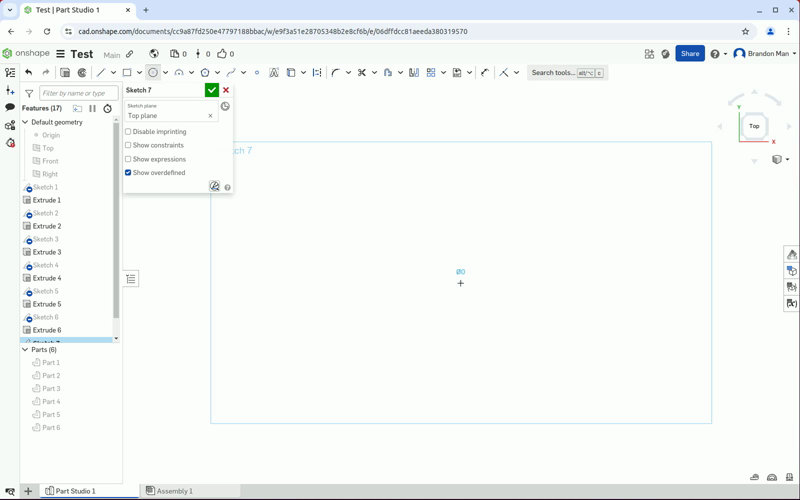
mouse_move(484, 282)
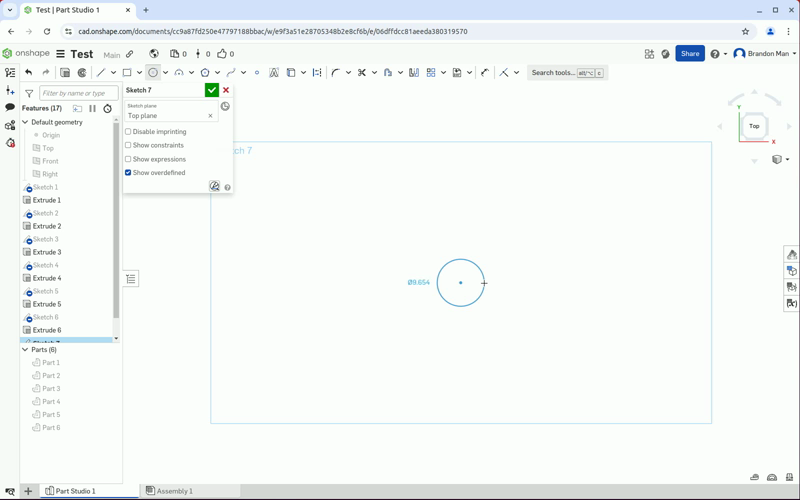
click(484, 282)
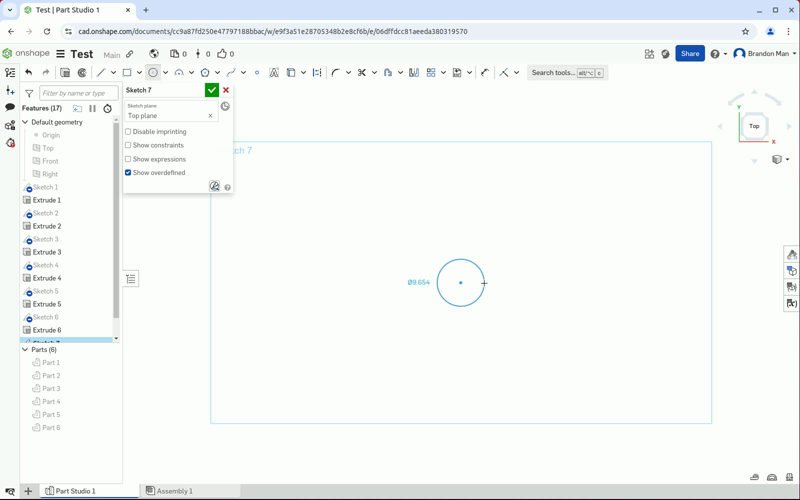
key(esc)
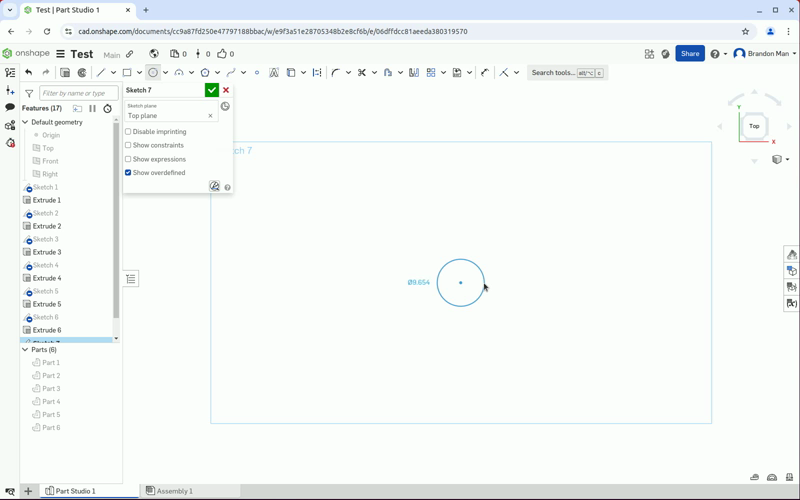
key(c)
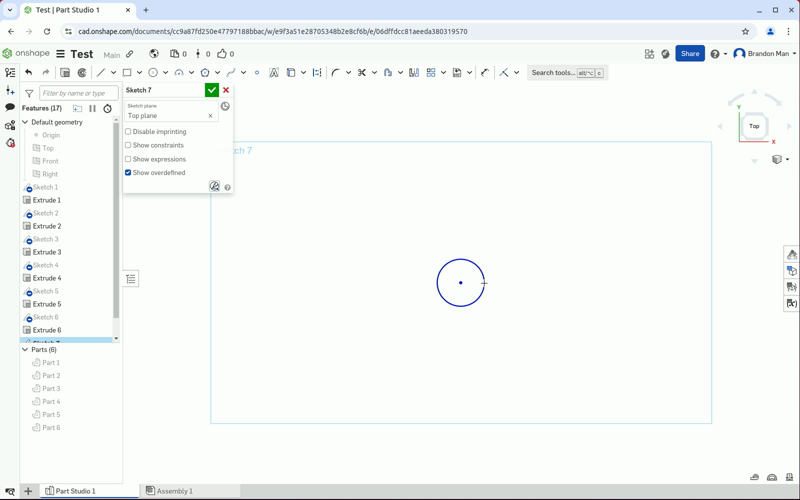
key_down(shift)
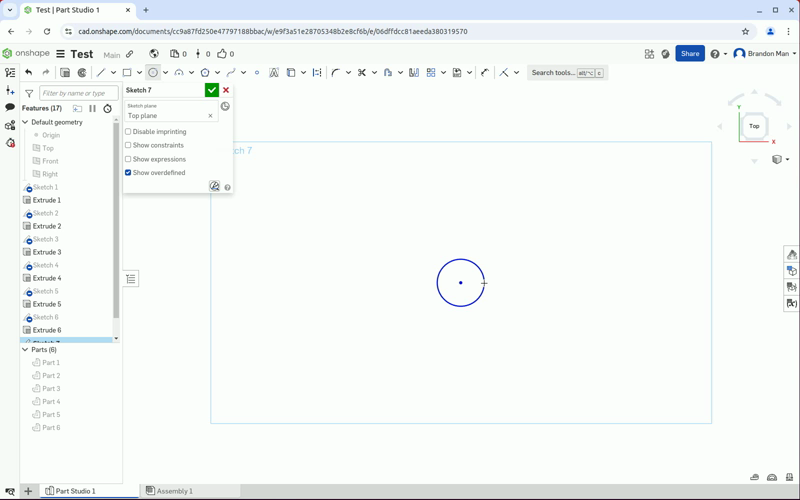
mouse_move(460, 282)
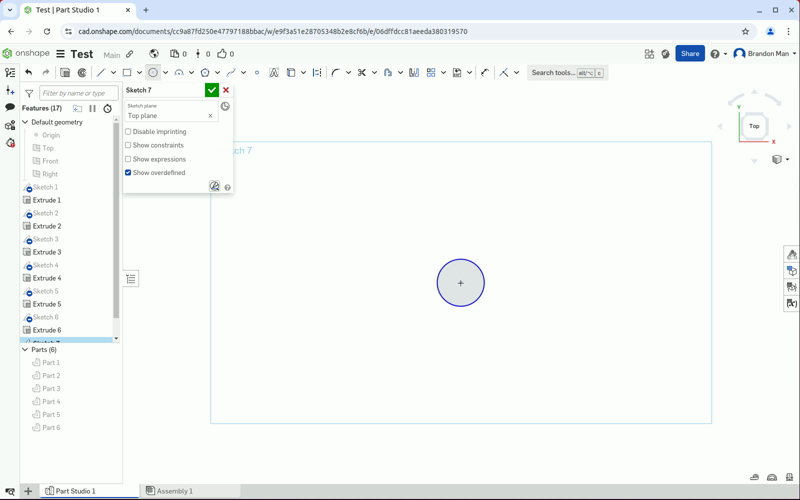
click(460, 282)
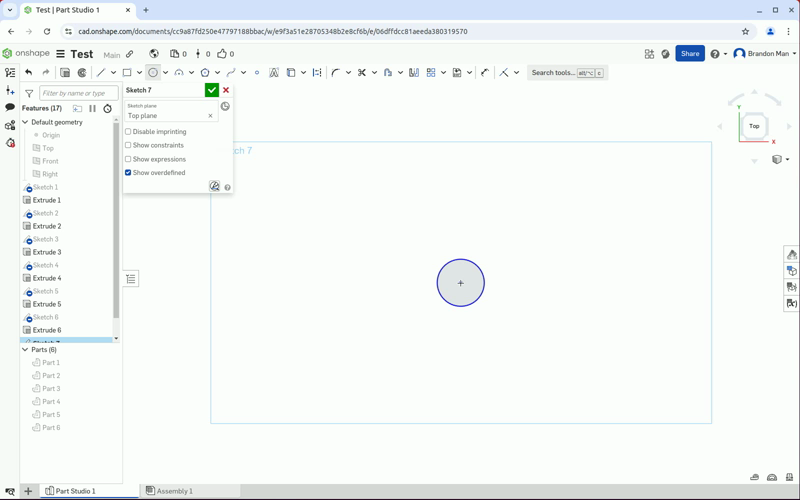
key_up(shift)
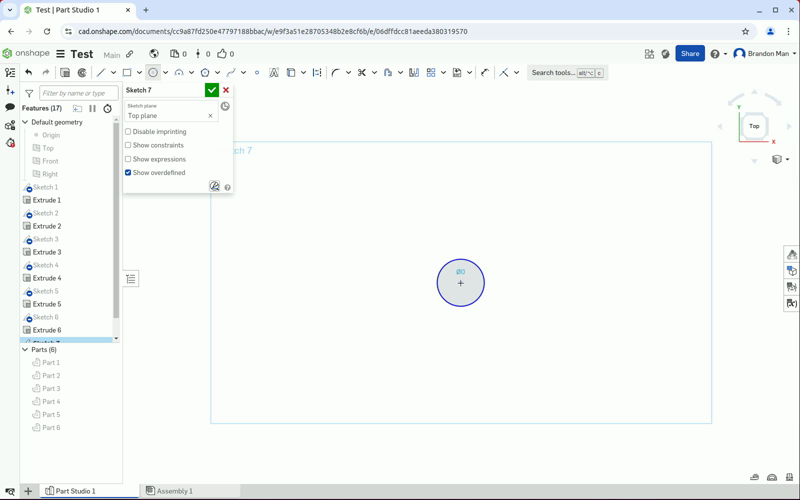
mouse_move(477, 282)
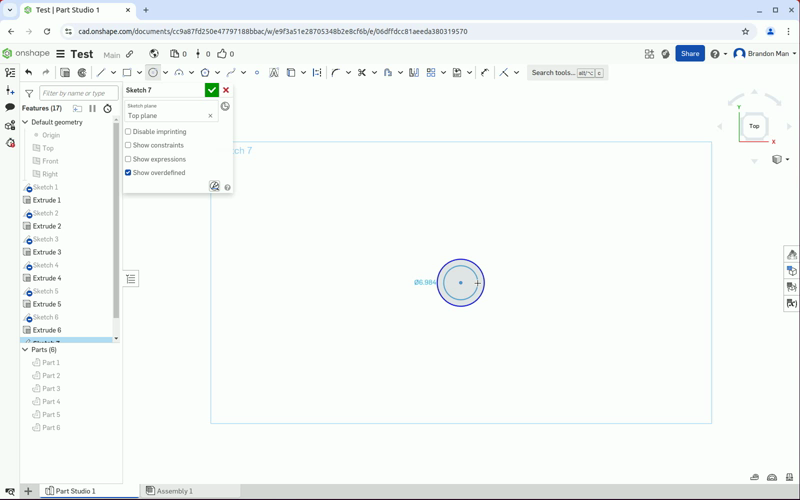
click(477, 282)
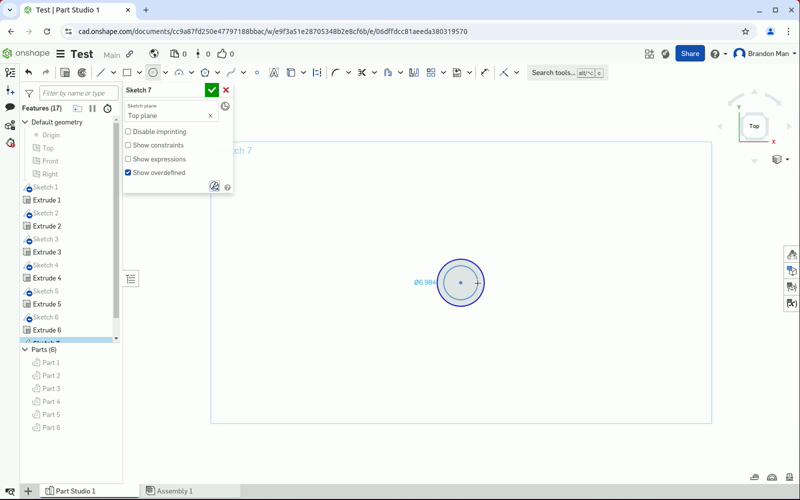
key(esc)
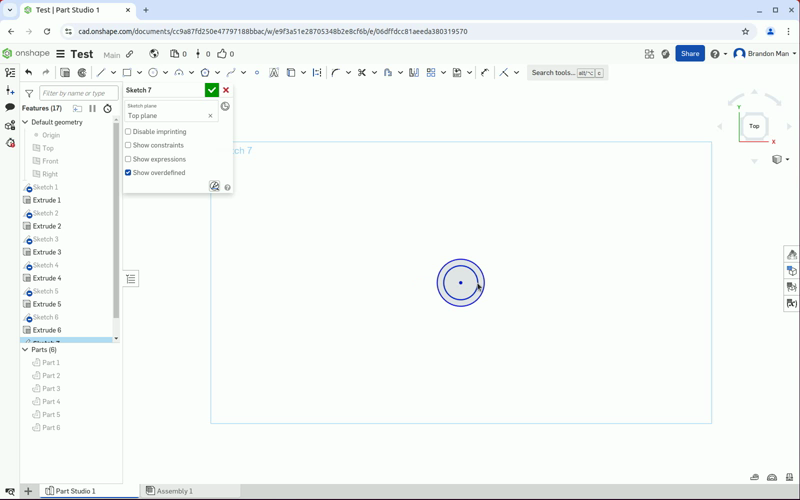
mouse_move(468, 261)
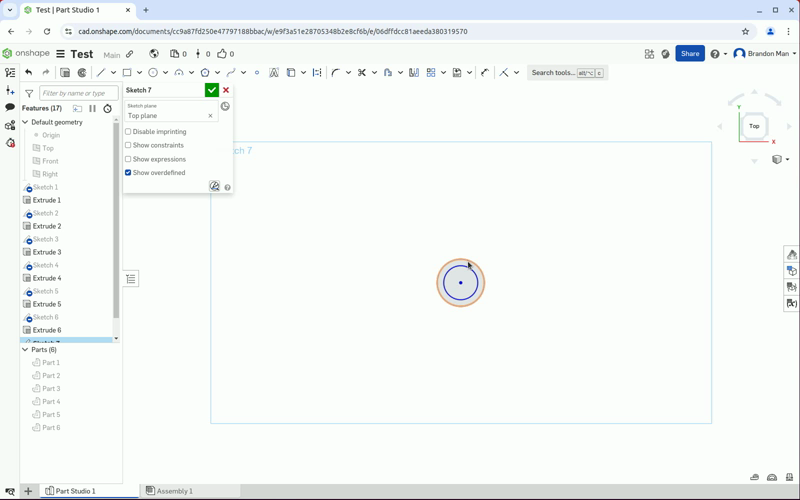
scroll(6)
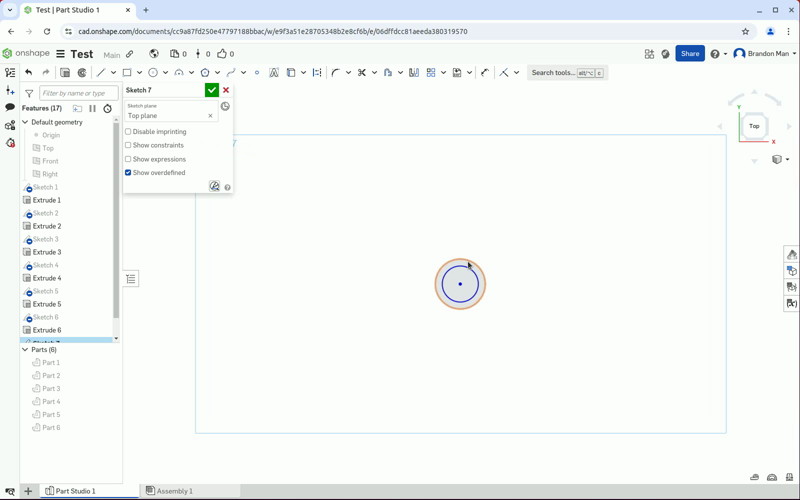
scroll(6)
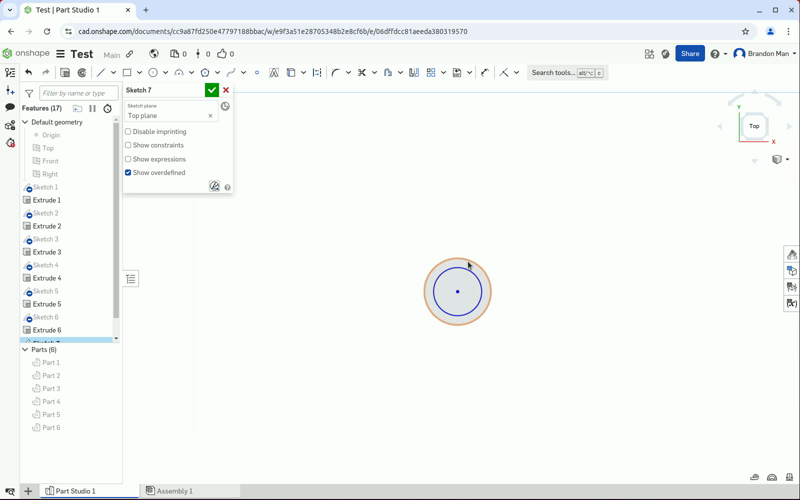
scroll(6)
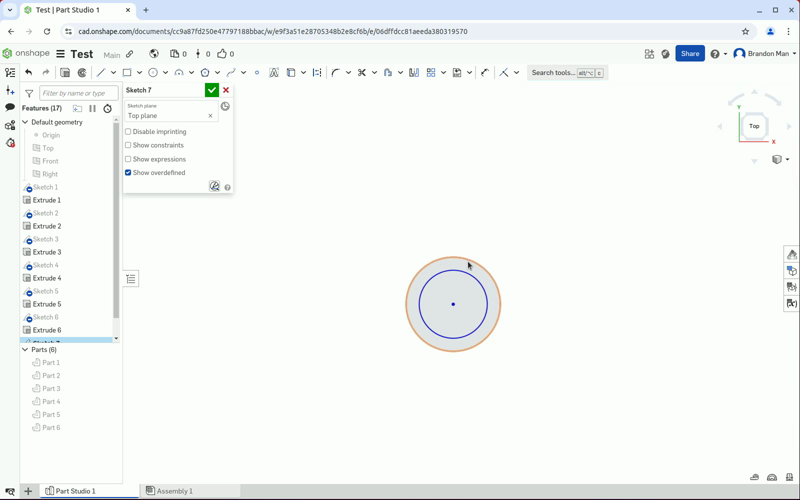
scroll(6)
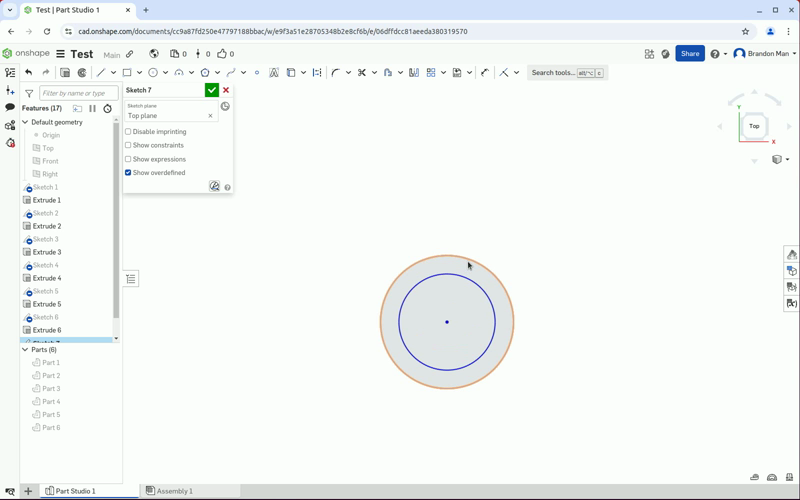
scroll(6)
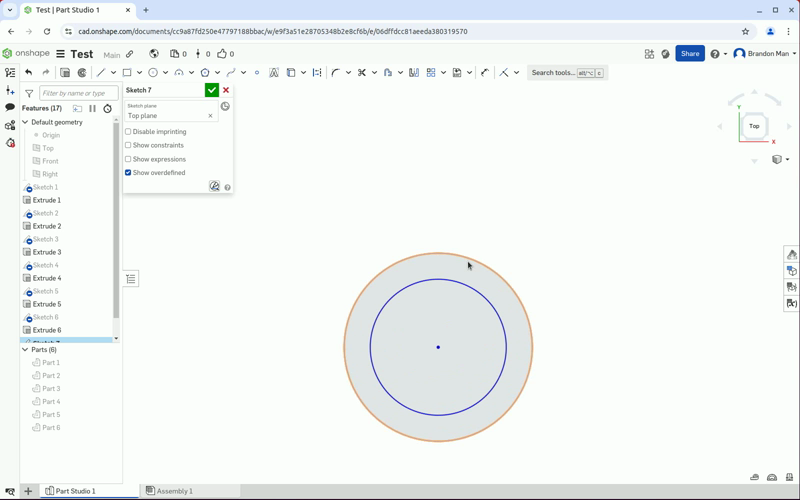
scroll(6)
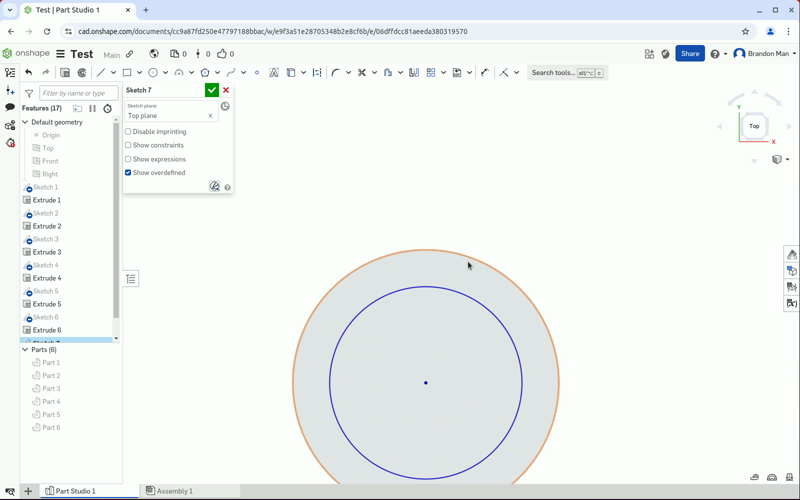
scroll(6)
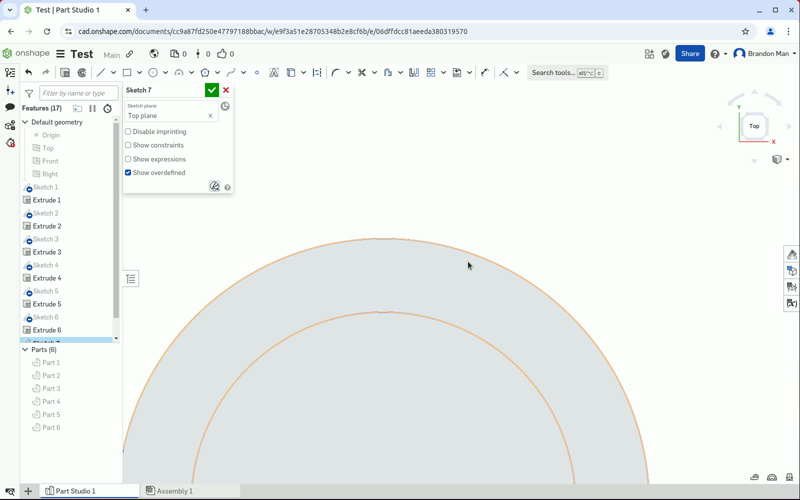
click(468, 261)
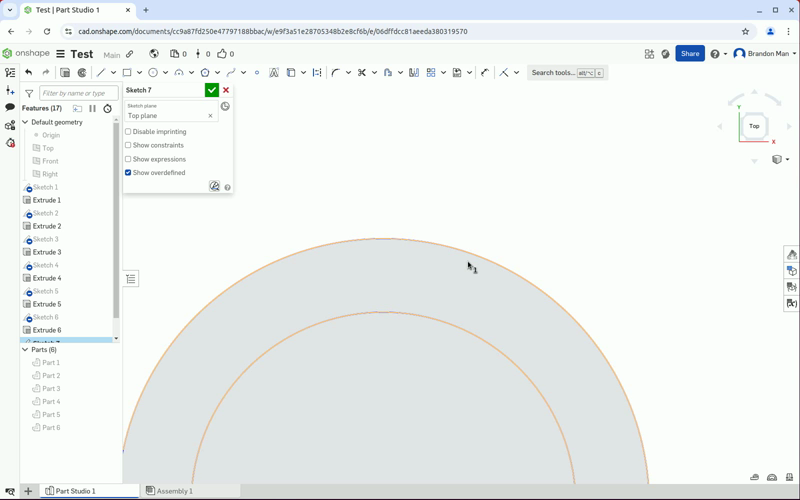
scroll(-6)
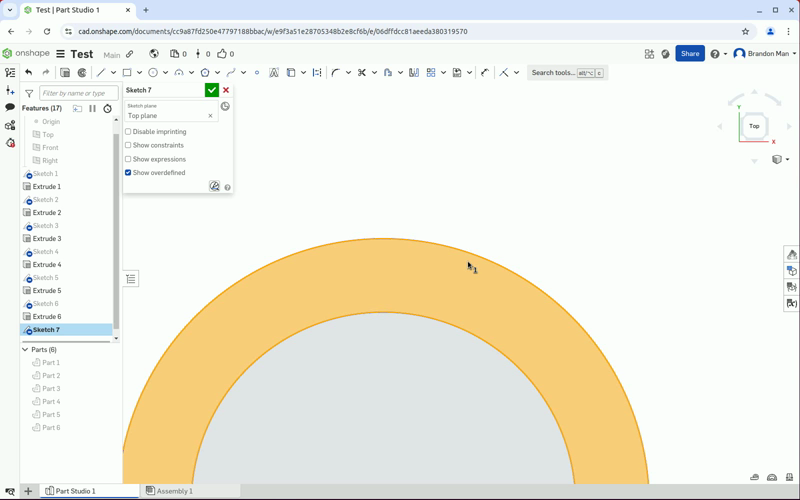
scroll(-6)
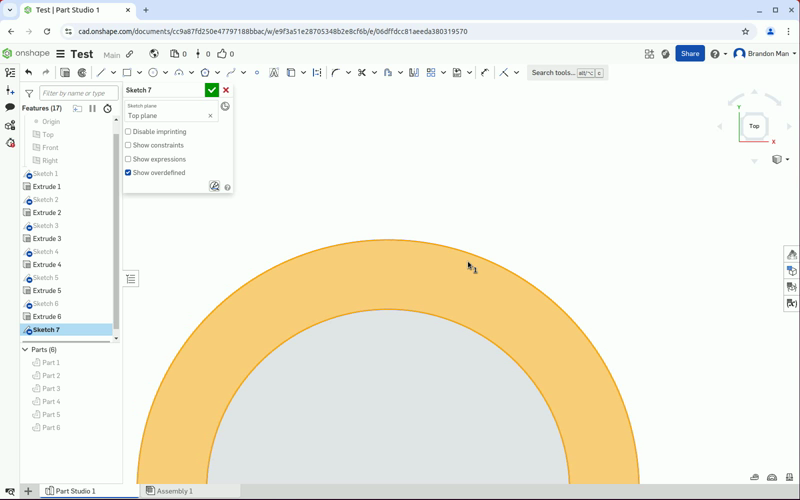
scroll(-6)
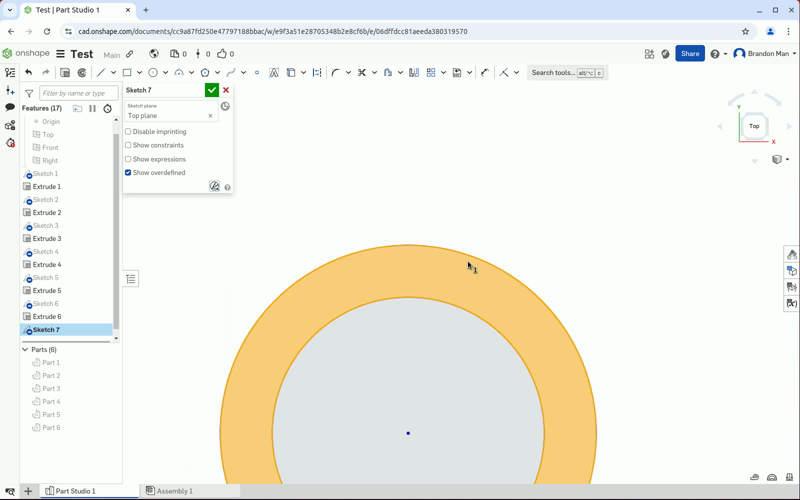
scroll(-6)
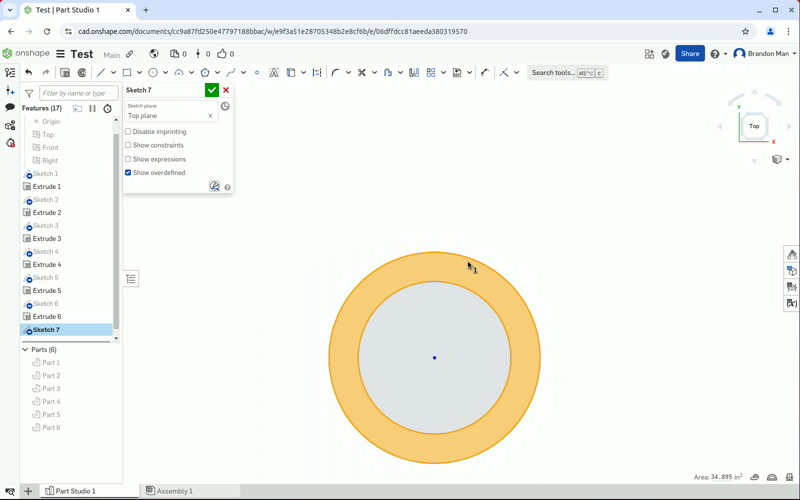
scroll(-6)
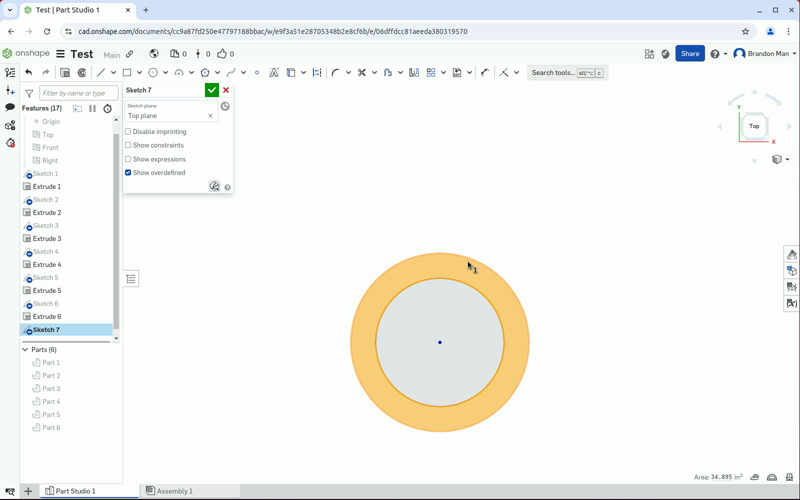
scroll(-6)
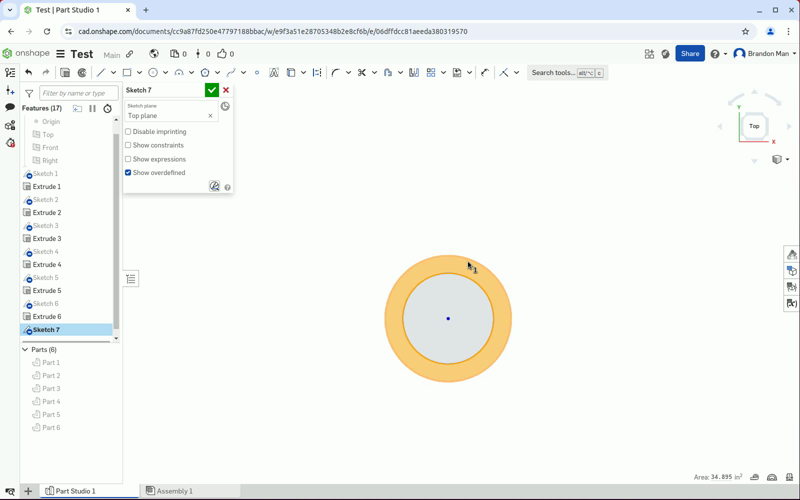
scroll(-6)
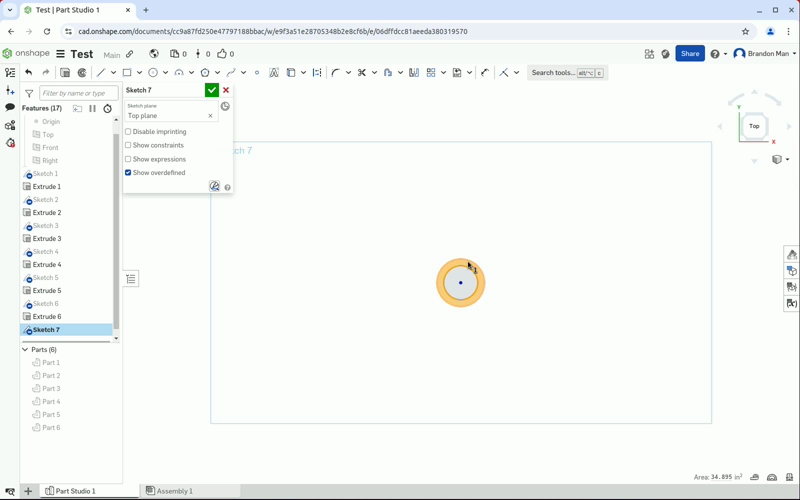
mouse_move(73, 352)
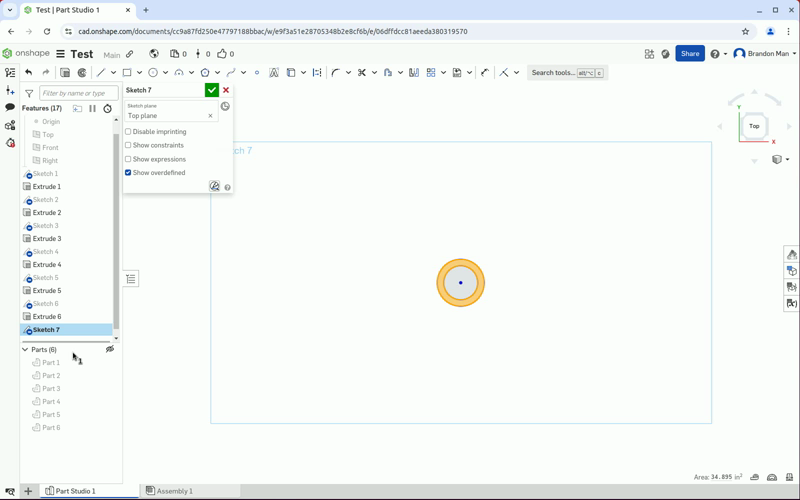
key(shift+y)
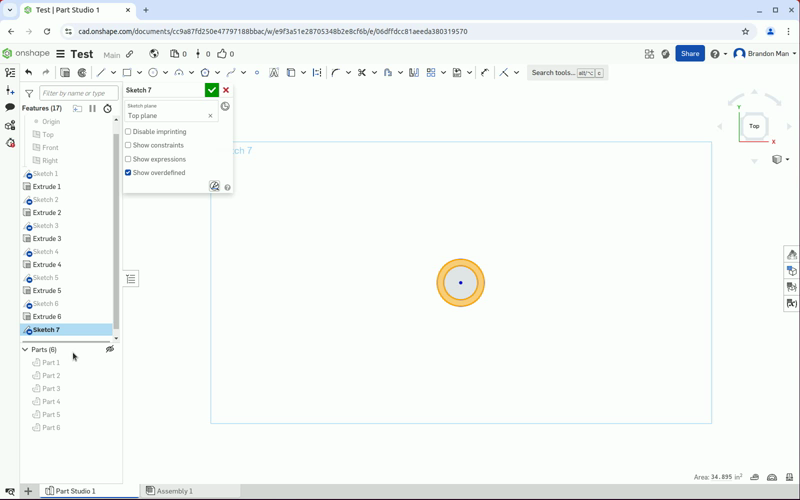
key(shift+e)
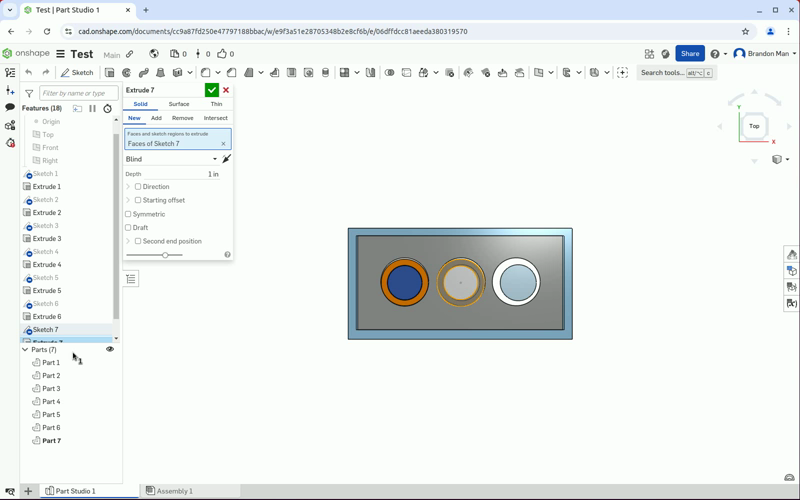
mouse_move(143, 106)
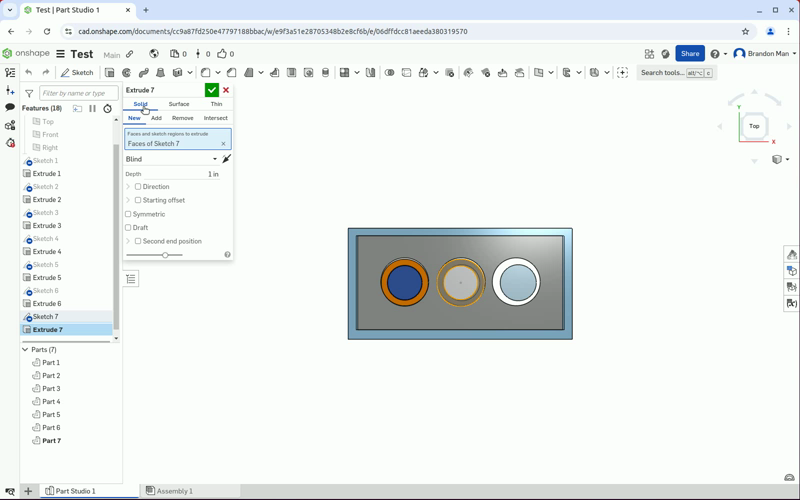
click(143, 106)
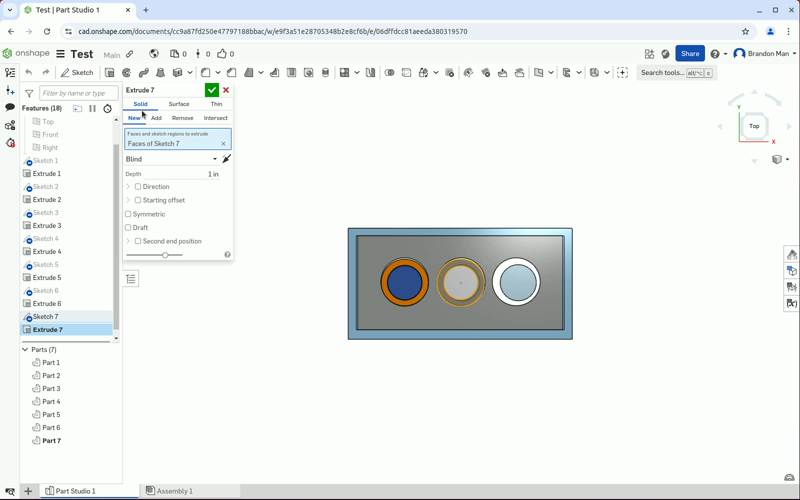
mouse_move(137, 120)
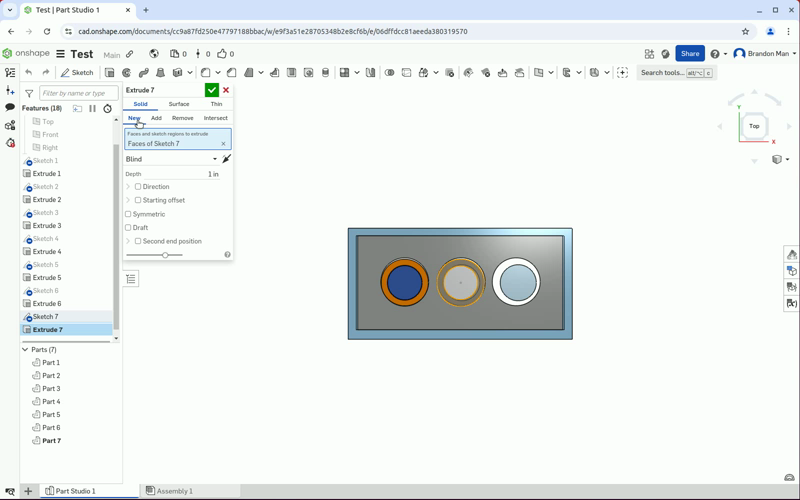
click(137, 120)
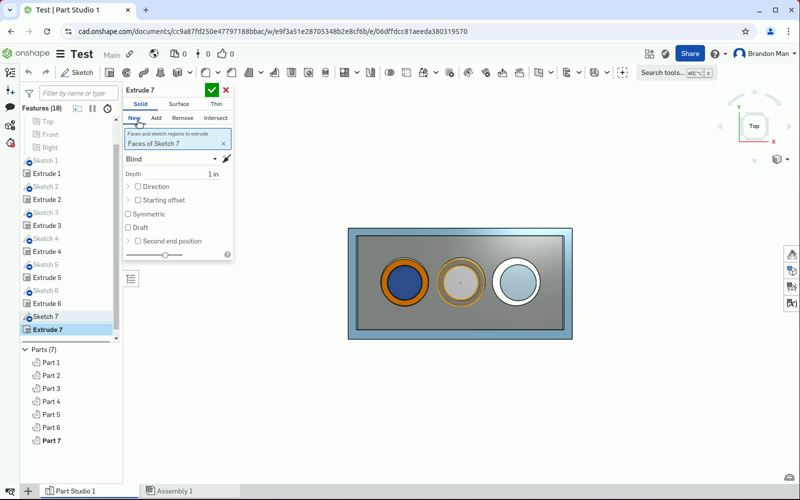
key(tab, 4)
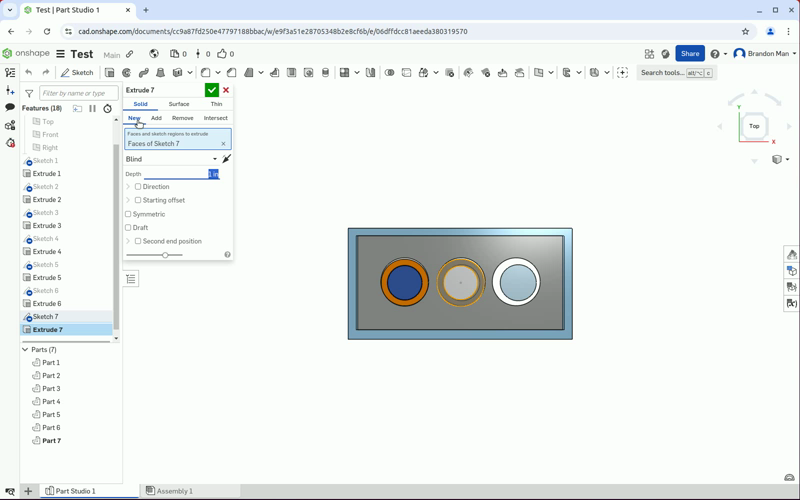
text(13.961)
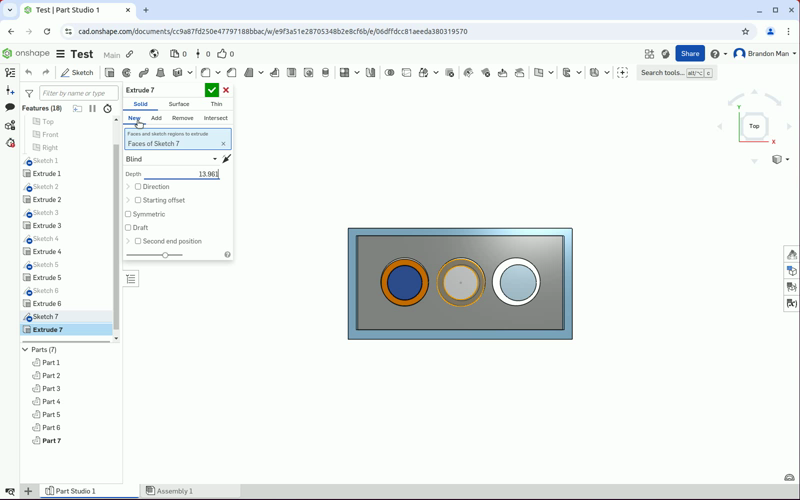
key(enter)
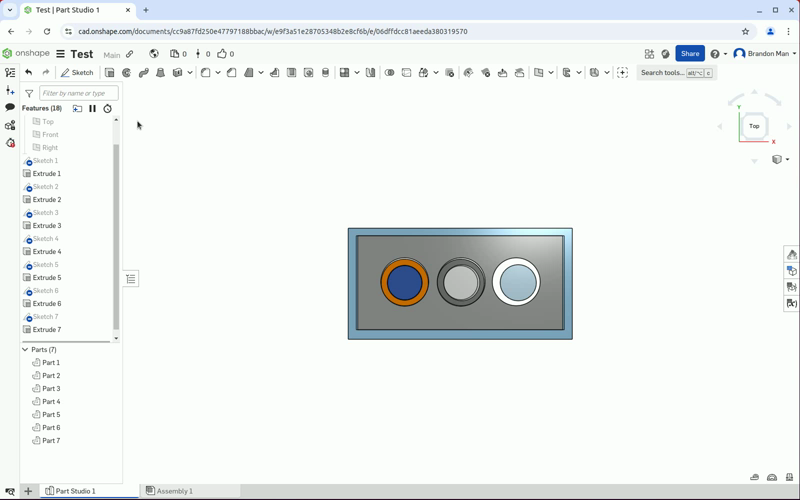
key(shift+h)
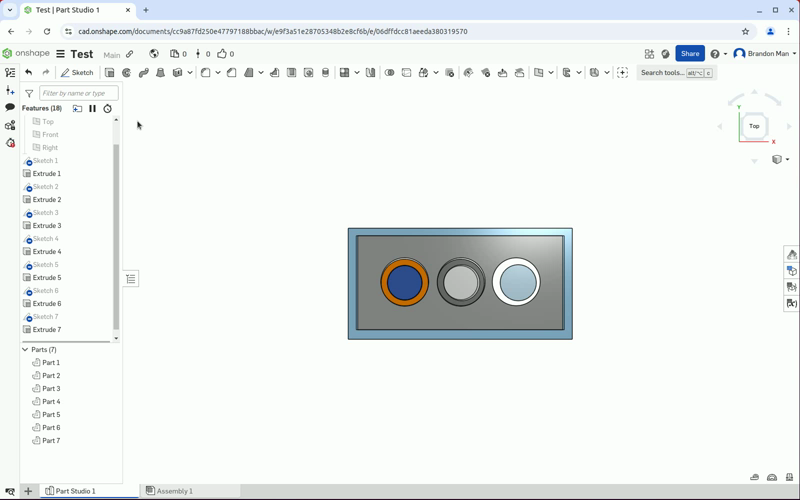
key(shift+h)
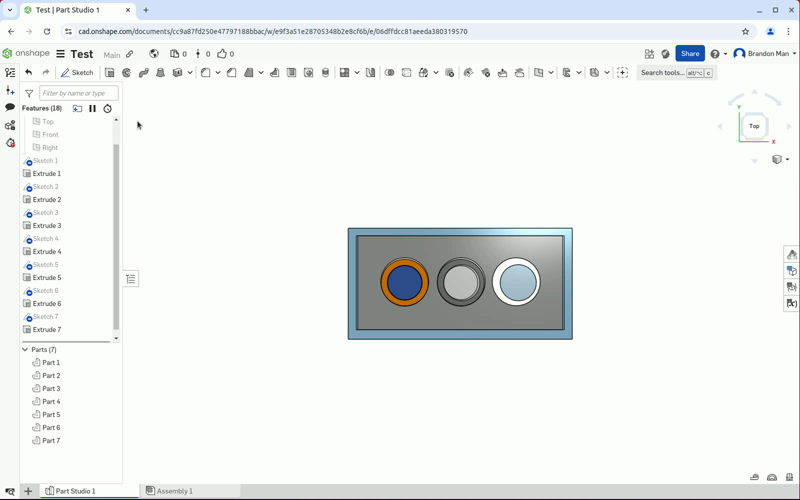
mouse_move(69, 163)
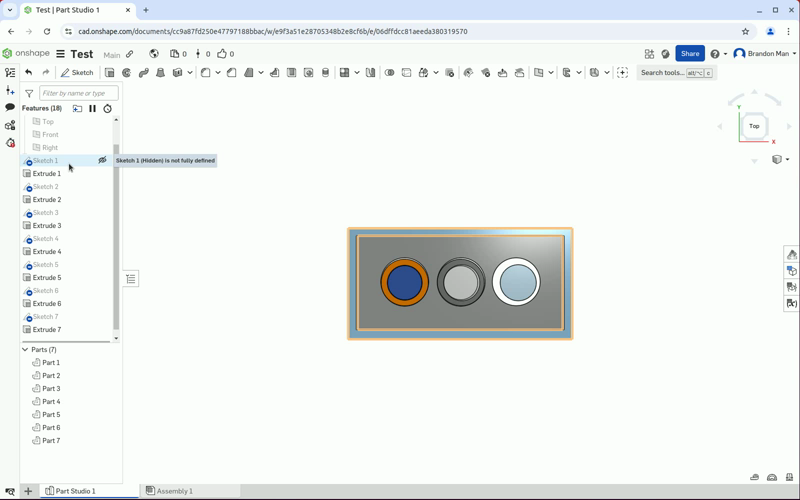
click(69, 163)
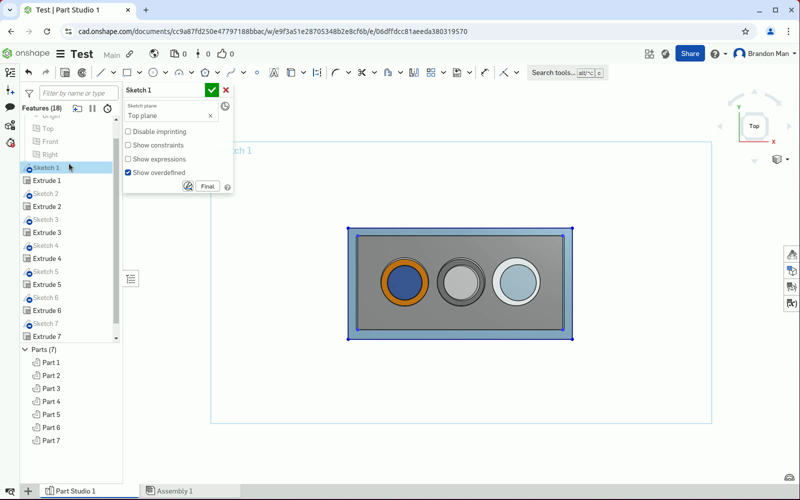
mouse_move(229, 92)
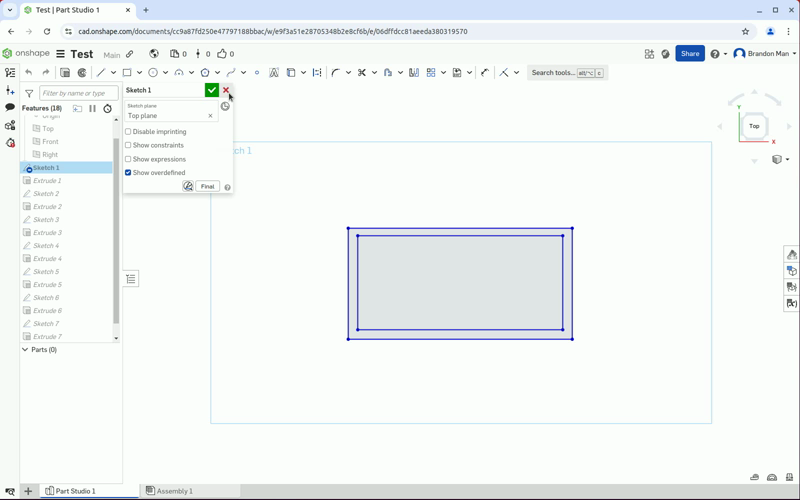
click(229, 92)
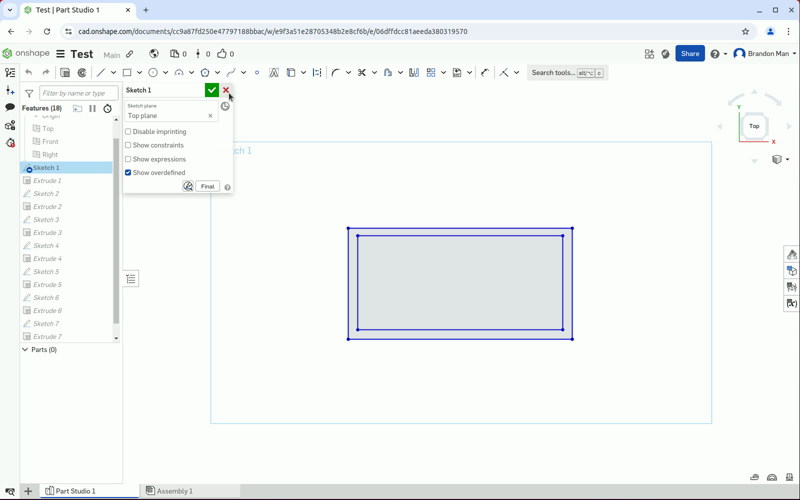
key(shift+s)
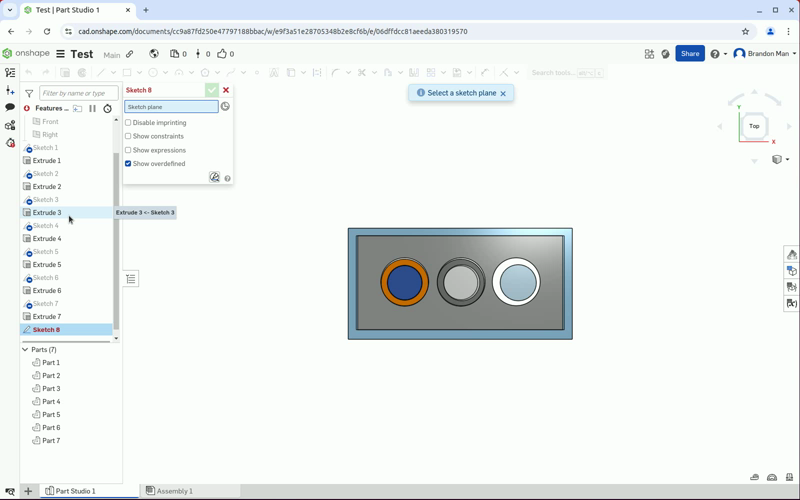
scroll(3)
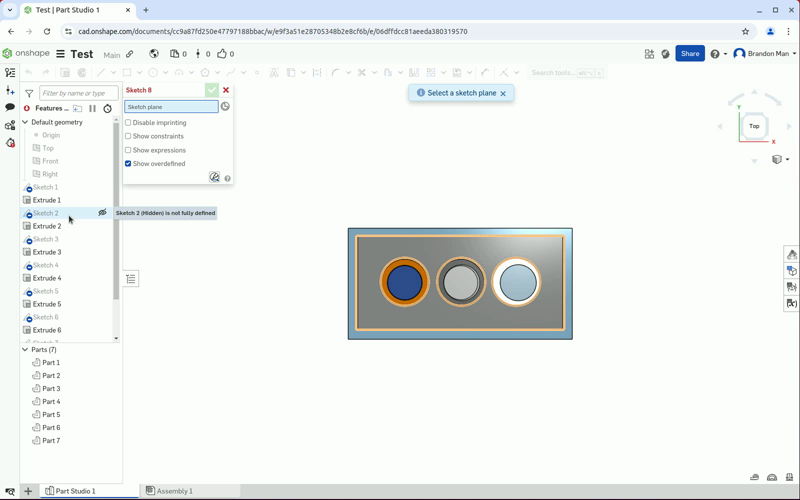
mouse_move(69, 150)
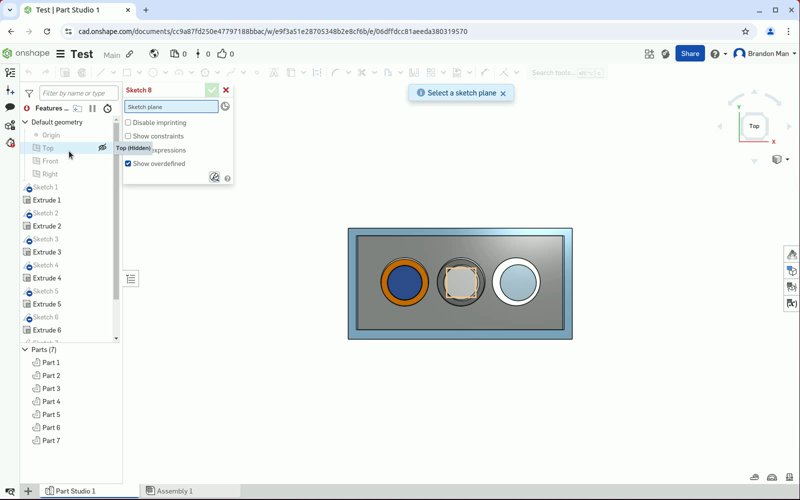
click(69, 150)
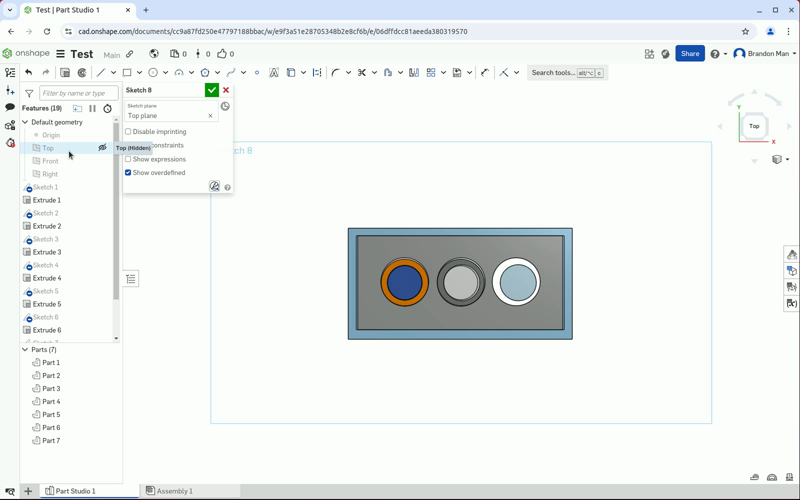
mouse_move(73, 352)
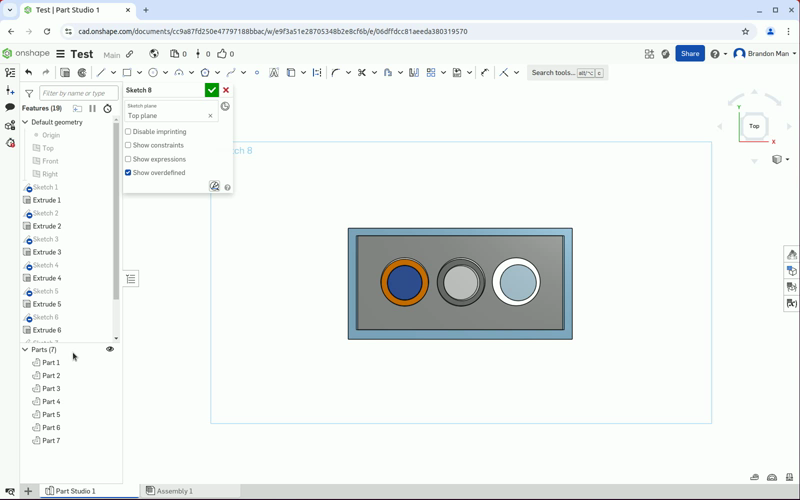
key(y)
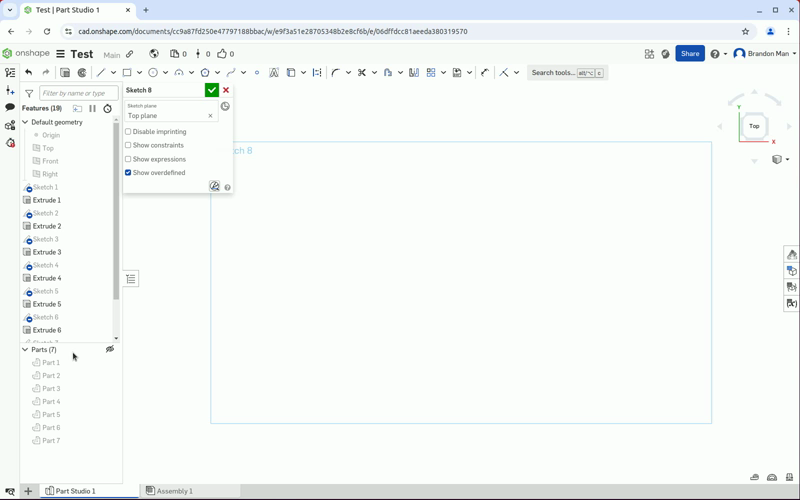
key(c)
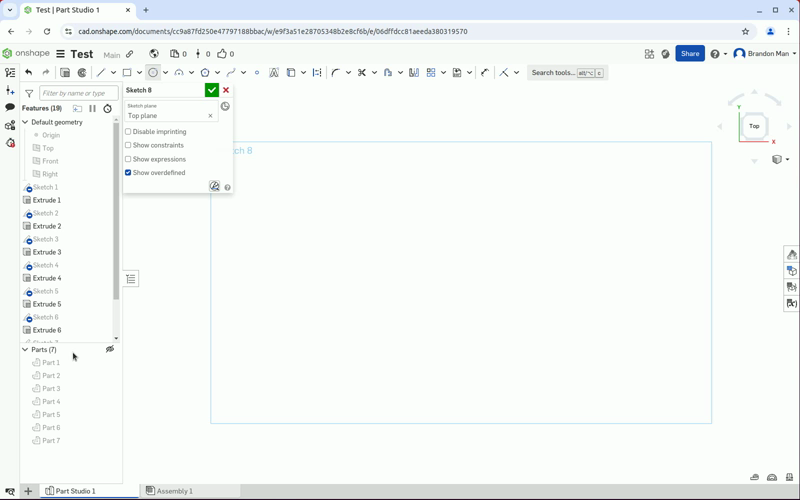
key_down(shift)
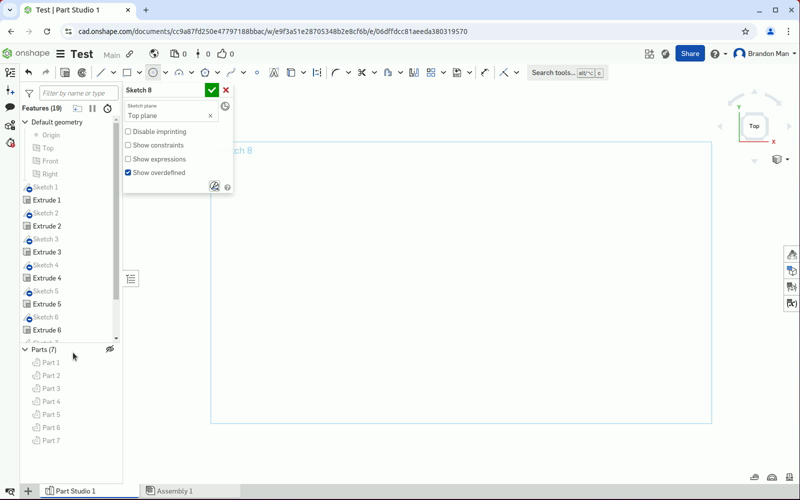
mouse_move(518, 282)
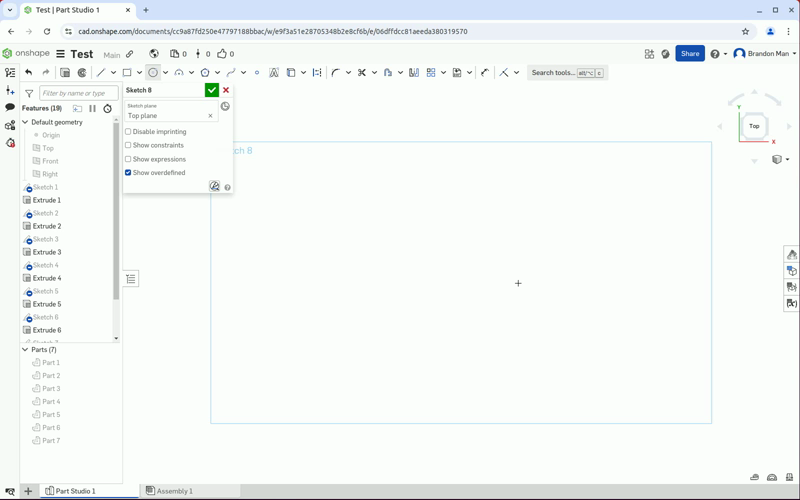
click(518, 282)
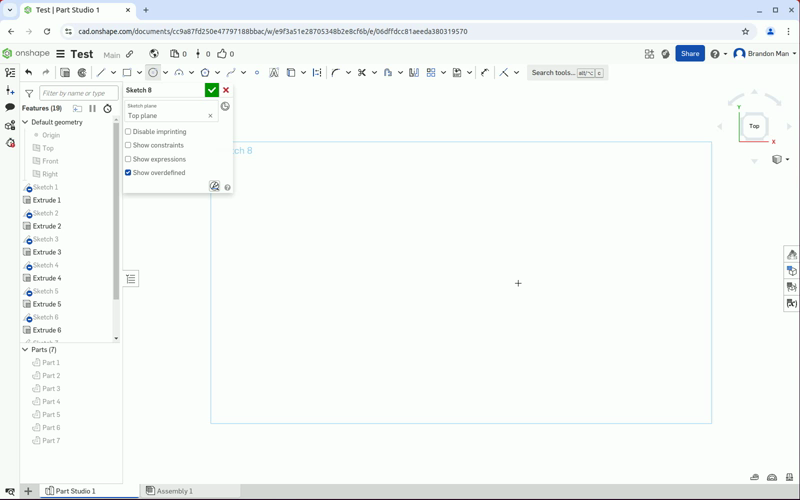
key_up(shift)
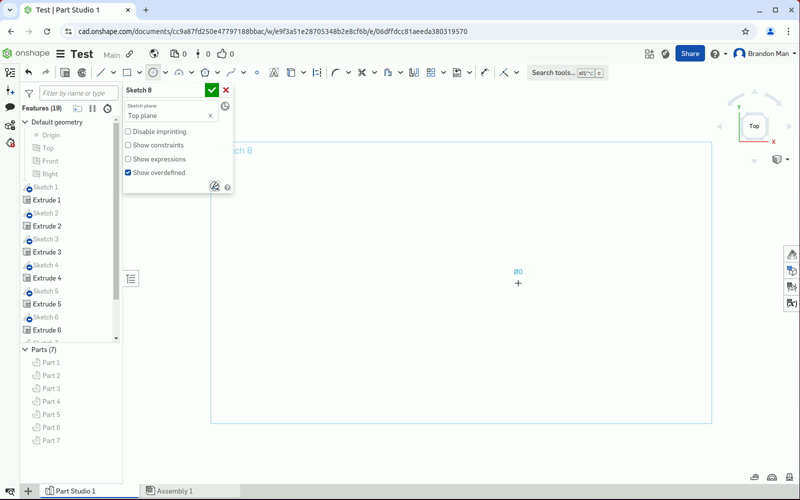
mouse_move(541, 282)
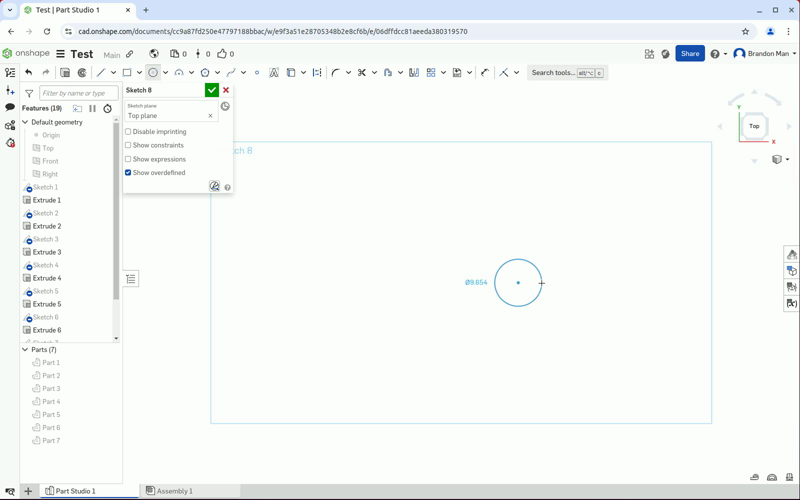
click(541, 282)
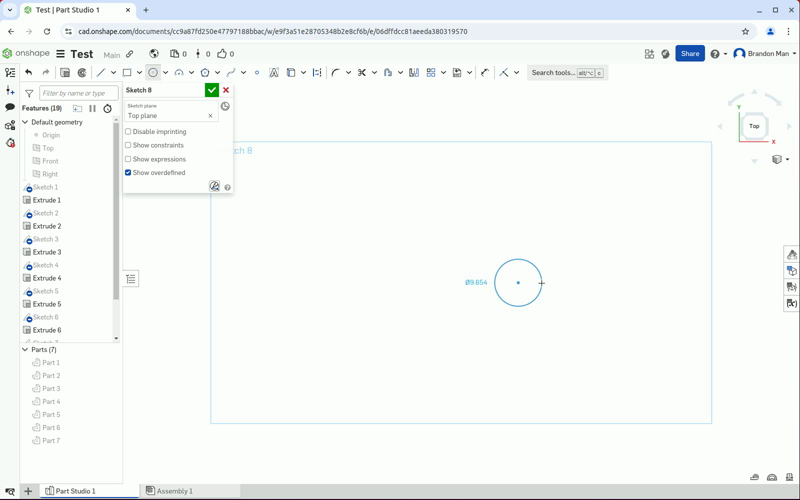
key(esc)
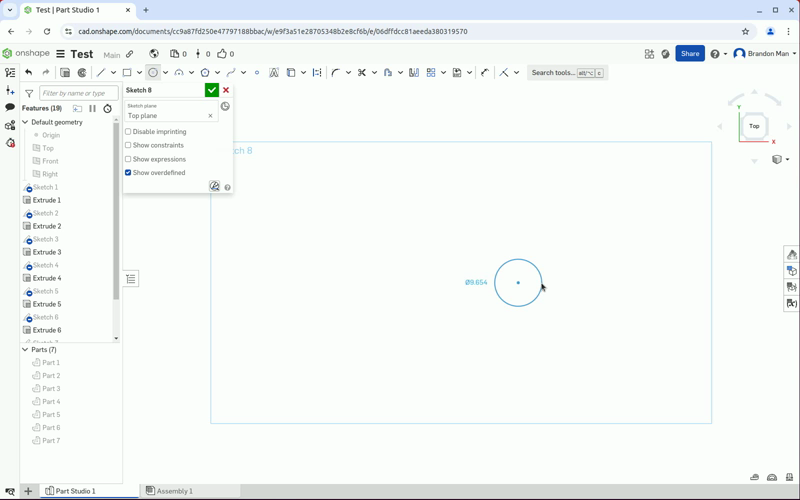
key(c)
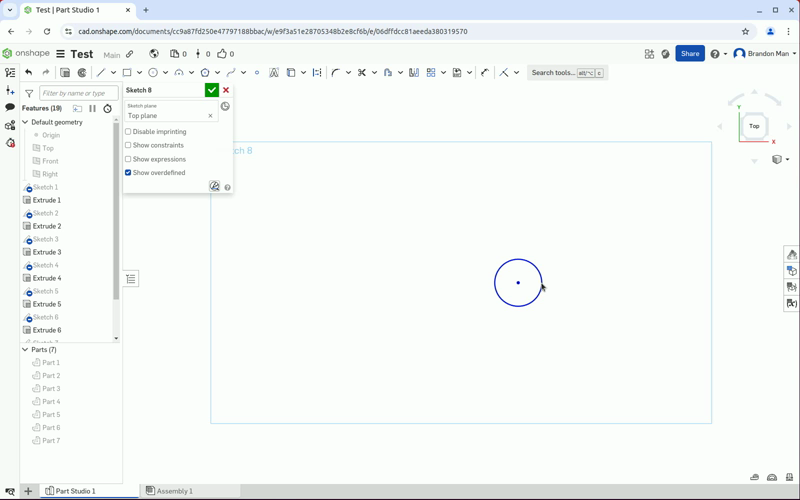
key_down(shift)
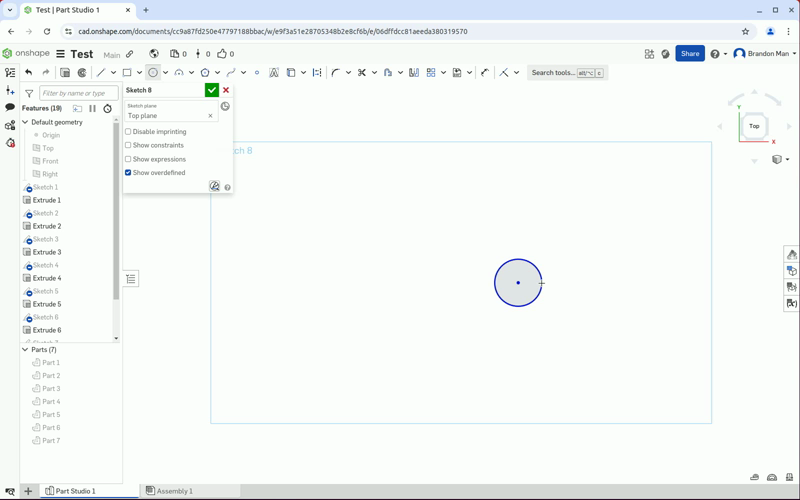
mouse_move(518, 282)
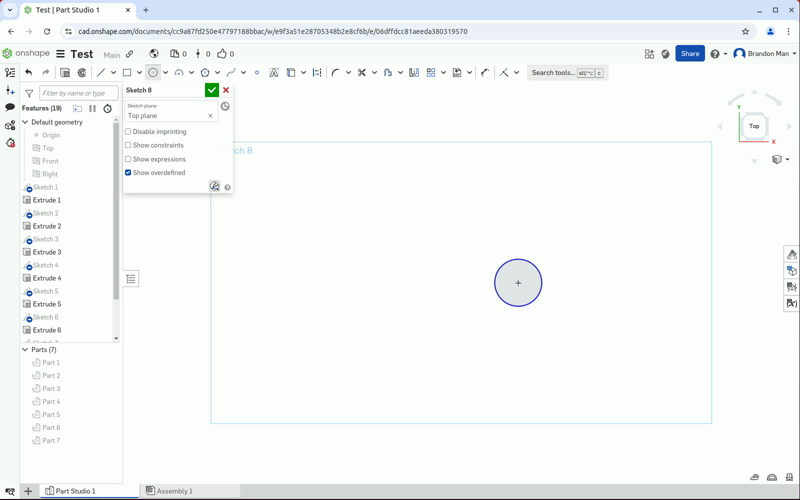
click(518, 282)
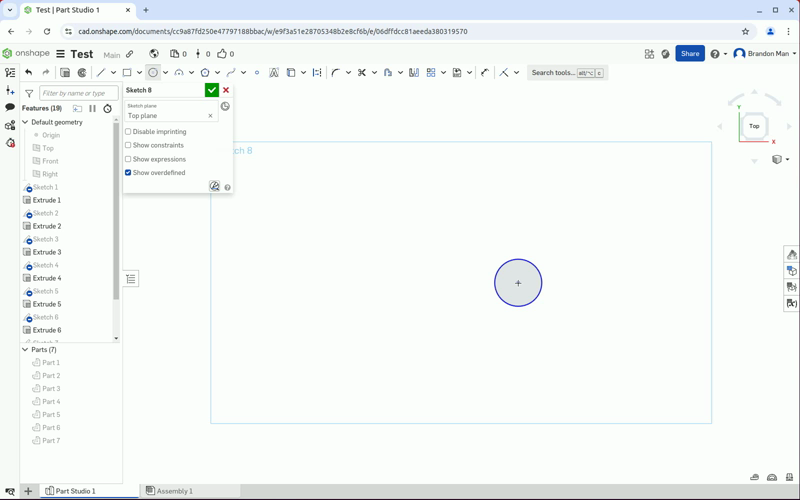
key_up(shift)
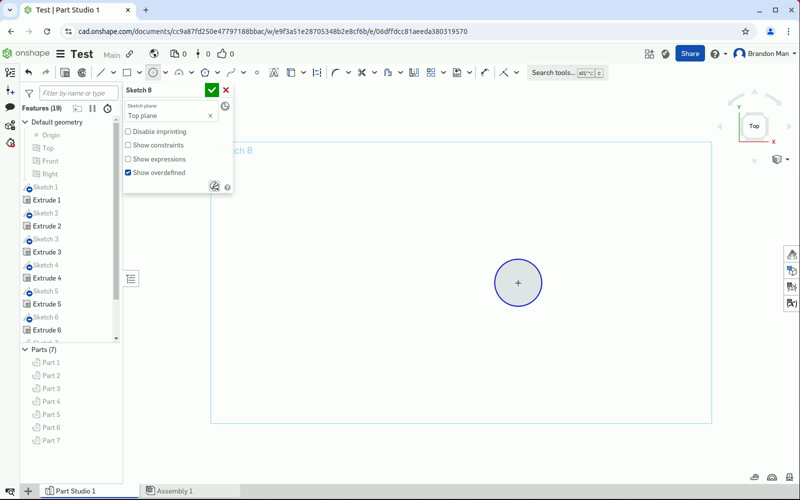
mouse_move(535, 282)
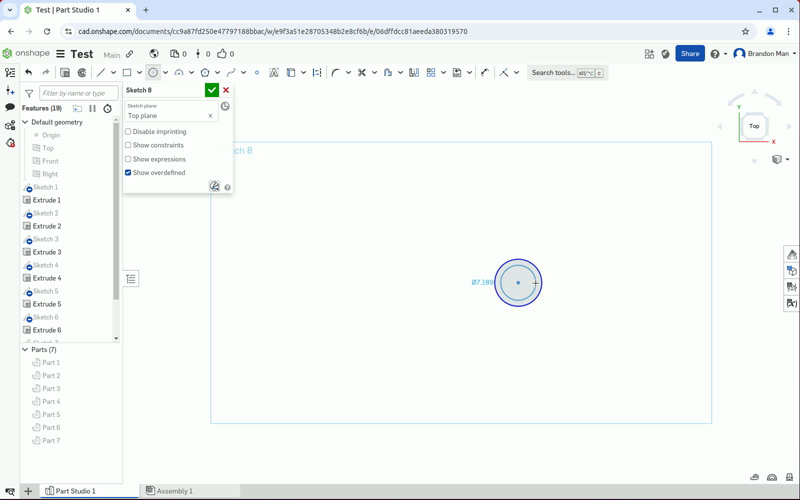
click(535, 282)
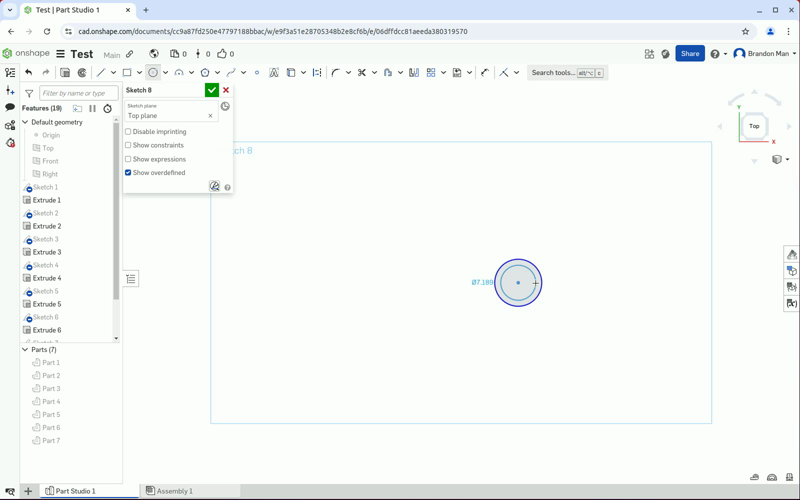
key(esc)
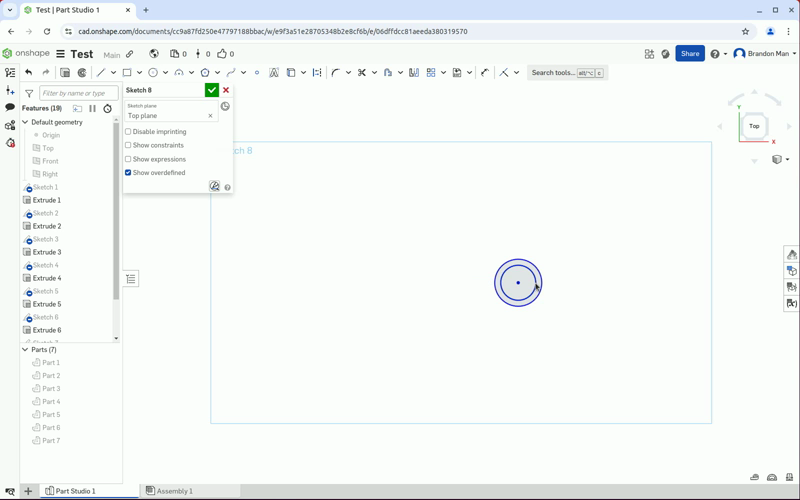
mouse_move(501, 295)
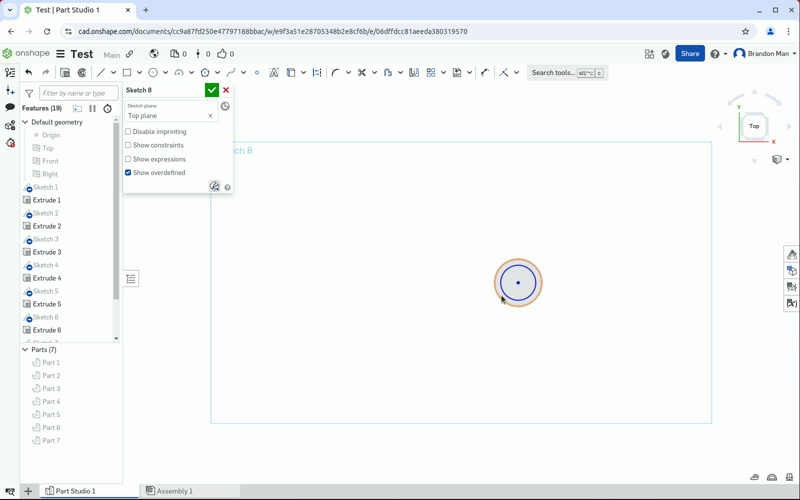
scroll(6)
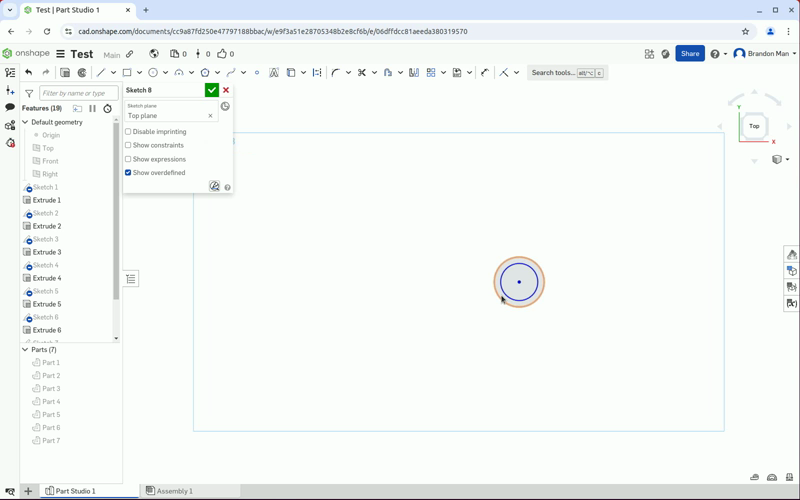
scroll(6)
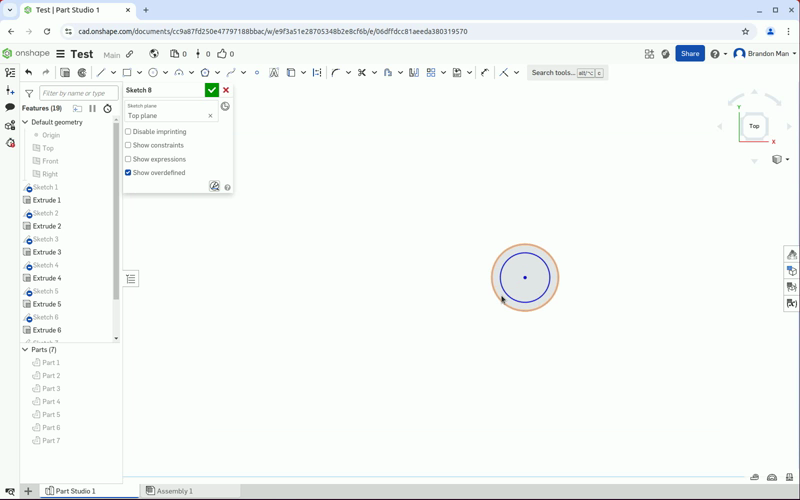
scroll(6)
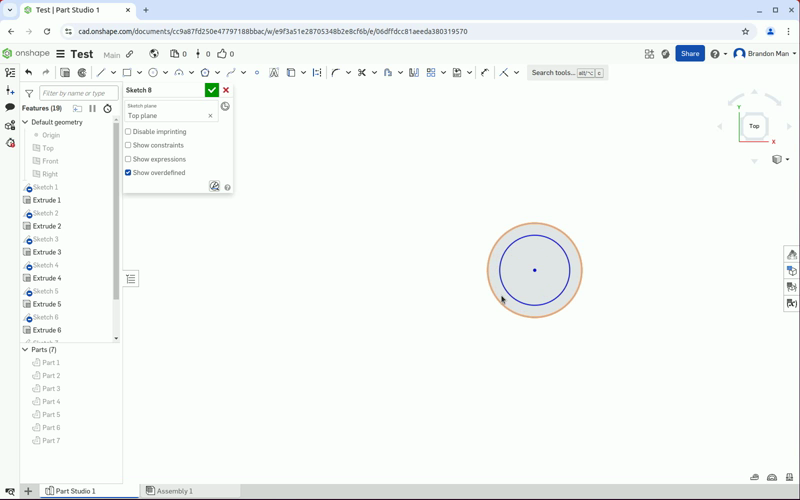
scroll(6)
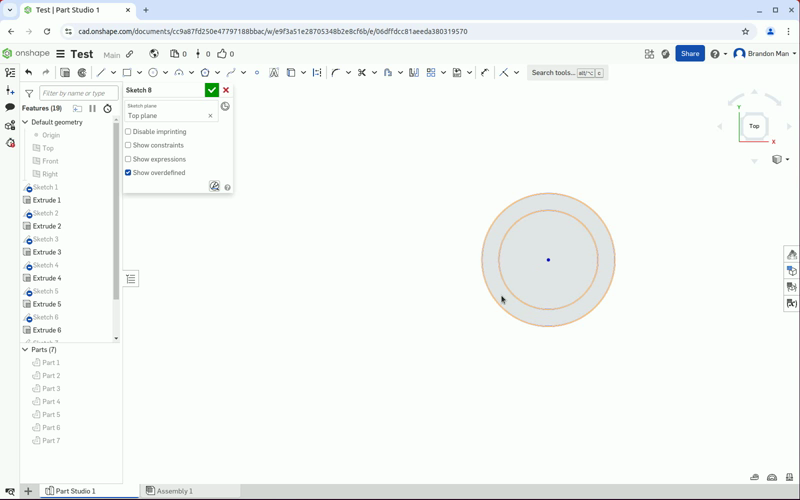
scroll(6)
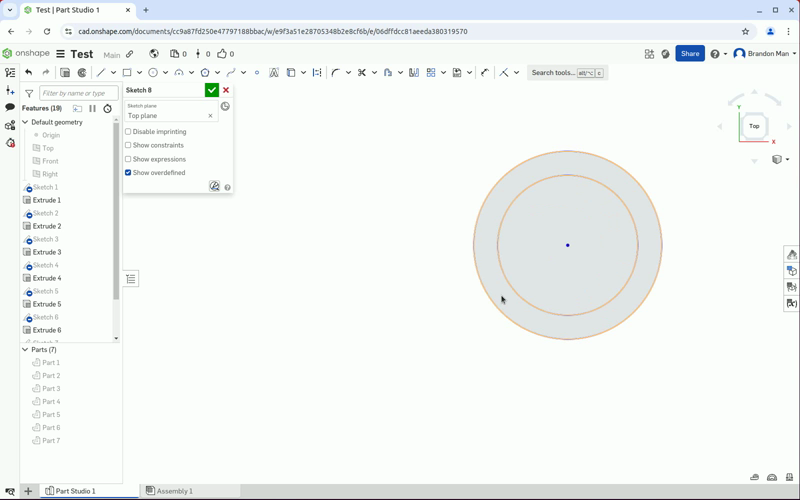
scroll(6)
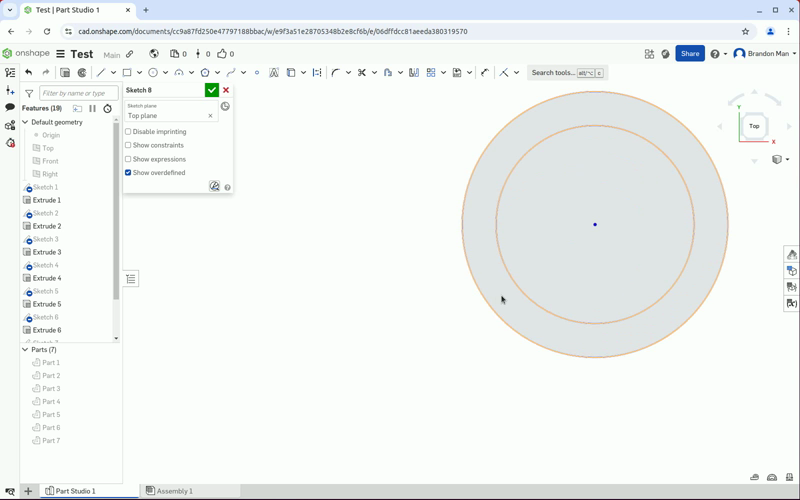
scroll(6)
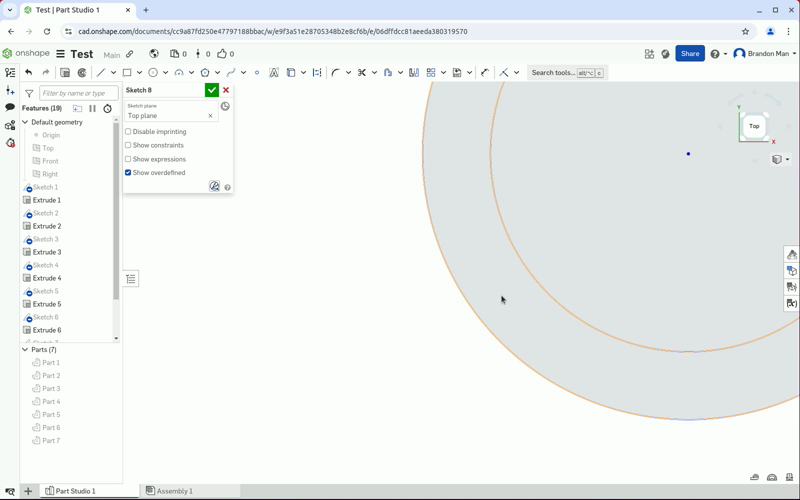
click(501, 295)
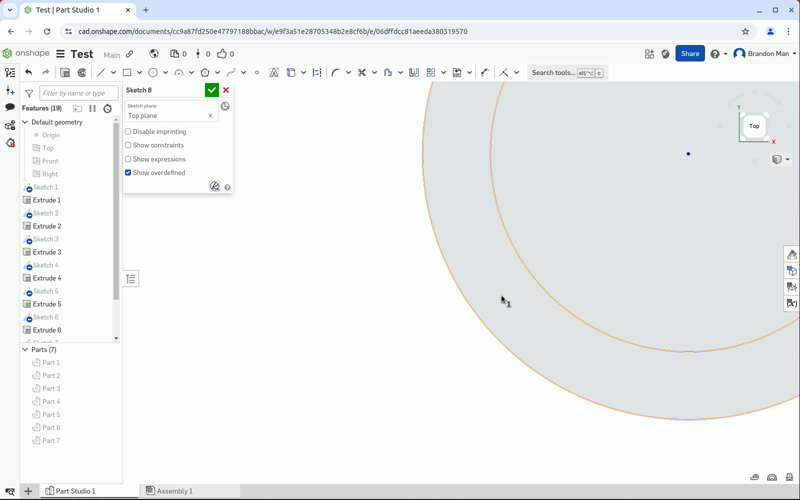
scroll(-6)
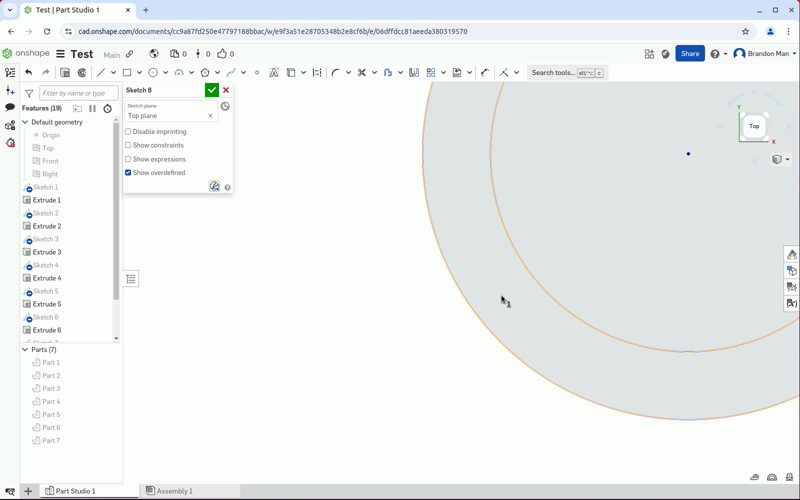
scroll(-6)
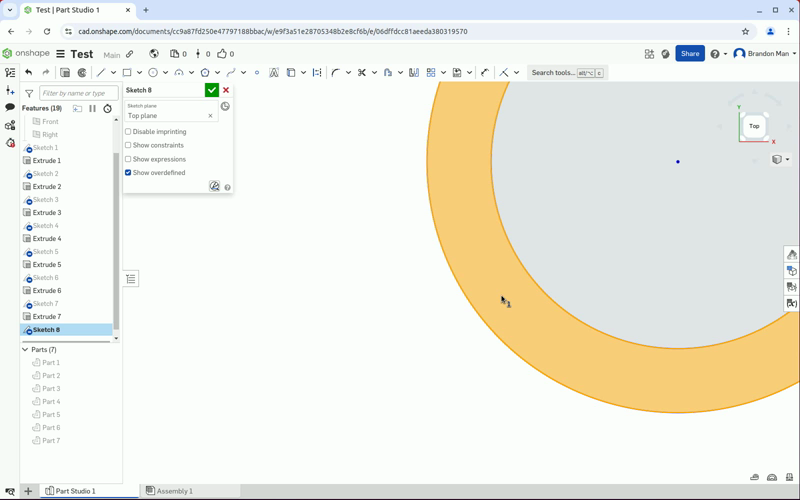
scroll(-6)
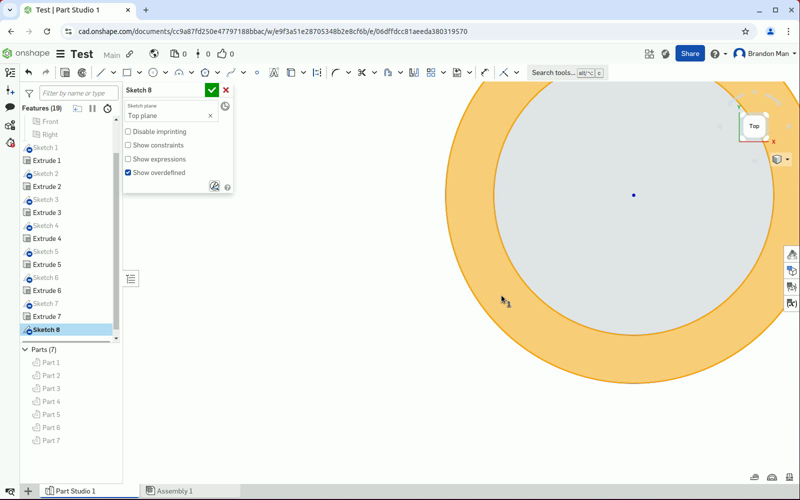
scroll(-6)
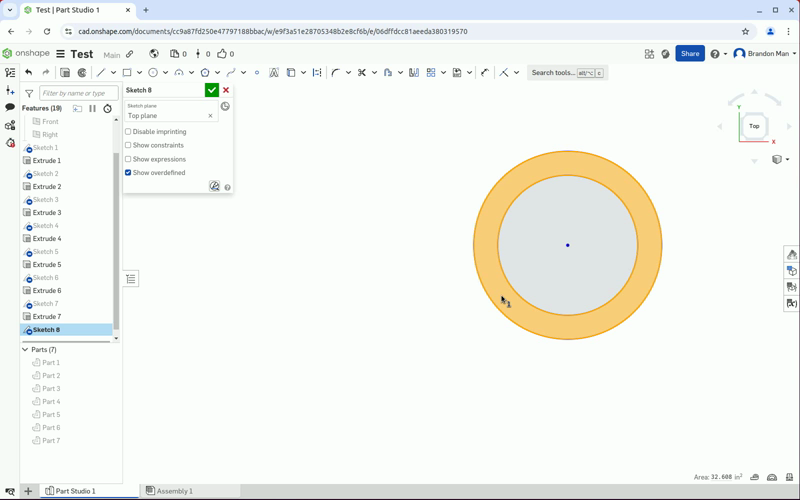
scroll(-6)
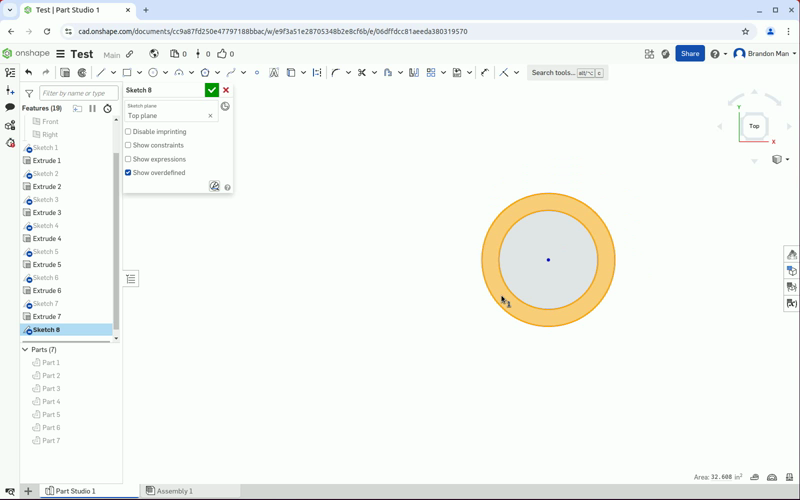
scroll(-6)
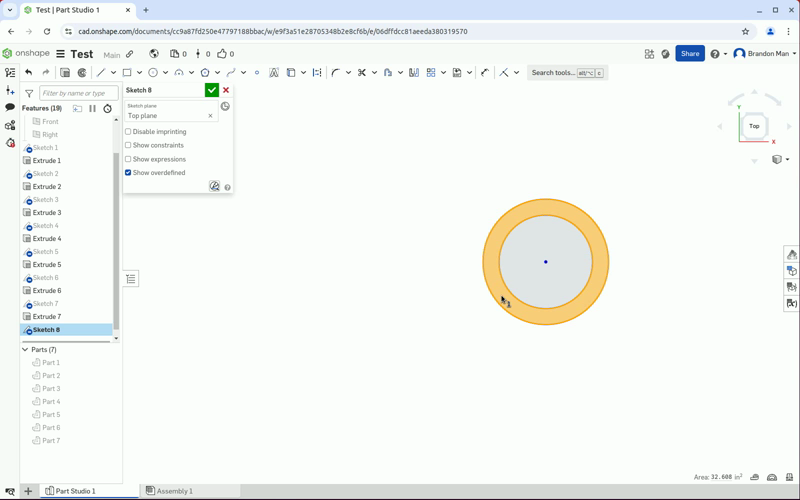
scroll(-6)
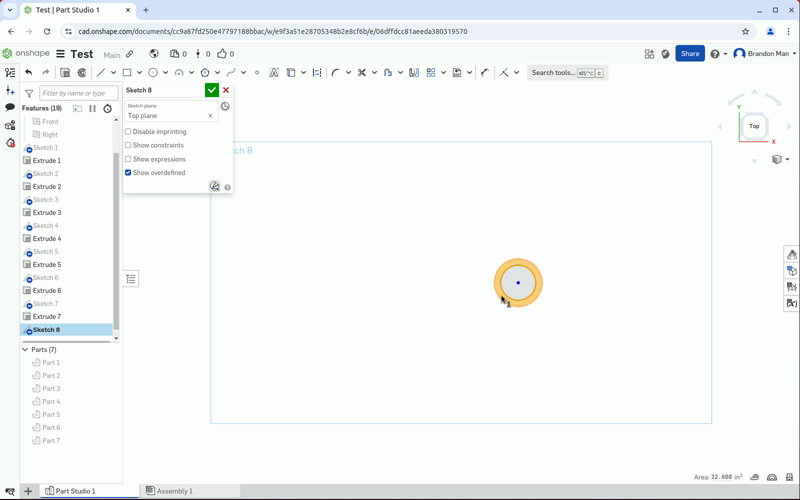
mouse_move(73, 352)
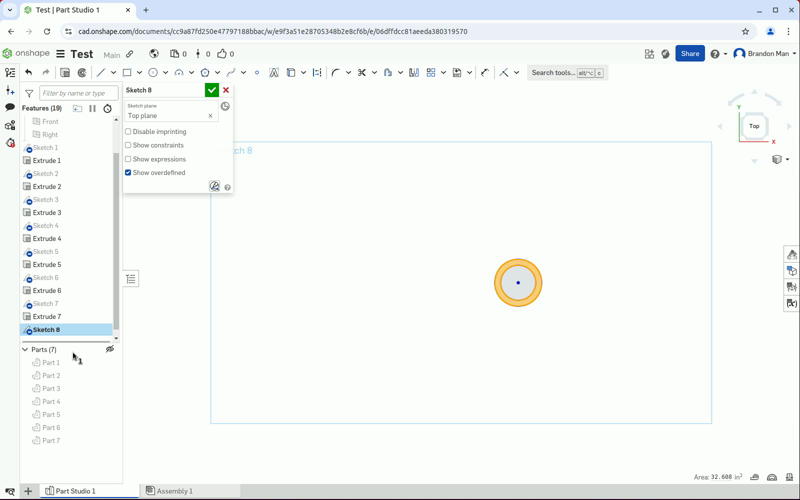
key(shift+y)
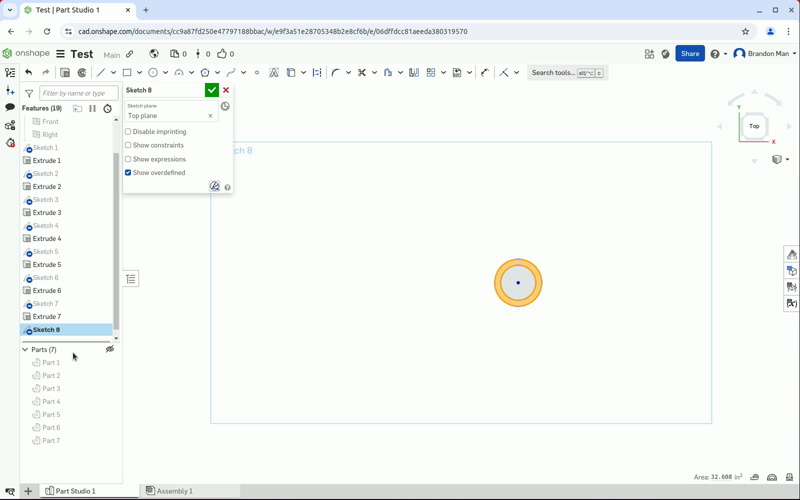
key(shift+e)
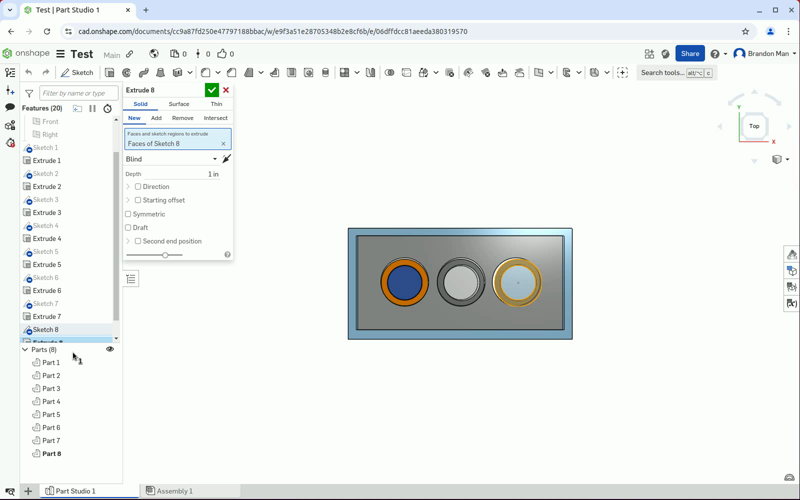
mouse_move(143, 106)
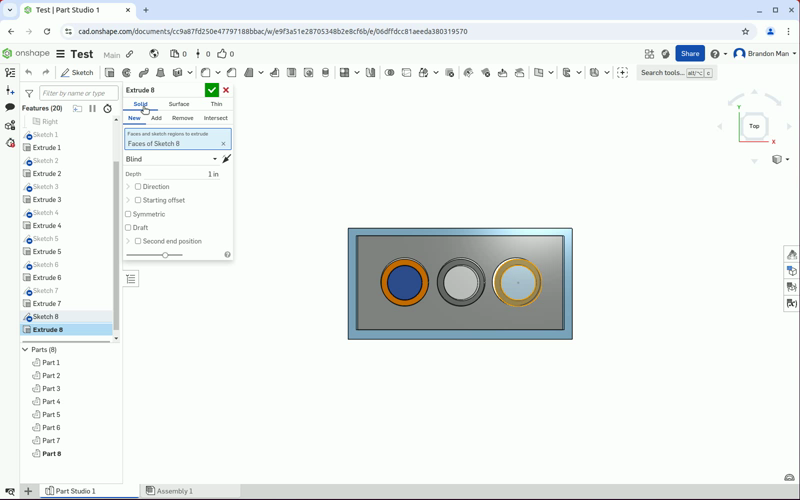
click(143, 106)
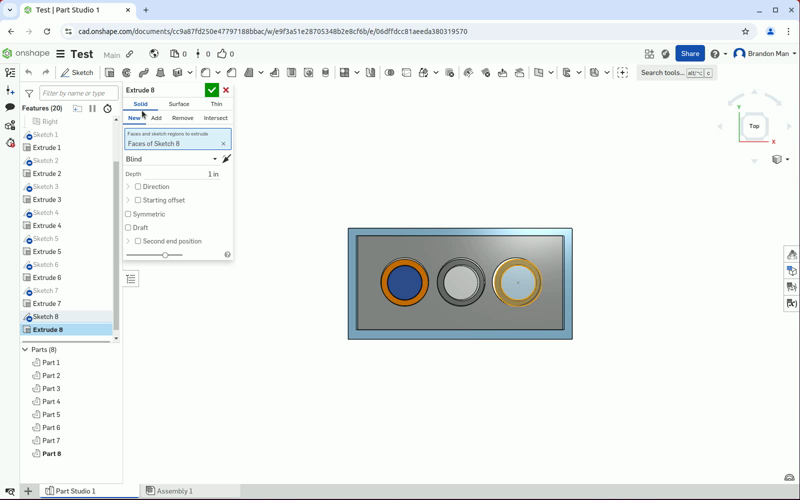
mouse_move(137, 120)
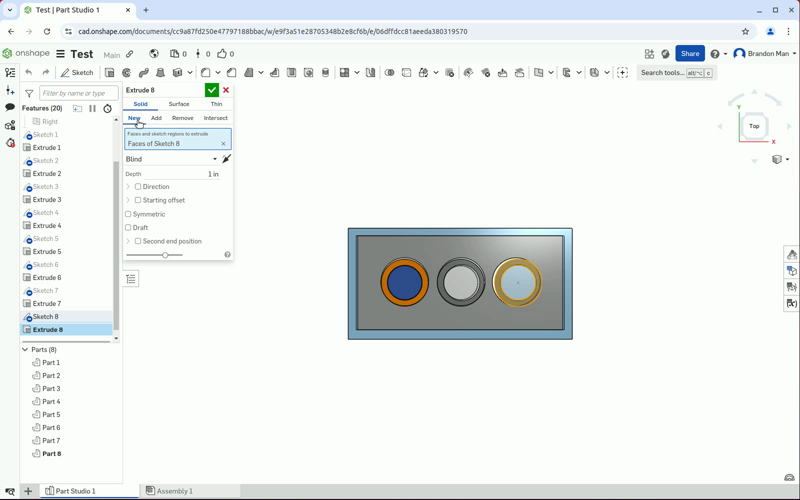
click(137, 120)
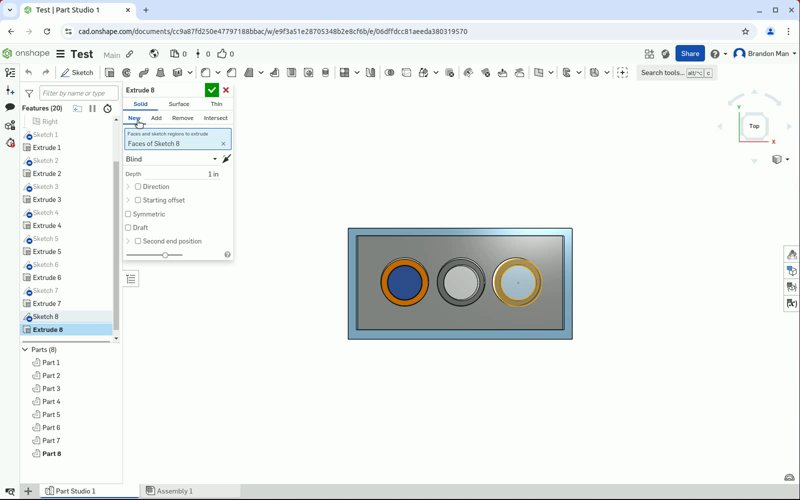
key(tab, 4)
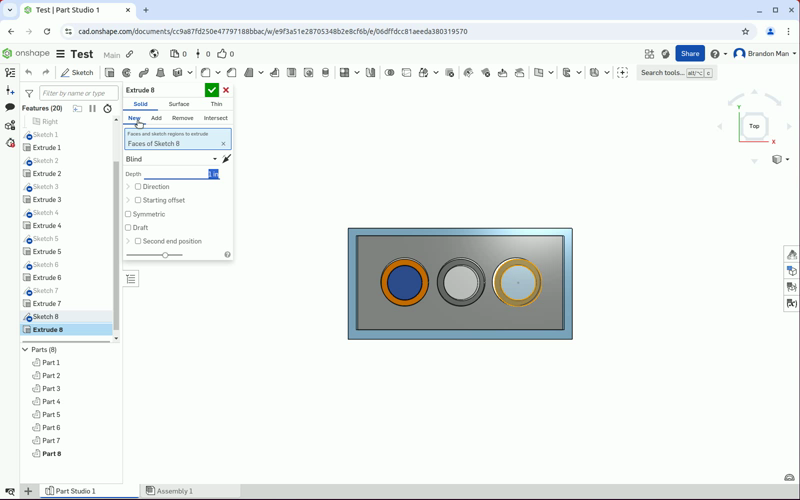
text(13.961)
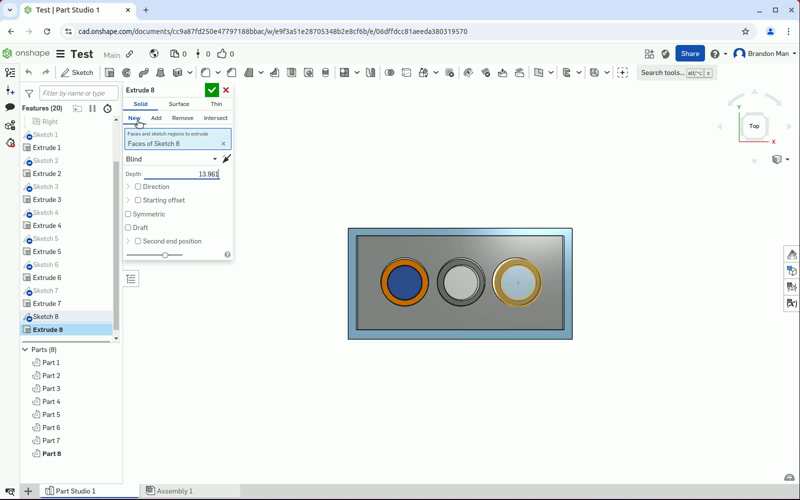
key(enter)
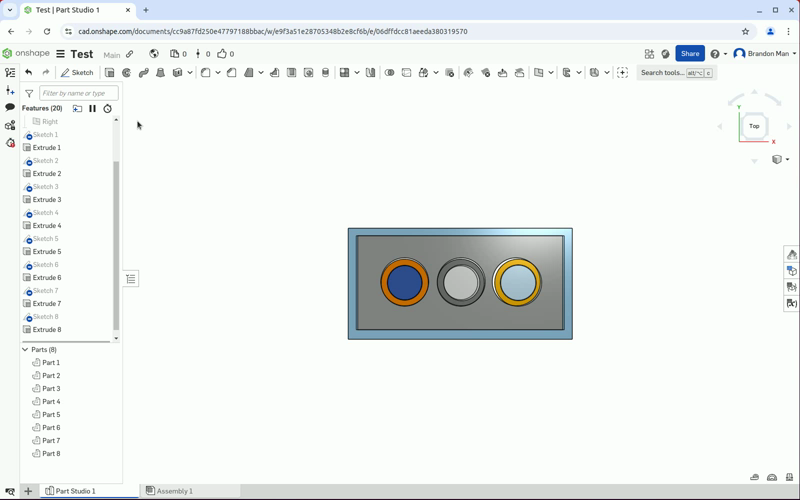
key(shift+h)
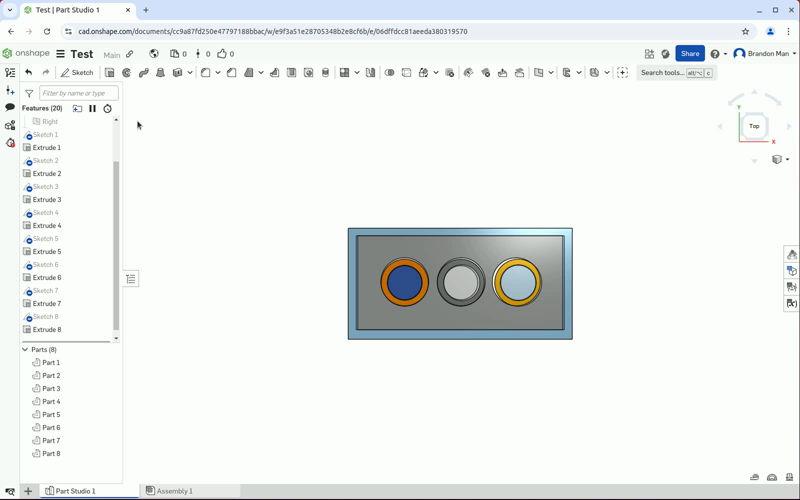
key(shift+h)
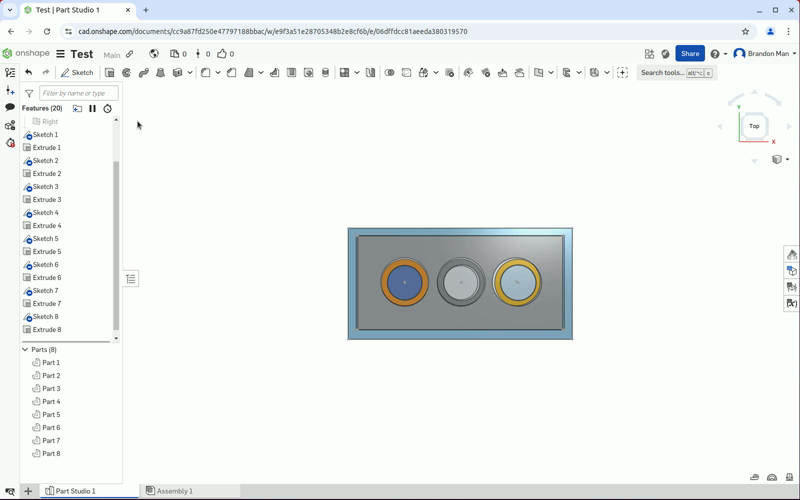
key(shift+7)
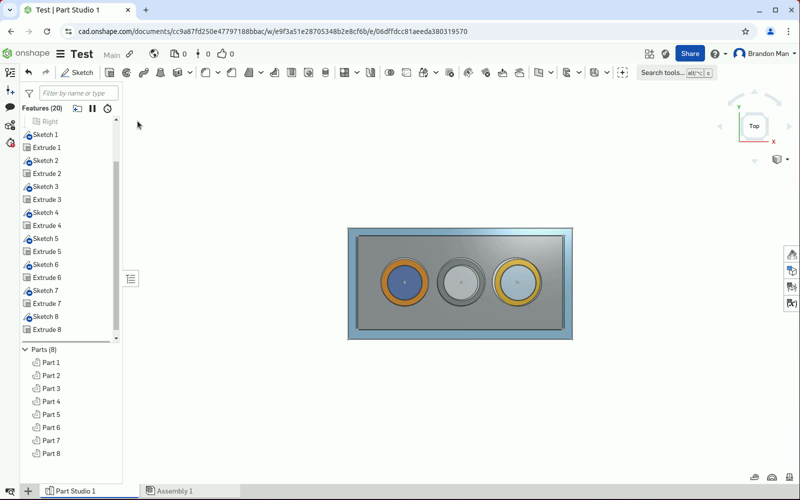
key(up, 3)
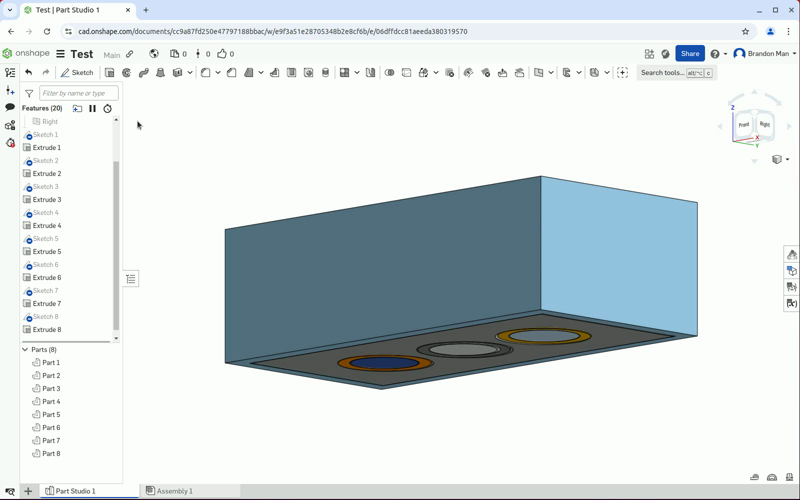
key(left, 3)
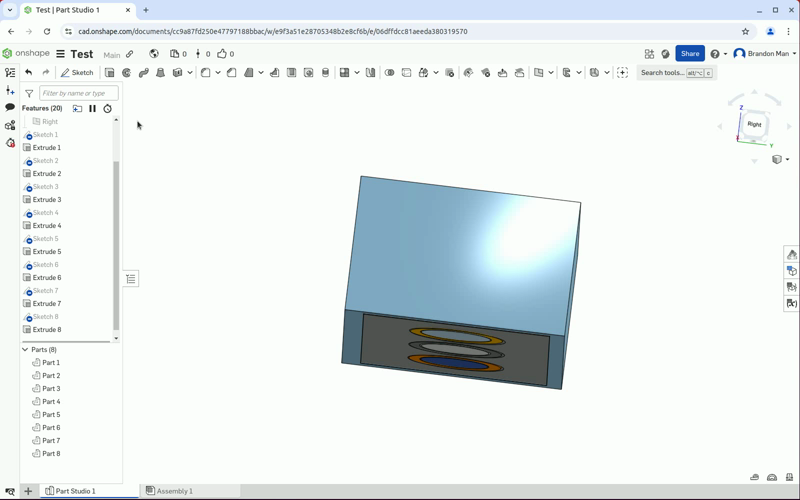
key(right, 3)
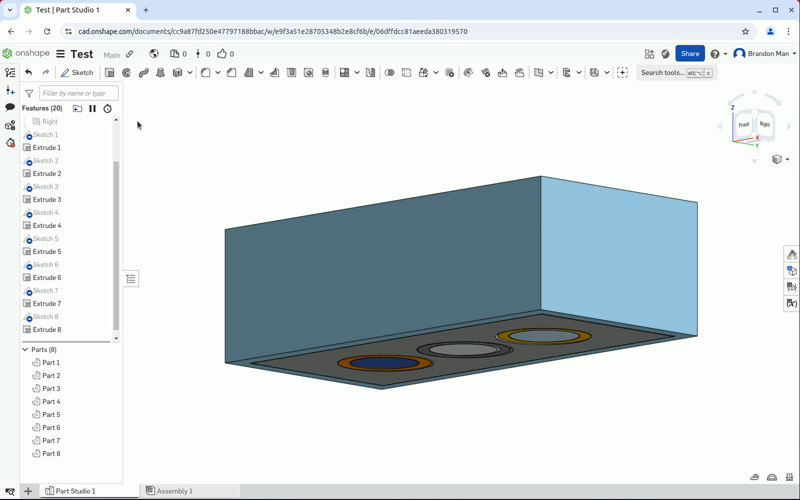
key(down, 3)
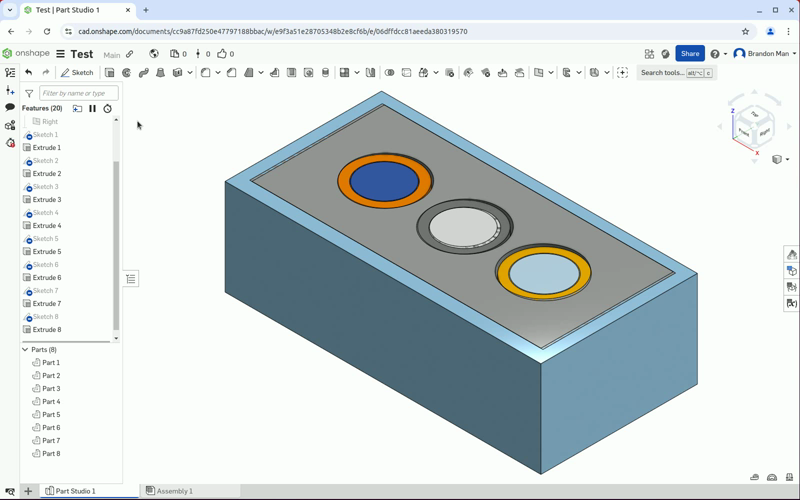
mouse_move(69, 137)
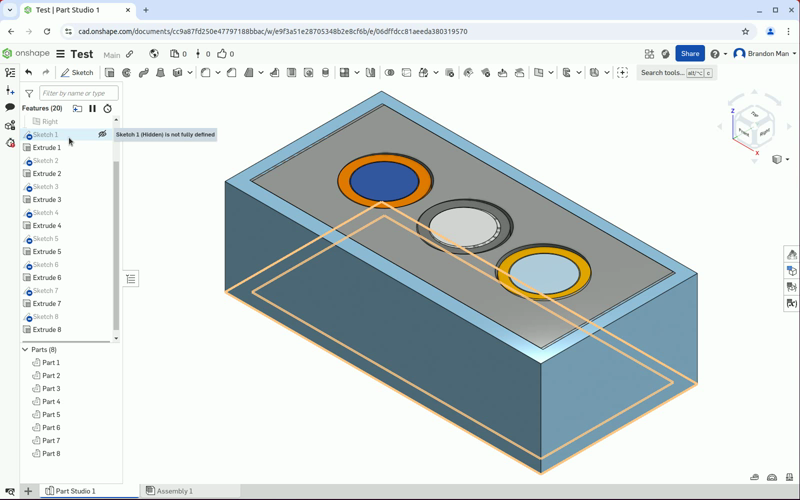
click(69, 137)